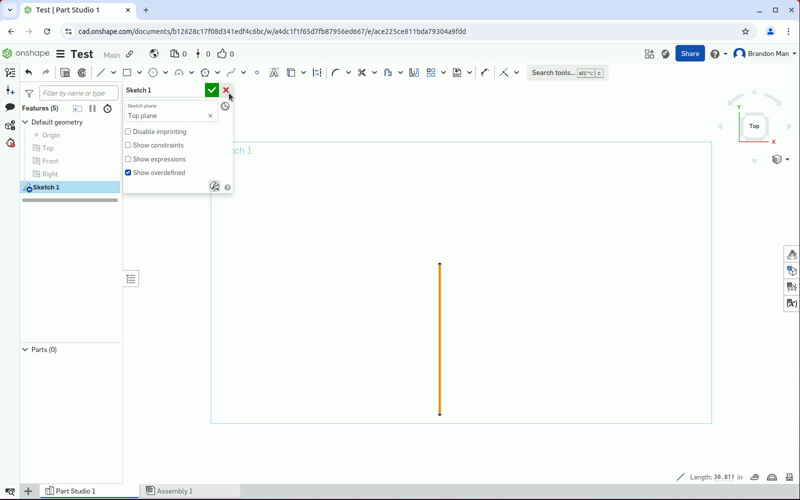
key(shift+h)
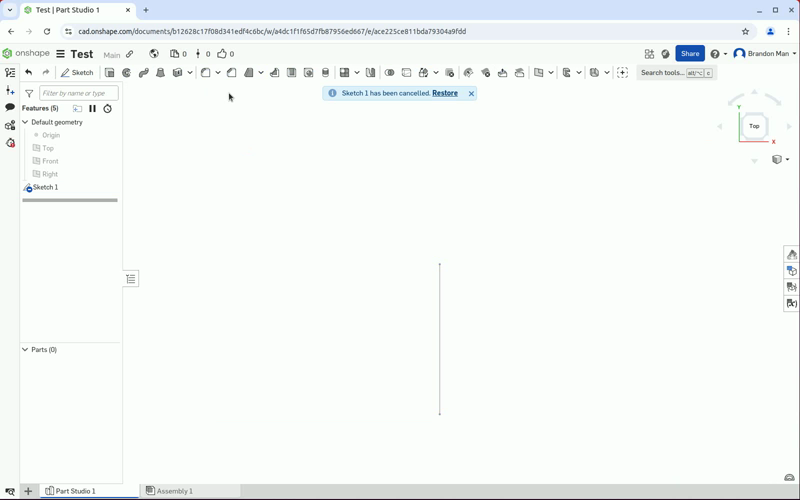
key(shift+s)
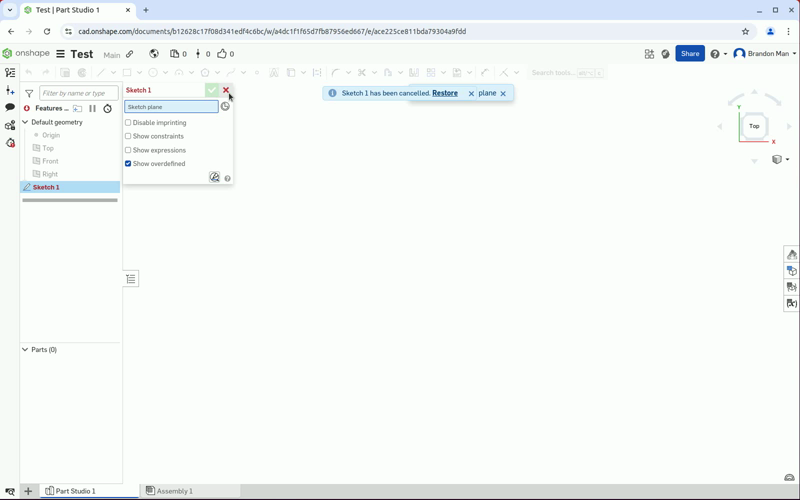
mouse_move(73, 150)
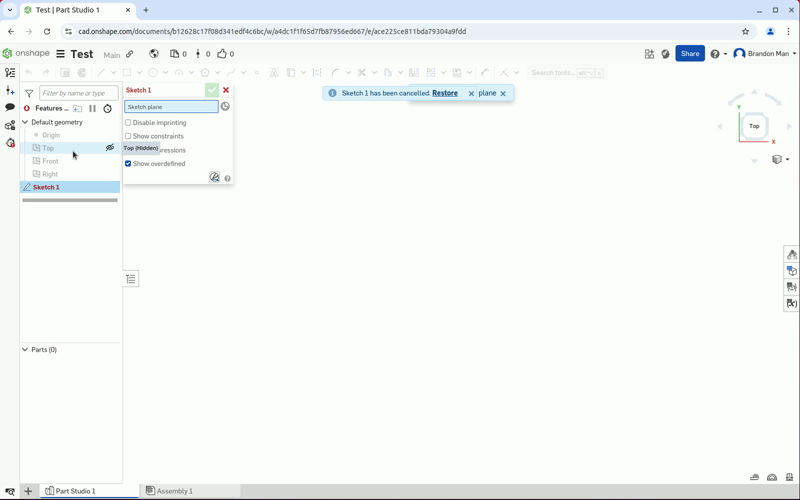
click(73, 150)
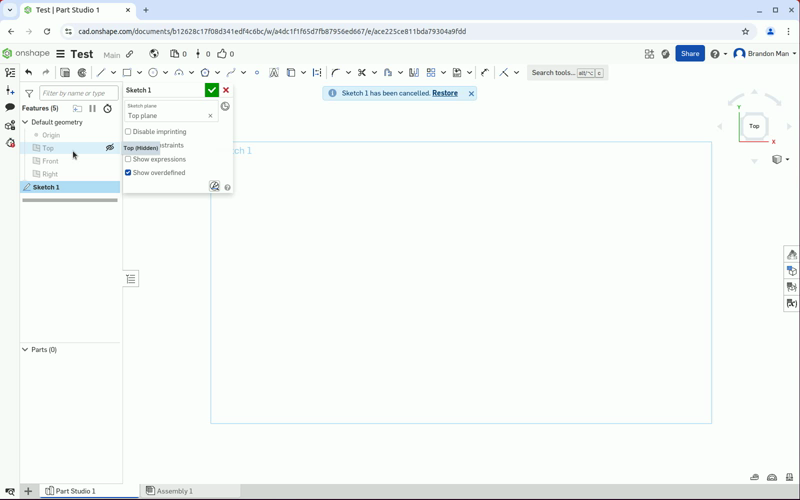
mouse_move(73, 352)
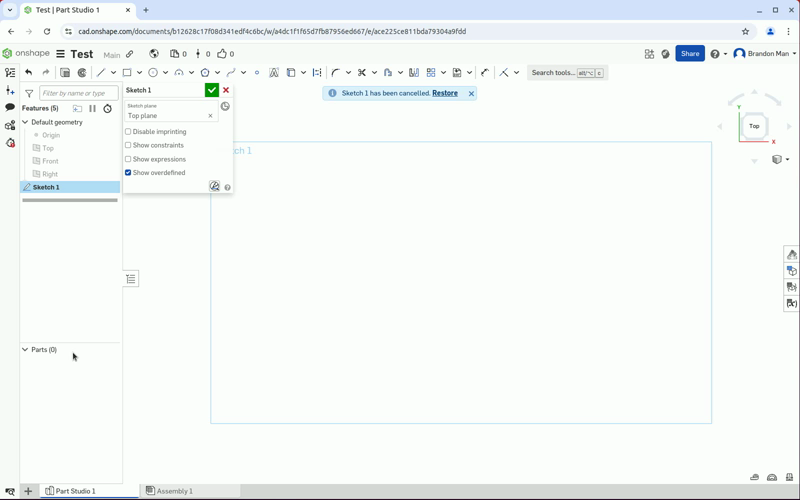
key(y)
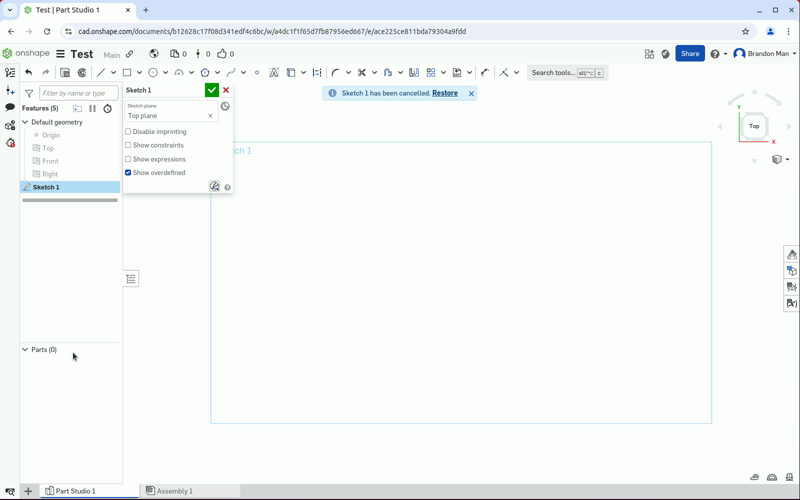
key(a)
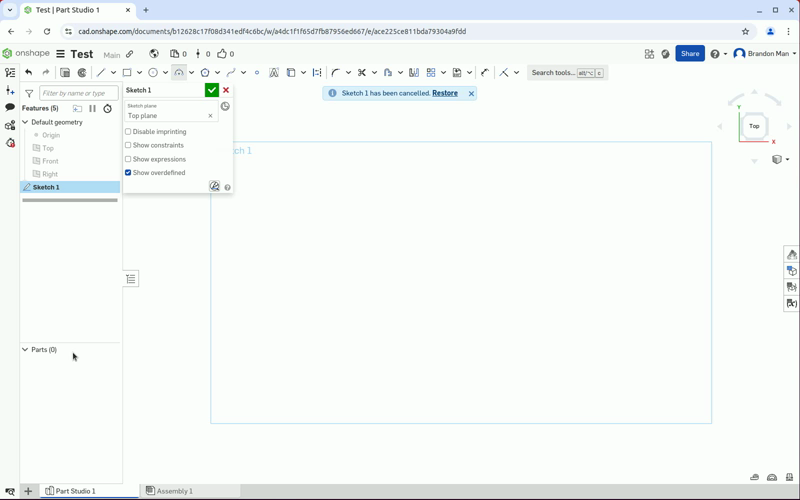
key_down(shift)
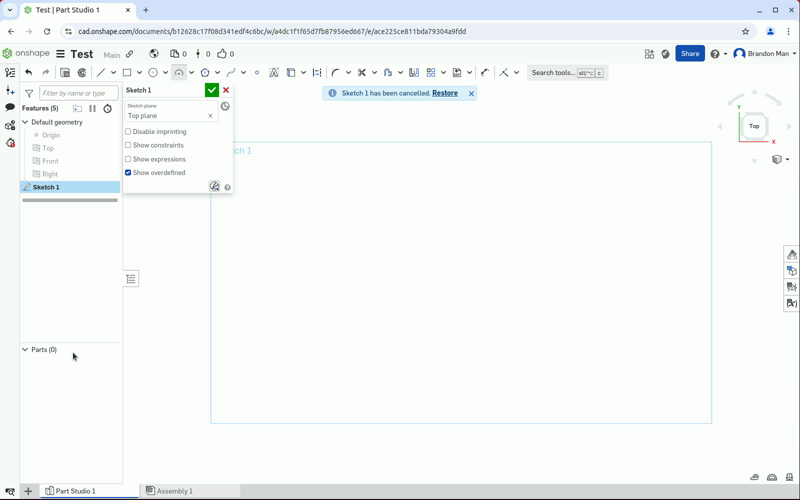
mouse_move(348, 258)
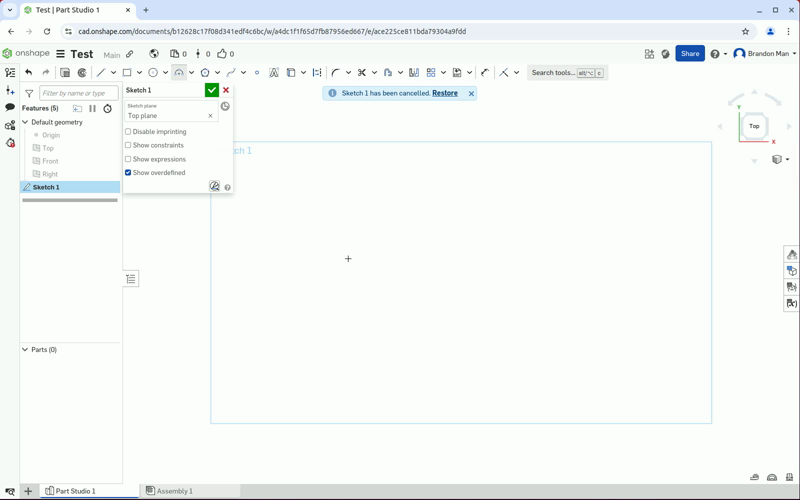
click(348, 258)
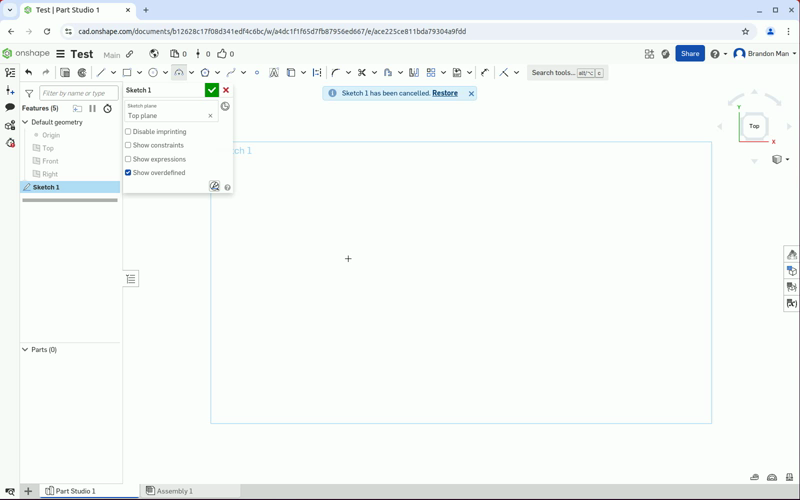
key_up(shift)
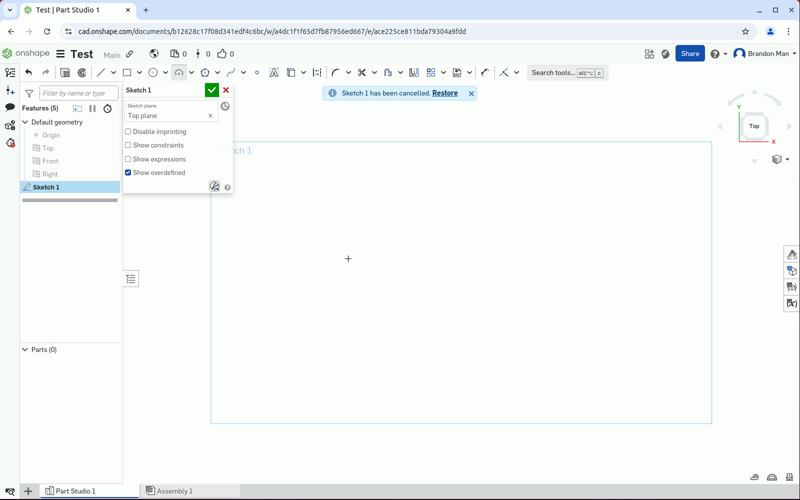
key_down(shift)
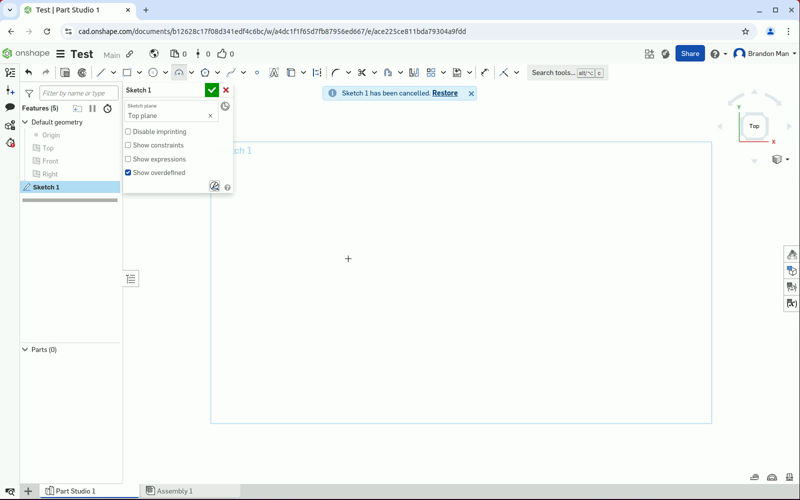
mouse_move(458, 364)
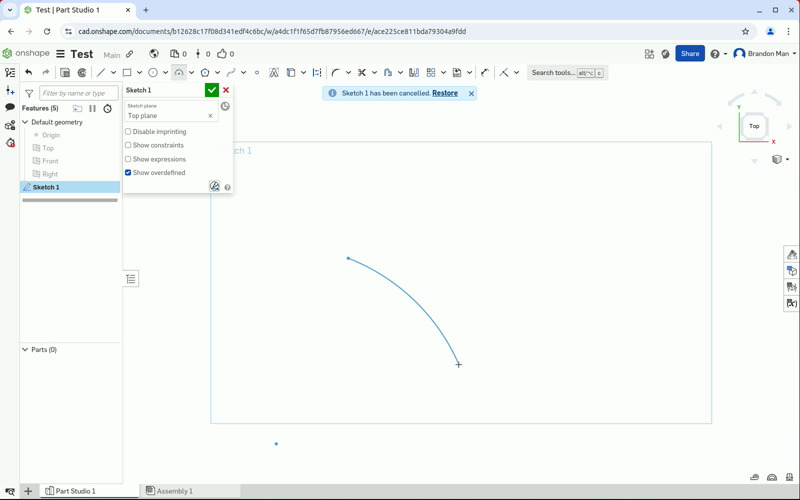
click(458, 364)
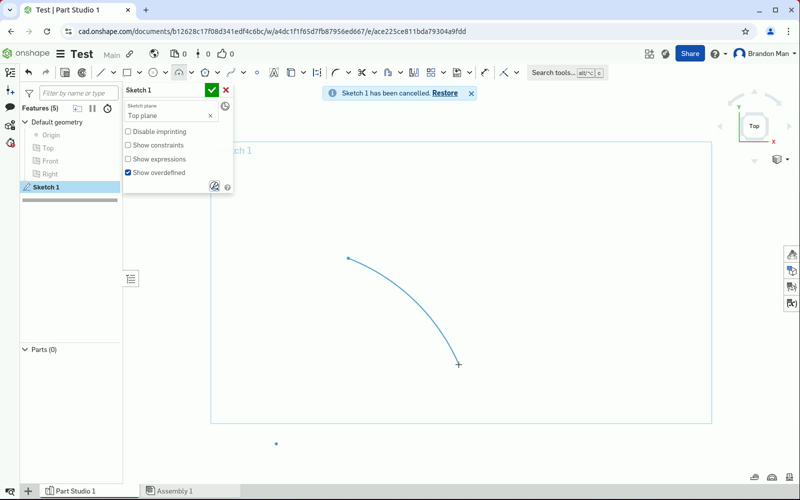
mouse_move(421, 292)
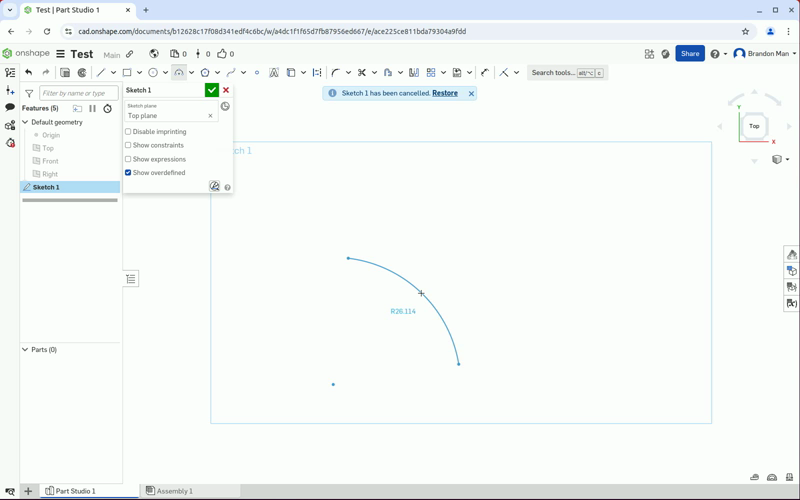
click(421, 292)
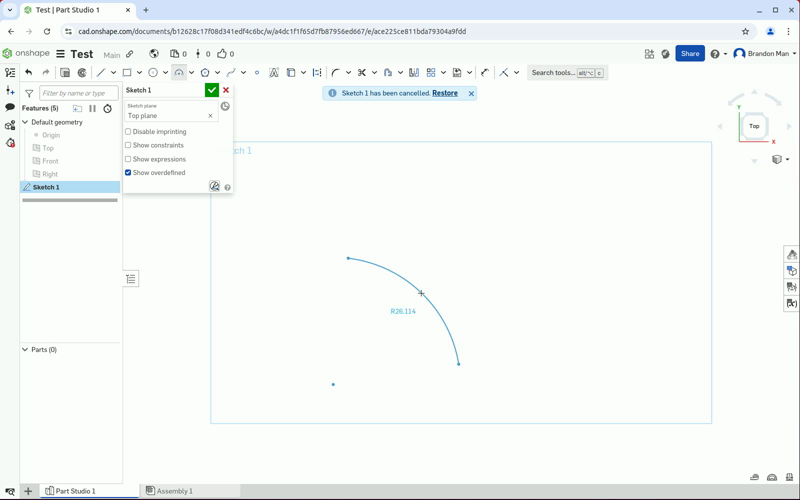
key_up(shift)
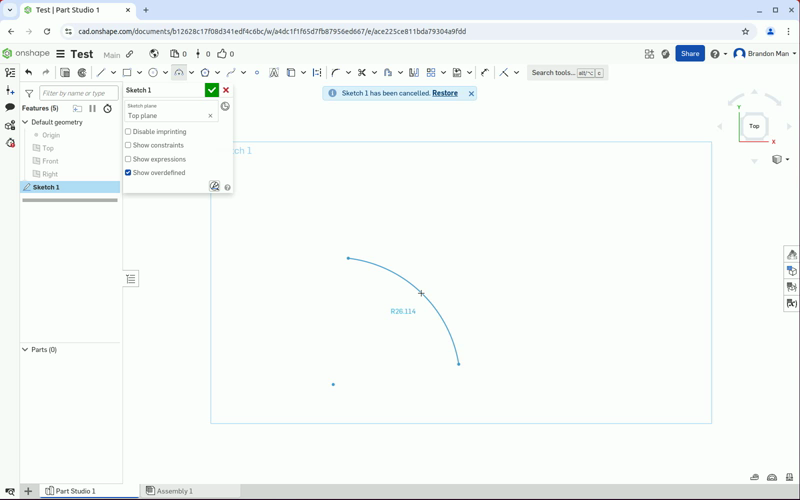
mouse_move(458, 364)
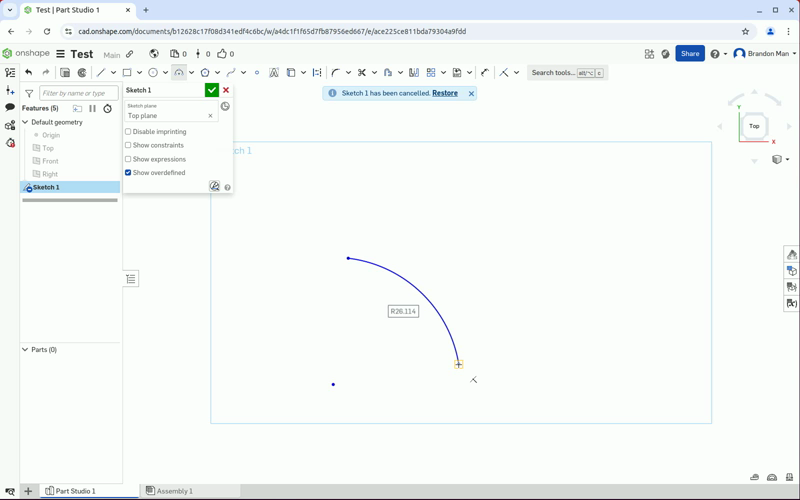
click(458, 364)
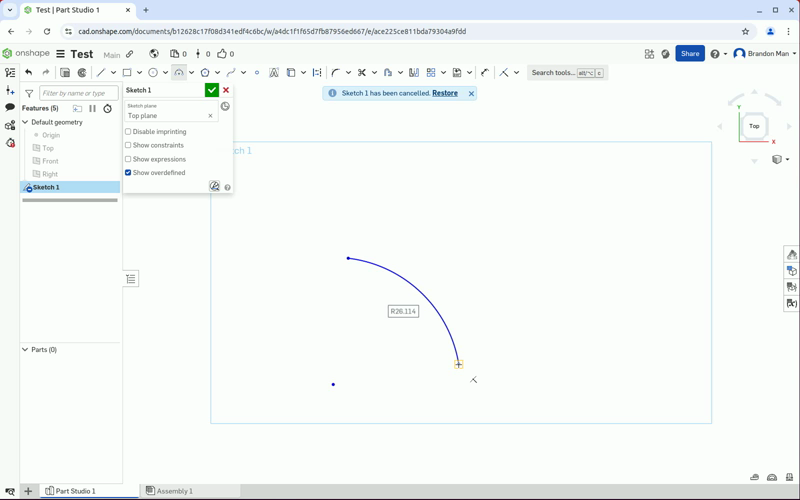
key_down(shift)
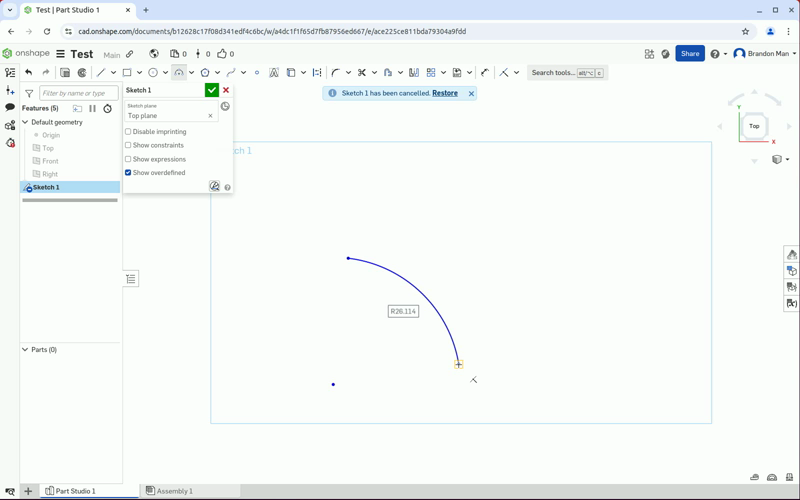
mouse_move(461, 364)
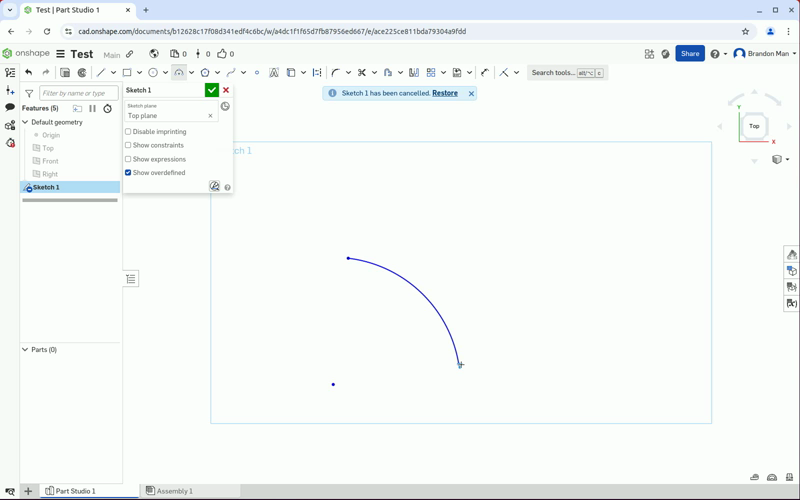
scroll(6)
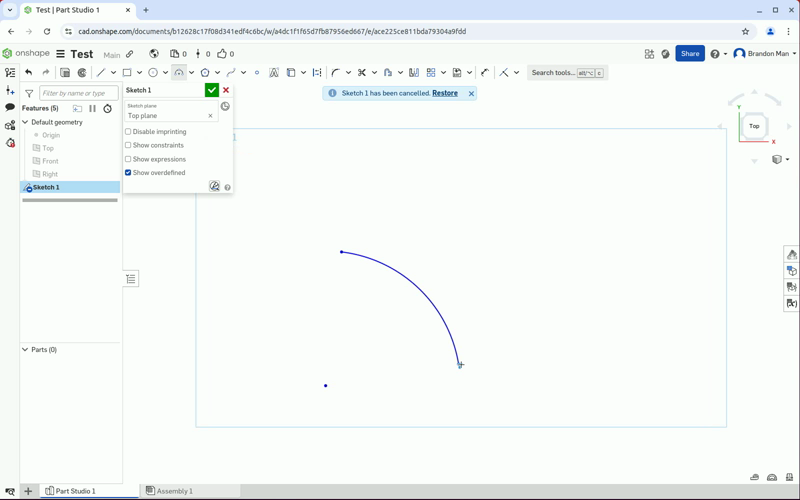
scroll(6)
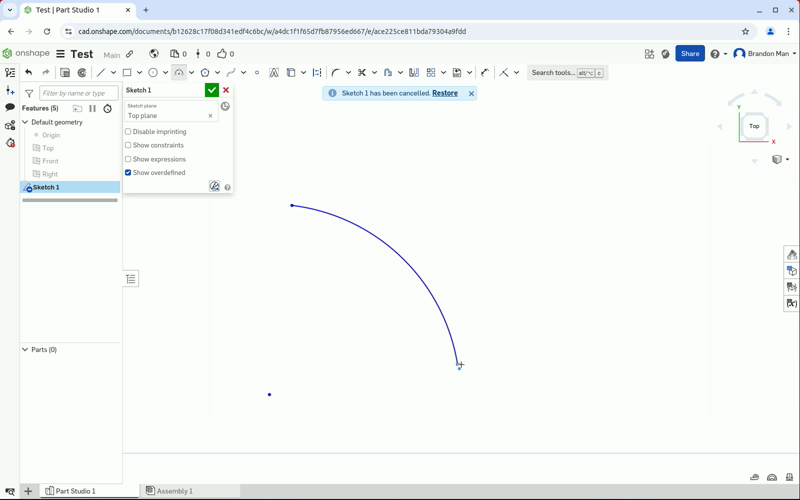
scroll(6)
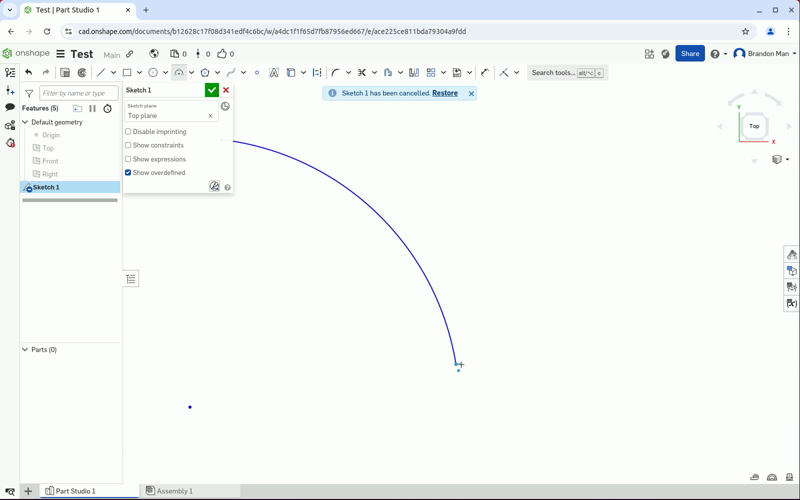
scroll(6)
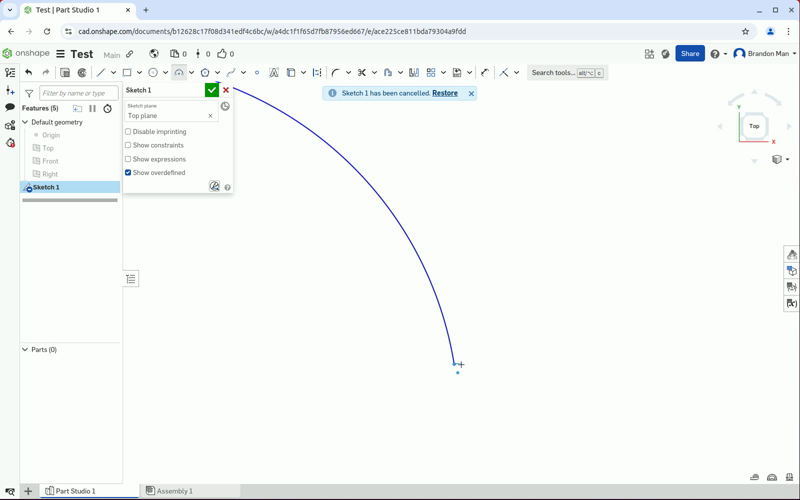
scroll(6)
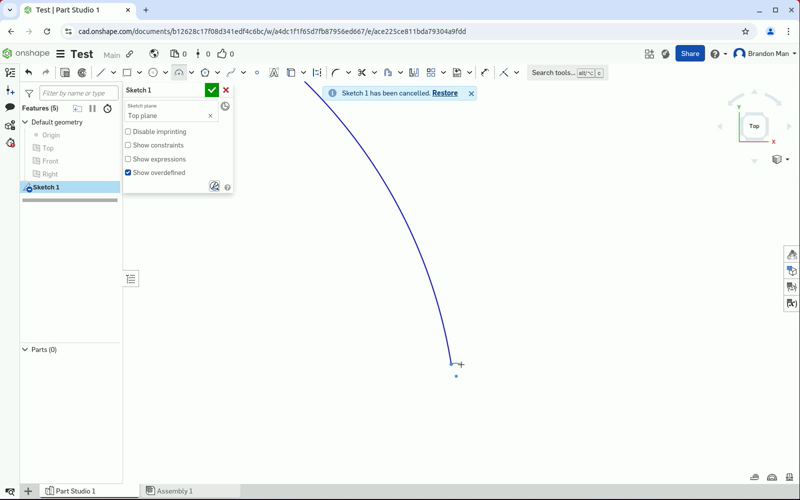
scroll(6)
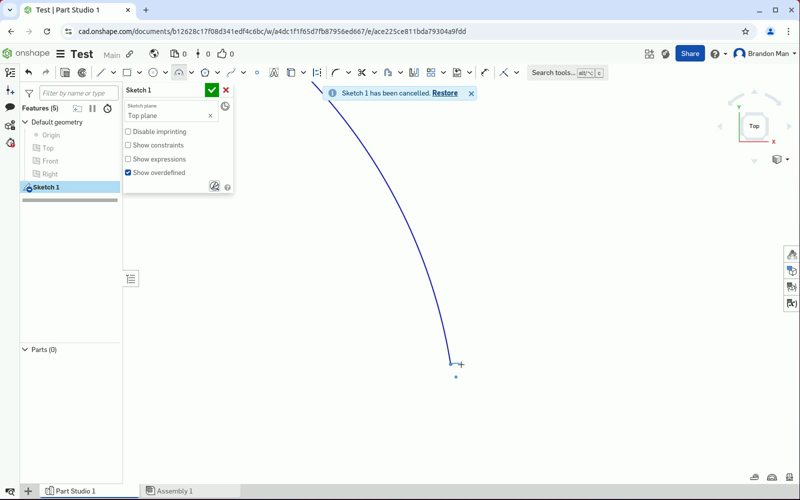
scroll(6)
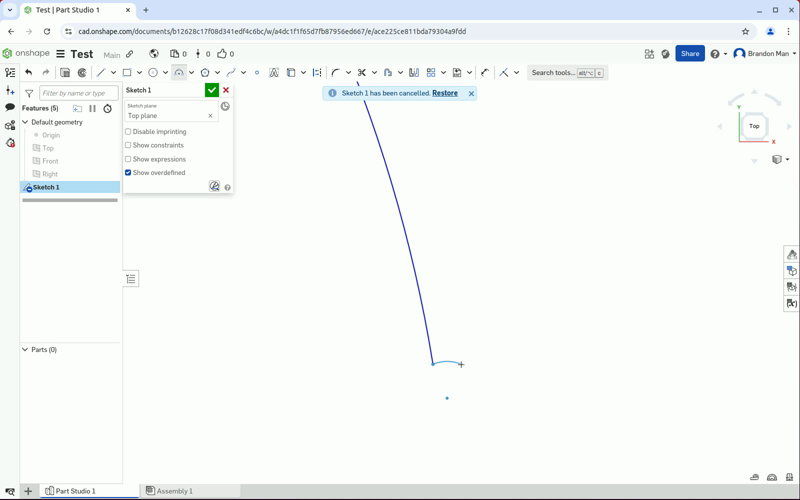
click(461, 364)
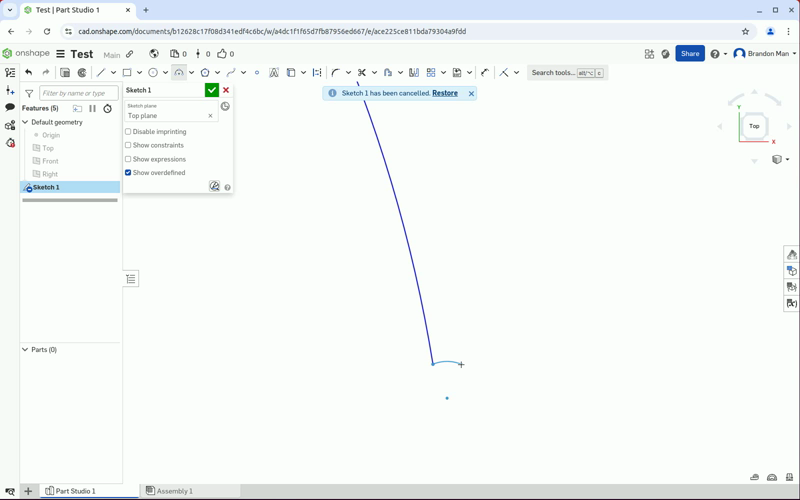
scroll(-6)
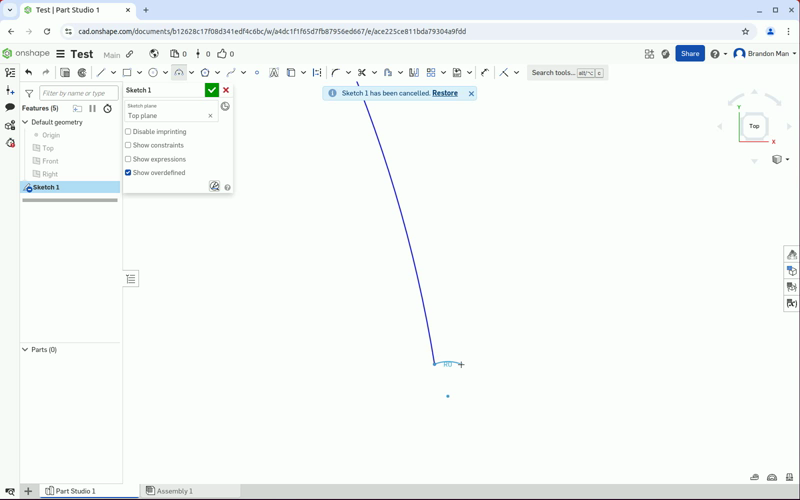
scroll(-6)
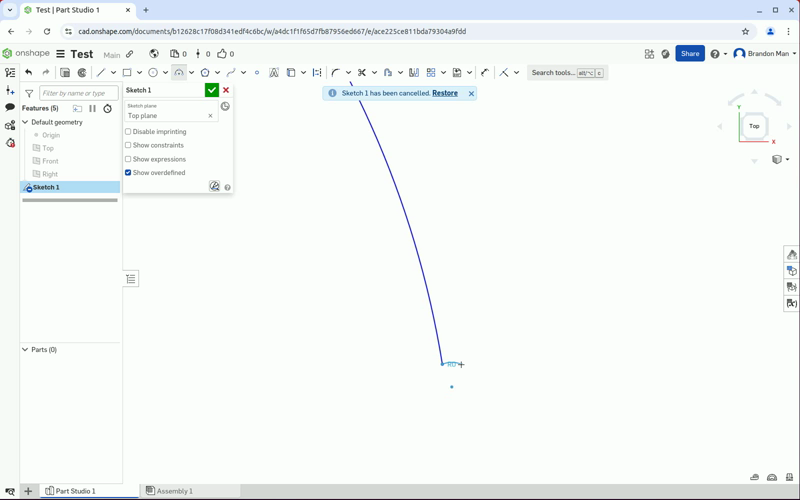
scroll(-6)
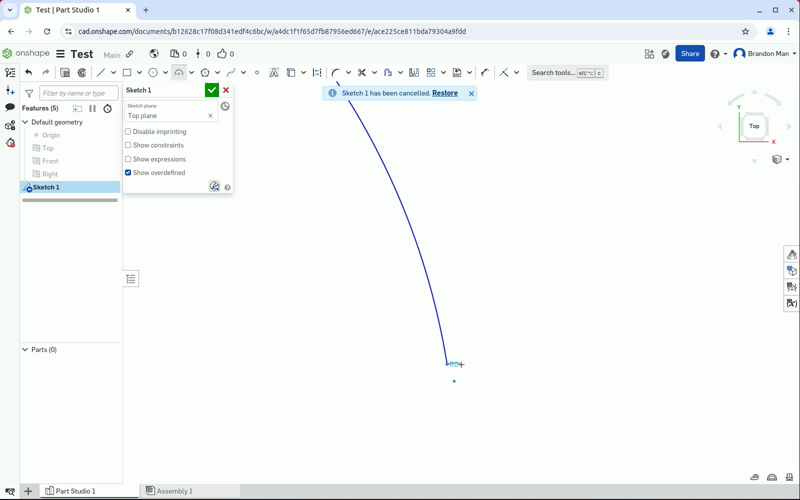
scroll(-6)
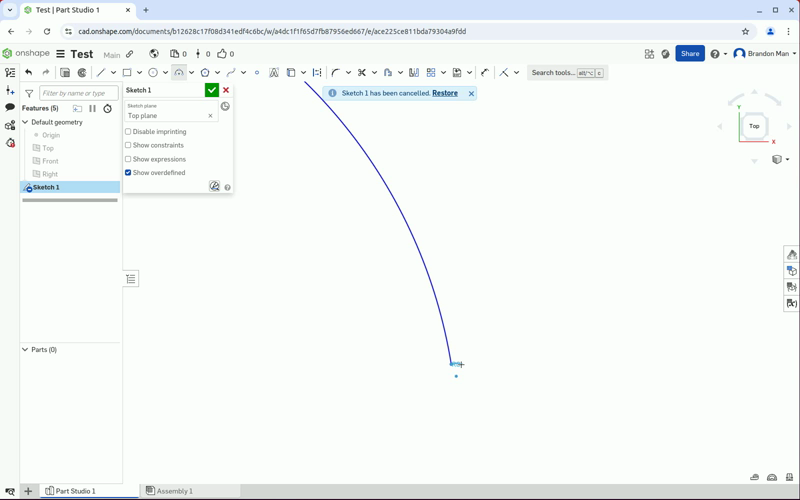
scroll(-6)
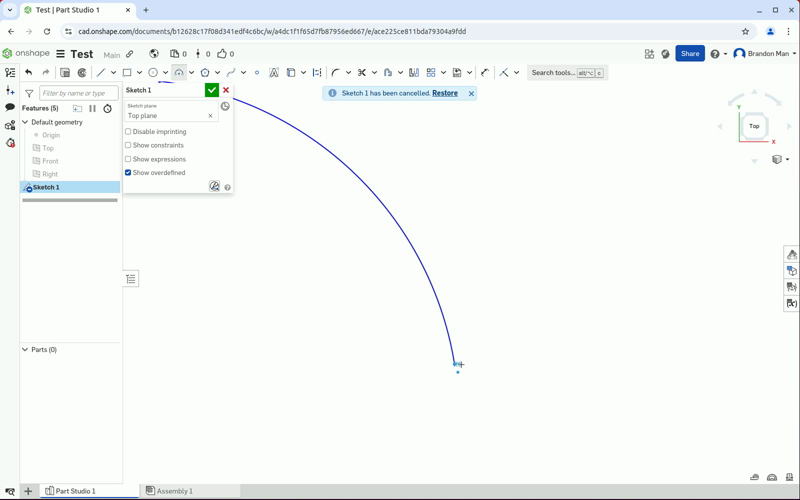
scroll(-6)
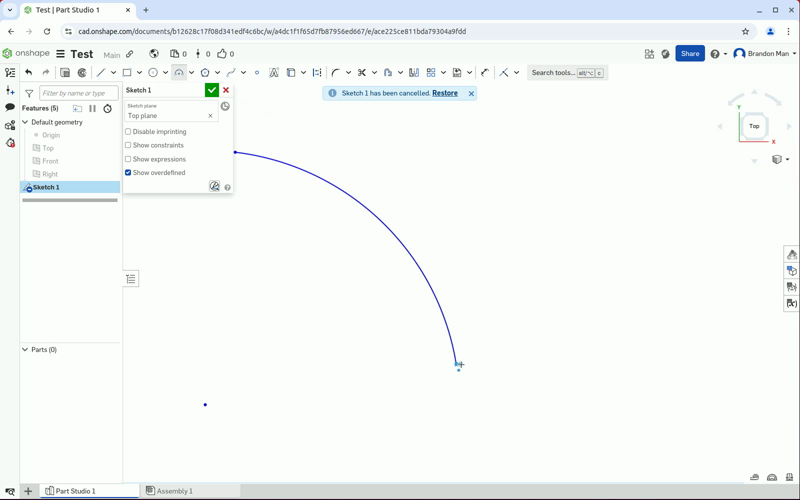
scroll(-6)
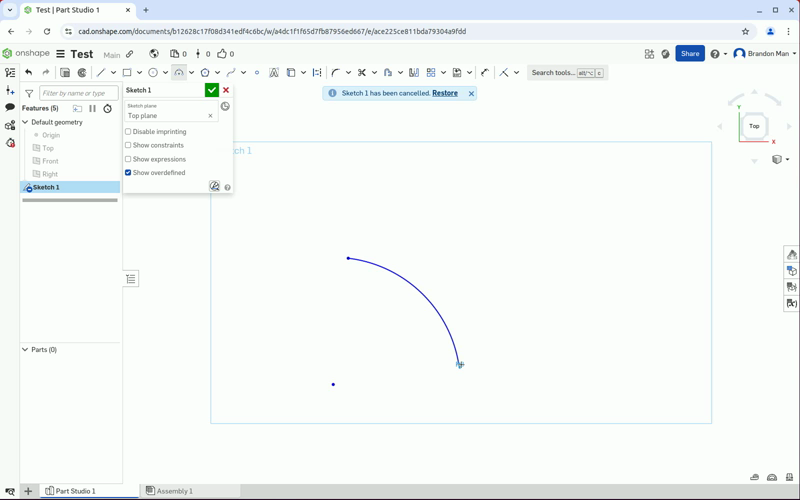
mouse_move(460, 365)
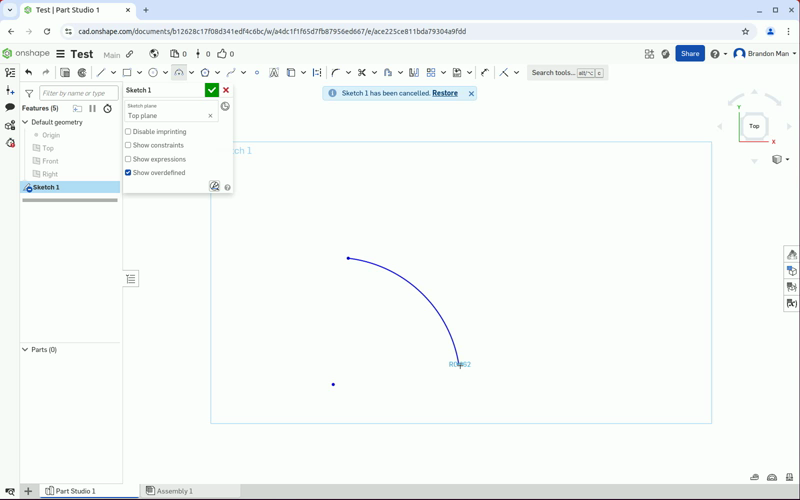
scroll(6)
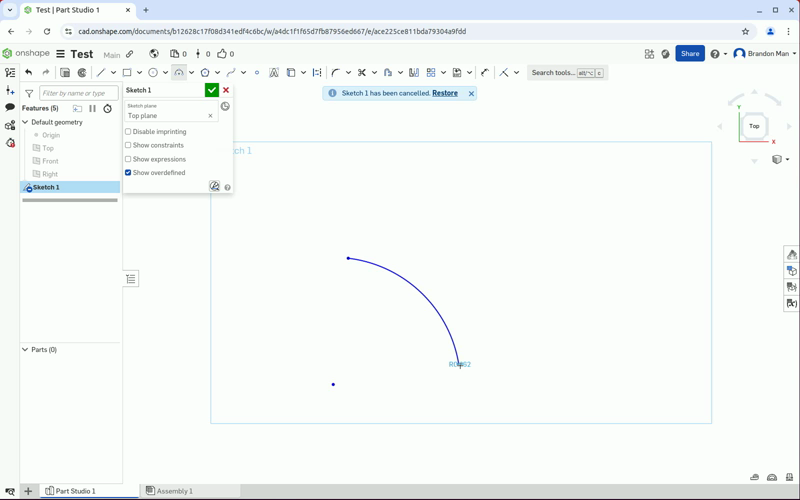
scroll(6)
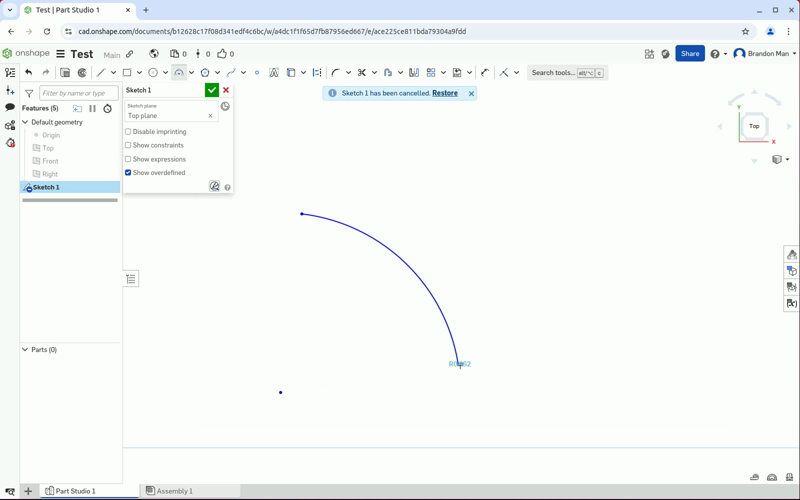
scroll(6)
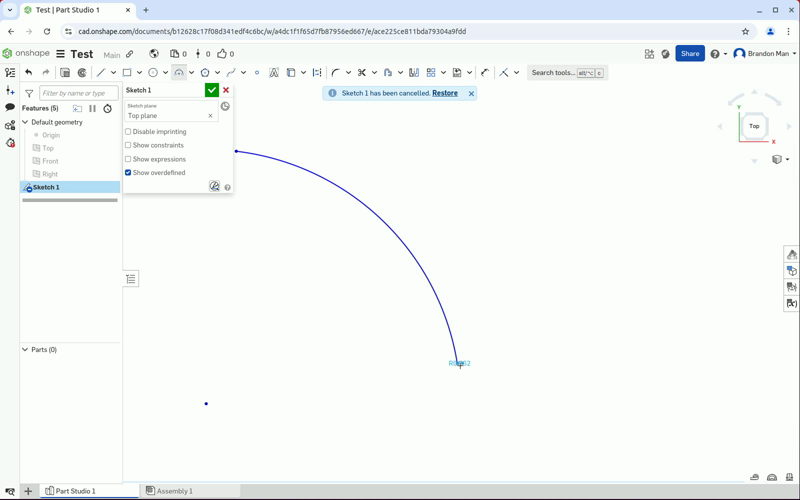
scroll(6)
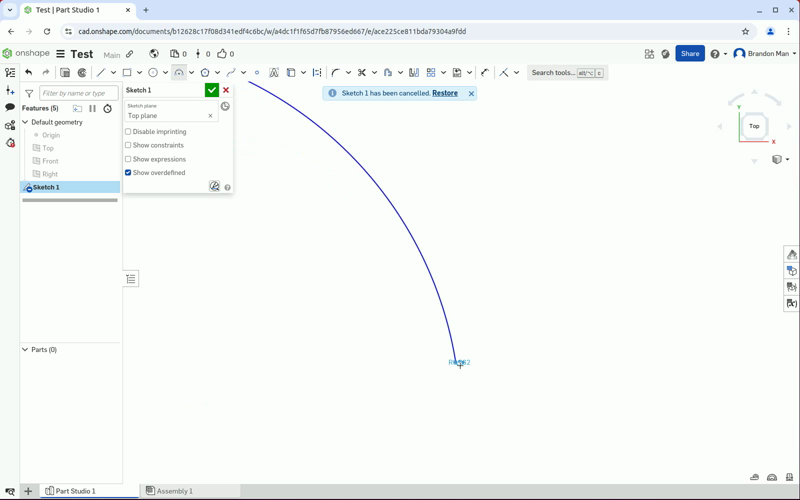
scroll(6)
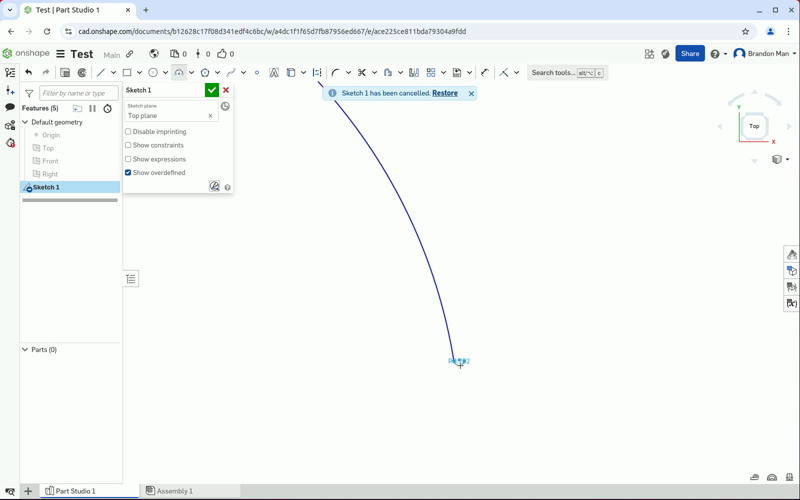
scroll(6)
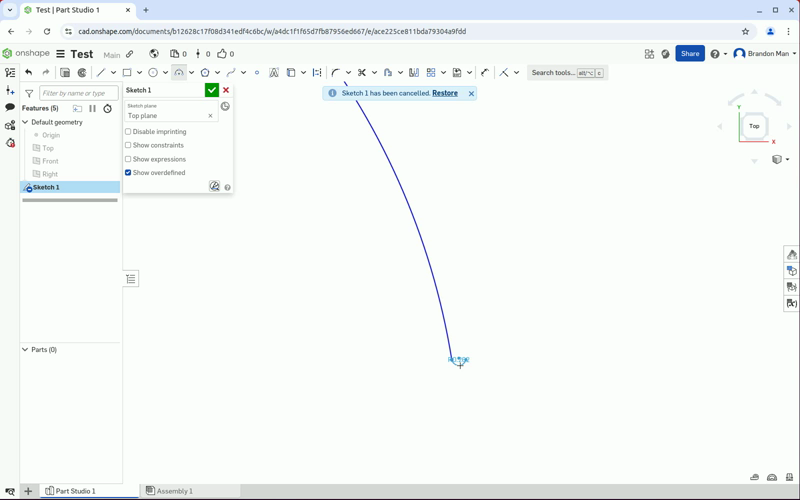
scroll(6)
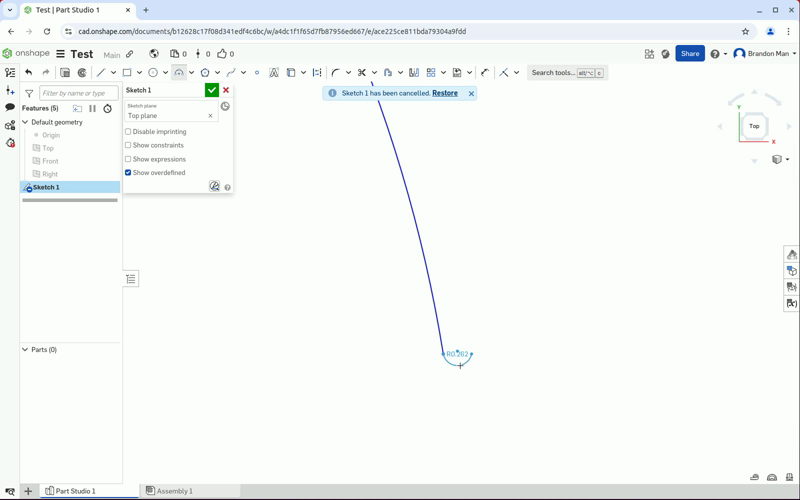
click(460, 365)
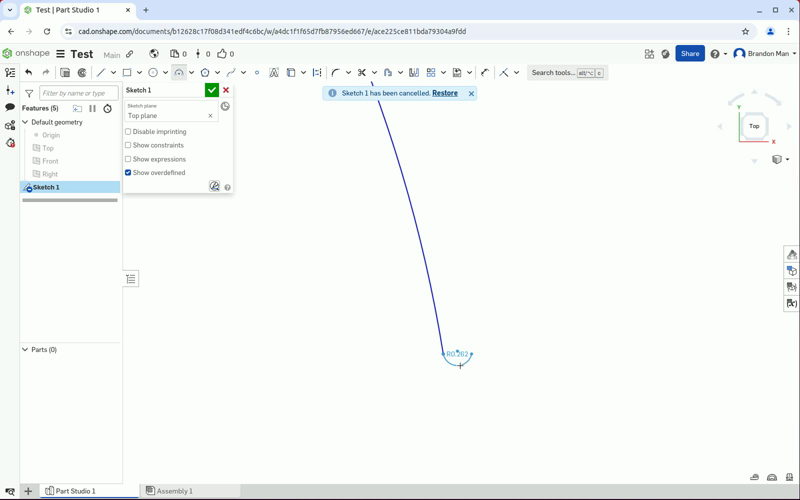
scroll(-6)
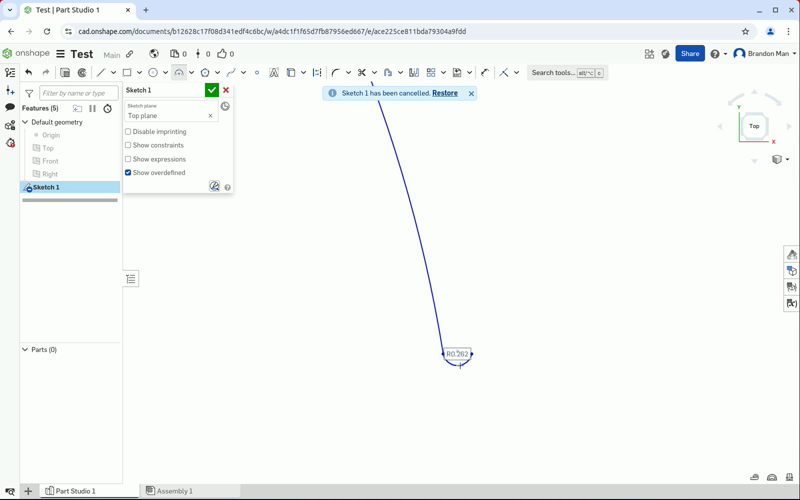
scroll(-6)
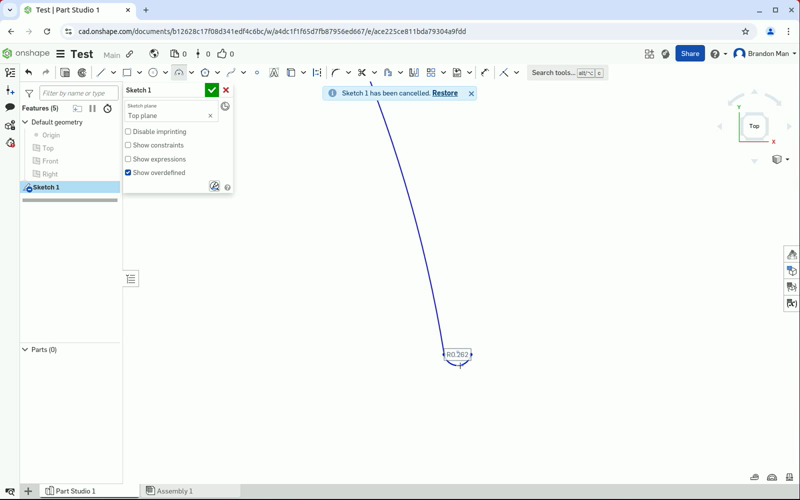
scroll(-6)
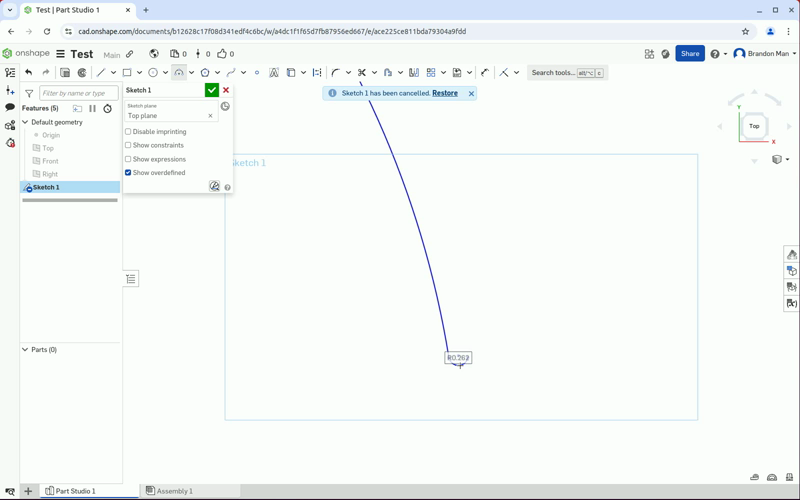
scroll(-6)
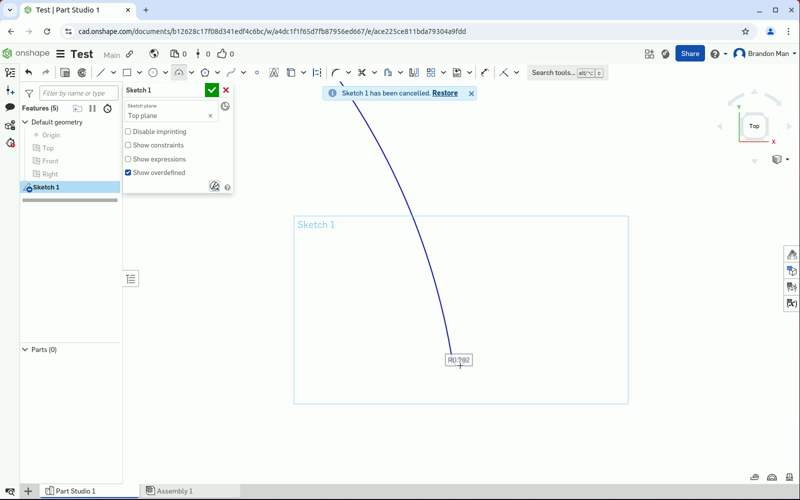
scroll(-6)
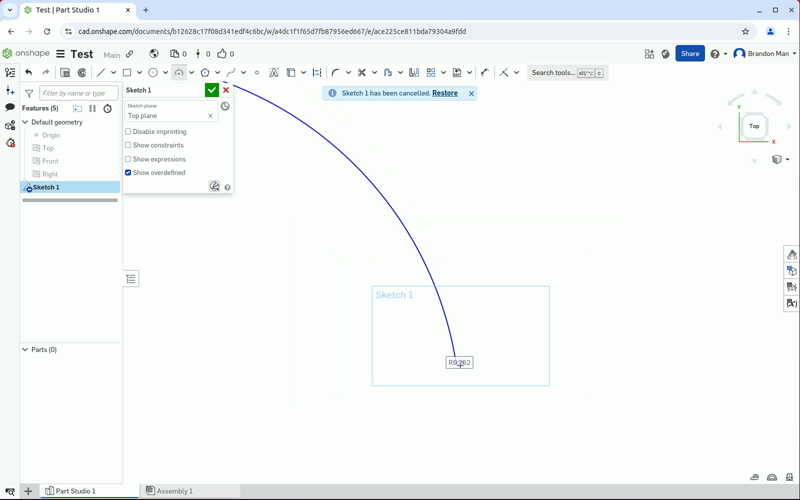
scroll(-6)
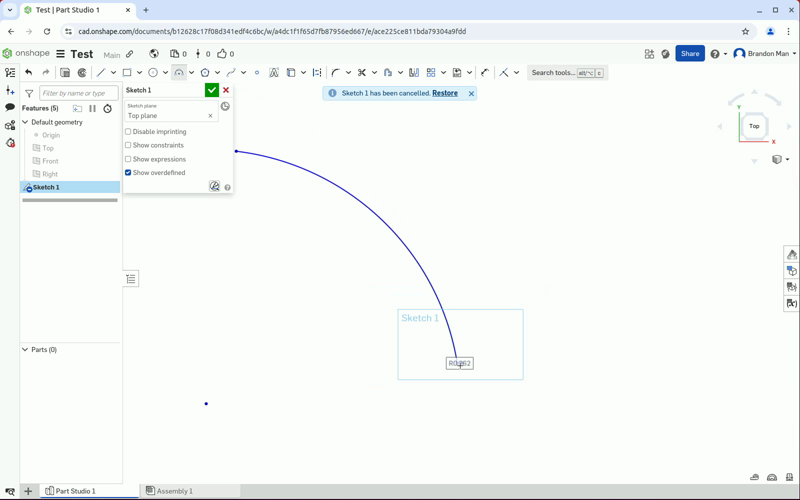
scroll(-6)
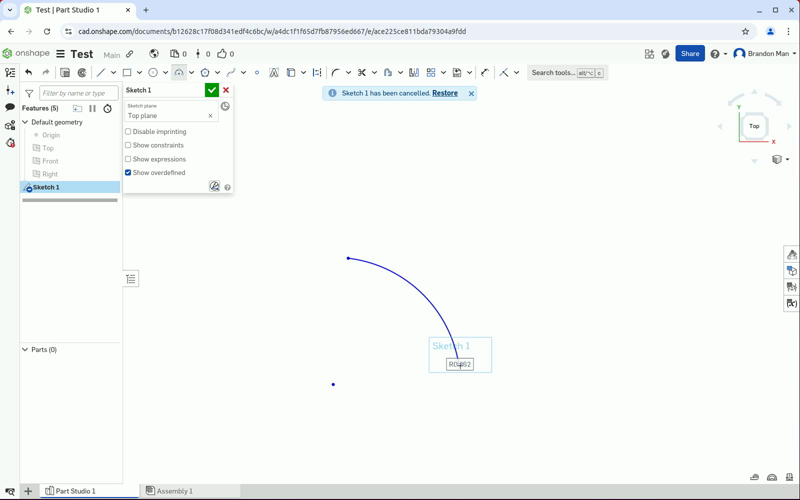
key_up(shift)
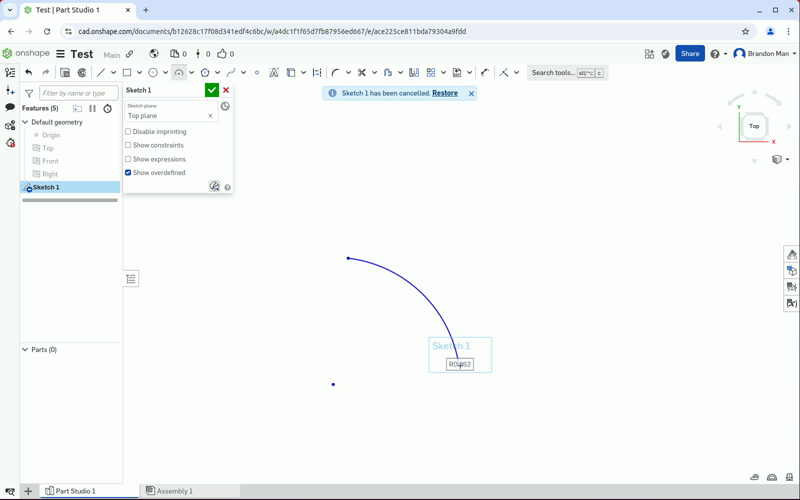
mouse_move(461, 364)
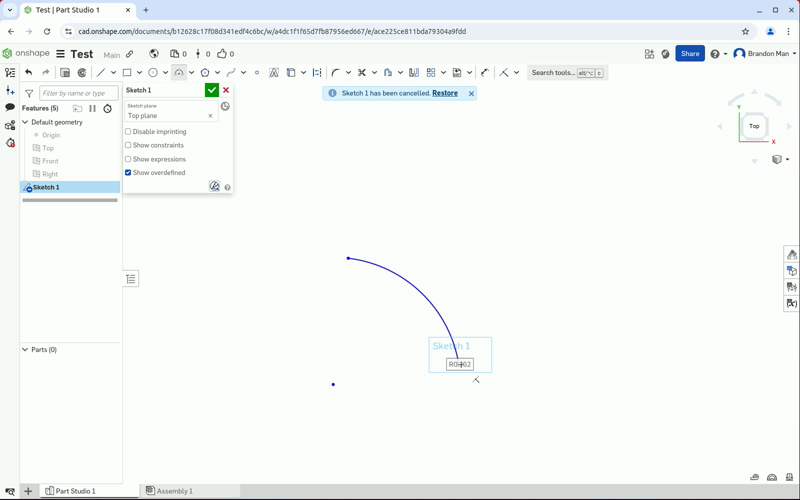
scroll(6)
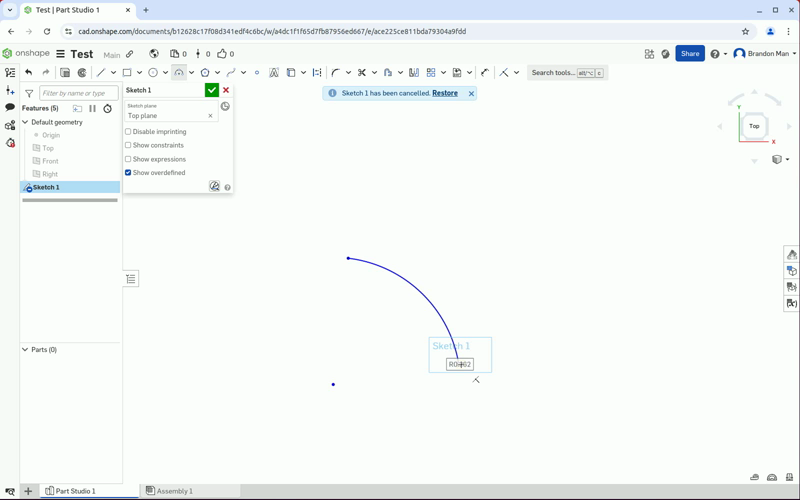
scroll(6)
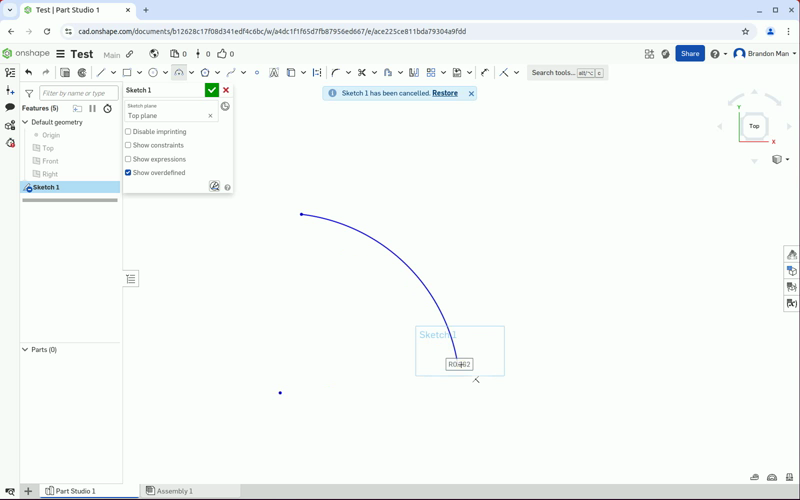
scroll(6)
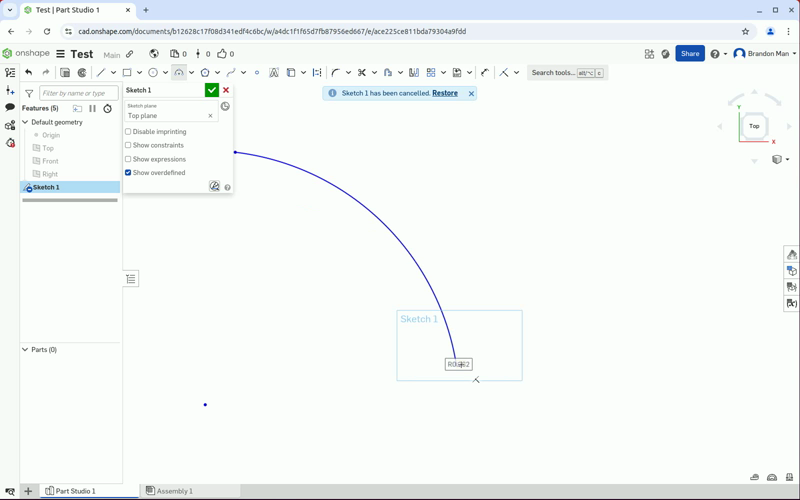
scroll(6)
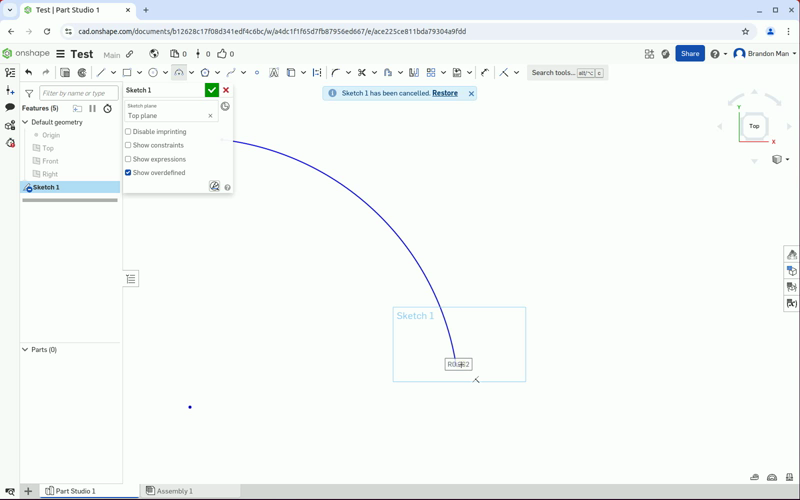
scroll(6)
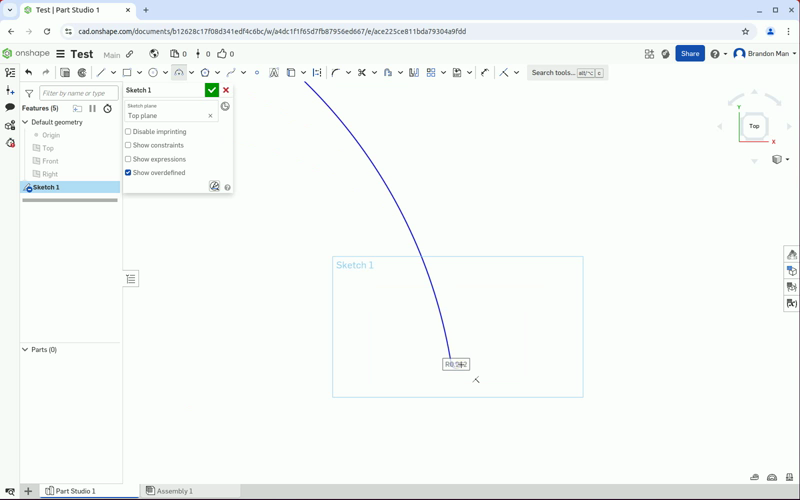
scroll(6)
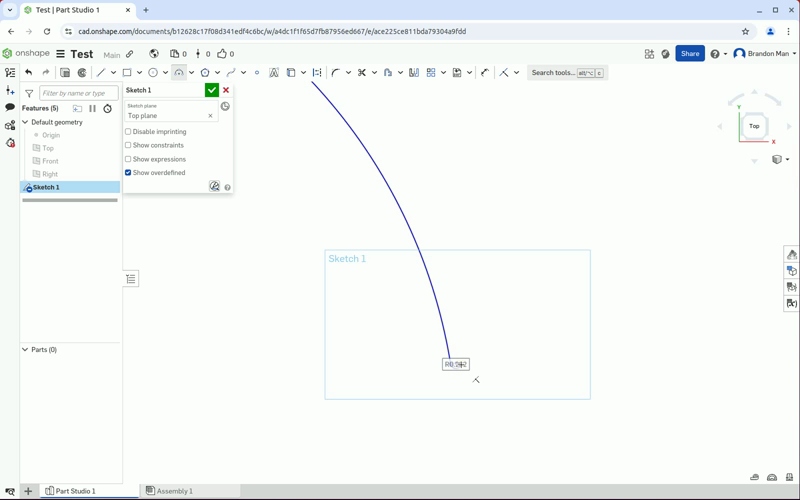
scroll(6)
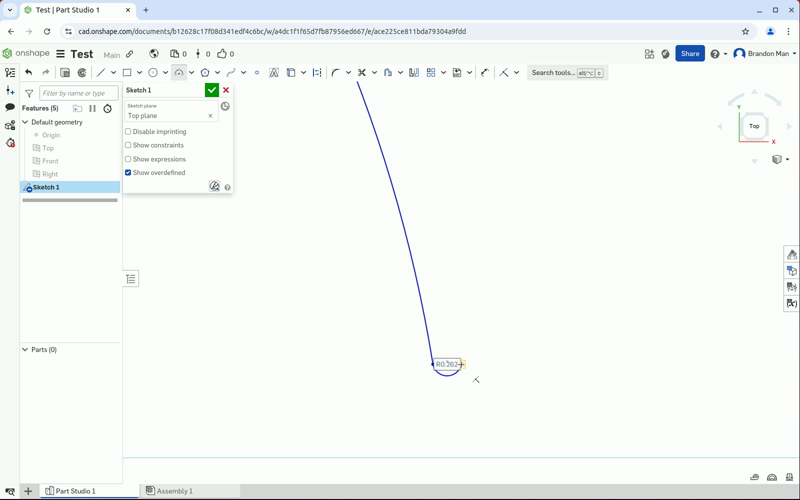
click(461, 364)
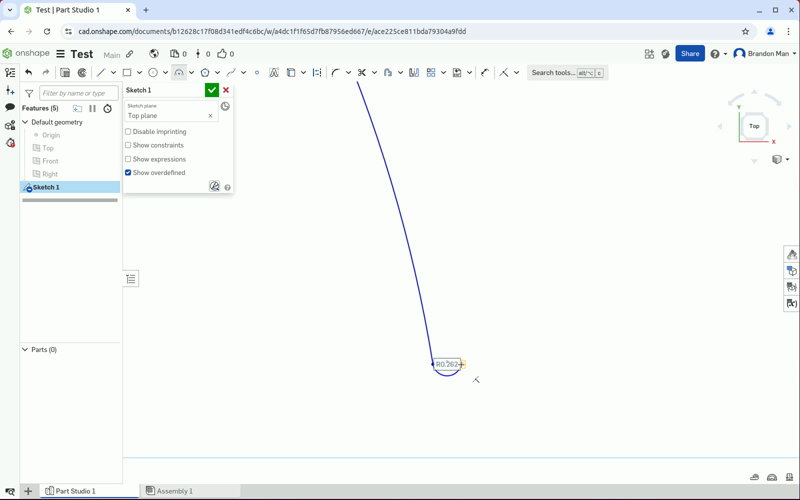
scroll(-6)
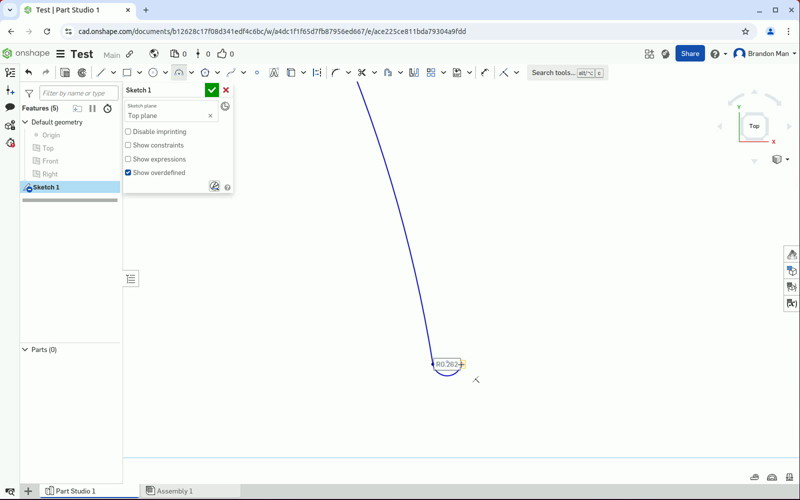
scroll(-6)
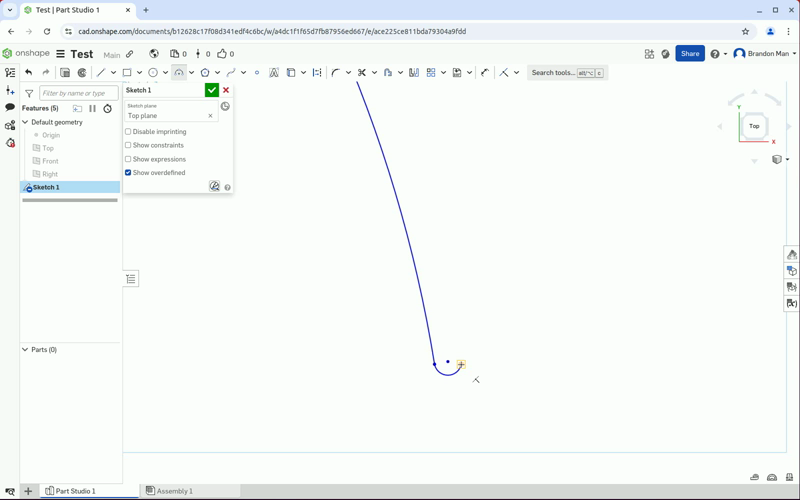
scroll(-6)
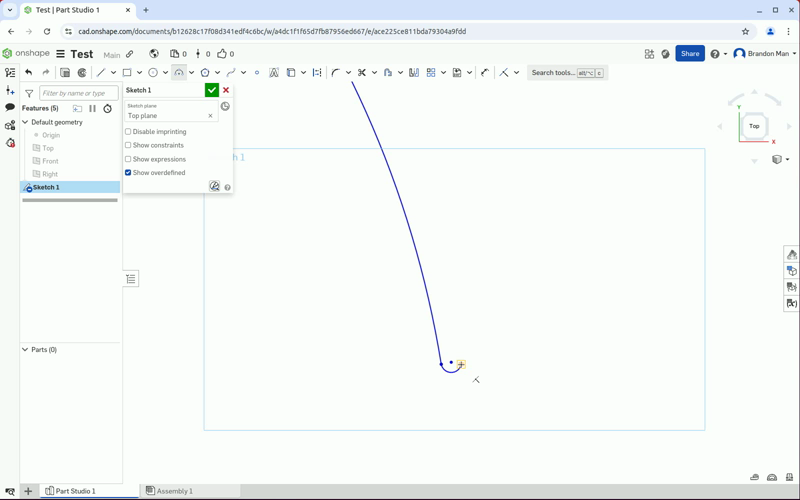
scroll(-6)
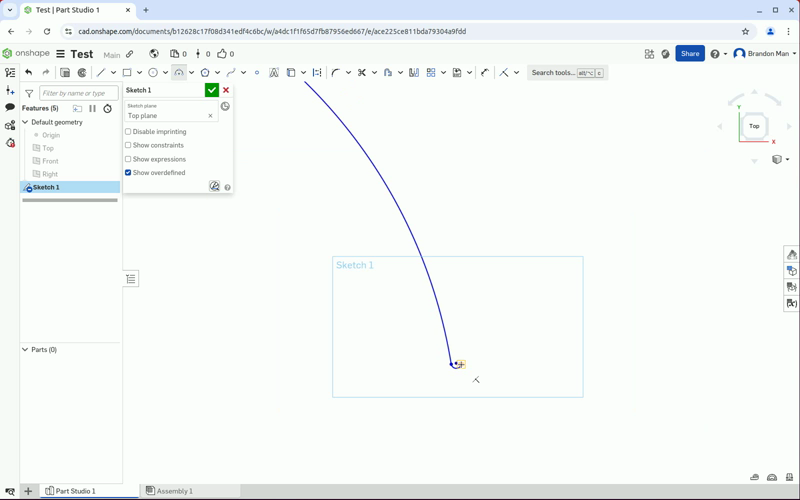
scroll(-6)
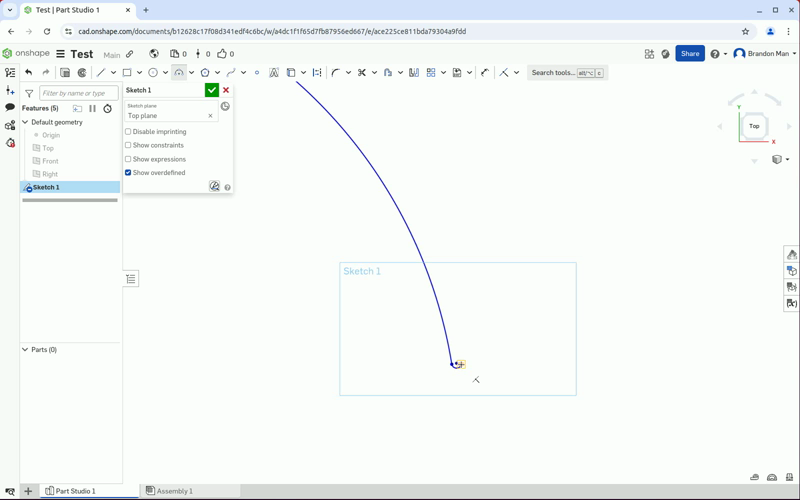
scroll(-6)
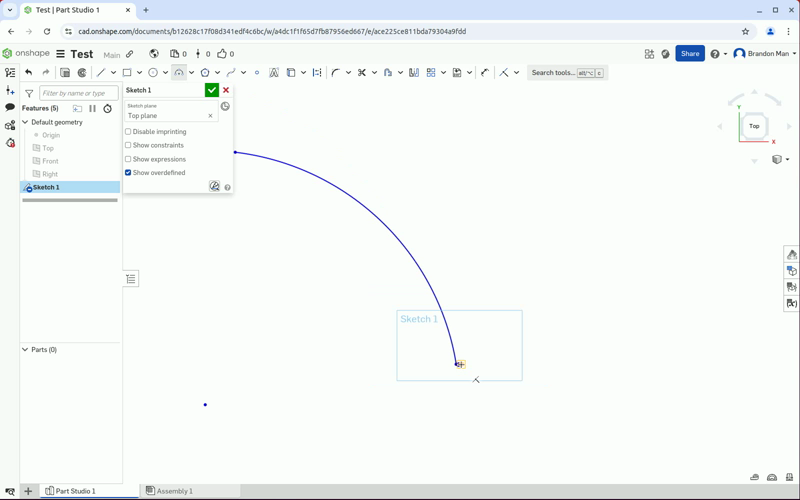
scroll(-6)
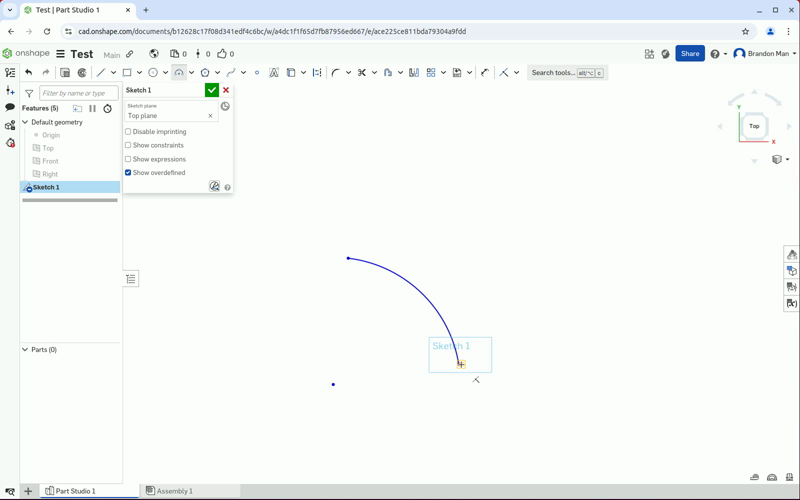
key_down(shift)
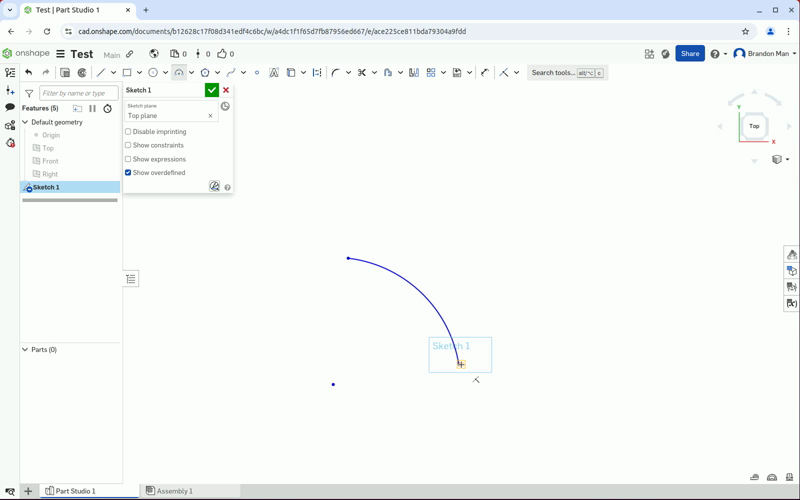
mouse_move(572, 258)
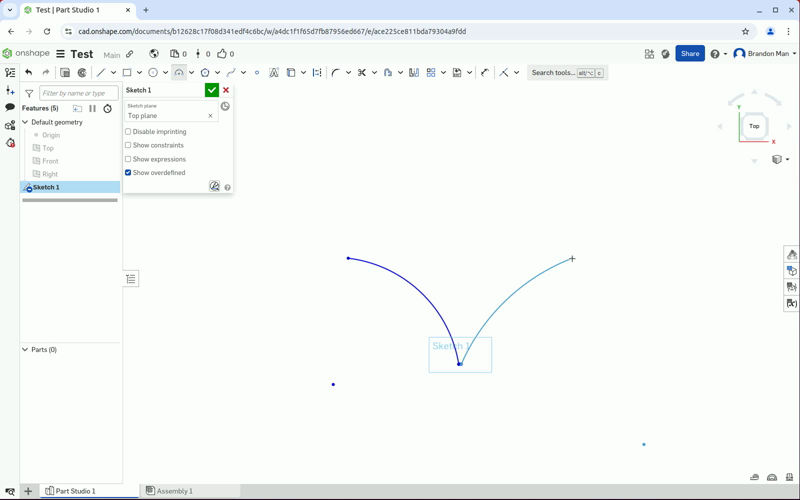
click(572, 258)
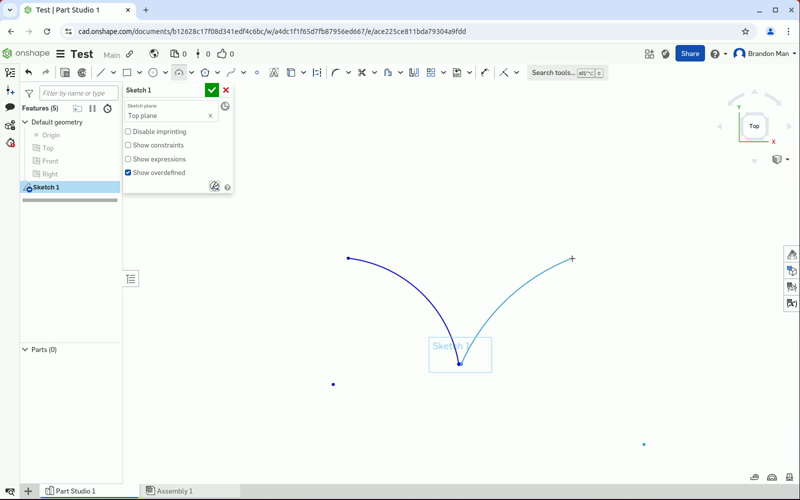
mouse_move(498, 292)
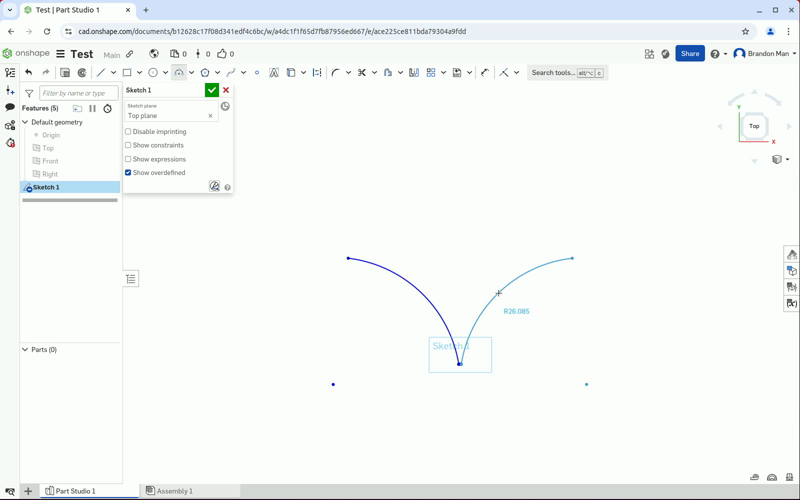
click(498, 292)
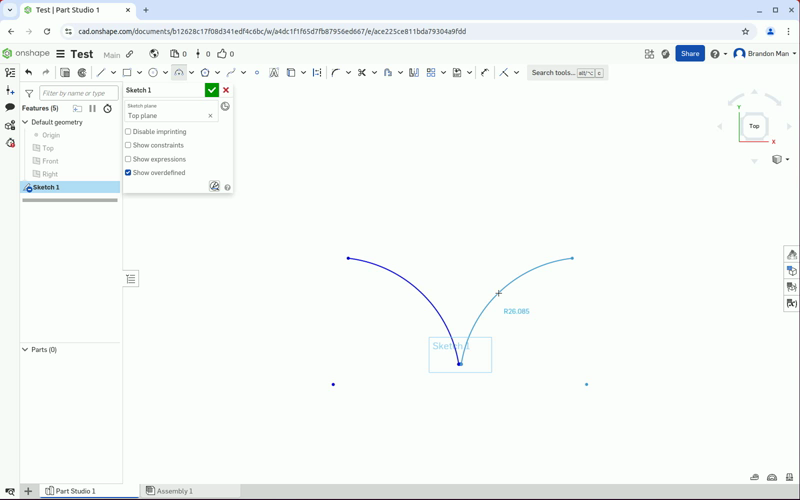
key_up(shift)
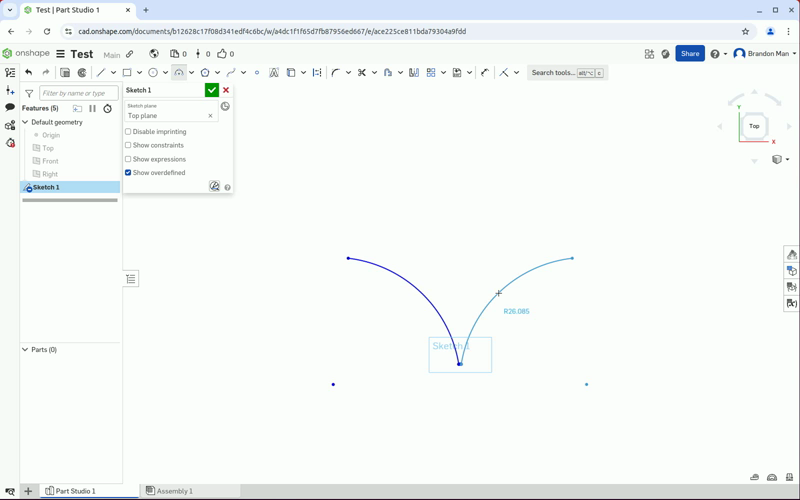
key(esc)
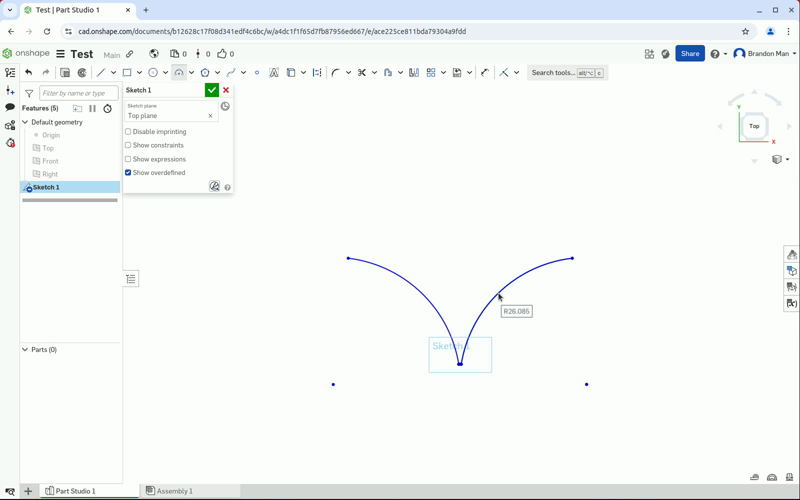
key(l)
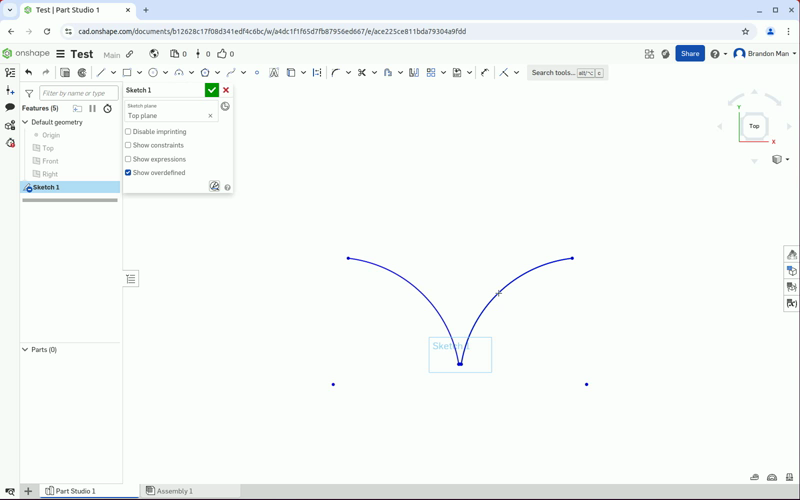
mouse_move(572, 258)
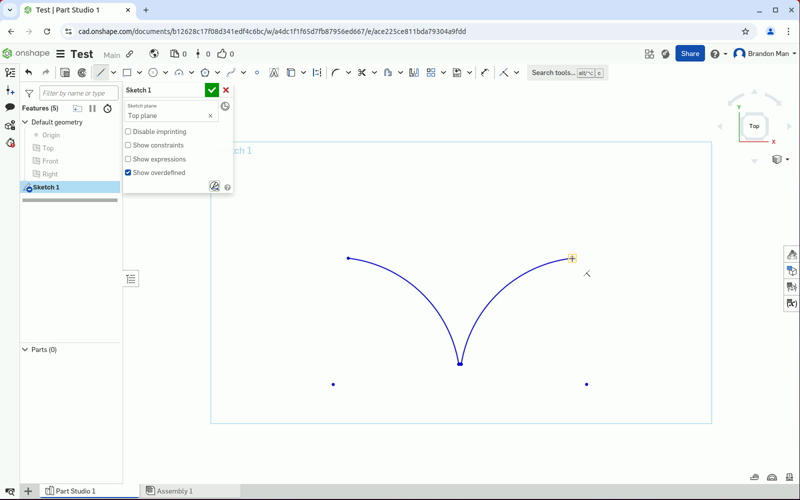
click(572, 258)
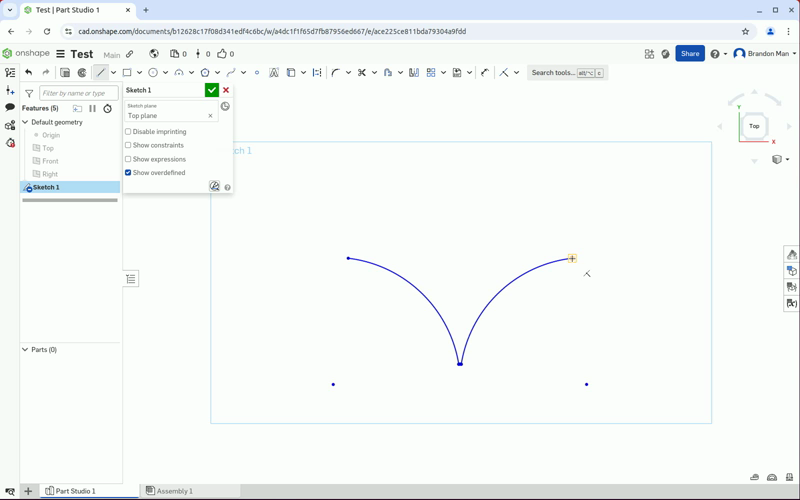
key_down(shift)
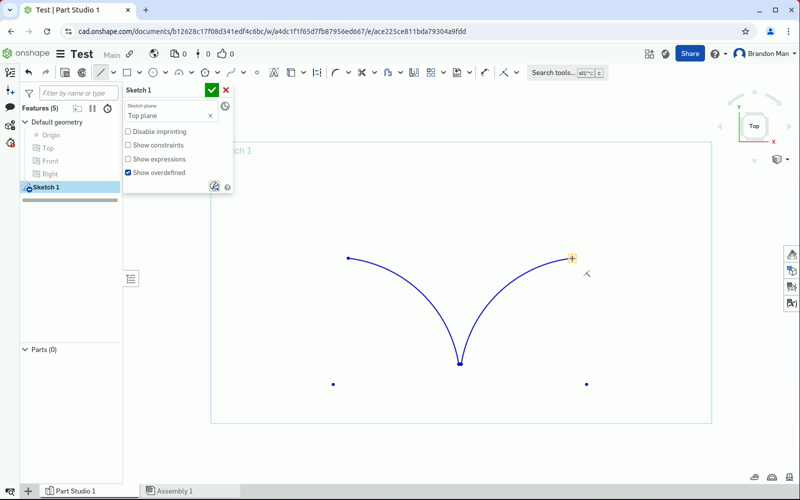
mouse_move(589, 258)
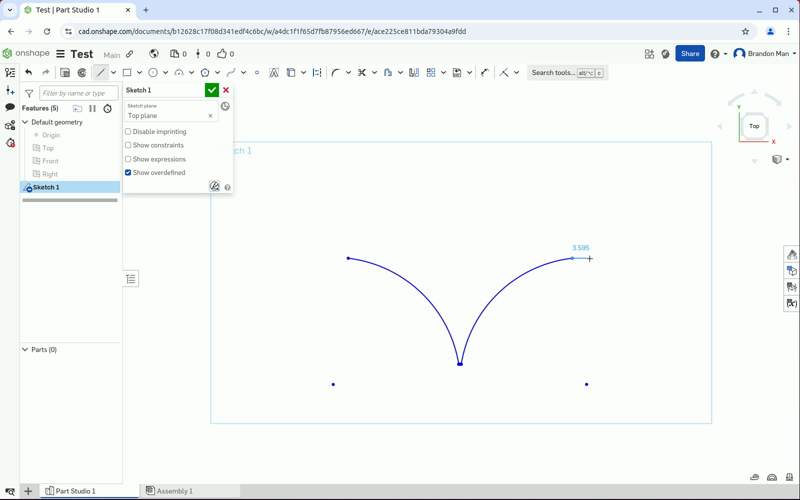
mouse_move(572, 201)
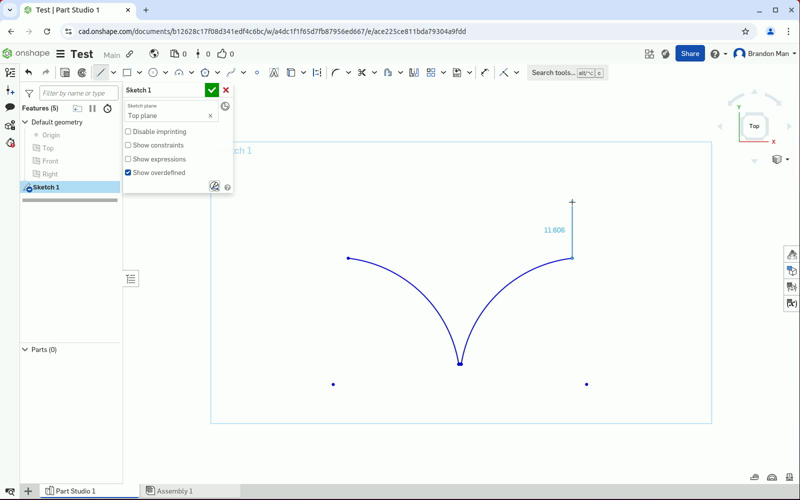
click(572, 201)
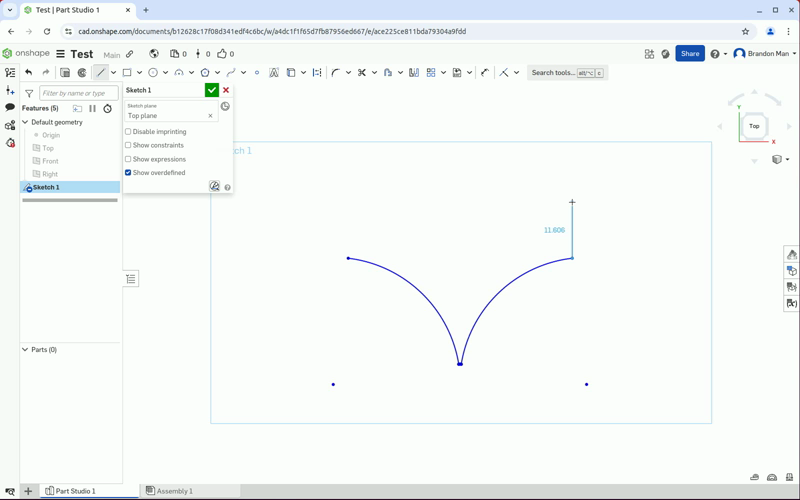
key_up(shift)
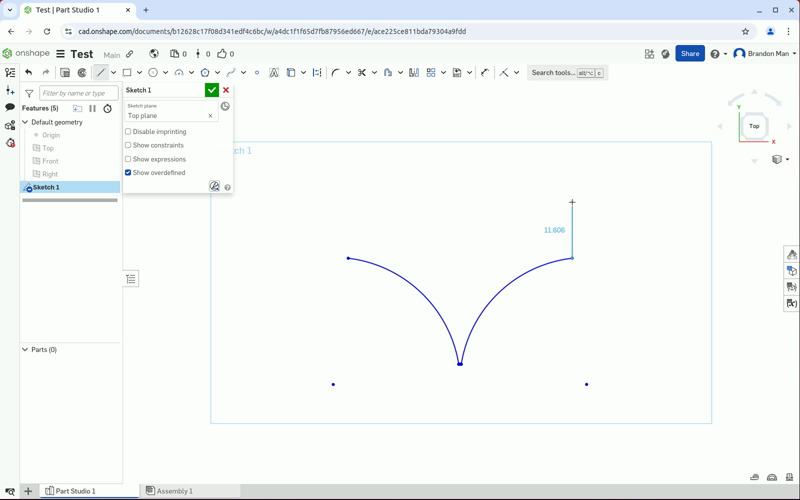
key(esc)
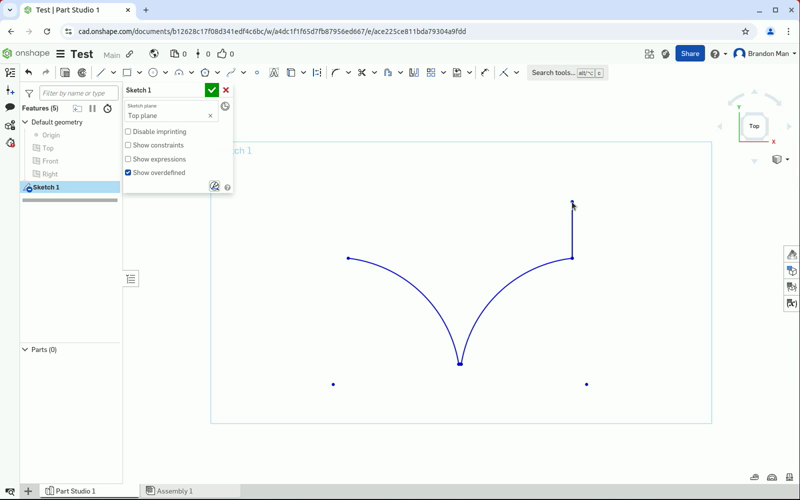
key(a)
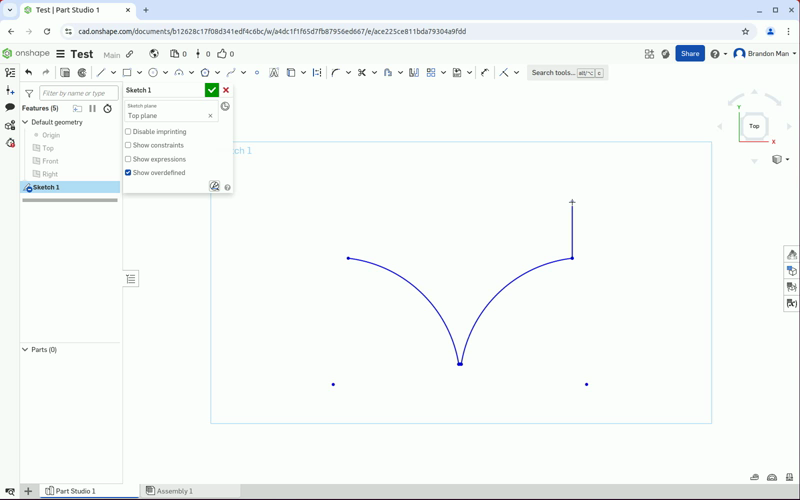
mouse_move(572, 201)
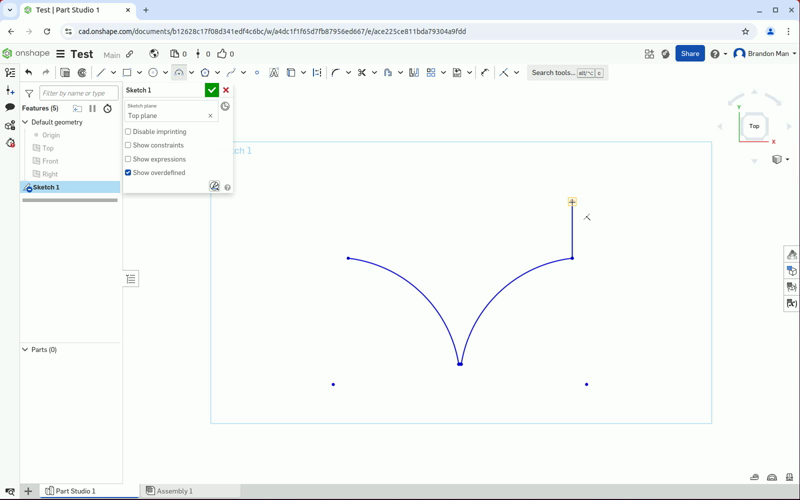
click(572, 201)
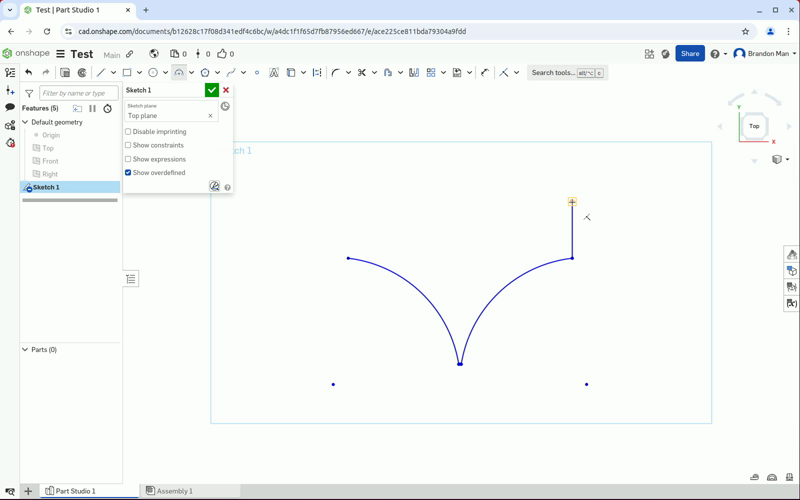
key_down(shift)
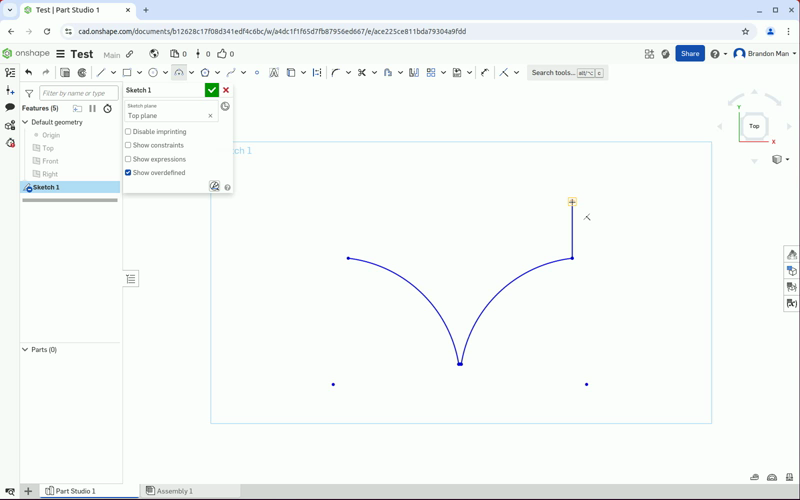
mouse_move(569, 199)
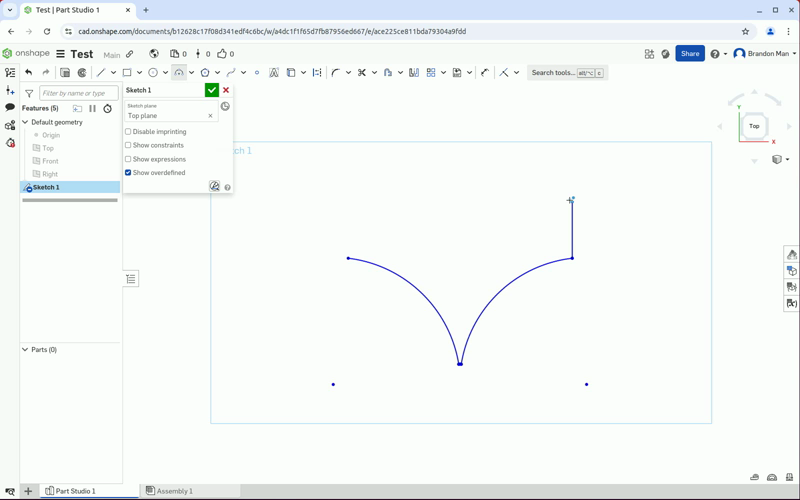
scroll(6)
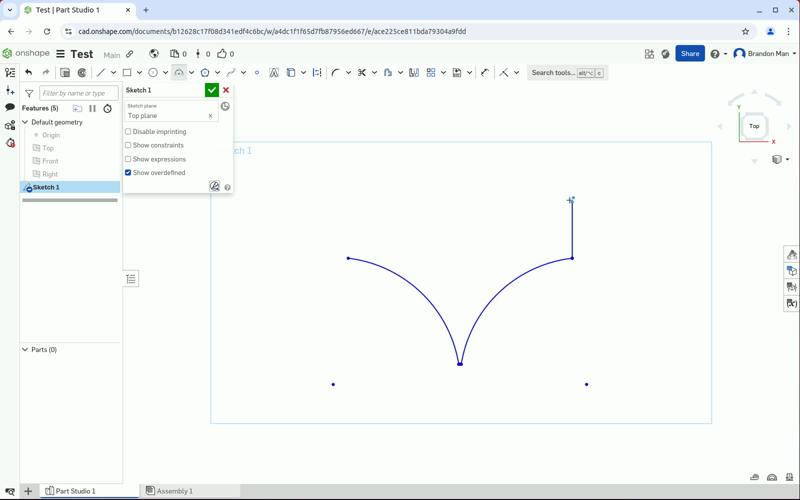
scroll(6)
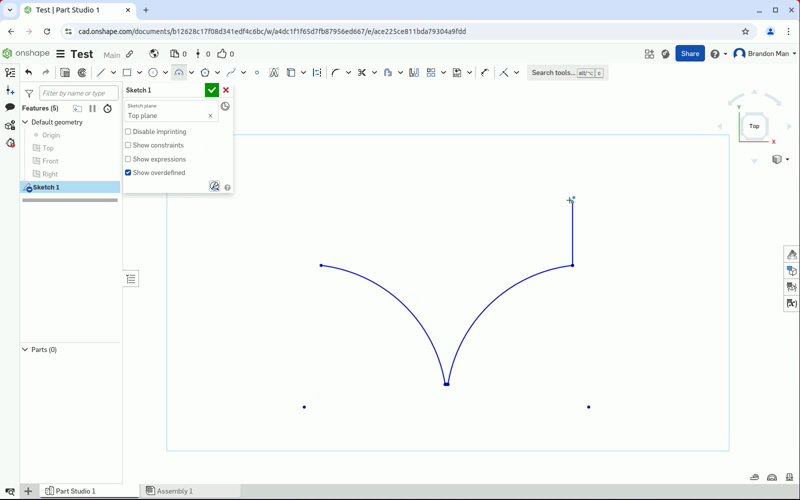
scroll(6)
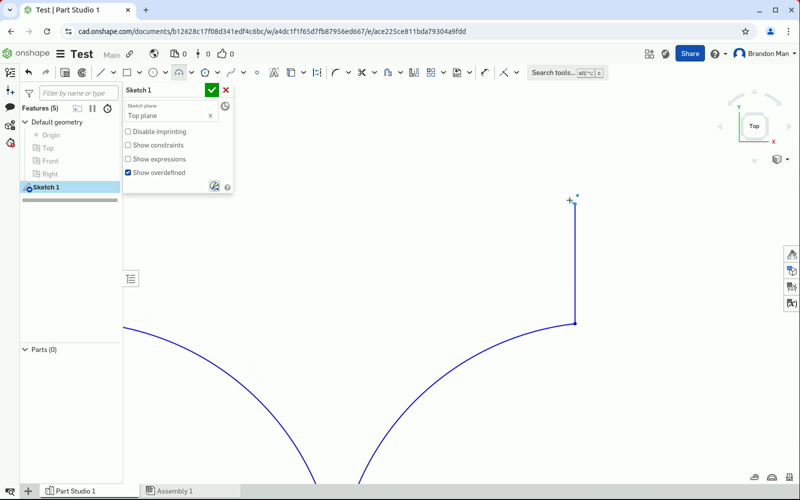
scroll(6)
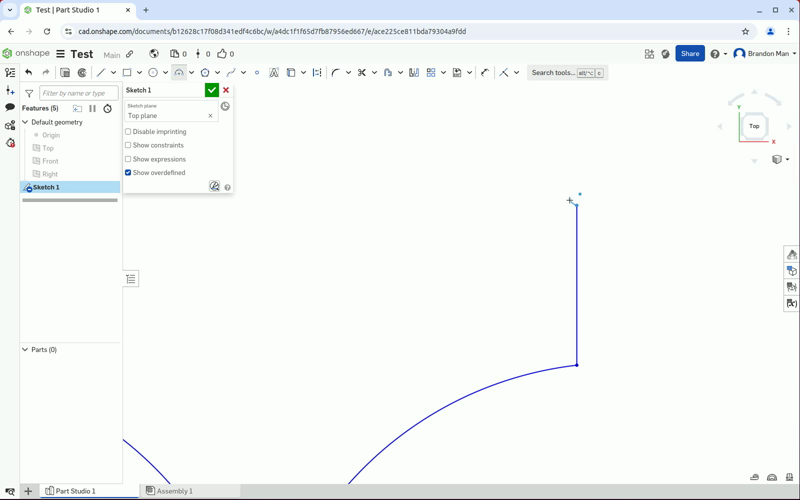
scroll(6)
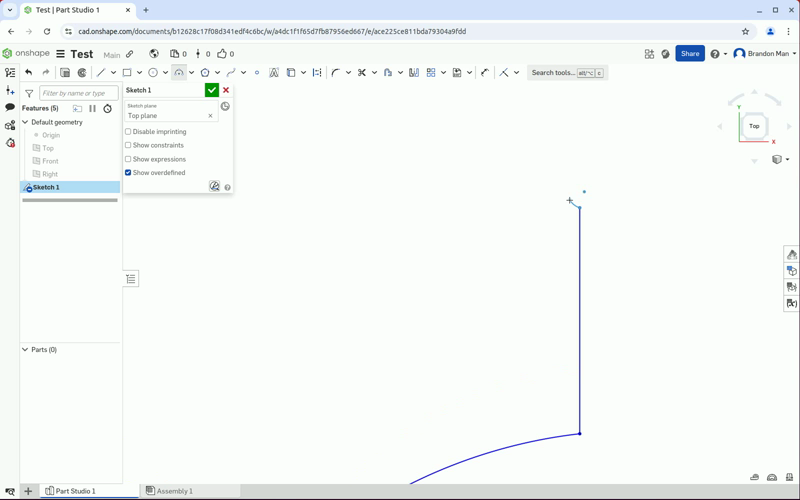
scroll(6)
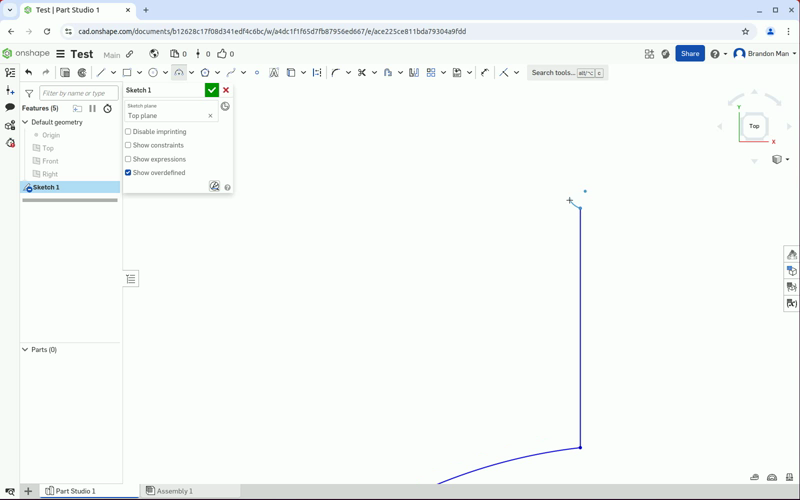
scroll(6)
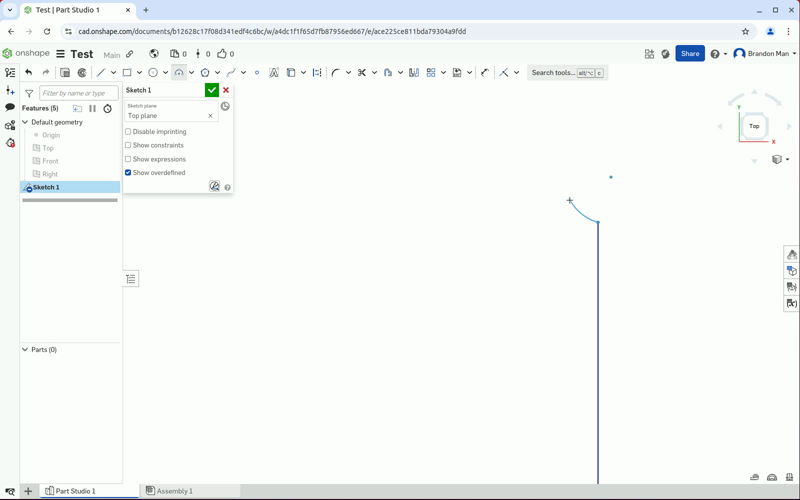
click(569, 199)
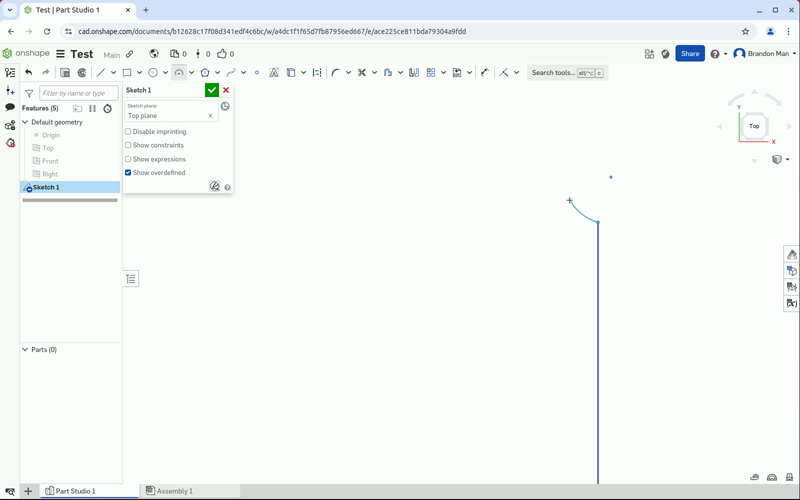
scroll(-6)
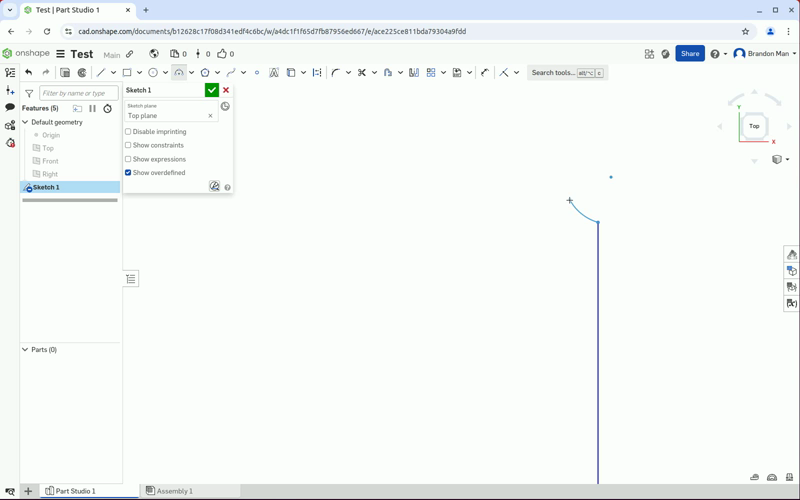
scroll(-6)
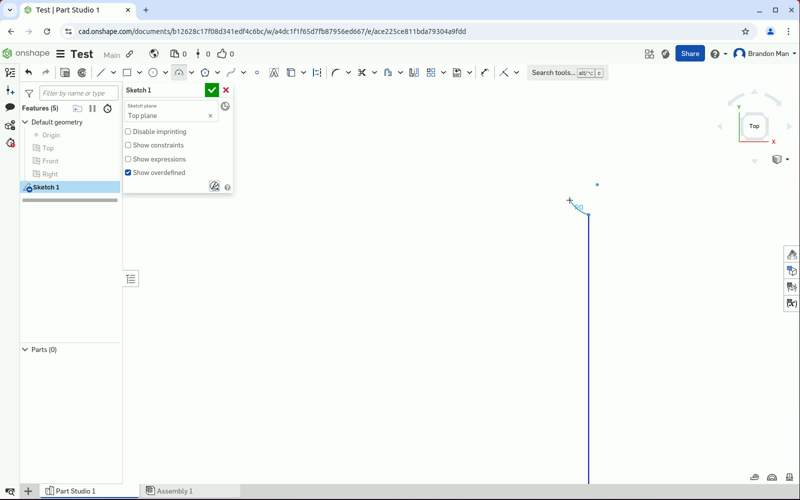
scroll(-6)
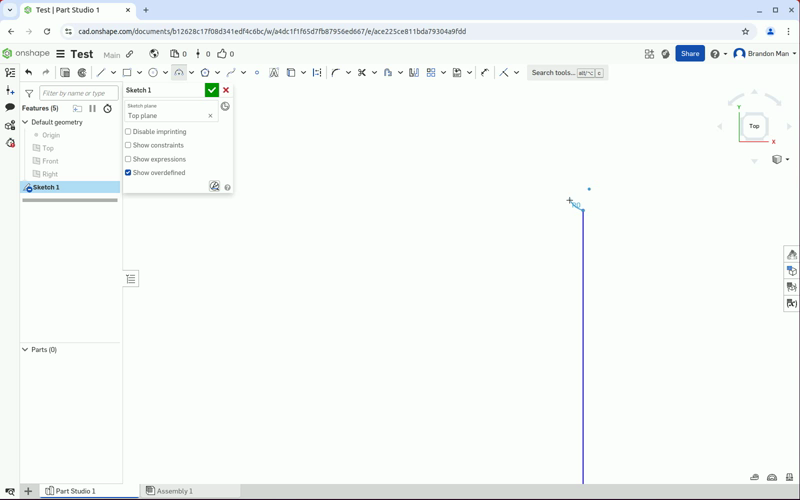
scroll(-6)
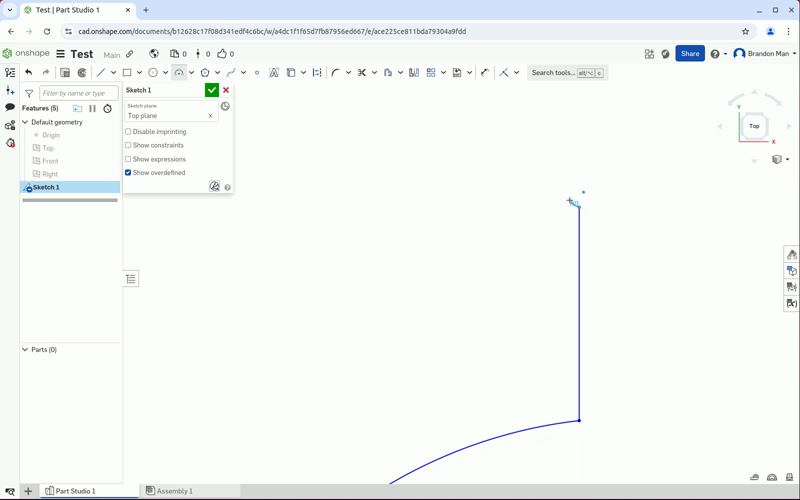
scroll(-6)
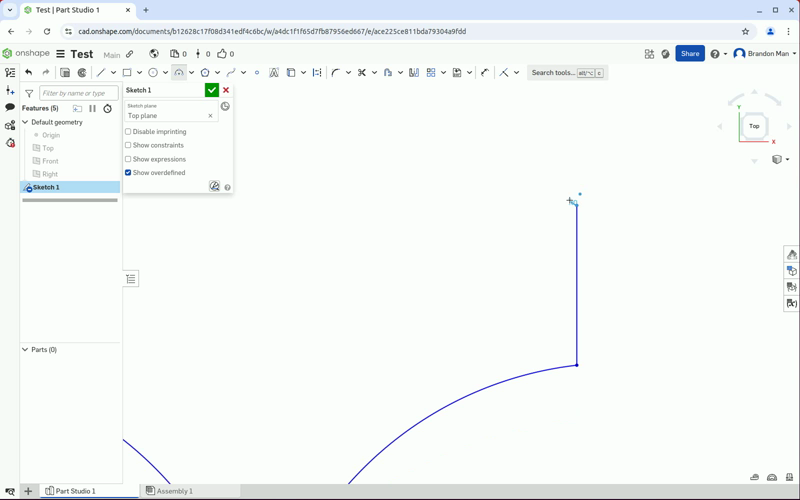
scroll(-6)
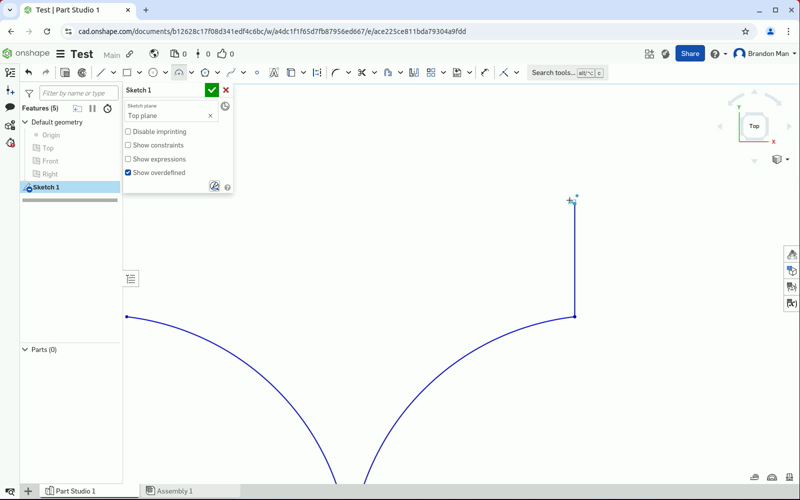
scroll(-6)
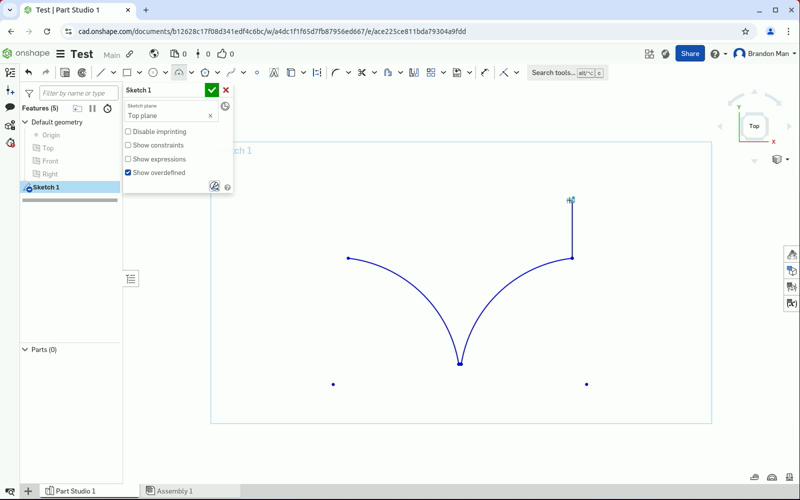
mouse_move(571, 200)
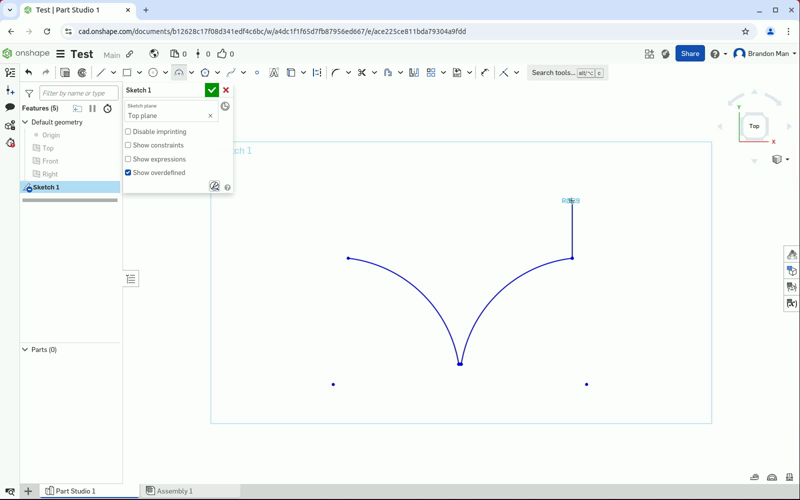
scroll(6)
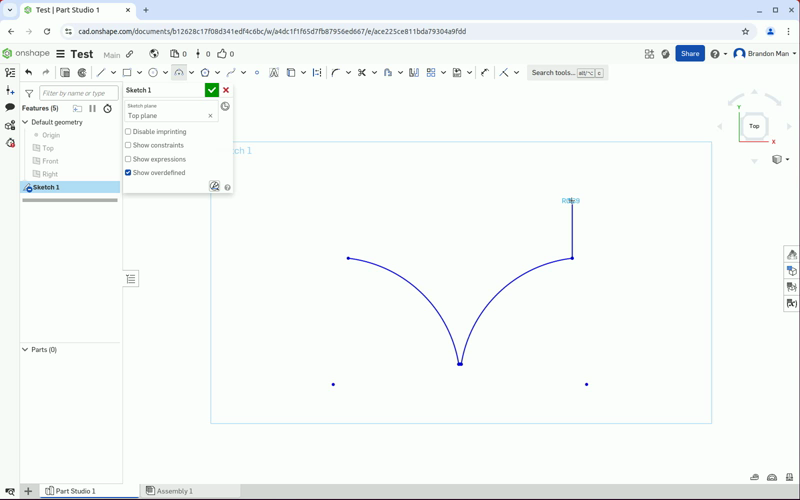
scroll(6)
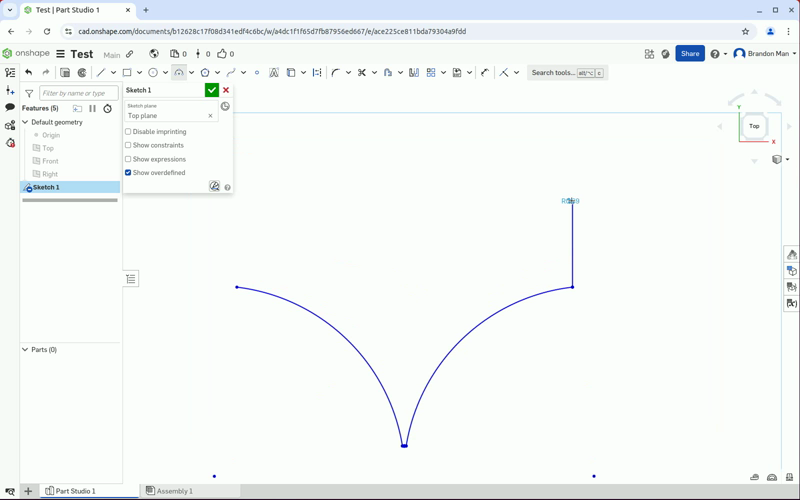
scroll(6)
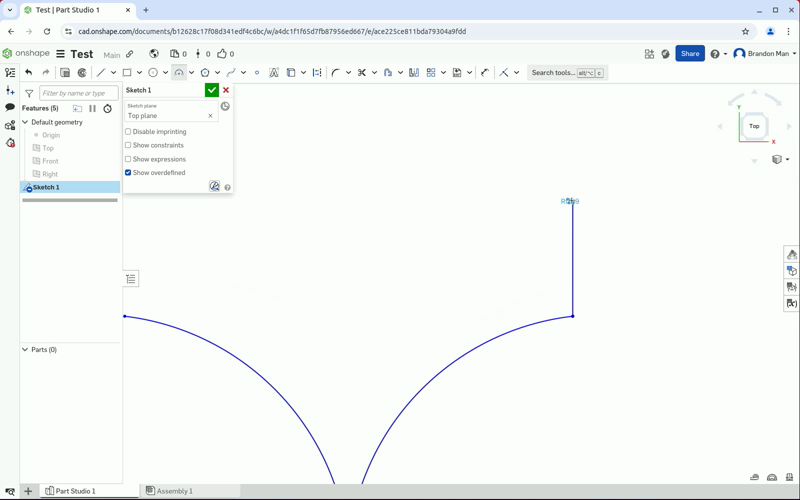
scroll(6)
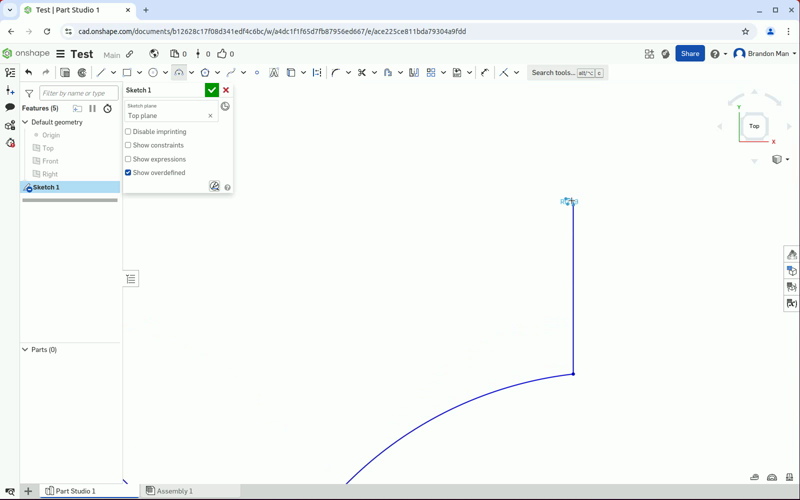
scroll(6)
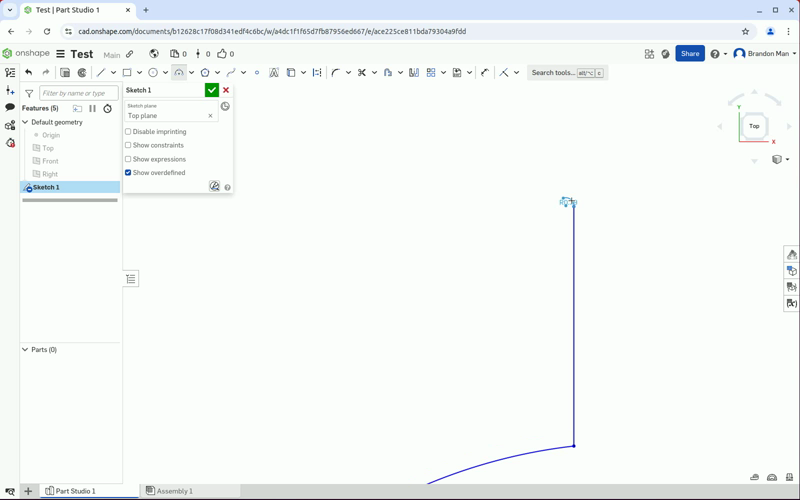
scroll(6)
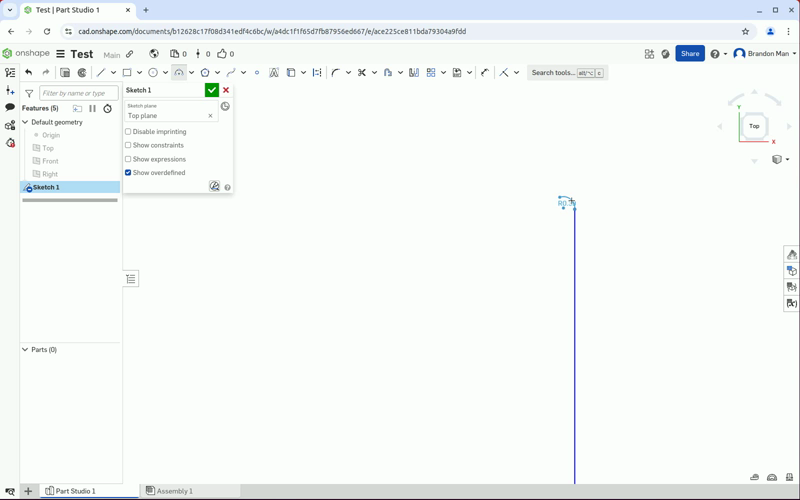
scroll(6)
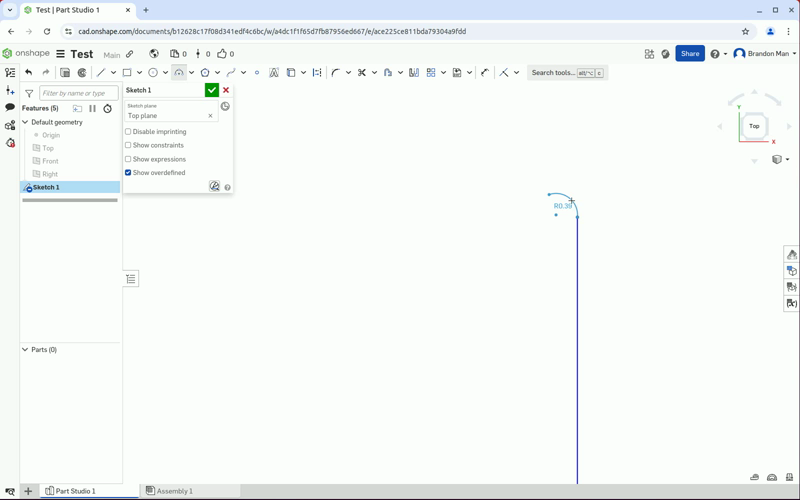
click(571, 200)
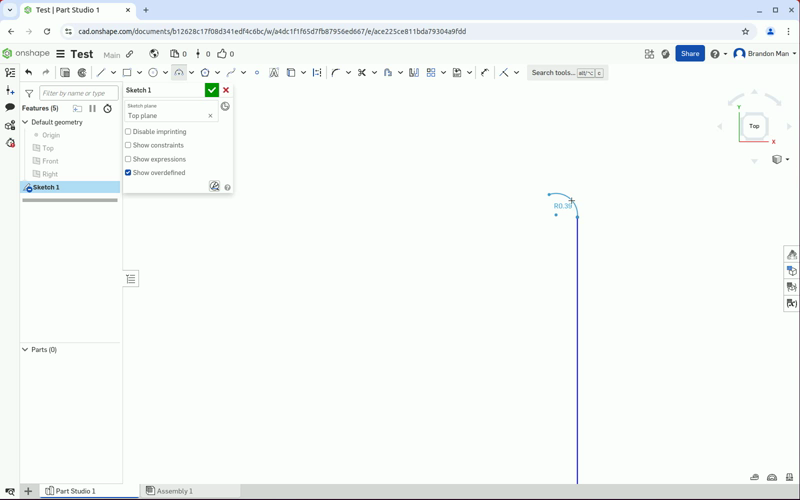
scroll(-6)
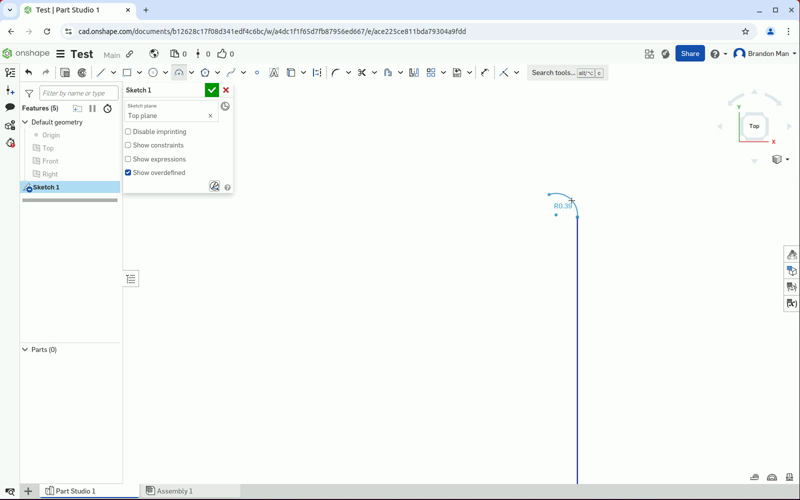
scroll(-6)
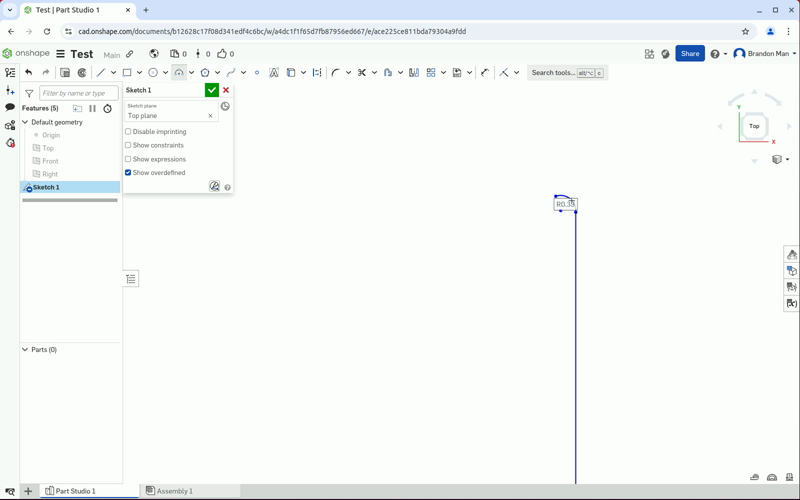
scroll(-6)
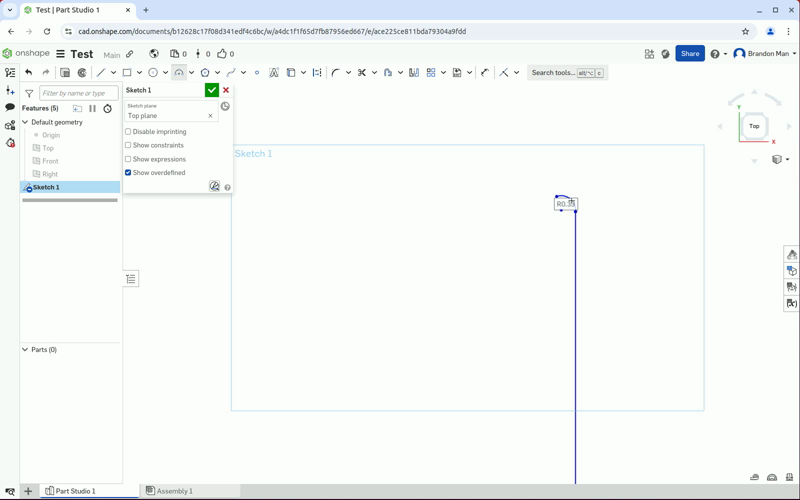
scroll(-6)
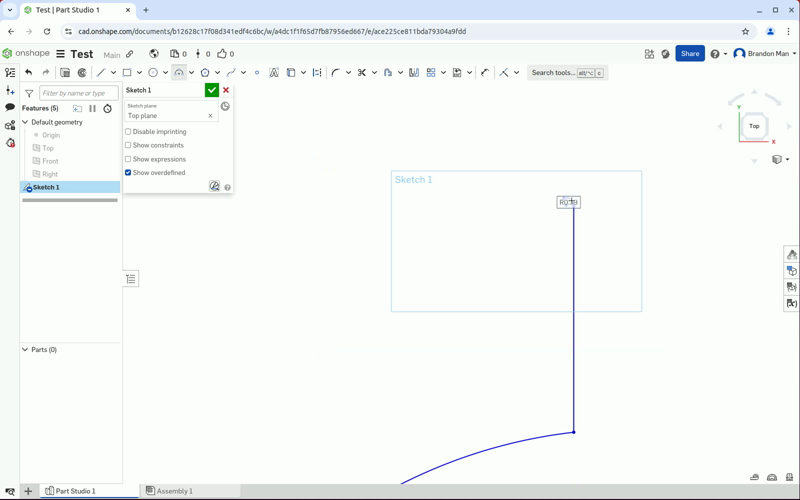
scroll(-6)
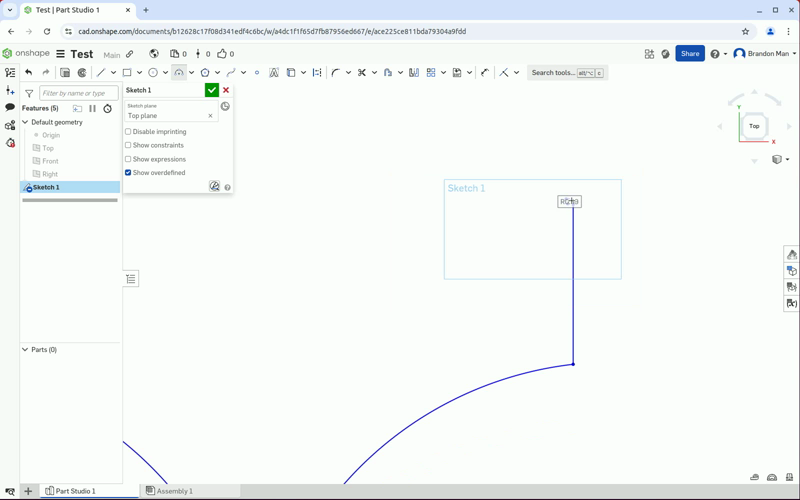
scroll(-6)
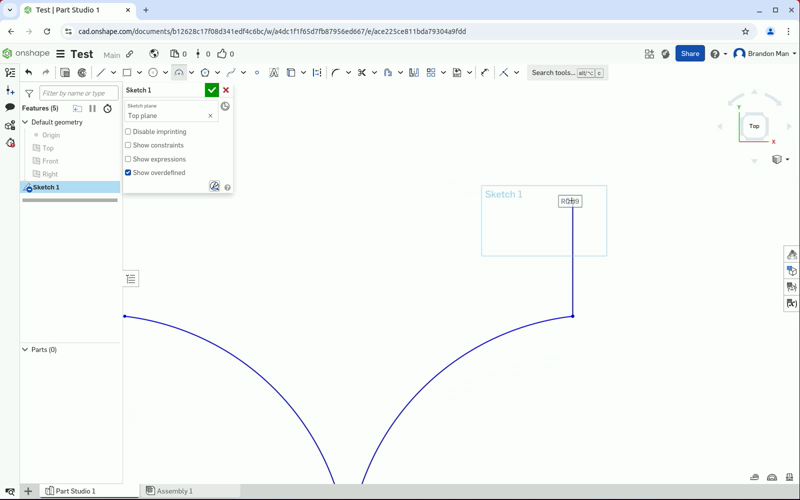
scroll(-6)
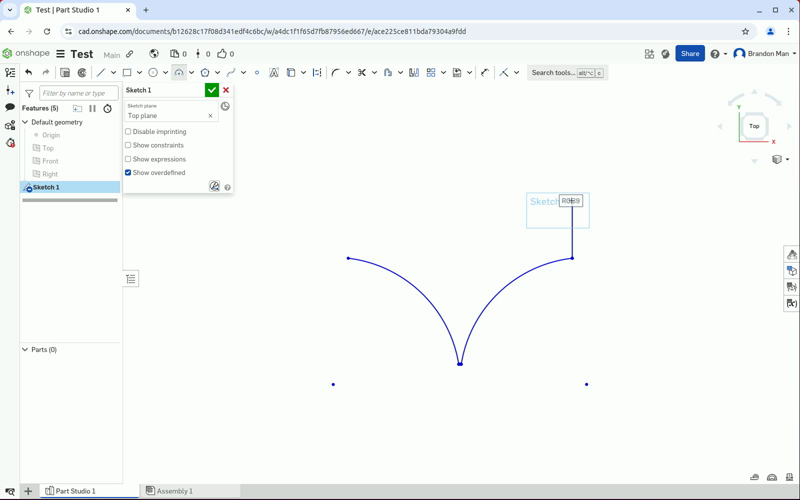
key_up(shift)
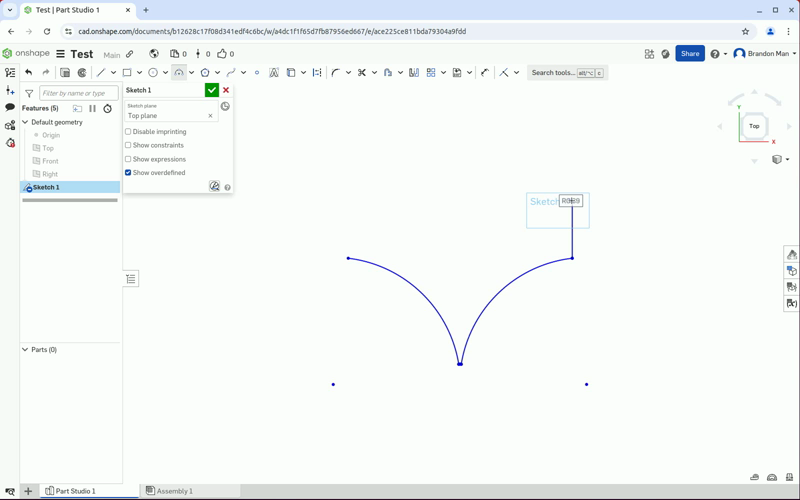
key(esc)
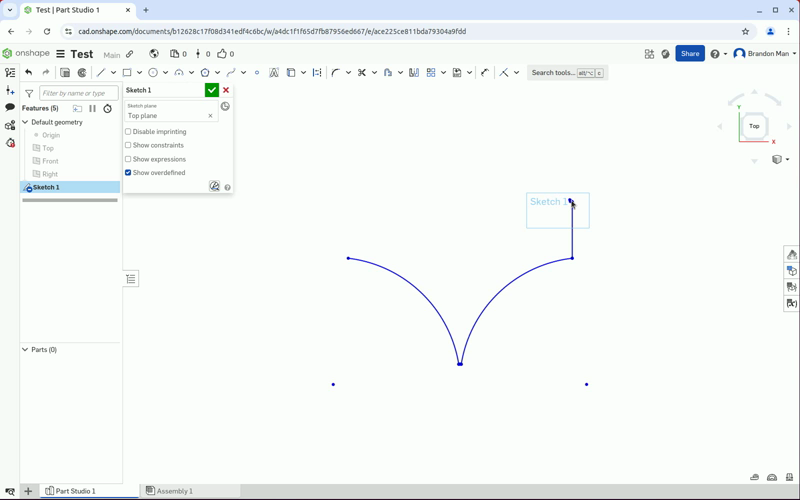
key(l)
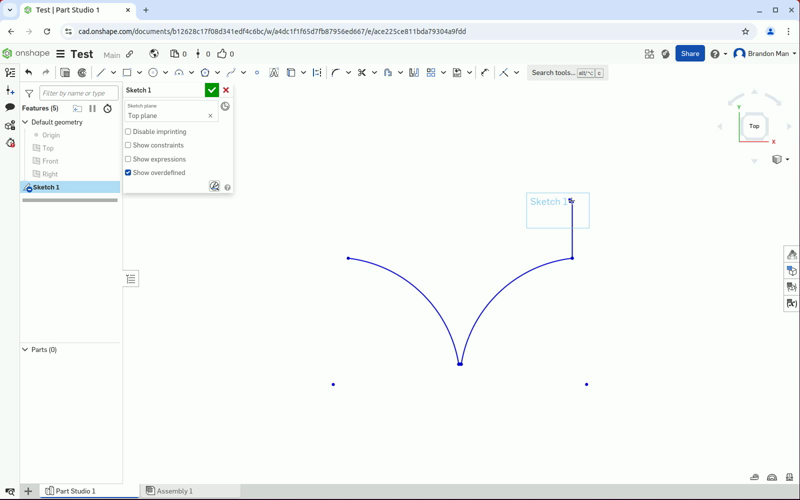
mouse_move(569, 199)
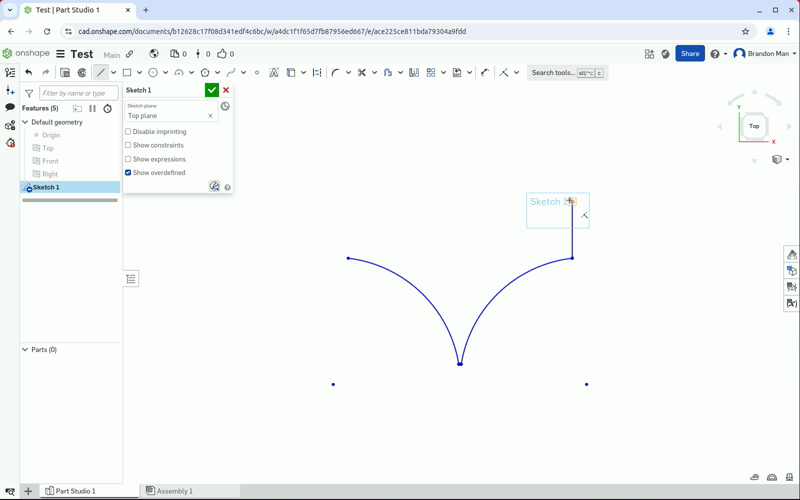
scroll(6)
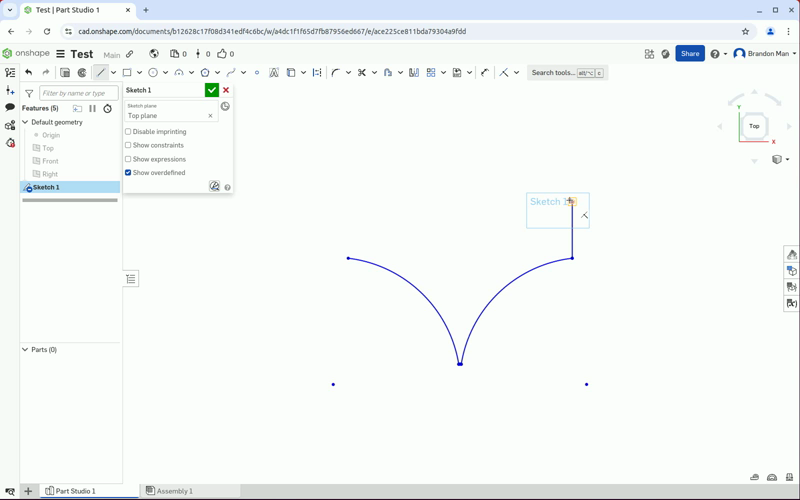
scroll(6)
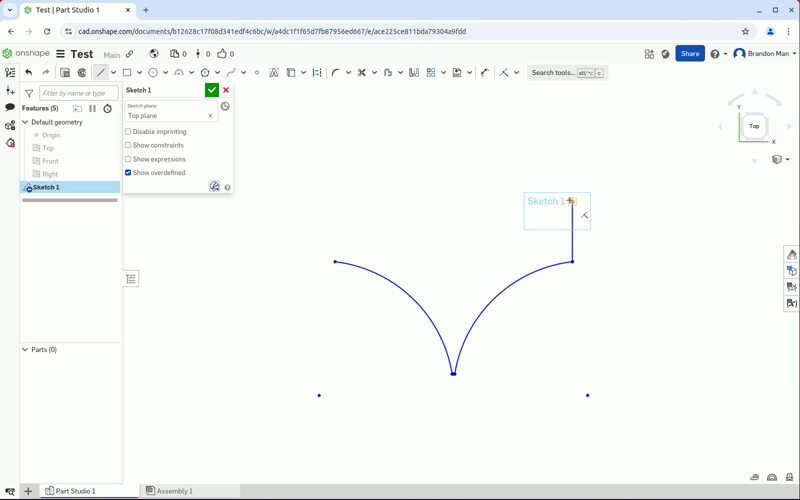
scroll(6)
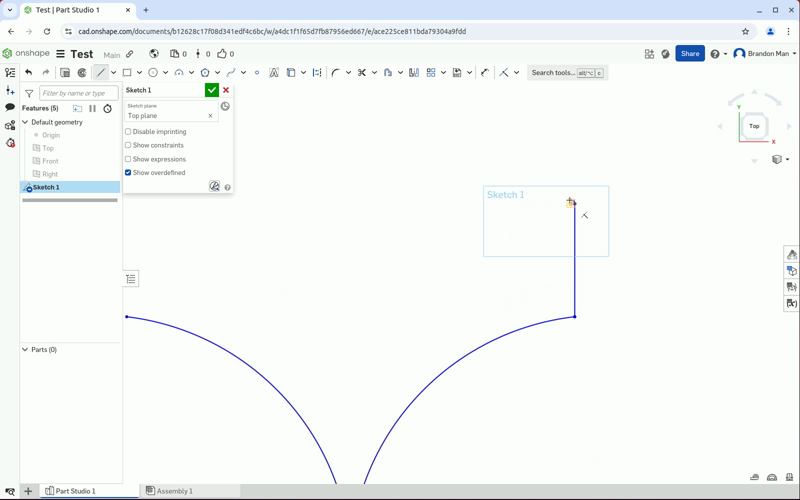
scroll(6)
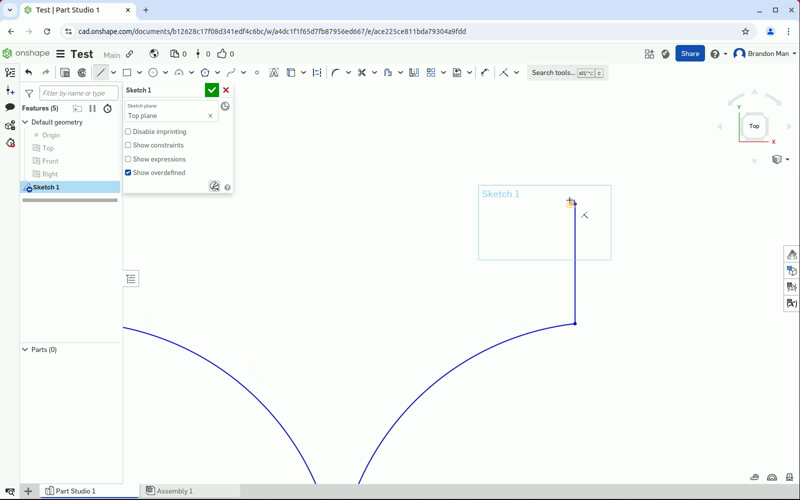
scroll(6)
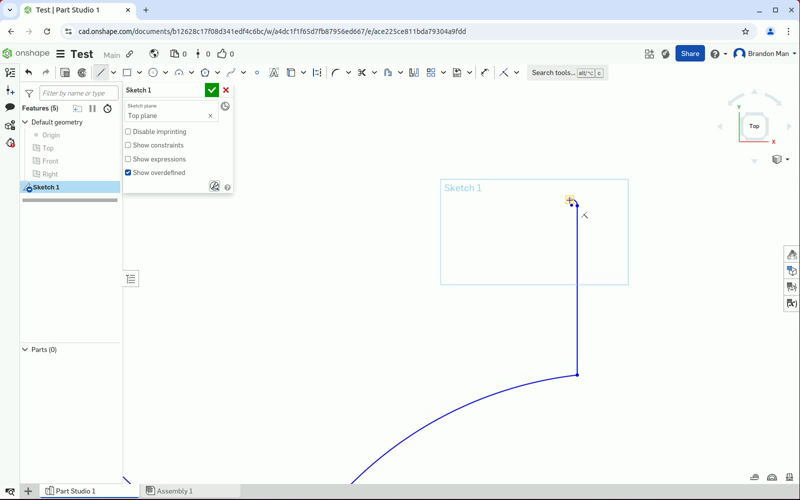
scroll(6)
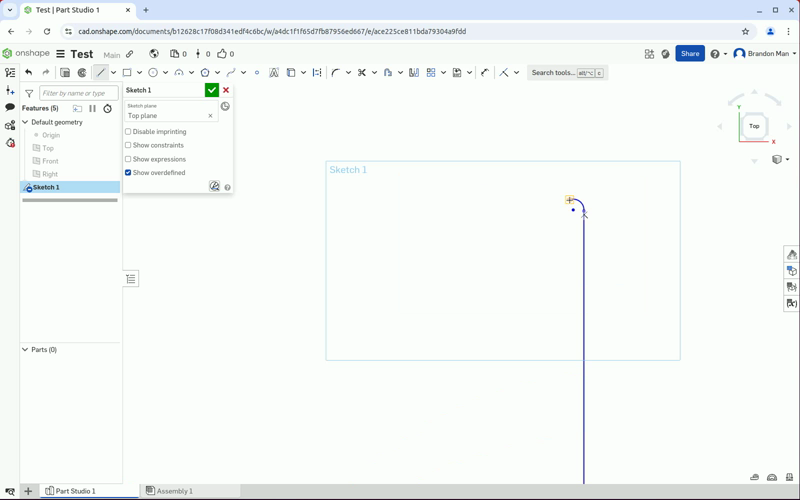
scroll(6)
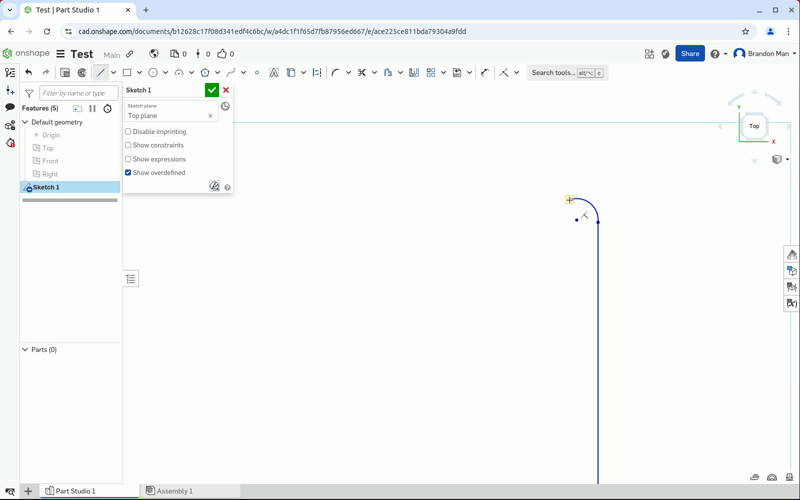
click(569, 199)
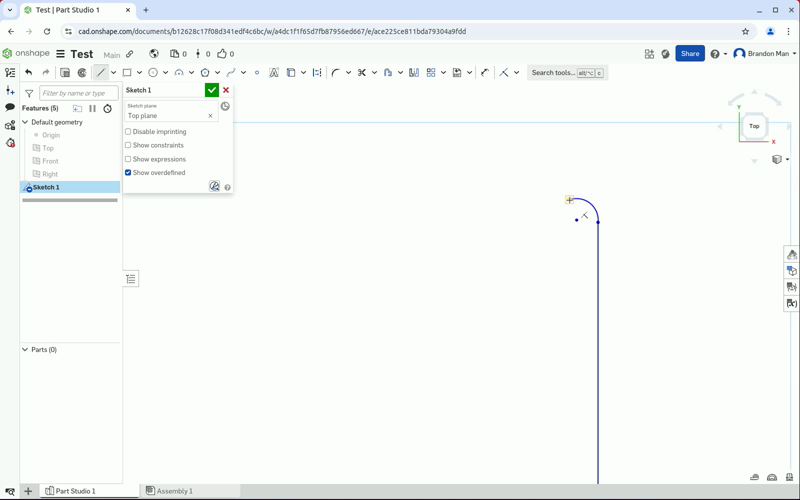
scroll(-6)
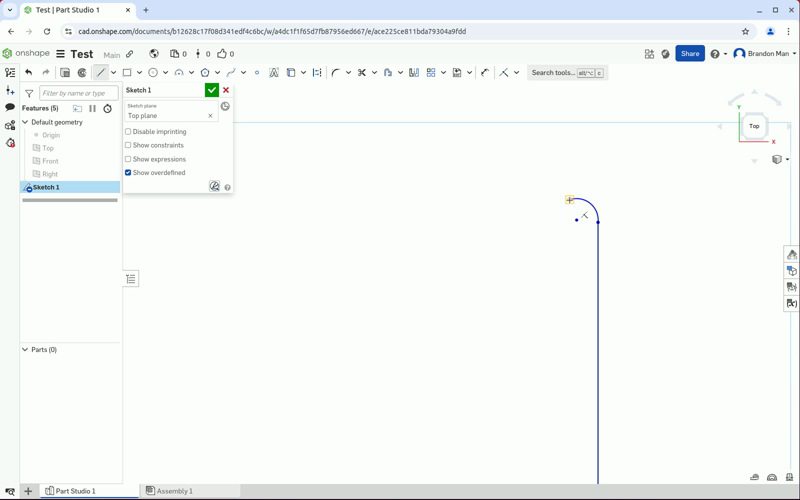
scroll(-6)
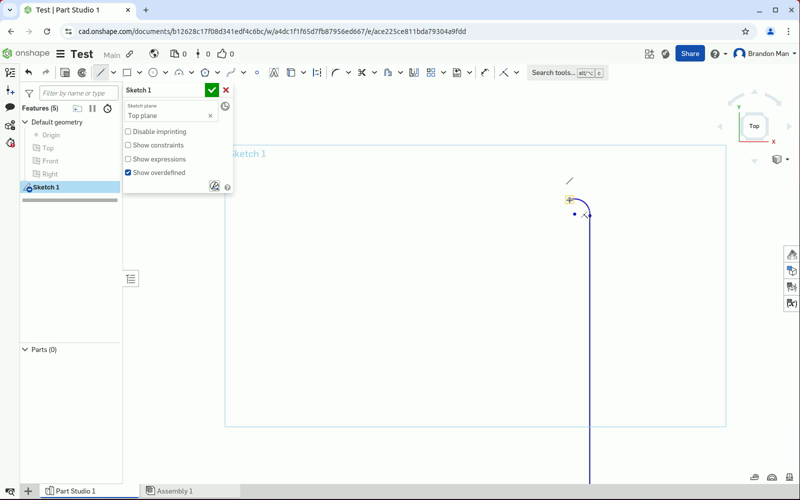
scroll(-6)
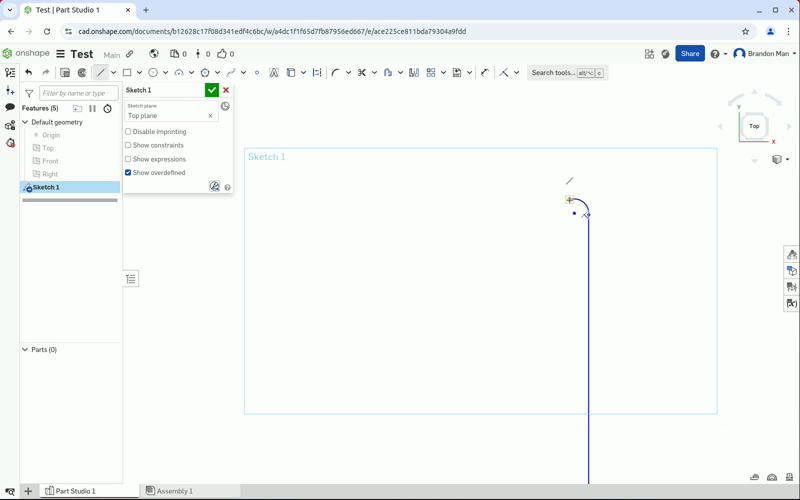
scroll(-6)
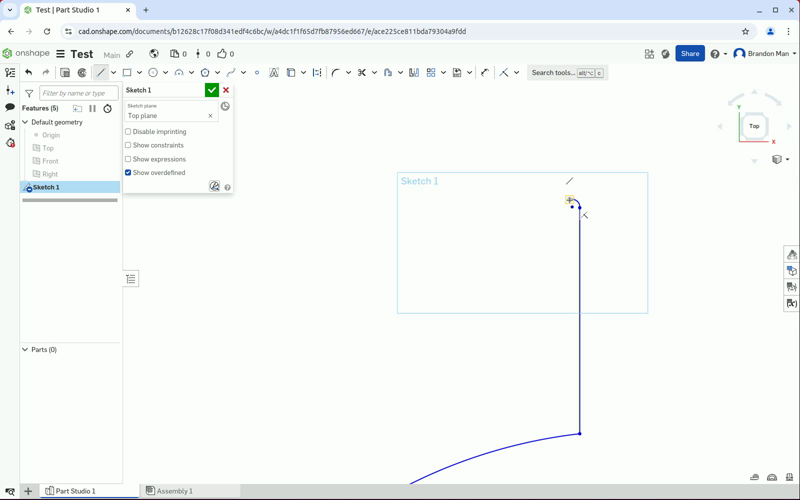
scroll(-6)
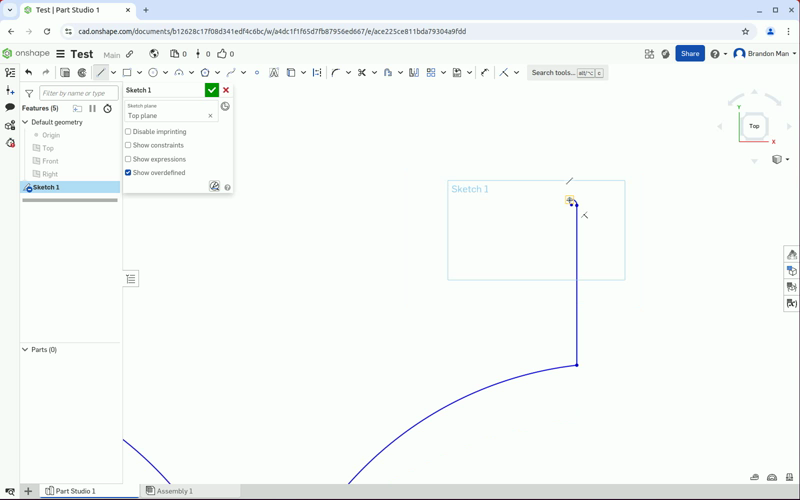
scroll(-6)
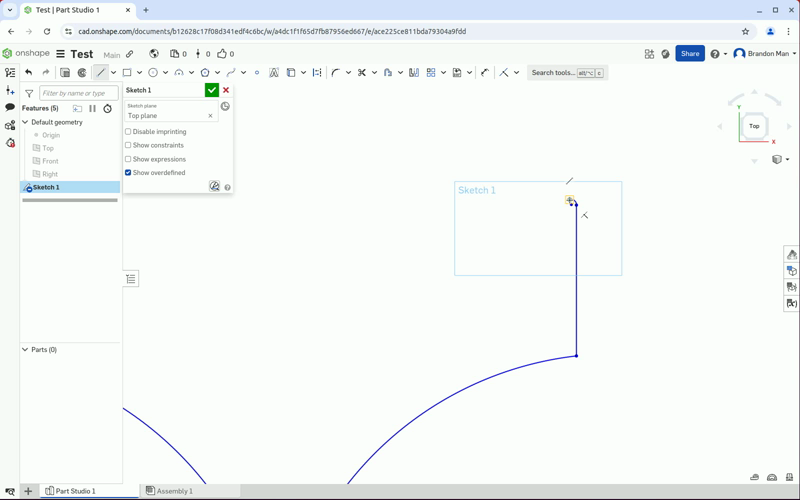
scroll(-6)
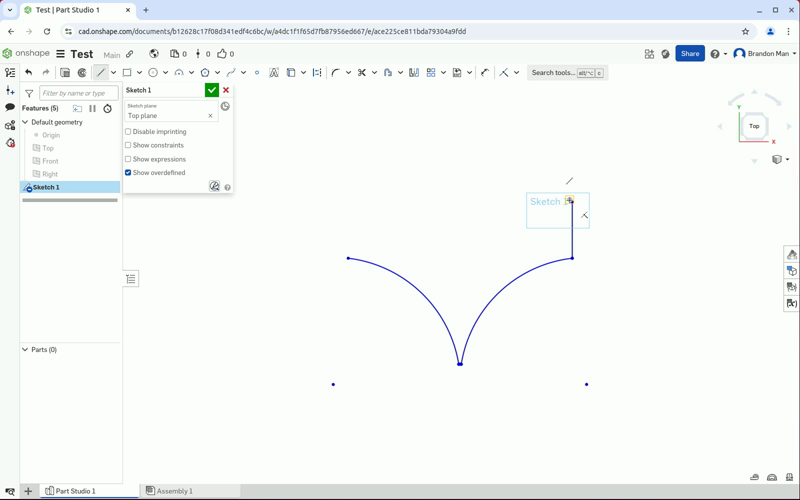
key_down(shift)
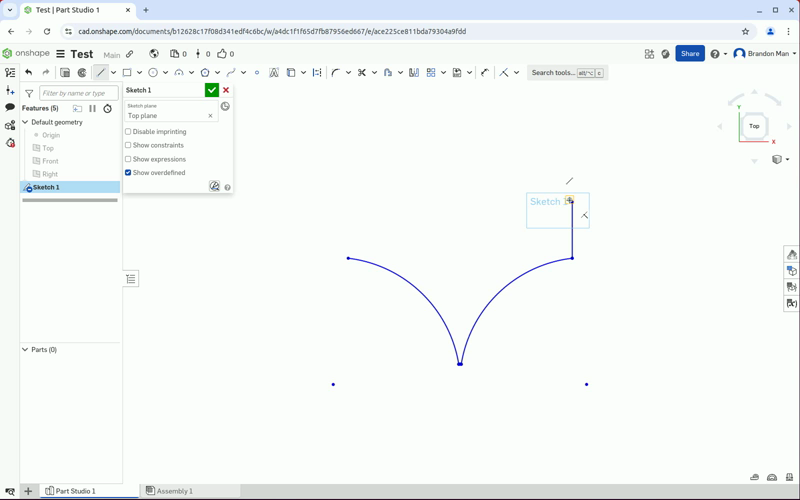
mouse_move(350, 199)
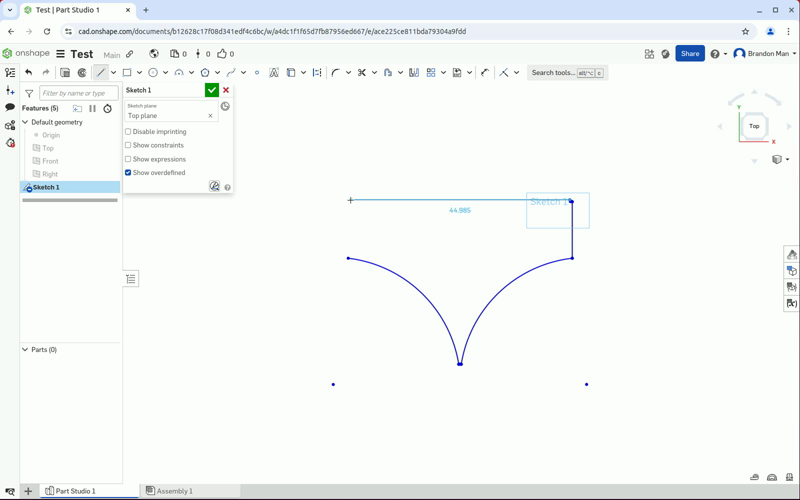
click(350, 199)
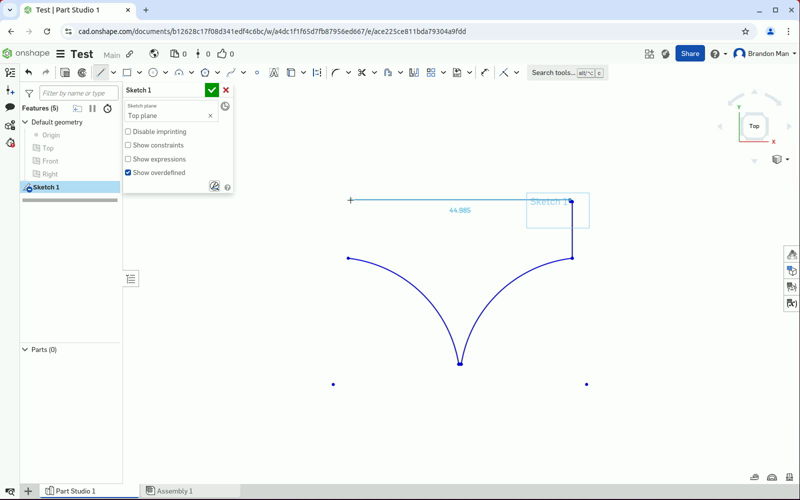
key_up(shift)
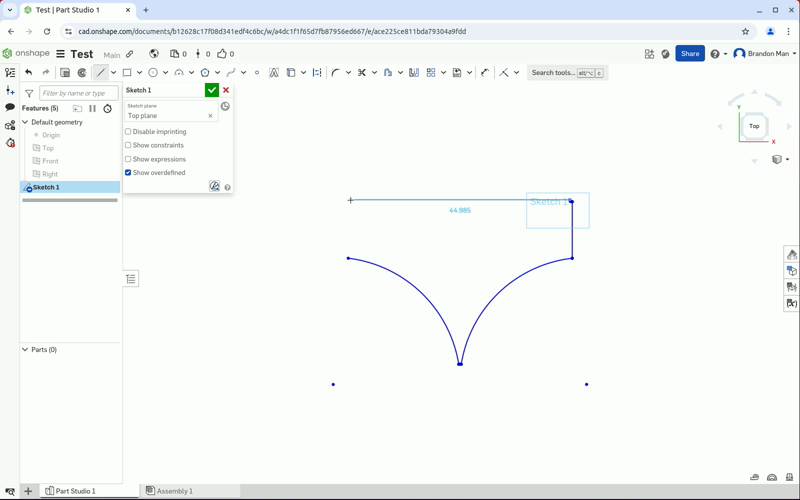
key(esc)
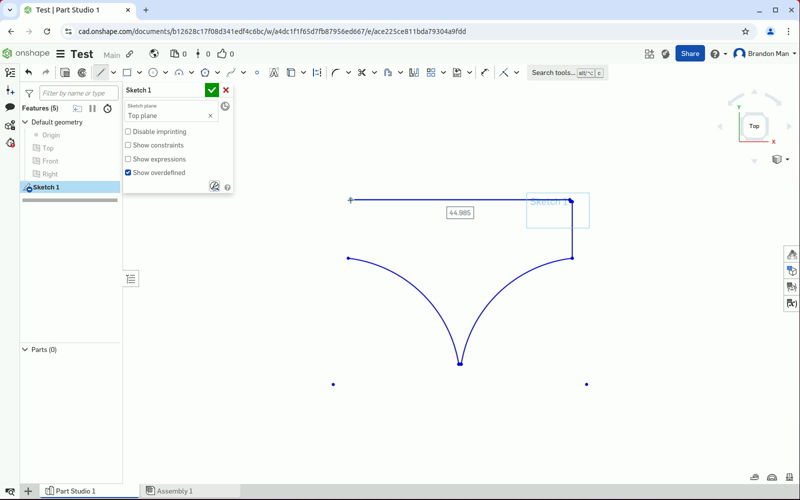
key(a)
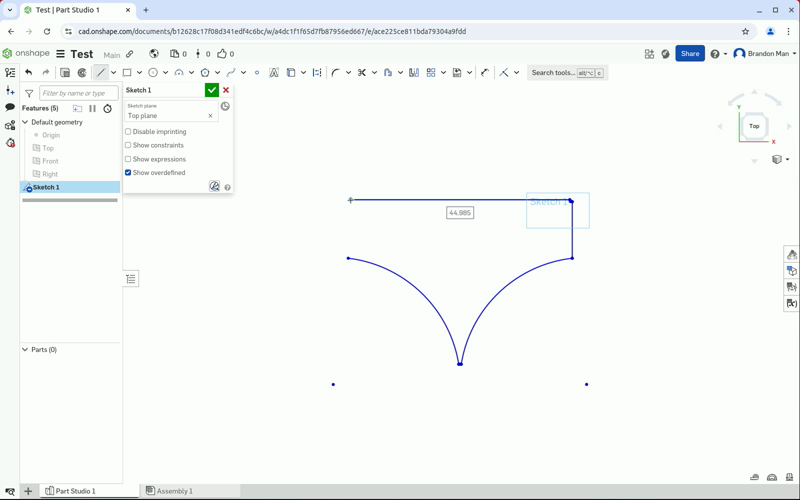
mouse_move(350, 199)
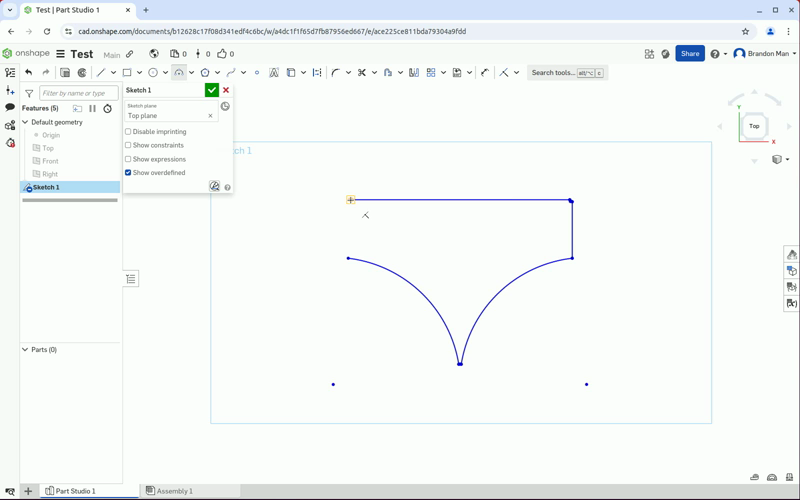
click(350, 199)
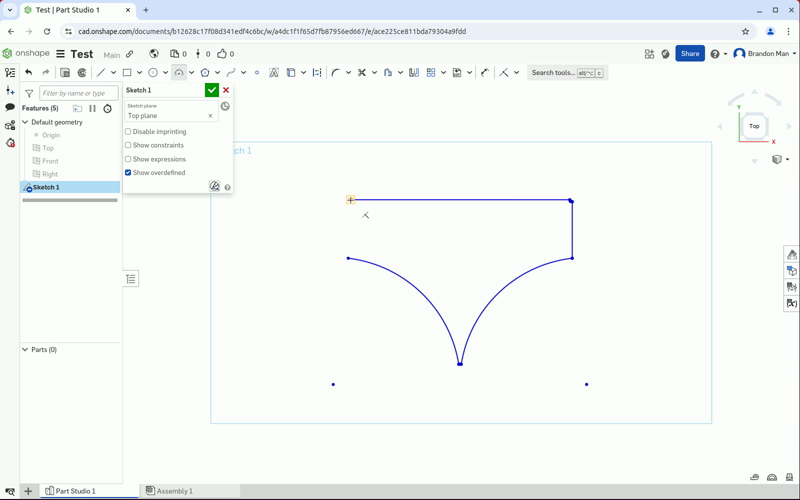
key_down(shift)
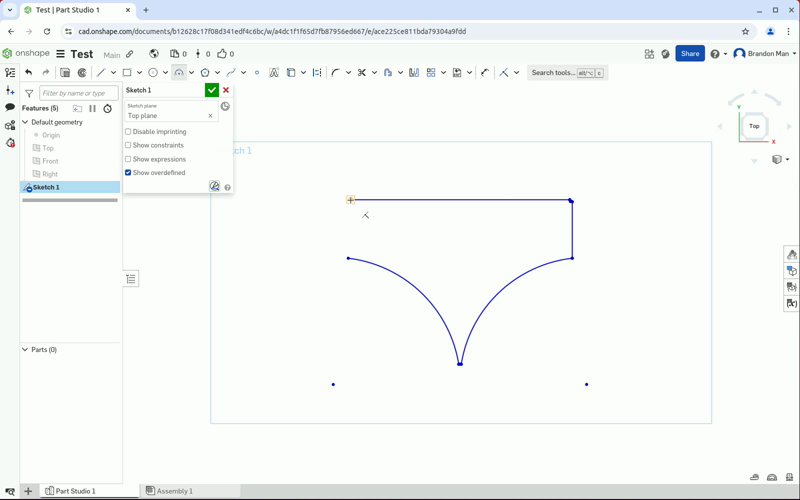
mouse_move(348, 201)
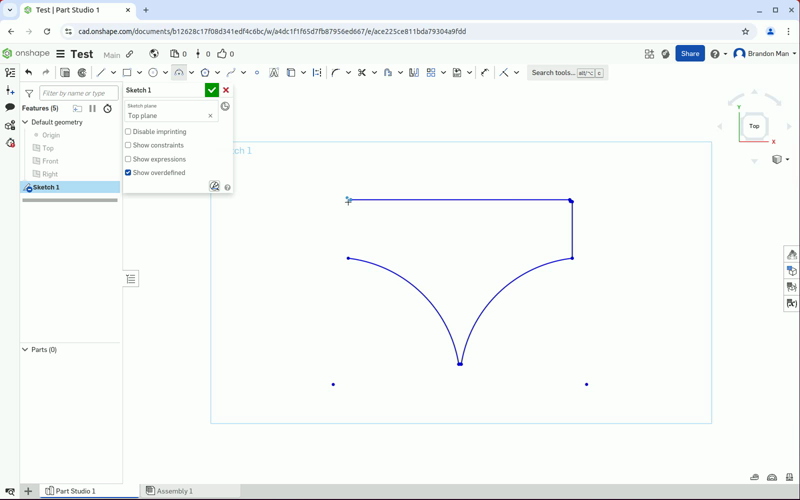
scroll(6)
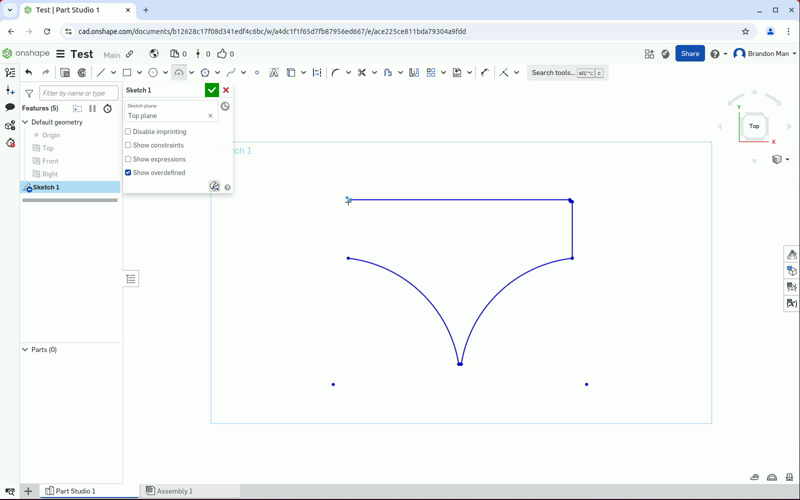
scroll(6)
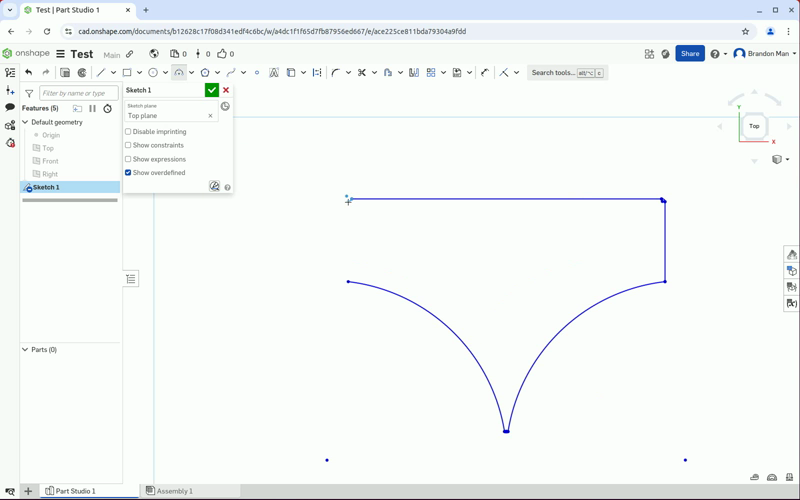
scroll(6)
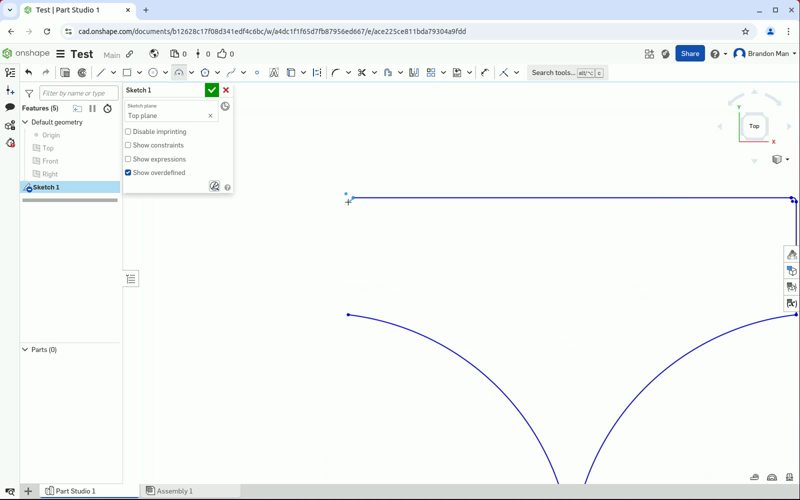
scroll(6)
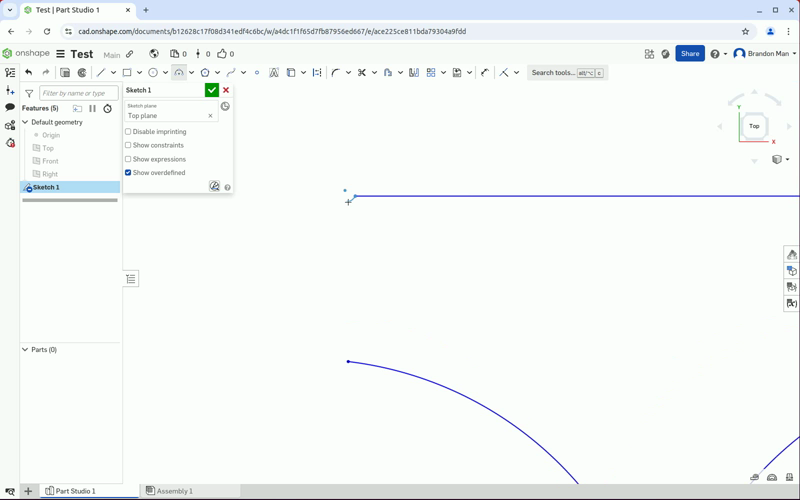
scroll(6)
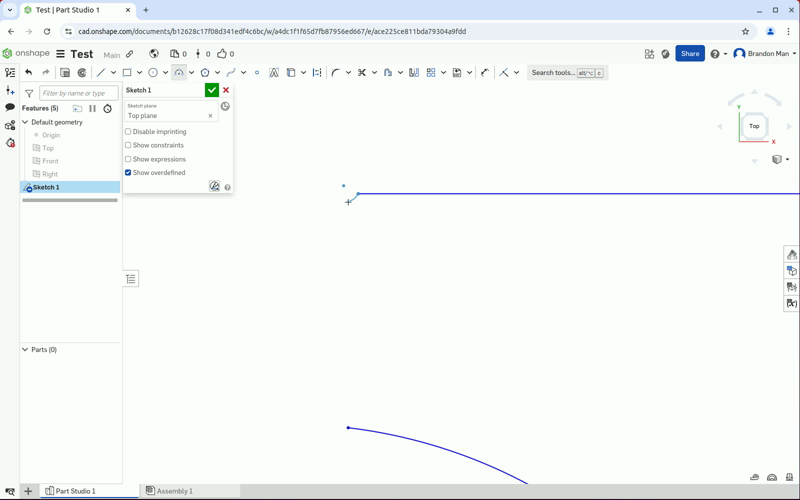
scroll(6)
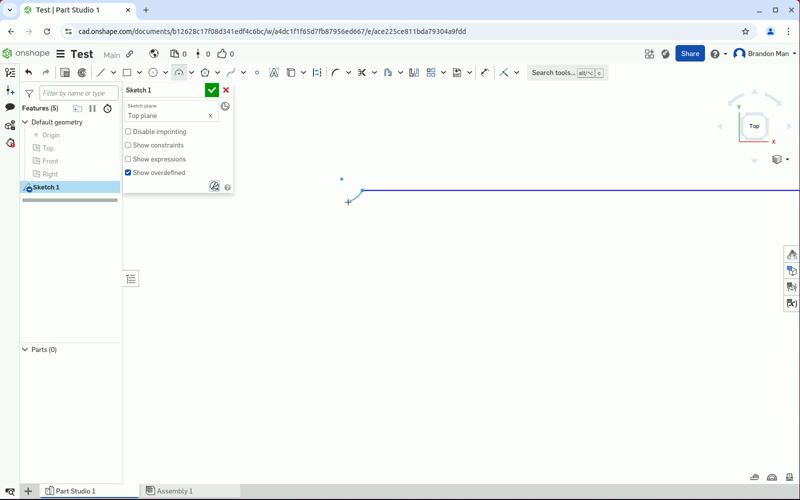
scroll(6)
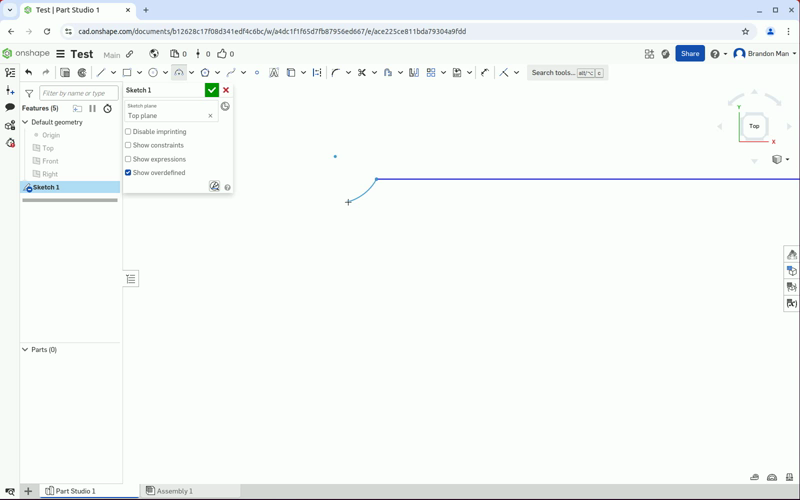
click(348, 201)
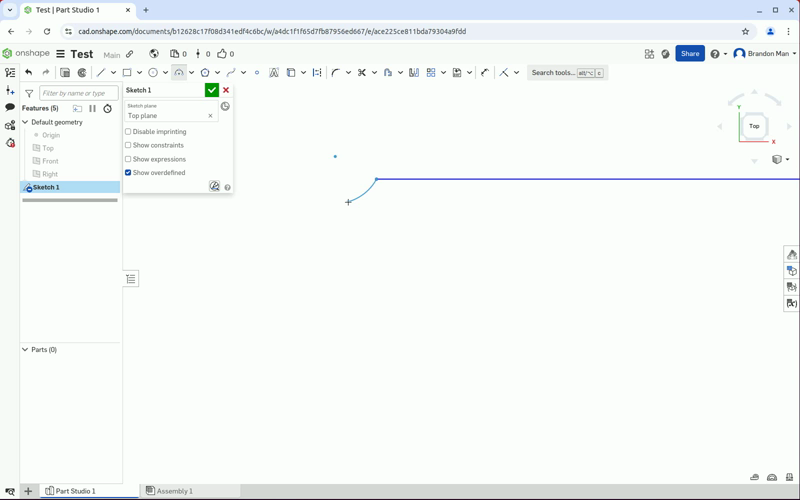
scroll(-6)
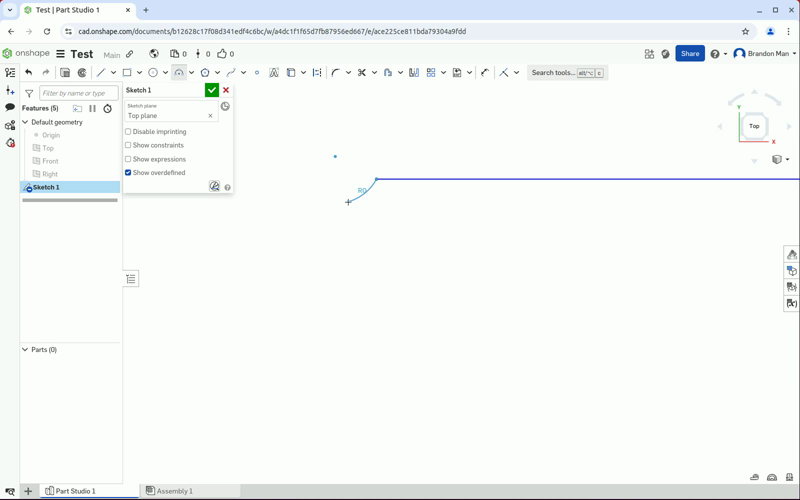
scroll(-6)
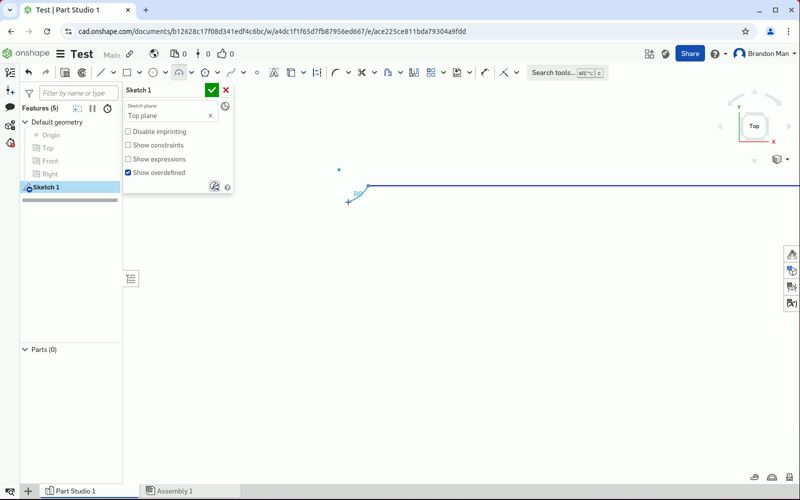
scroll(-6)
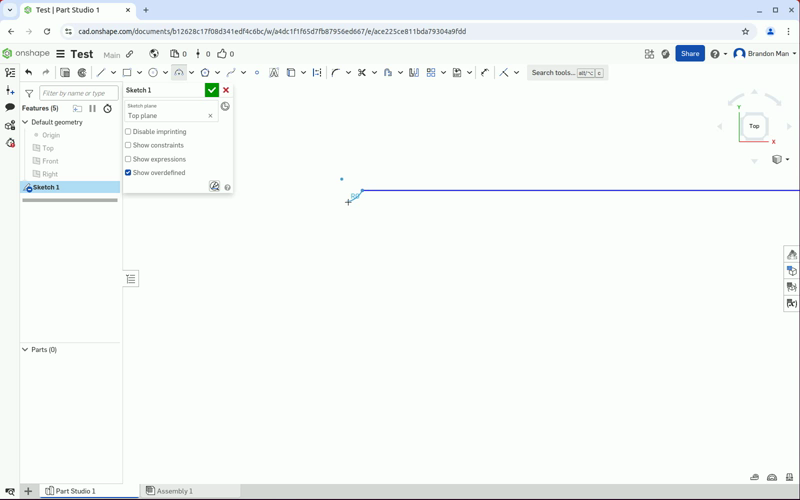
scroll(-6)
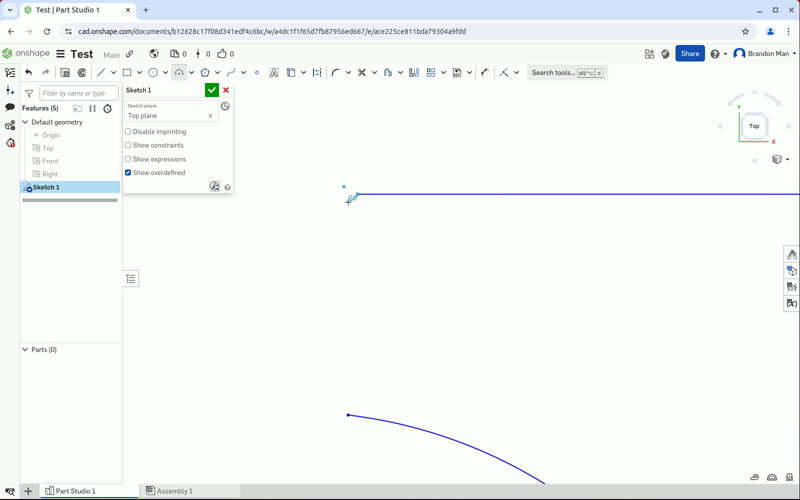
scroll(-6)
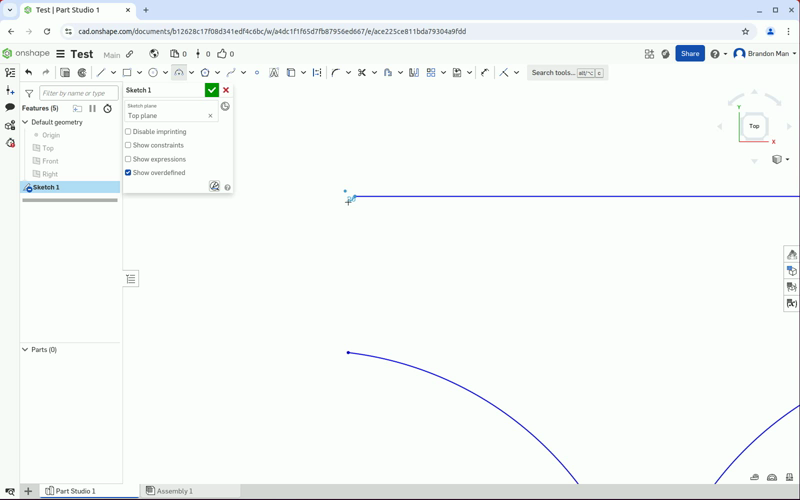
scroll(-6)
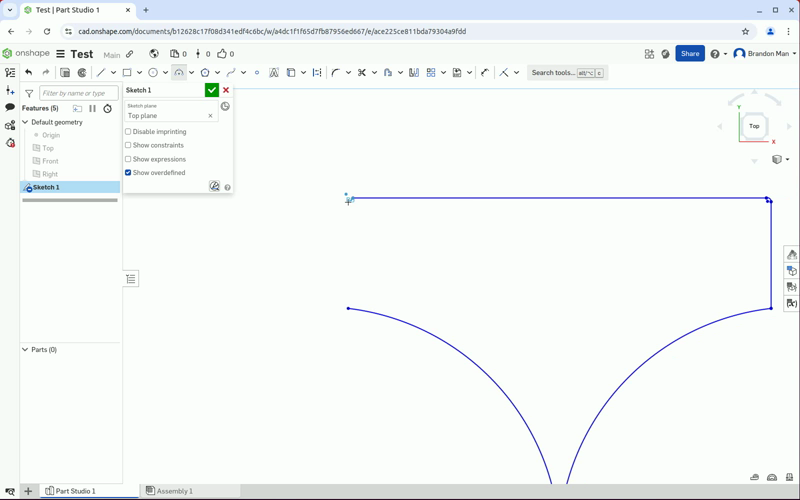
scroll(-6)
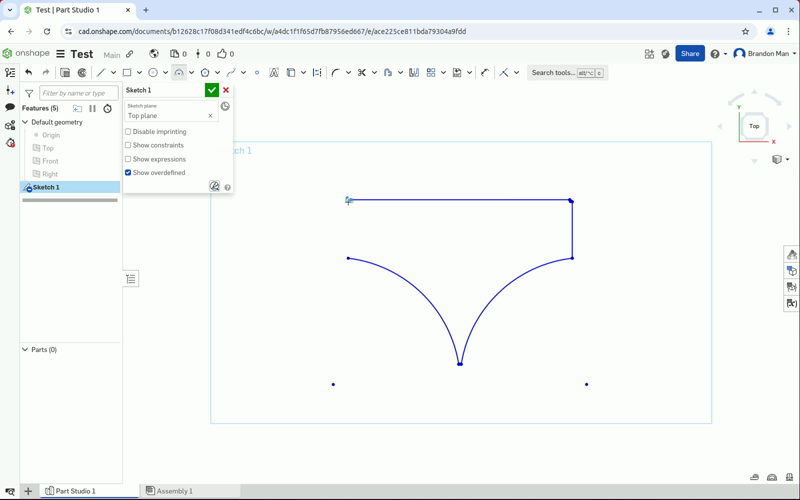
mouse_move(348, 200)
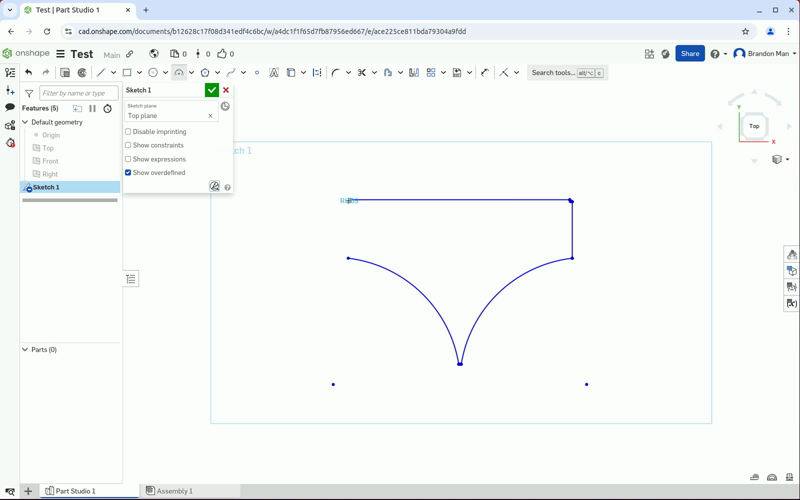
scroll(6)
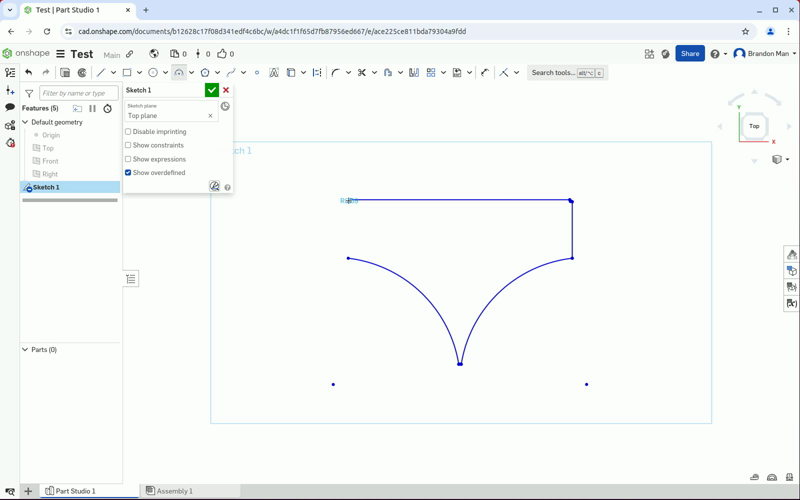
scroll(6)
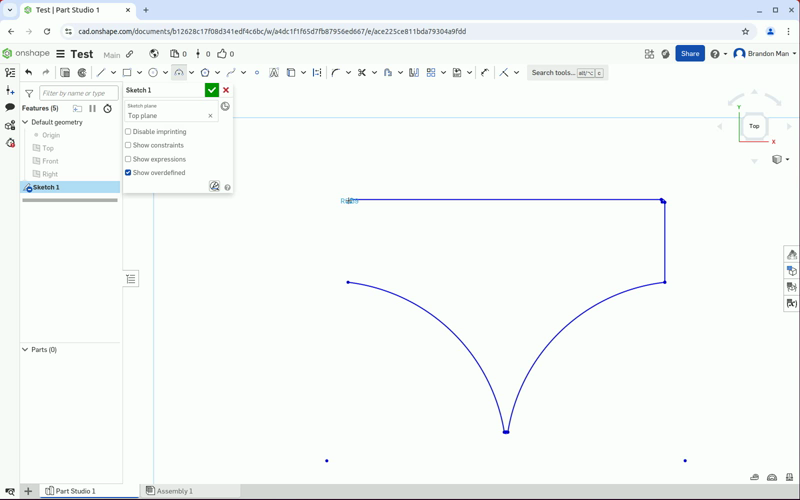
scroll(6)
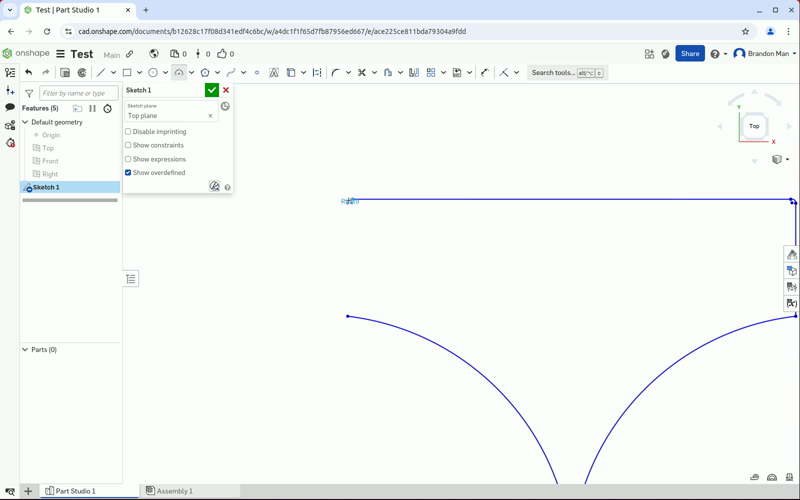
scroll(6)
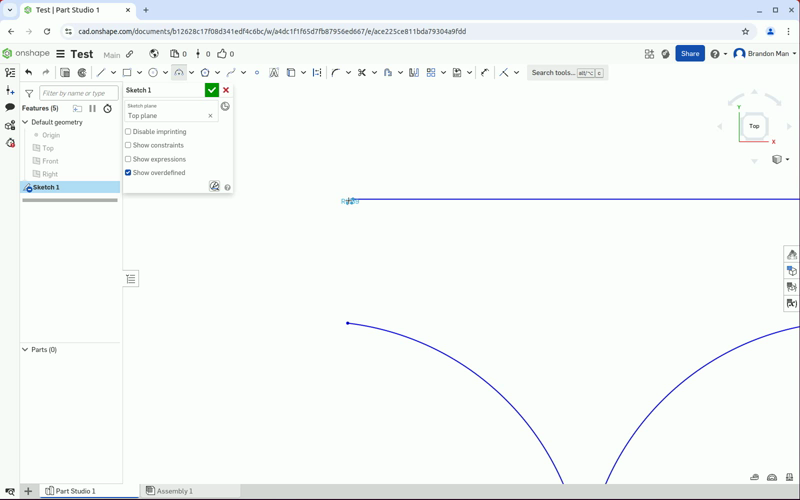
scroll(6)
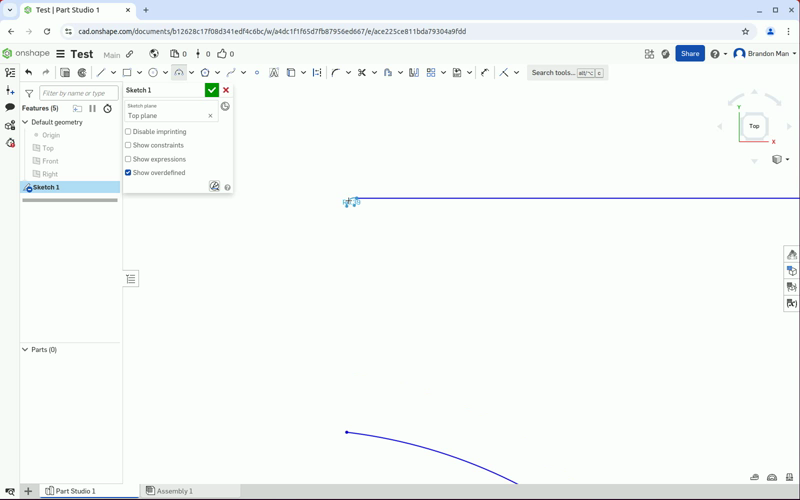
scroll(6)
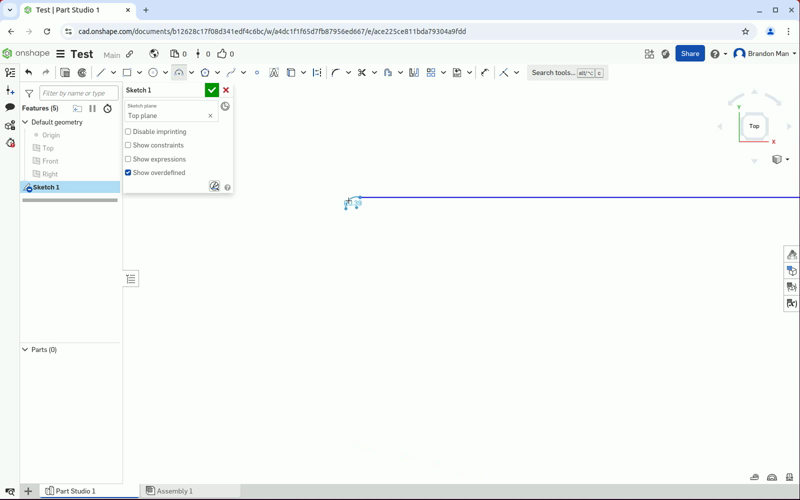
scroll(6)
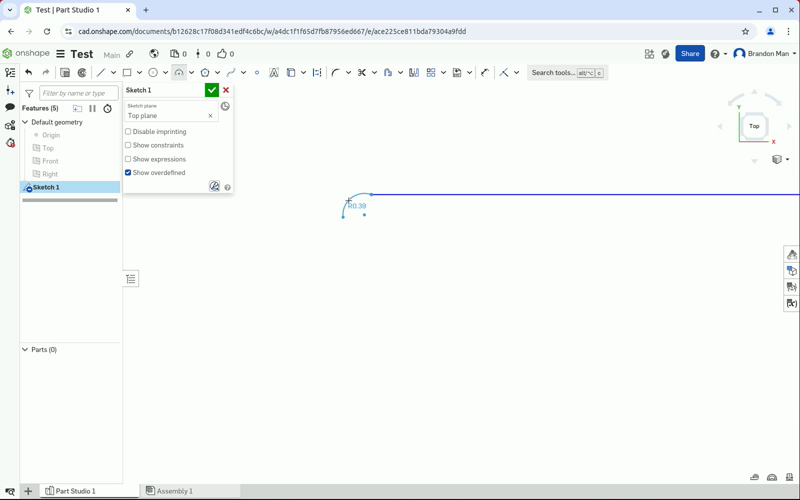
click(348, 200)
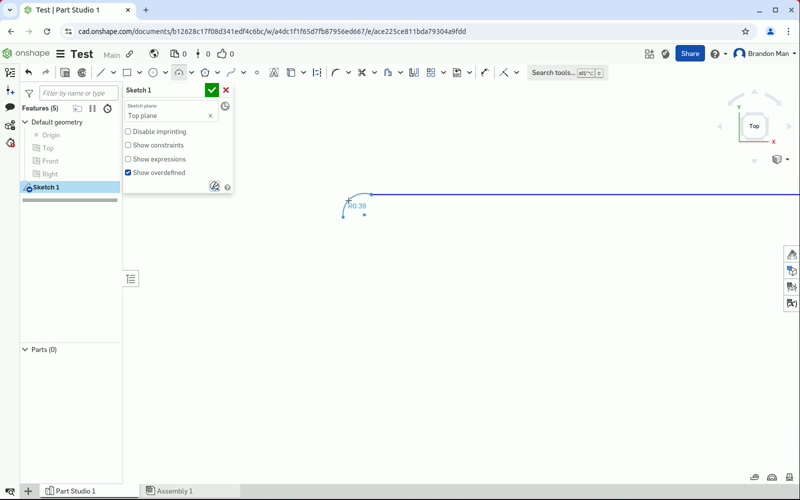
scroll(-6)
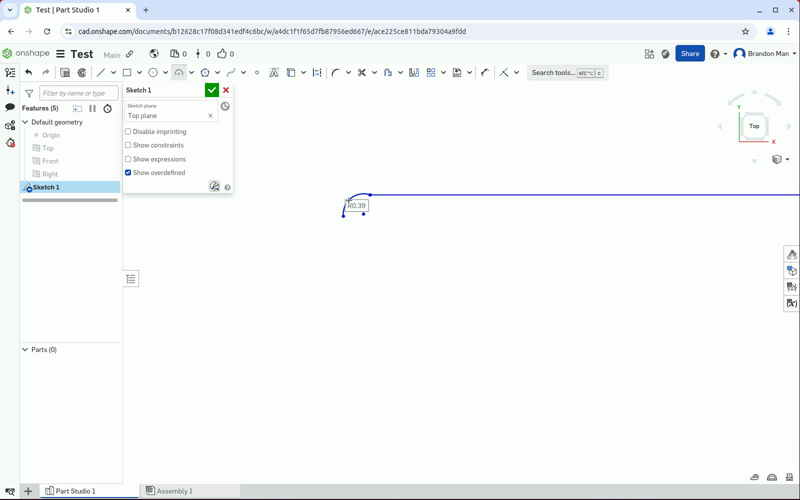
scroll(-6)
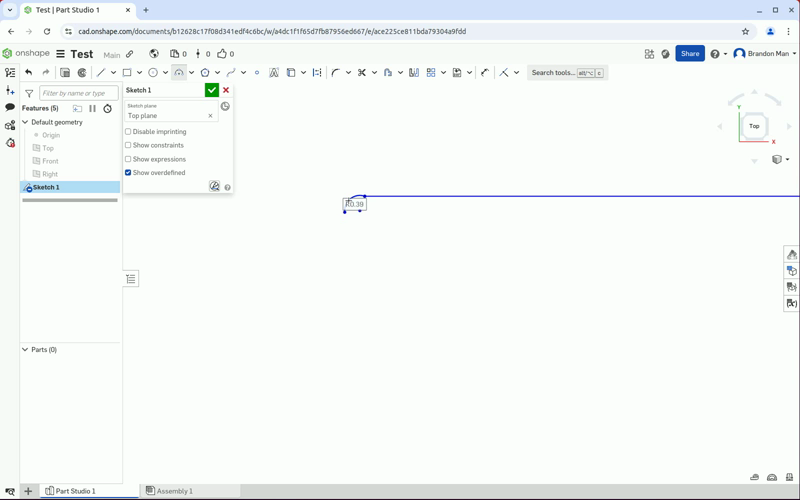
scroll(-6)
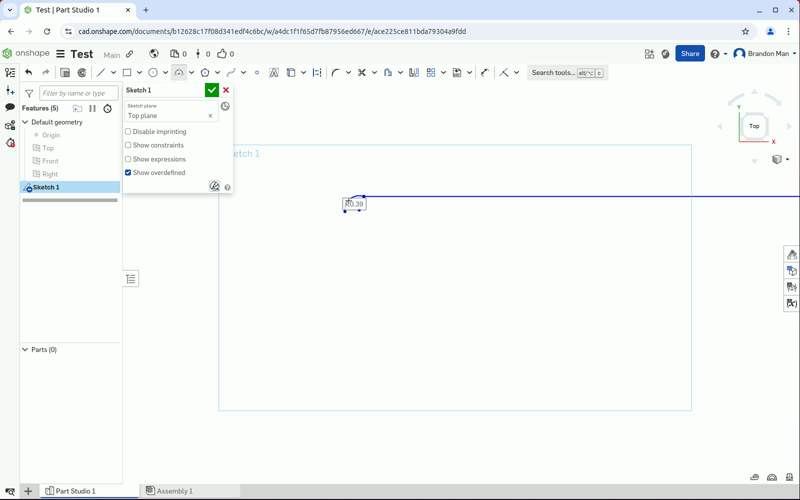
scroll(-6)
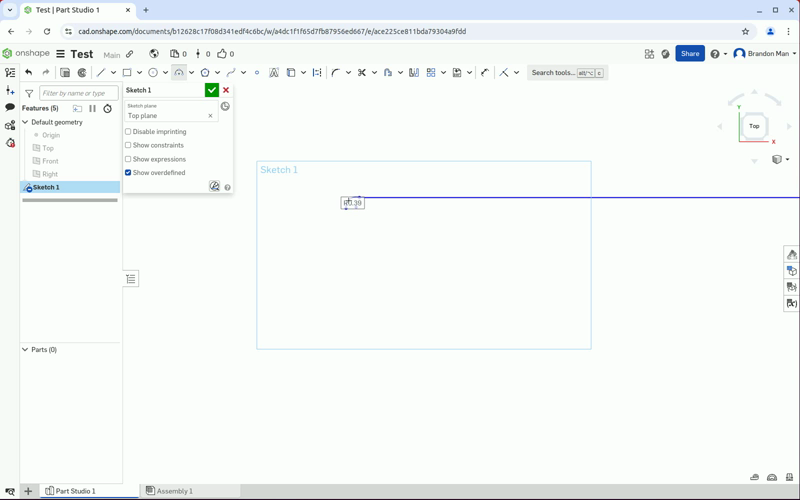
scroll(-6)
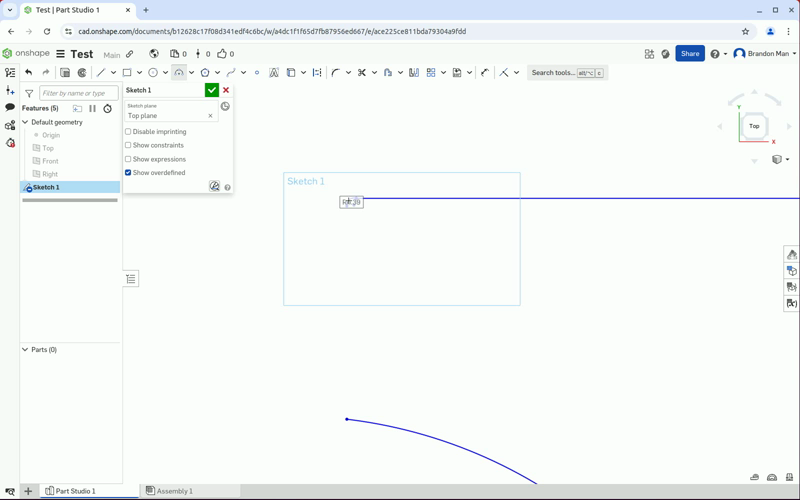
scroll(-6)
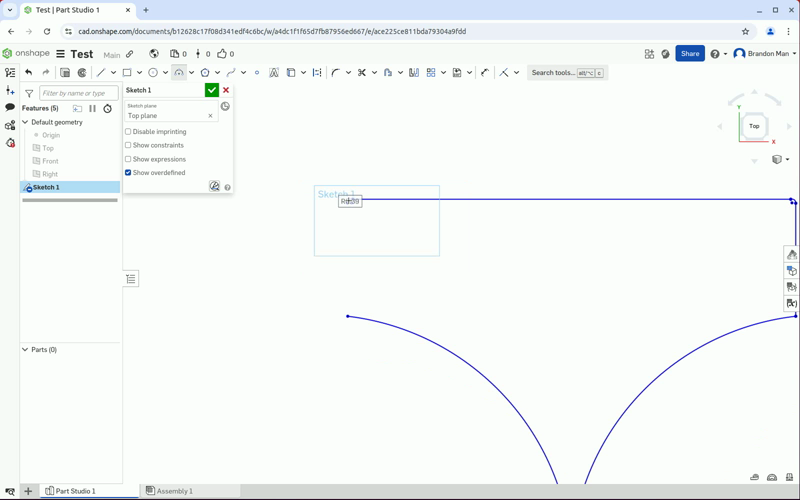
scroll(-6)
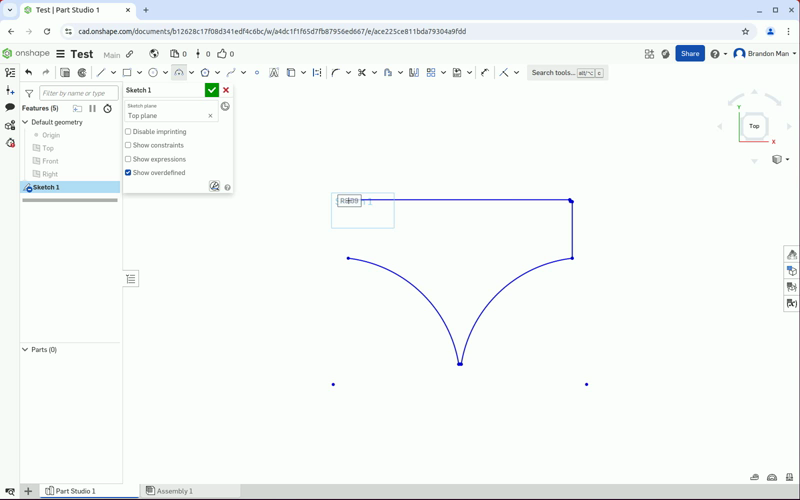
key_up(shift)
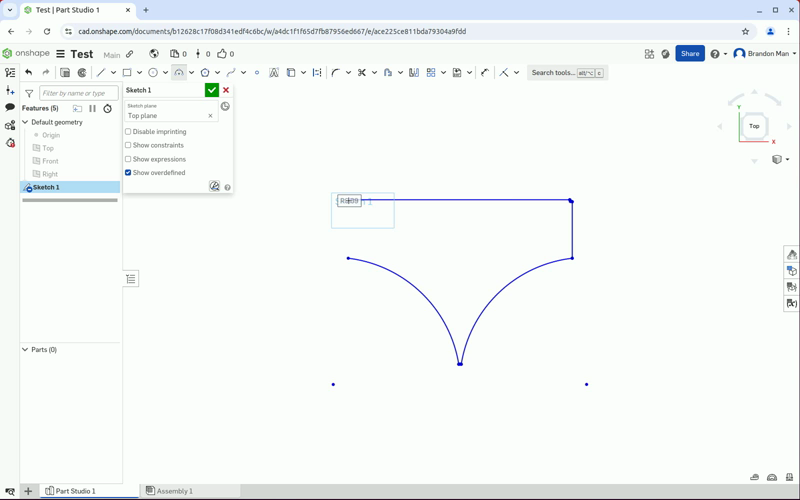
key(esc)
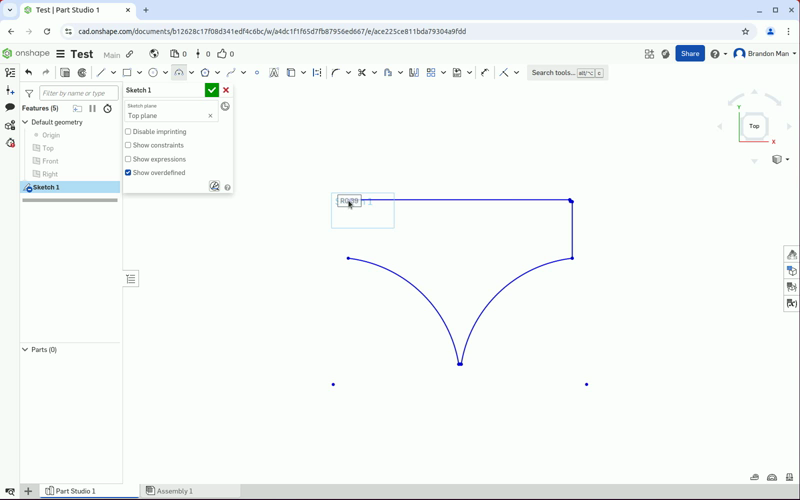
key(l)
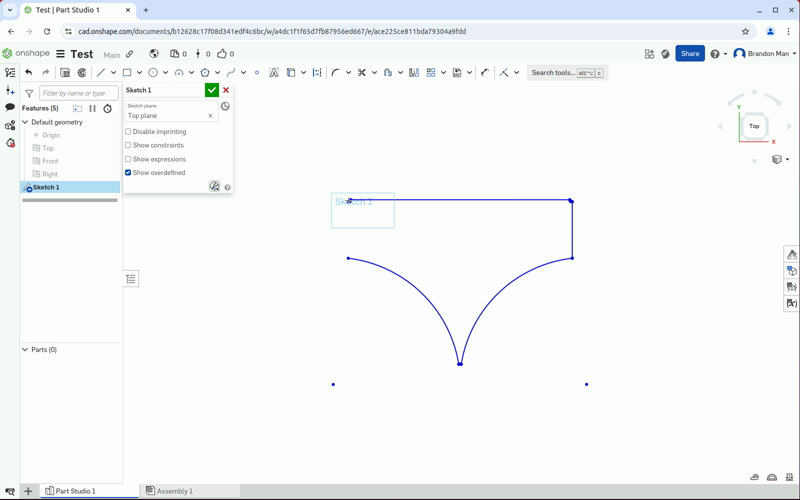
mouse_move(348, 201)
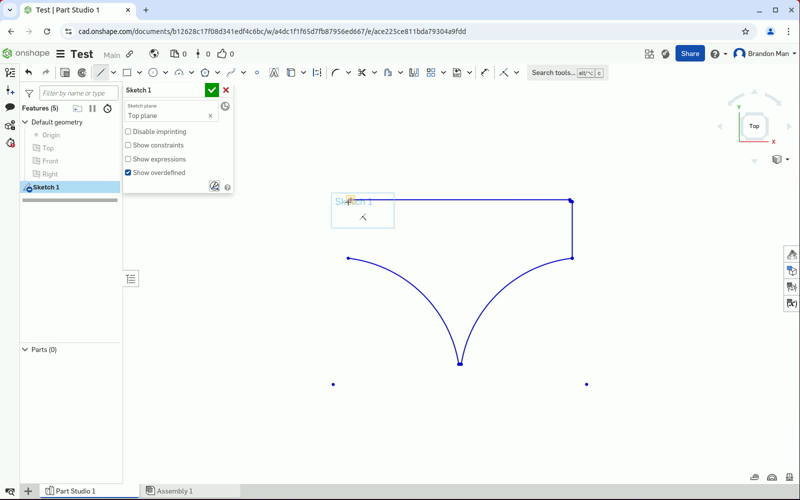
scroll(6)
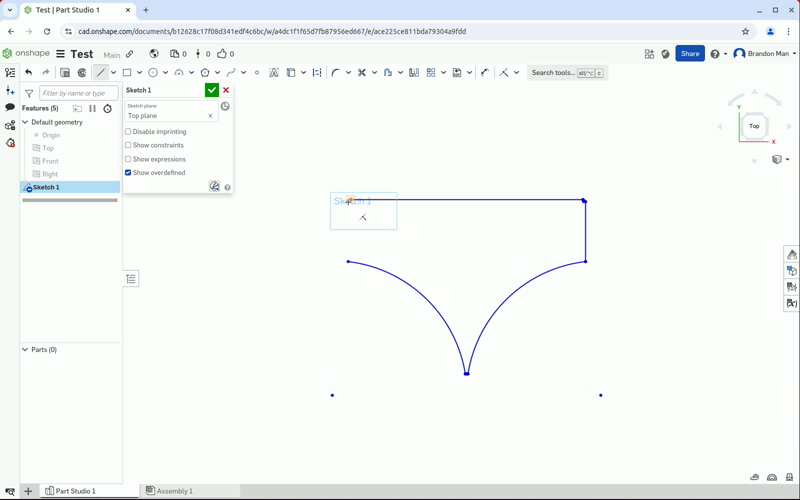
scroll(6)
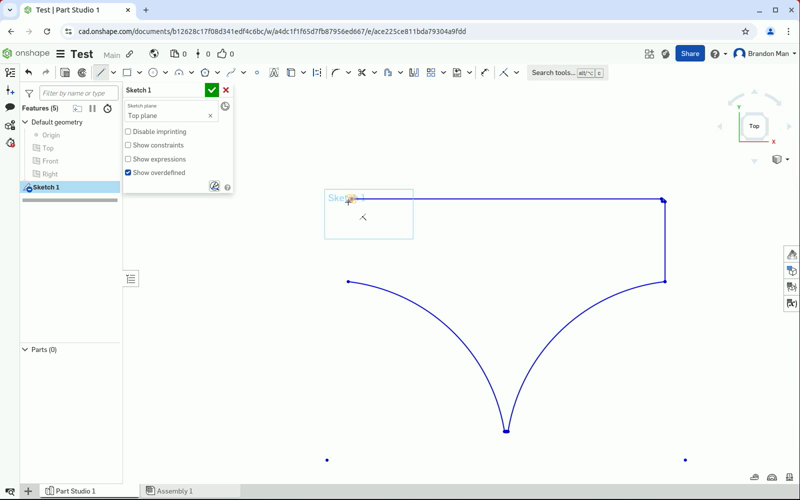
scroll(6)
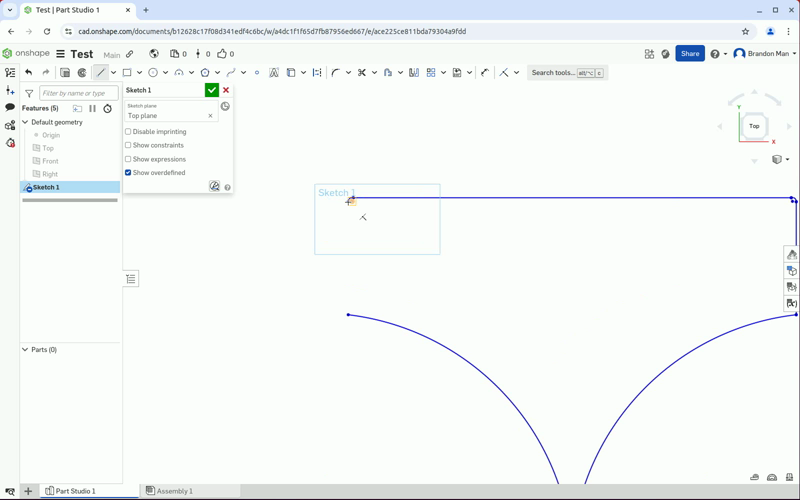
scroll(6)
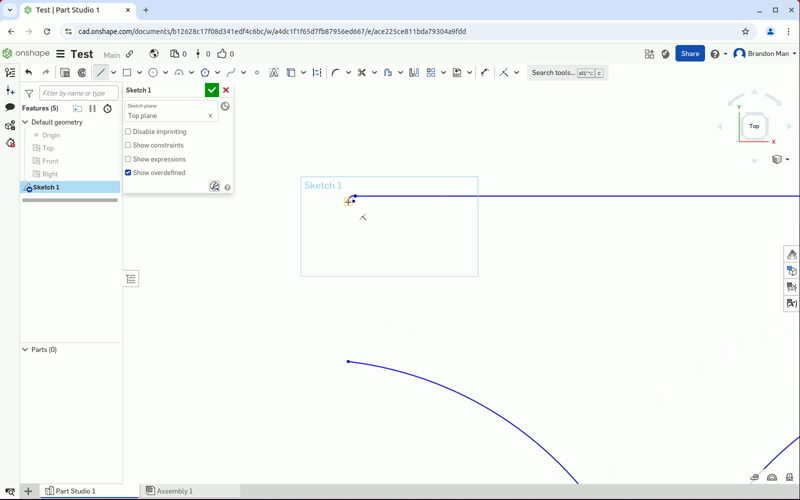
scroll(6)
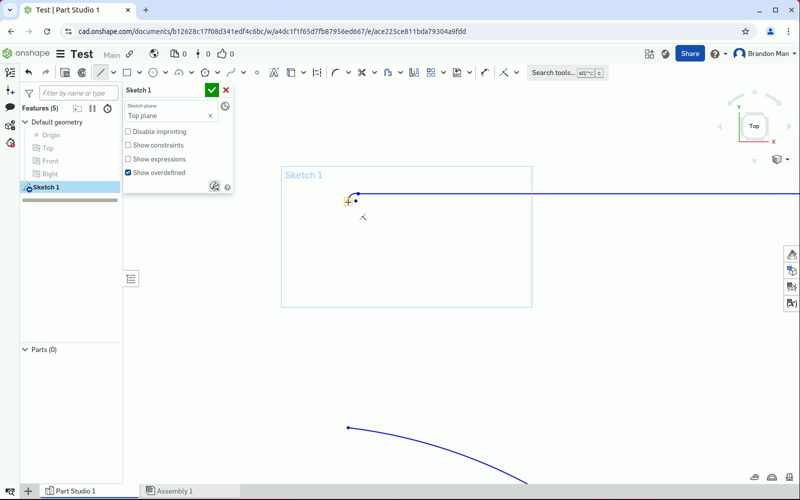
scroll(6)
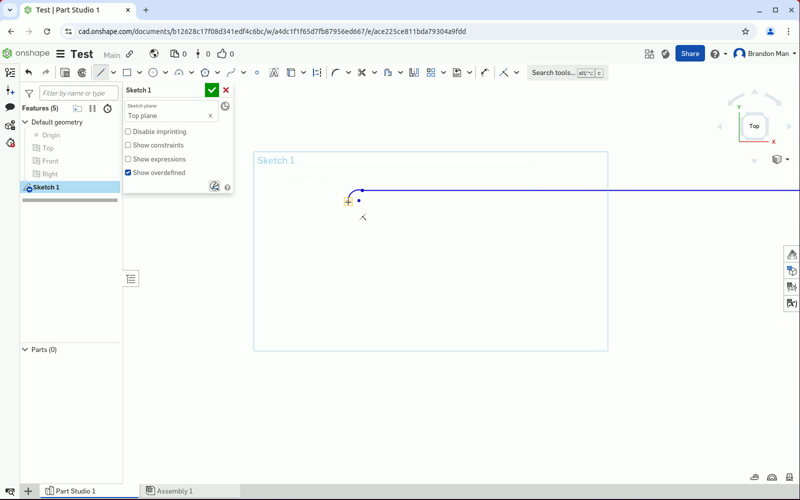
scroll(6)
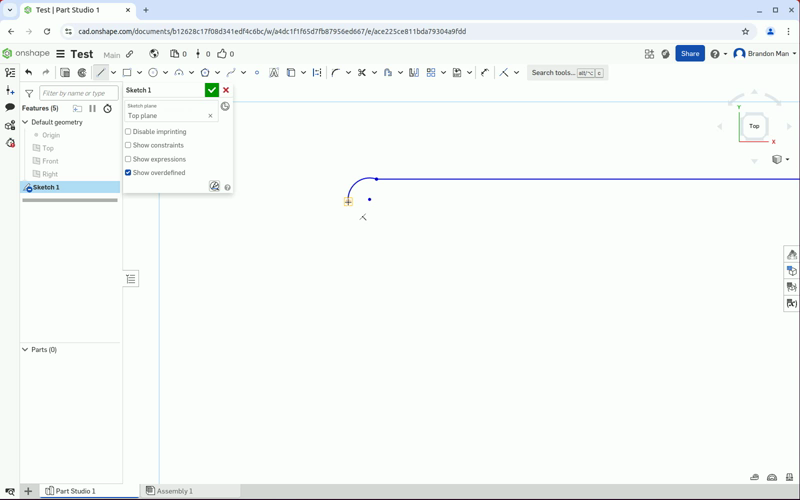
click(348, 201)
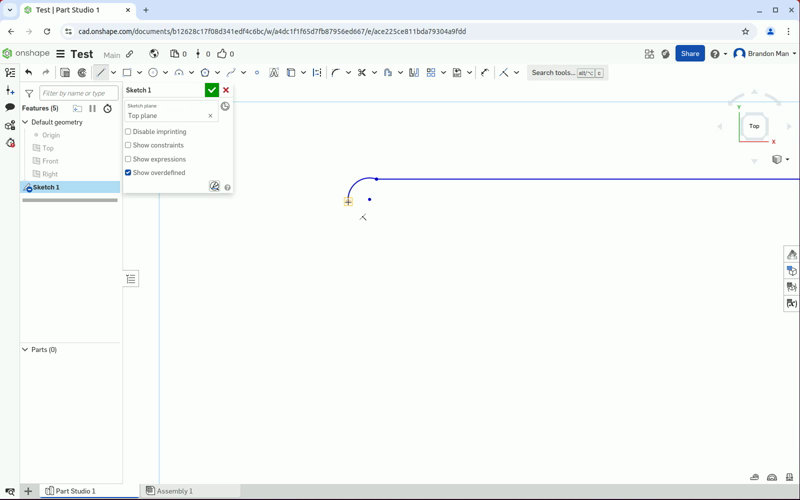
scroll(-6)
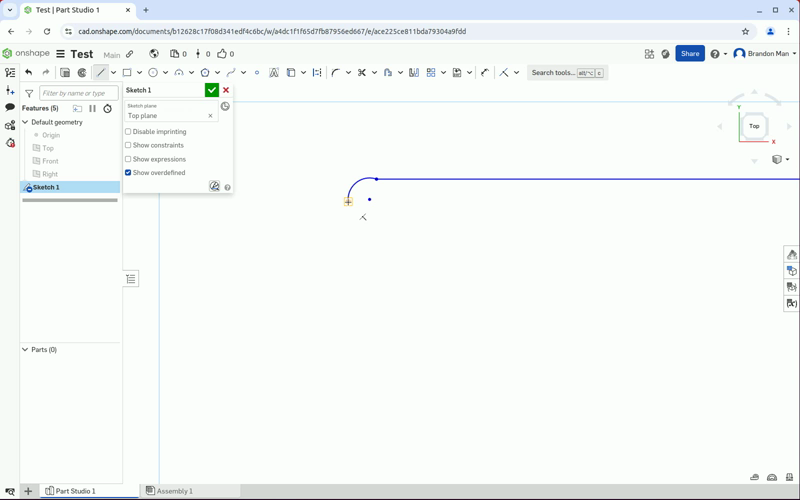
scroll(-6)
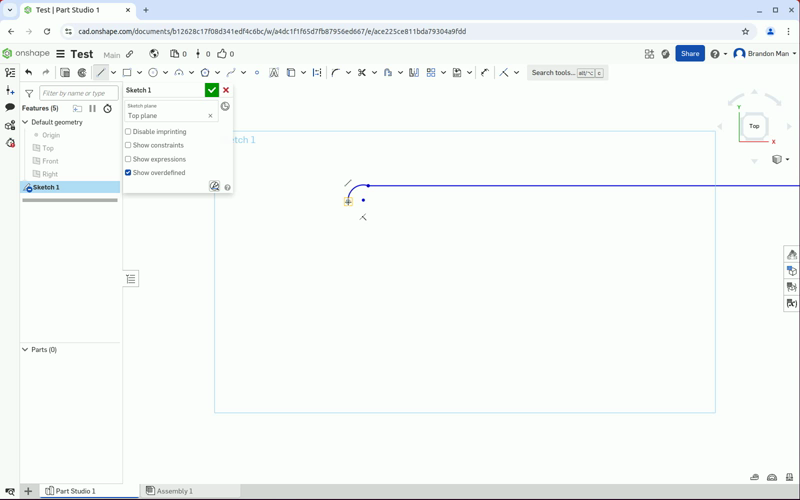
scroll(-6)
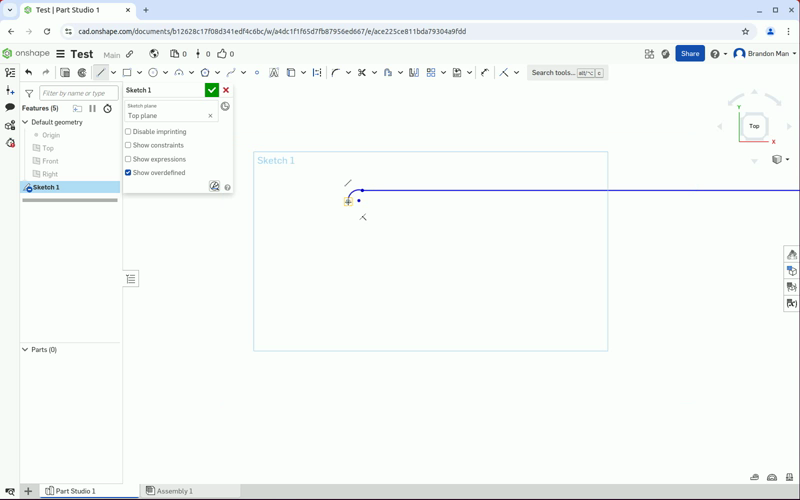
scroll(-6)
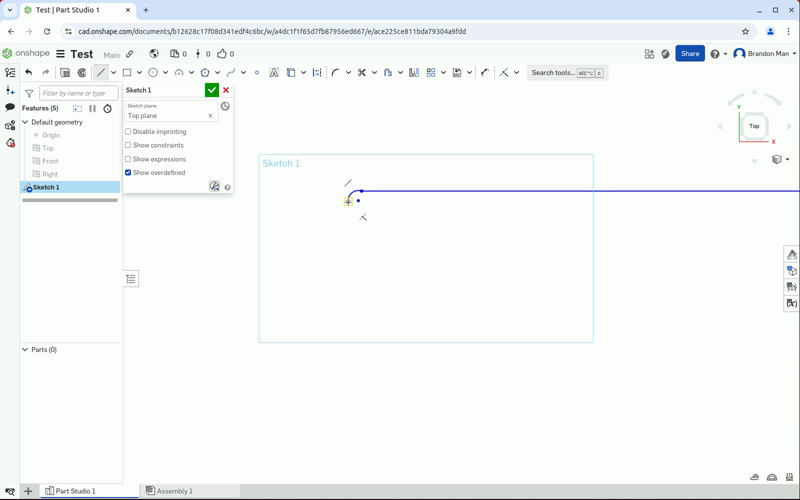
scroll(-6)
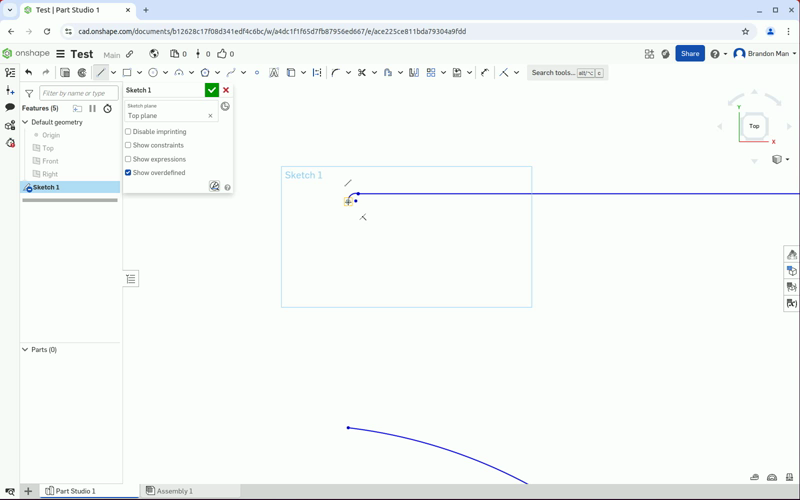
scroll(-6)
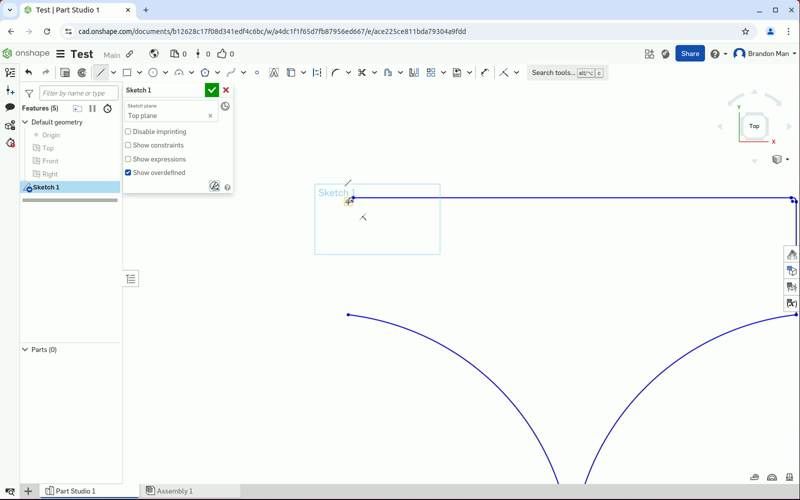
scroll(-6)
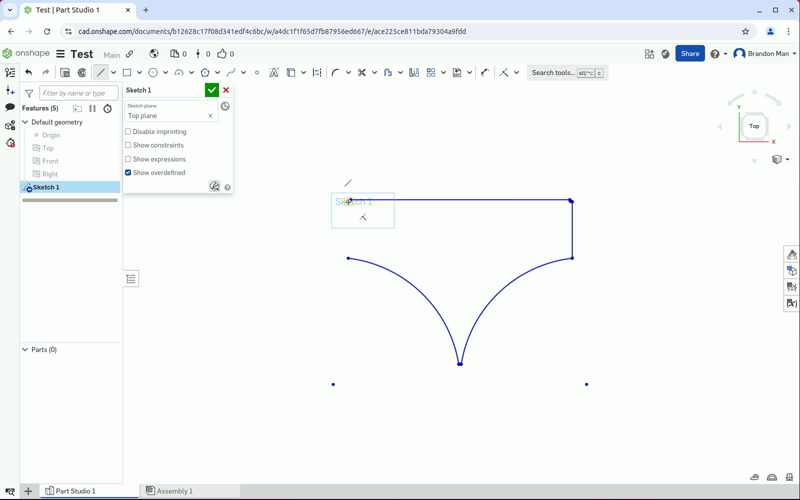
mouse_move(378, 201)
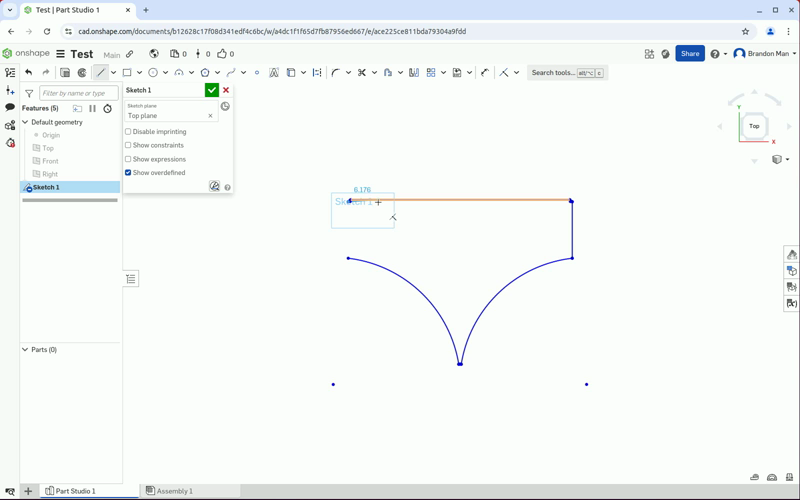
key_down(shift)
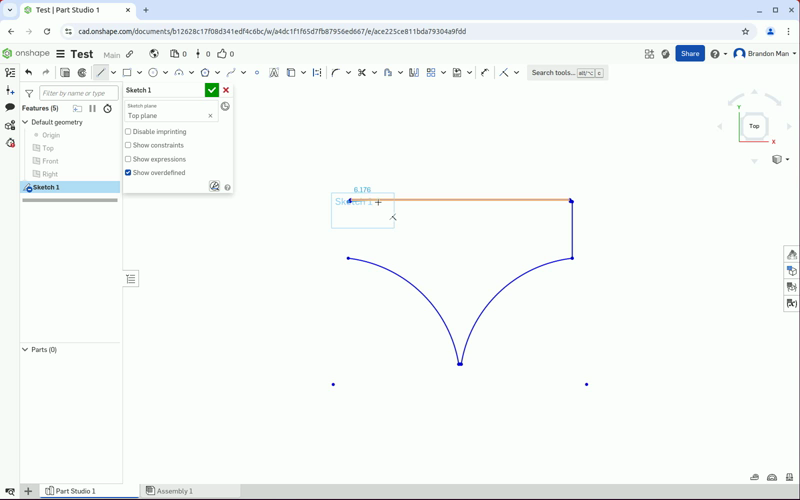
mouse_move(348, 258)
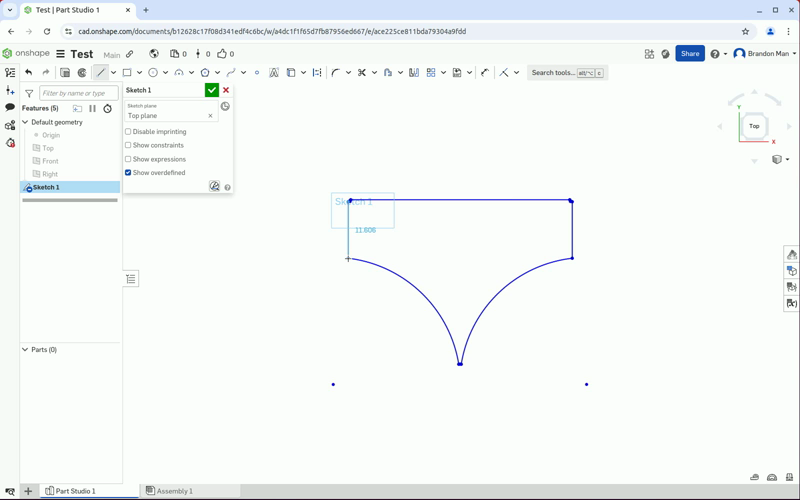
key_up(shift)
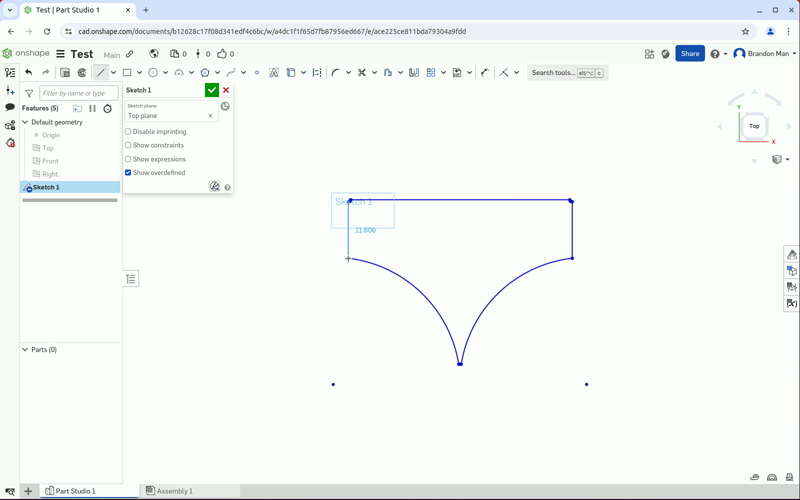
click(348, 258)
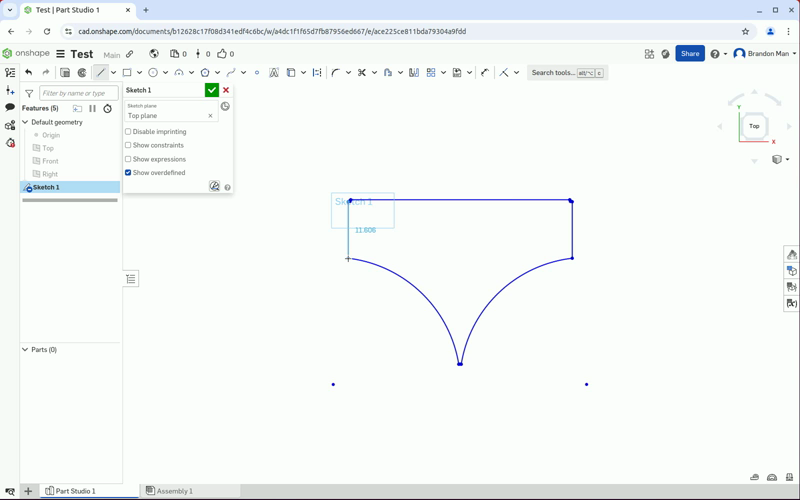
key(esc)
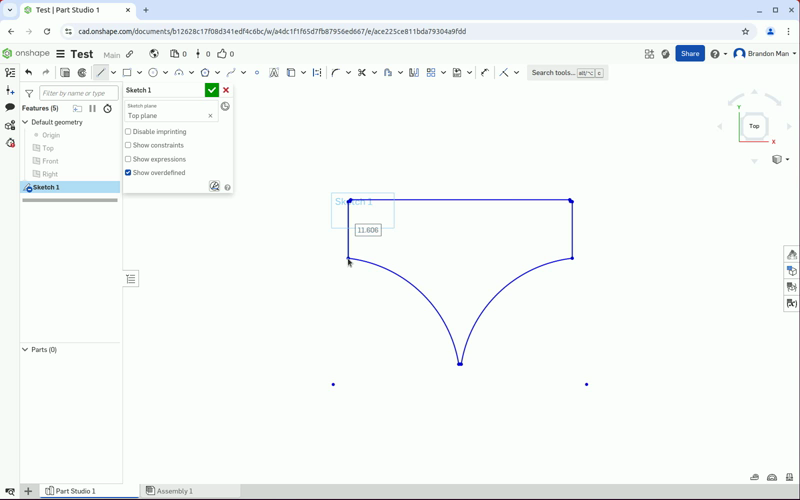
mouse_move(512, 256)
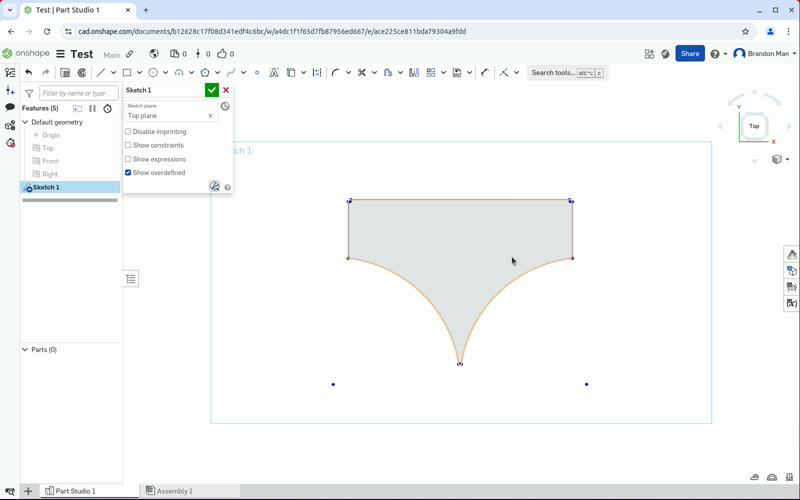
click(512, 256)
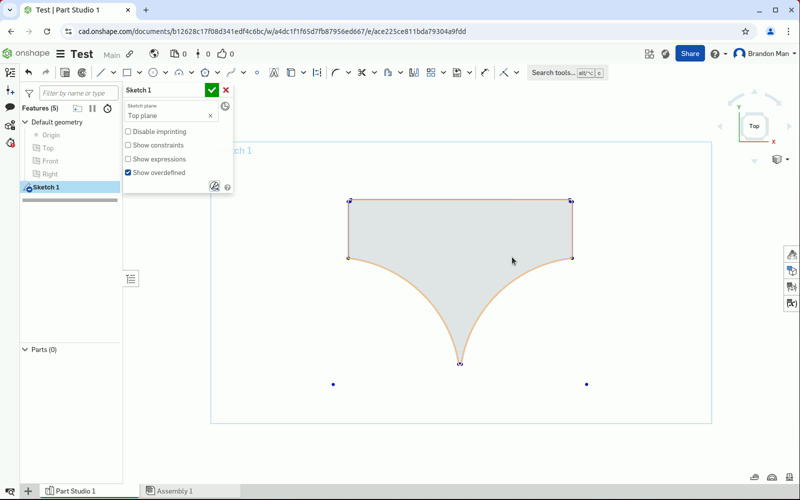
mouse_move(73, 352)
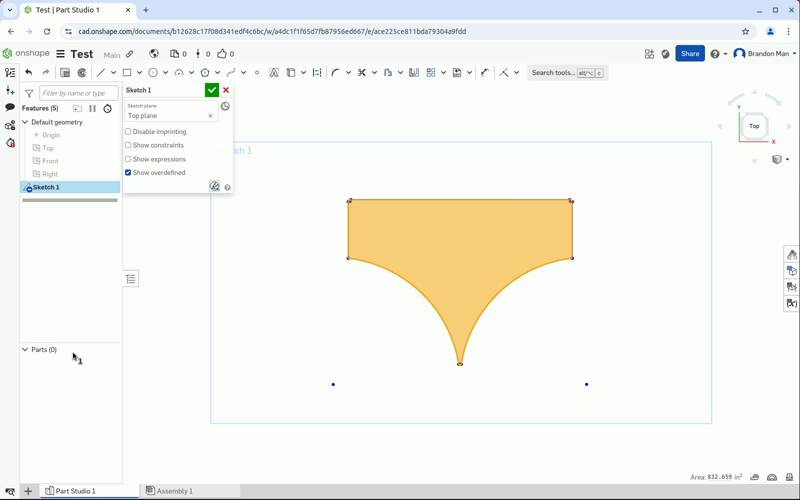
key(shift+y)
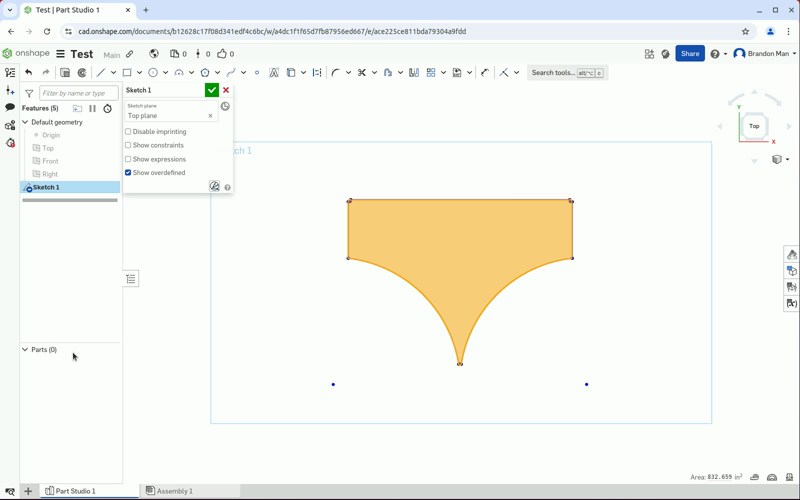
key(shift+e)
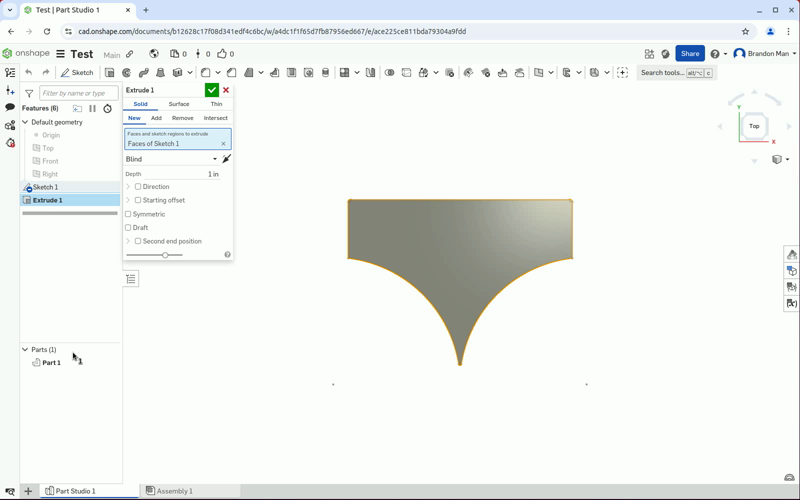
mouse_move(143, 106)
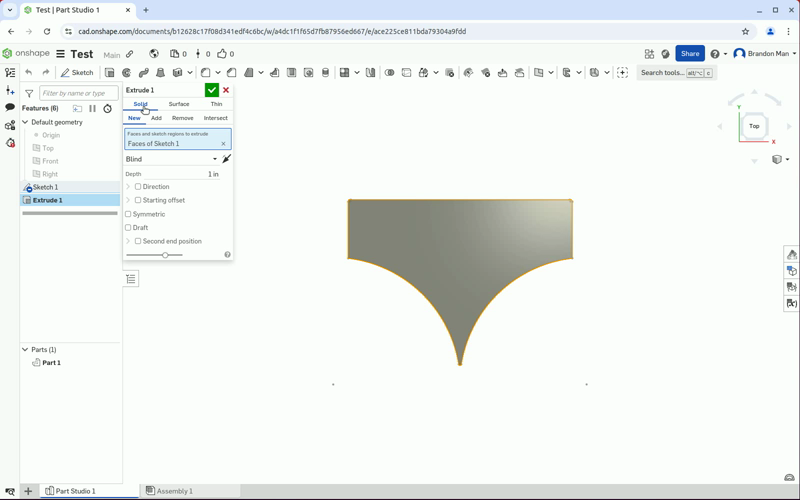
click(143, 106)
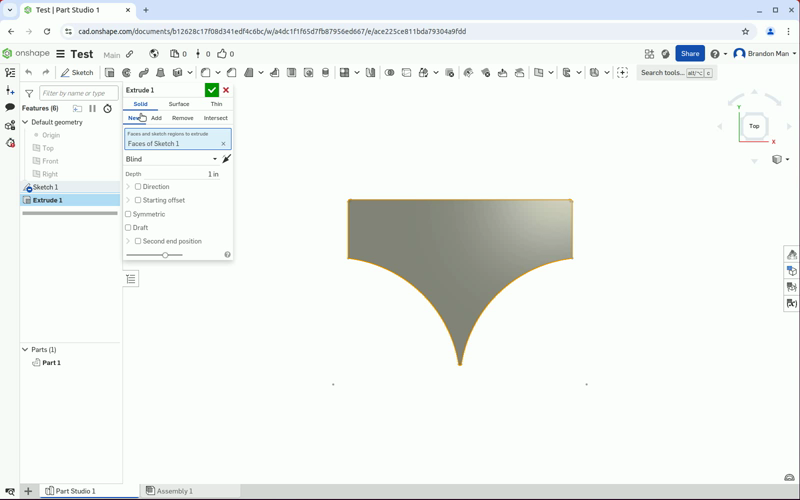
mouse_move(137, 120)
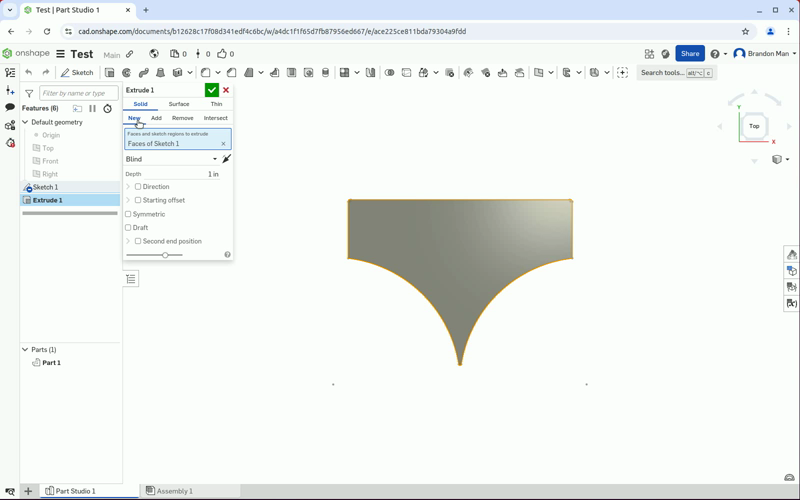
click(137, 120)
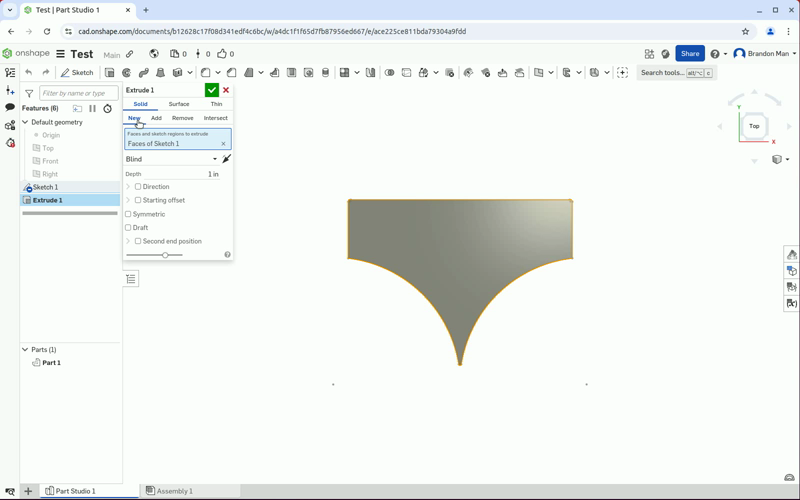
key(tab, 4)
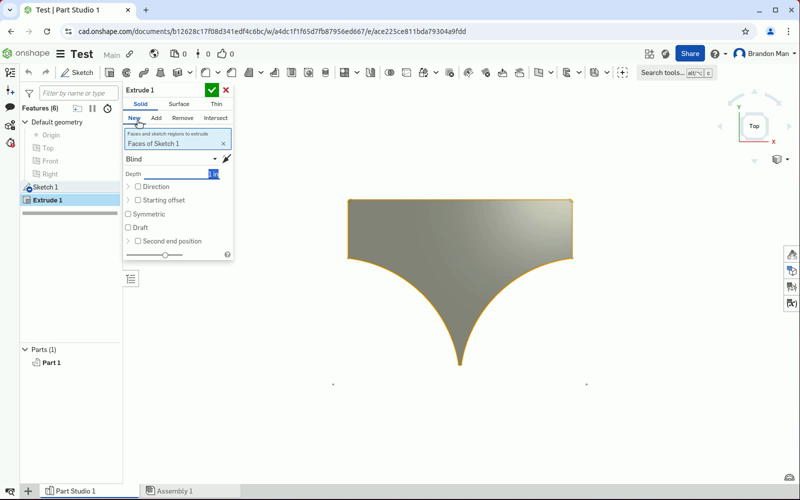
text(-7.462)
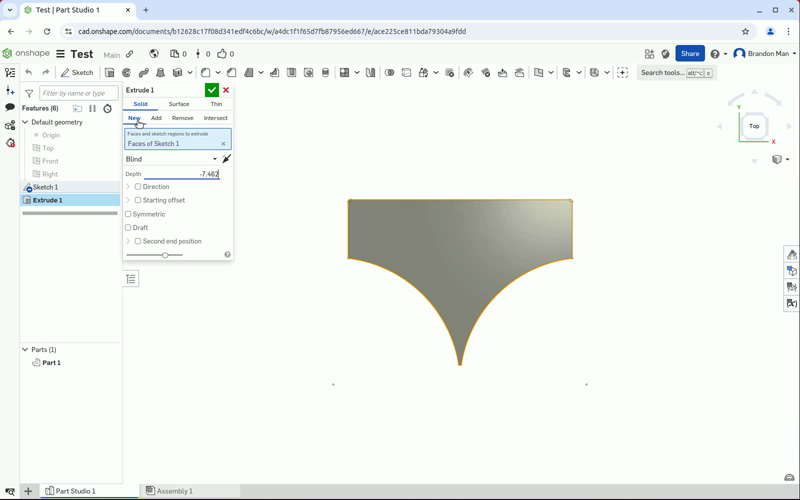
key(enter)
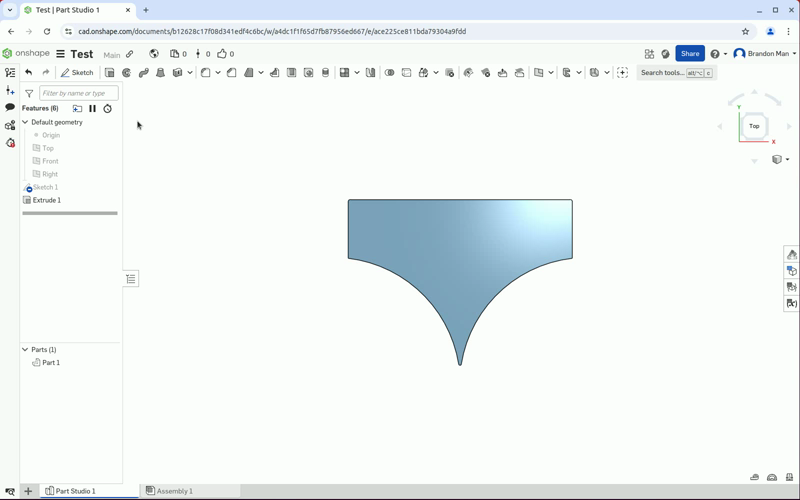
key(shift+h)
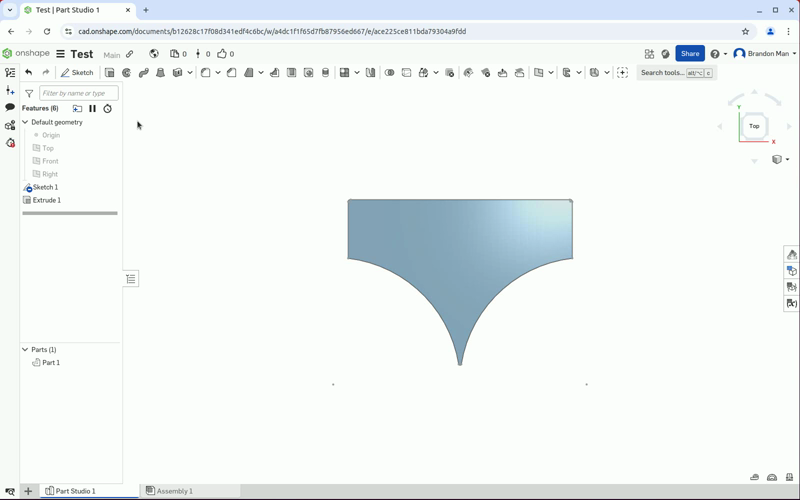
key(shift+h)
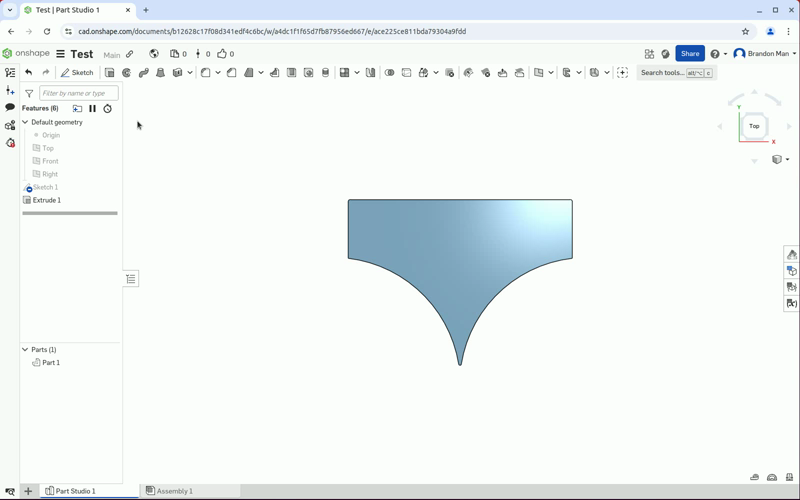
mouse_move(73, 189)
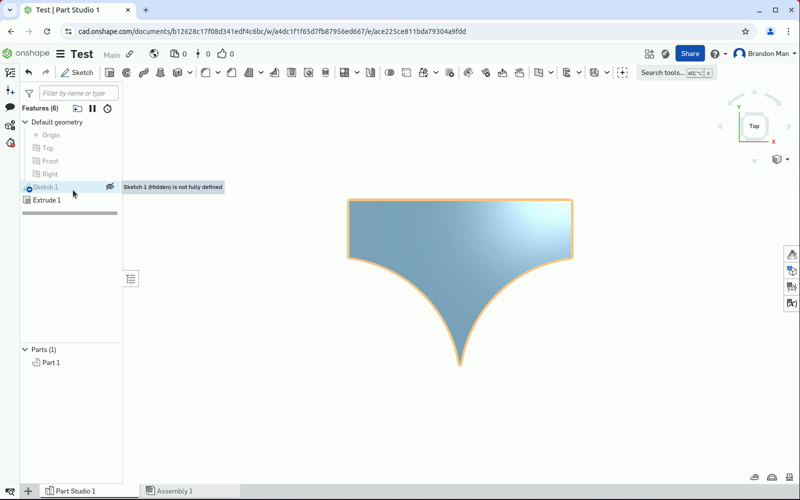
click(73, 189)
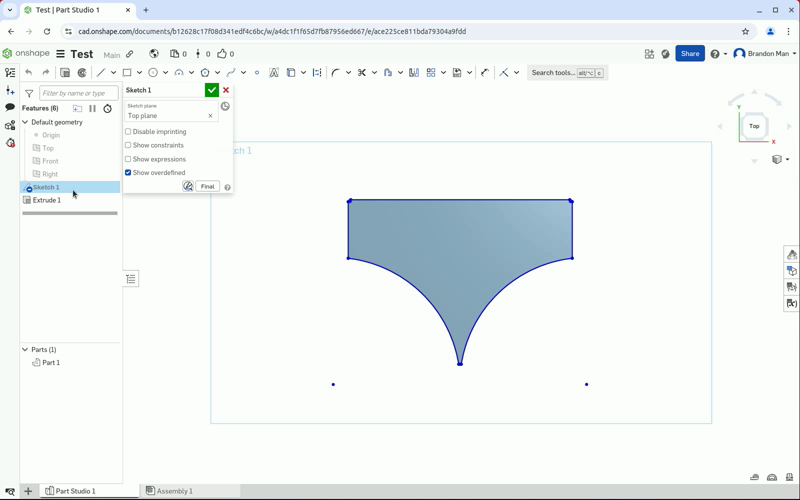
mouse_move(229, 92)
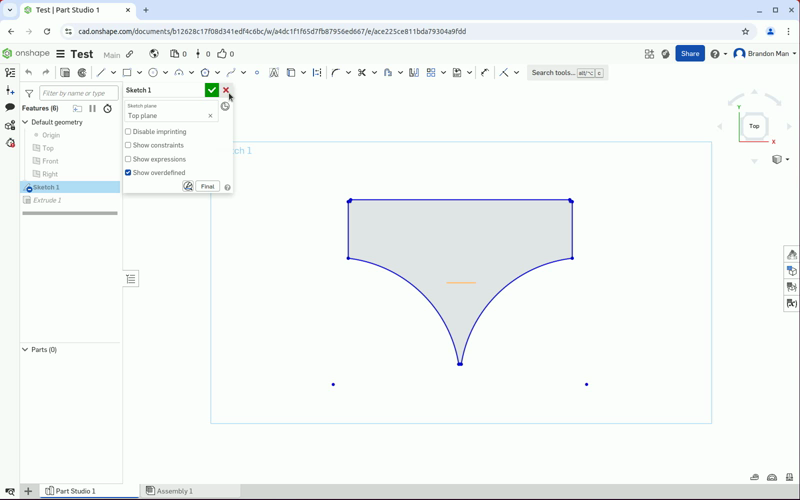
click(229, 92)
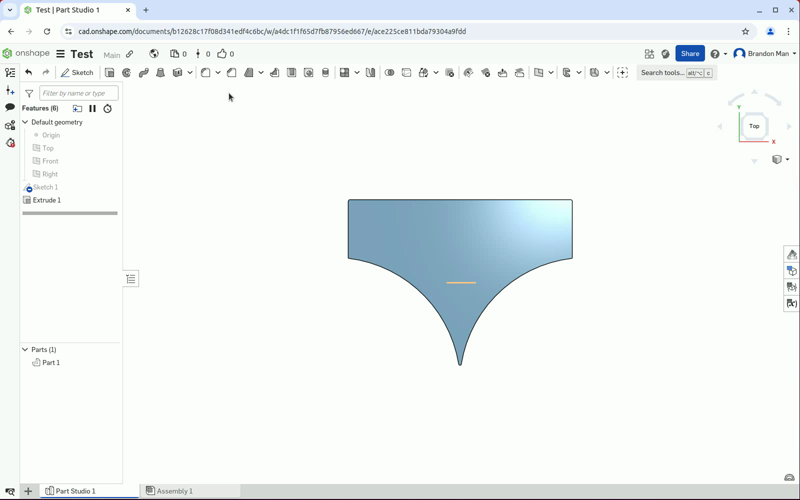
mouse_move(73, 352)
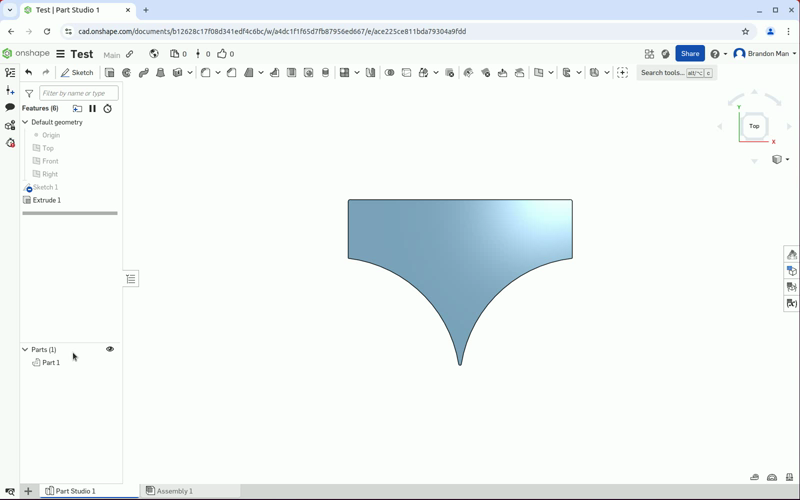
key(y)
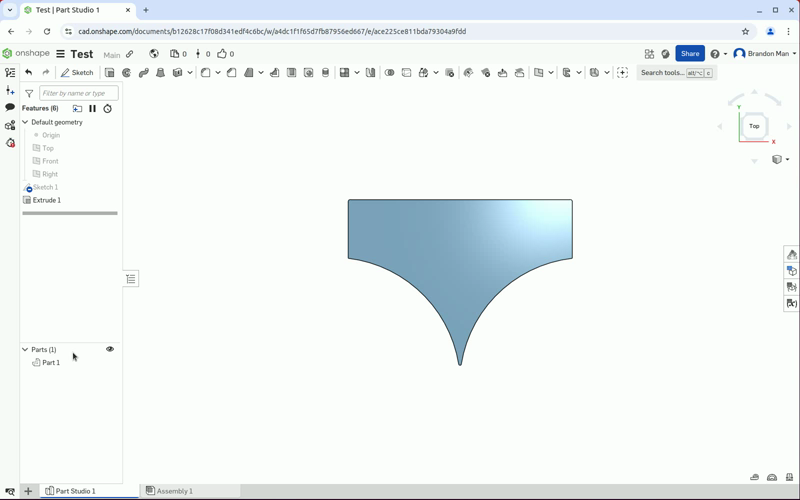
key(shift+p)
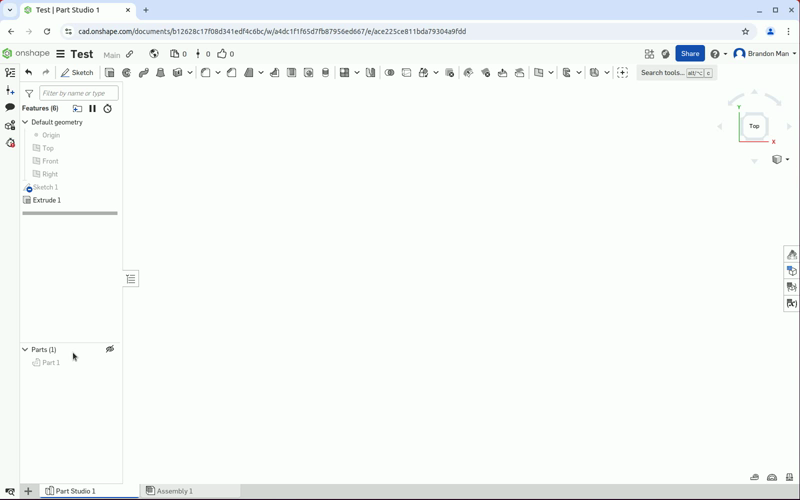
key(space)
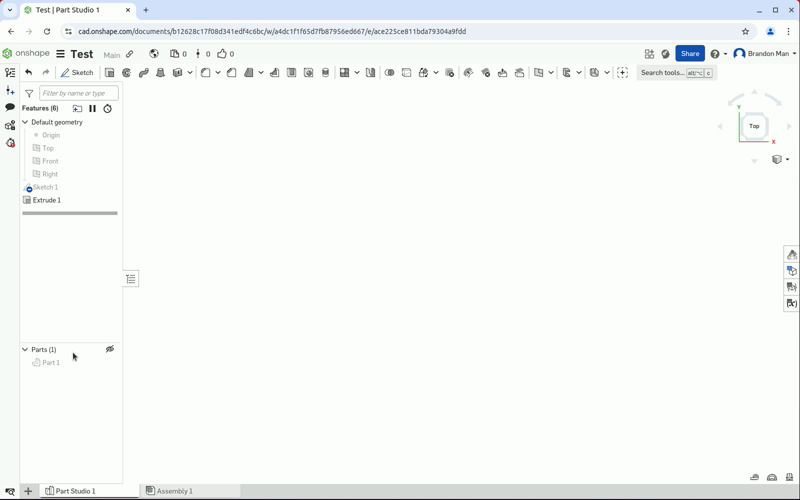
key_down(shift)
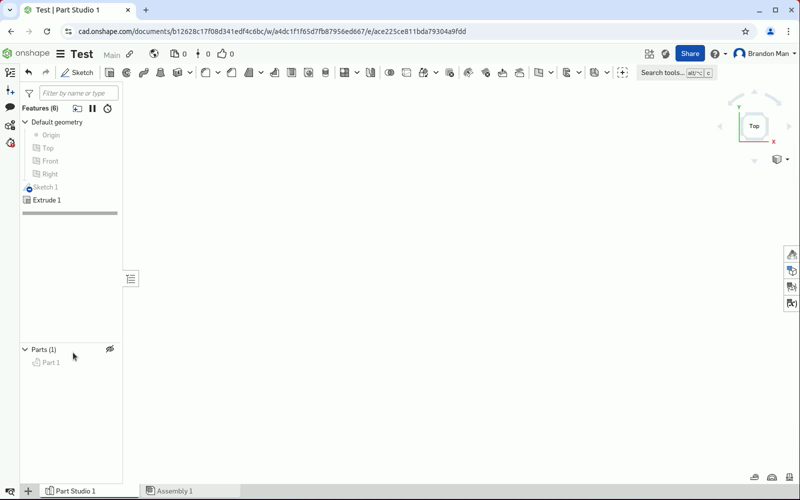
key(up)
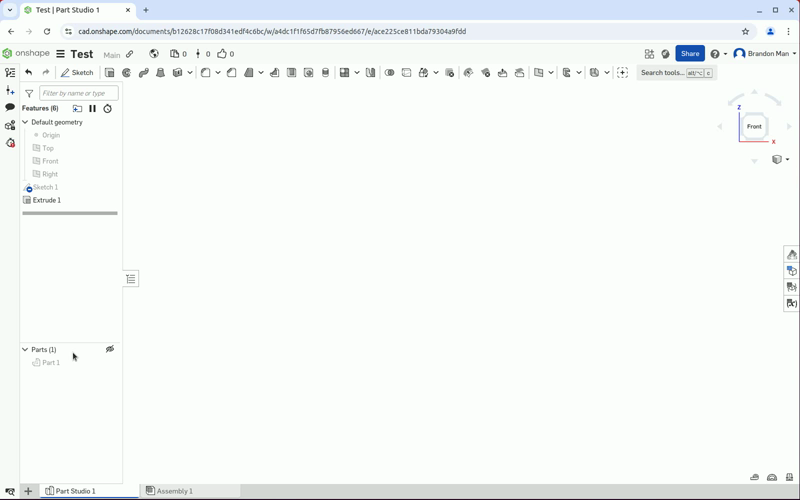
key_up(shift)
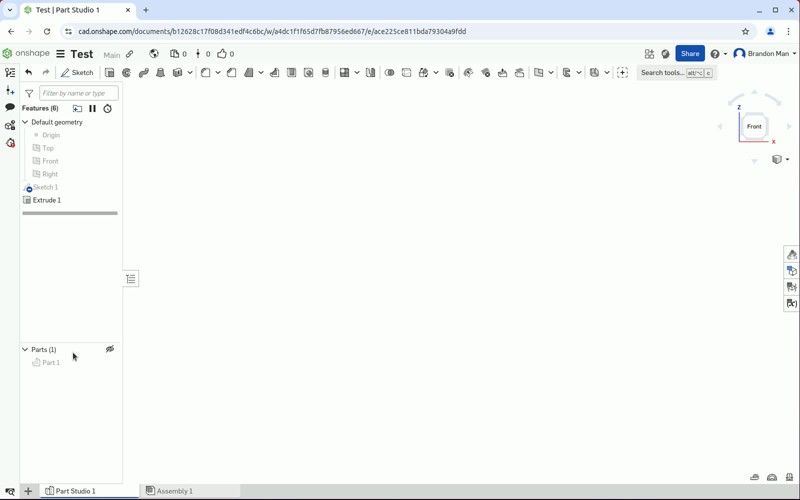
mouse_move(73, 352)
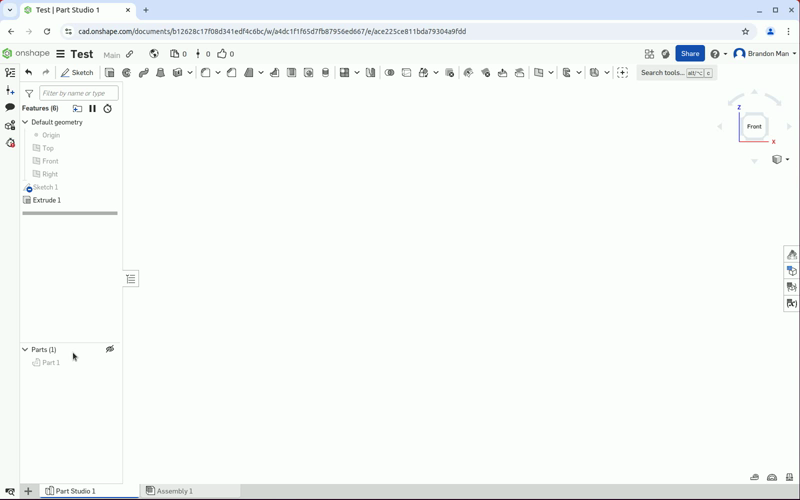
key(shift+y)
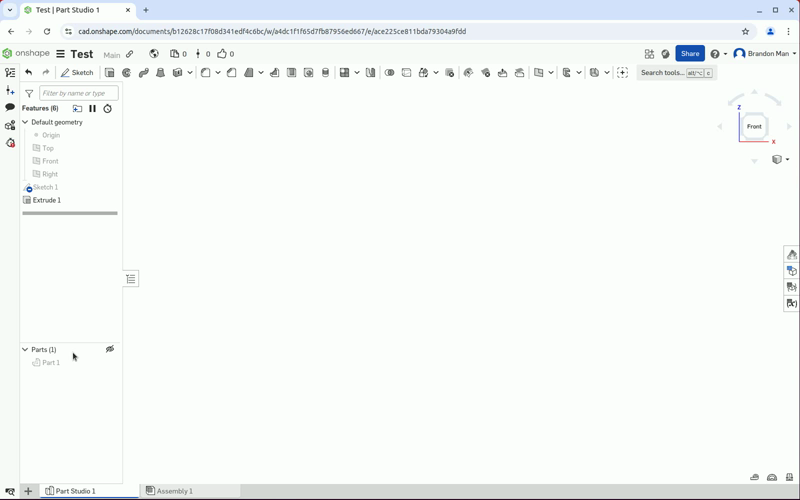
key(shift+s)
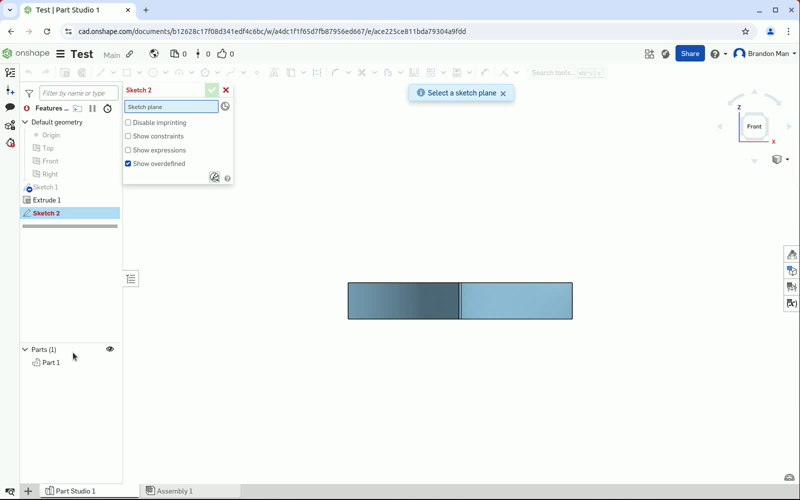
mouse_move(73, 163)
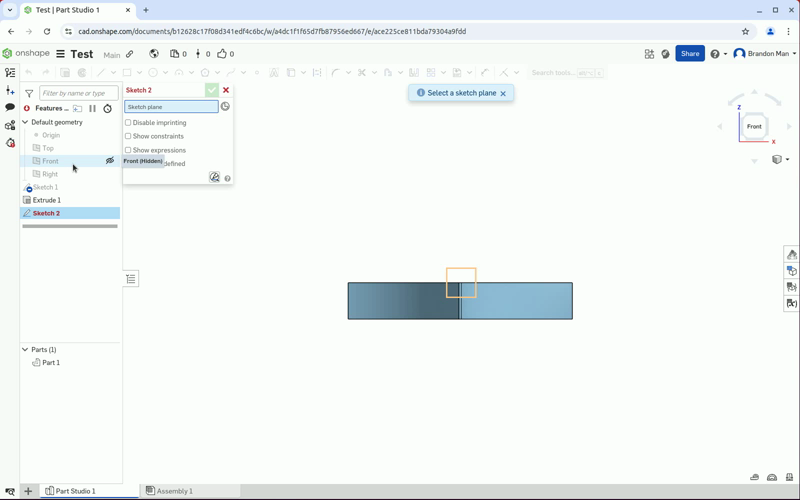
click(73, 163)
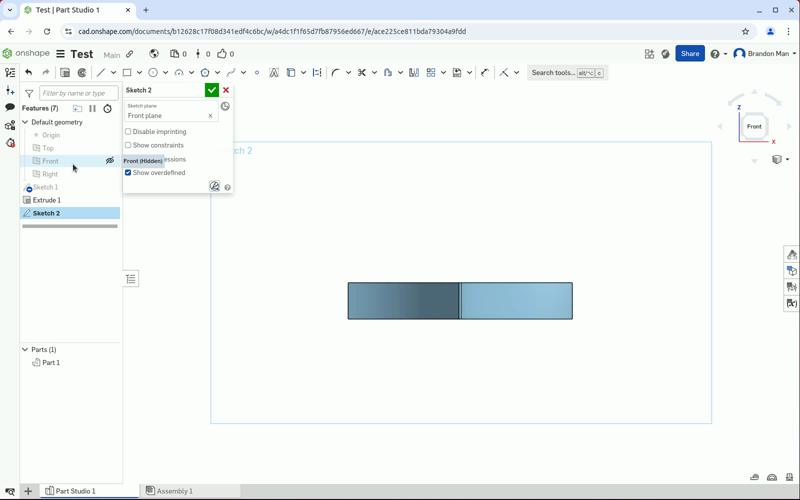
mouse_move(73, 352)
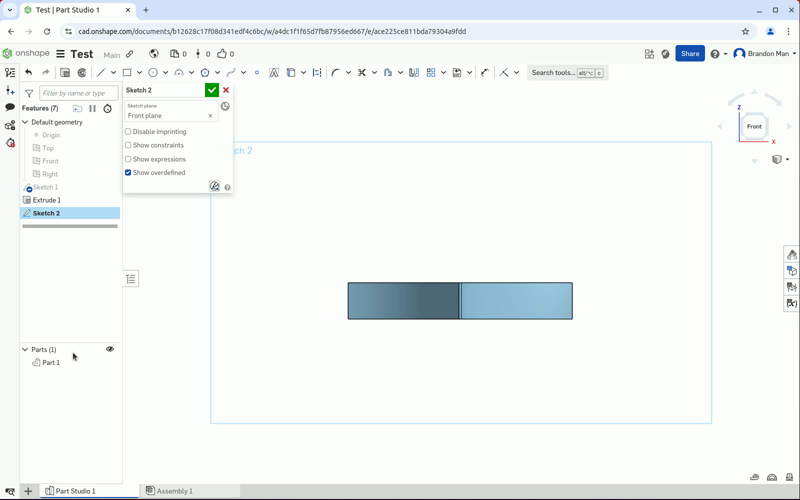
key(y)
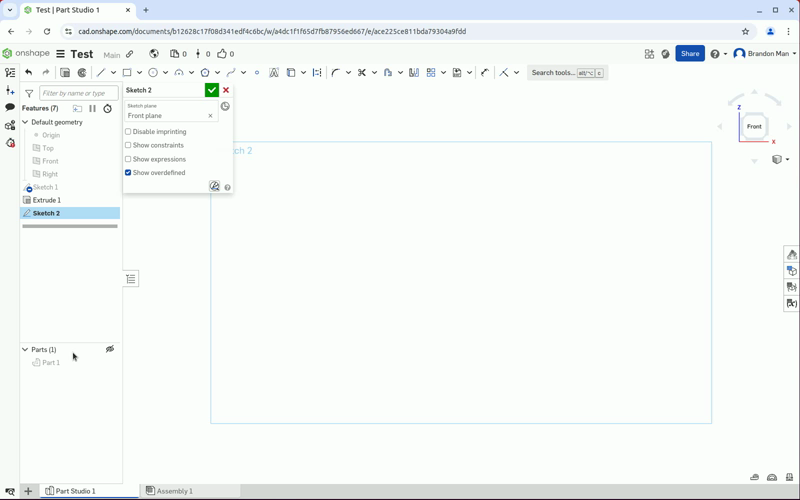
key(l)
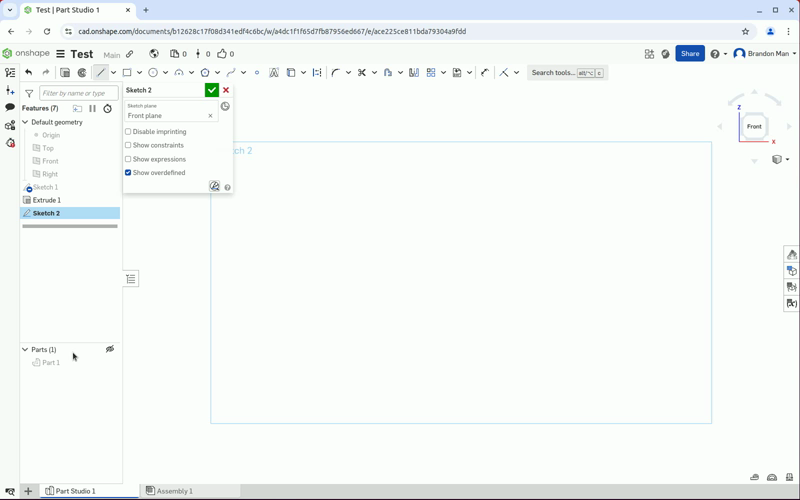
key_down(shift)
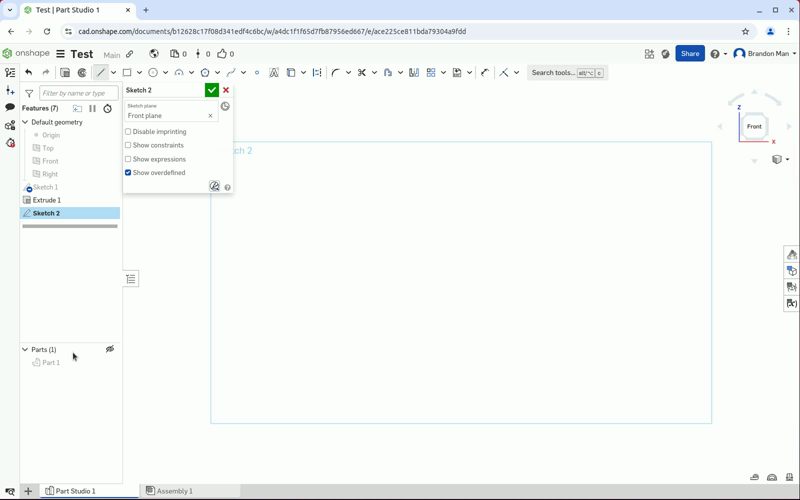
mouse_move(338, 327)
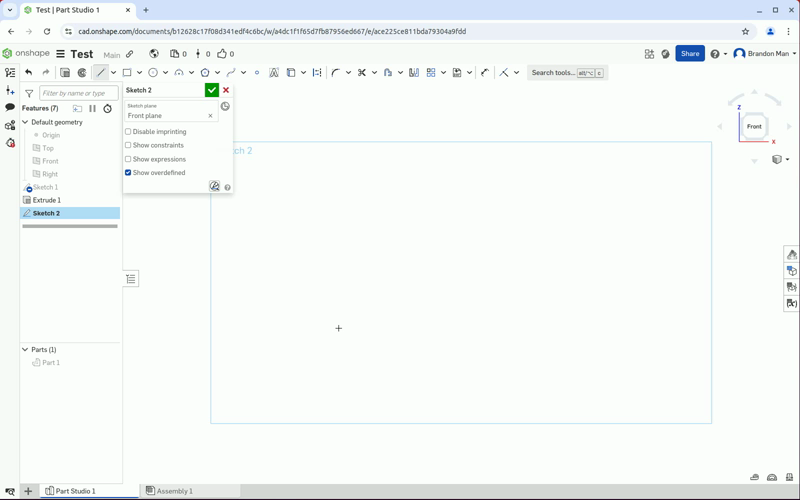
click(338, 327)
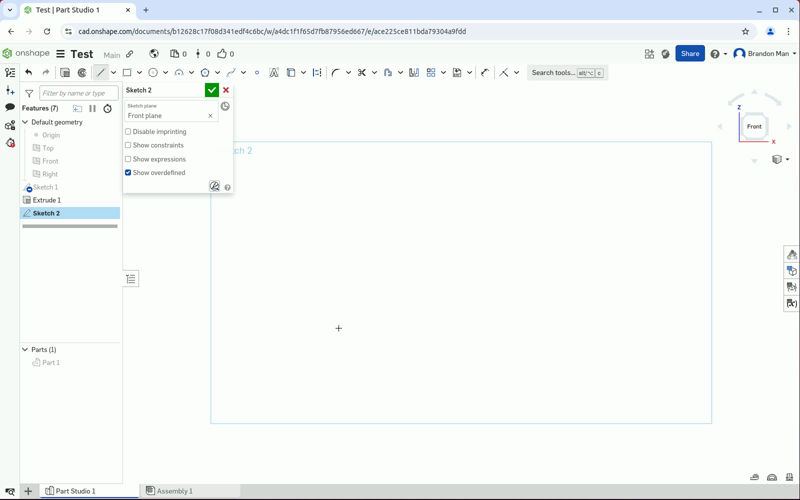
key_up(shift)
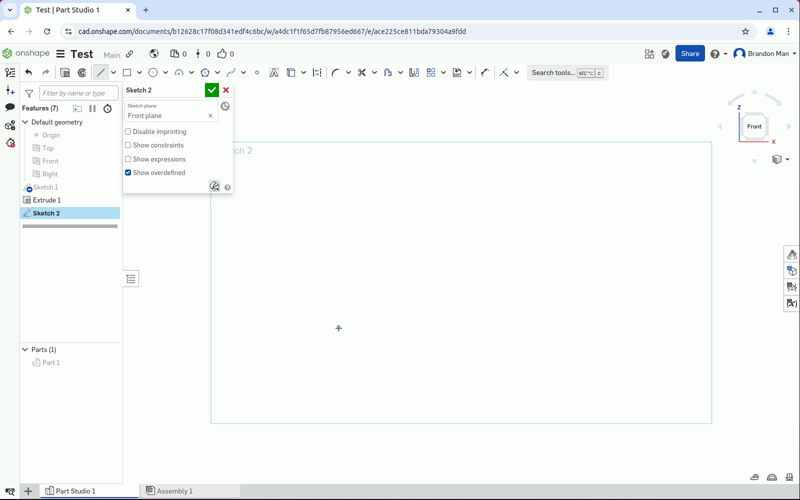
key_down(shift)
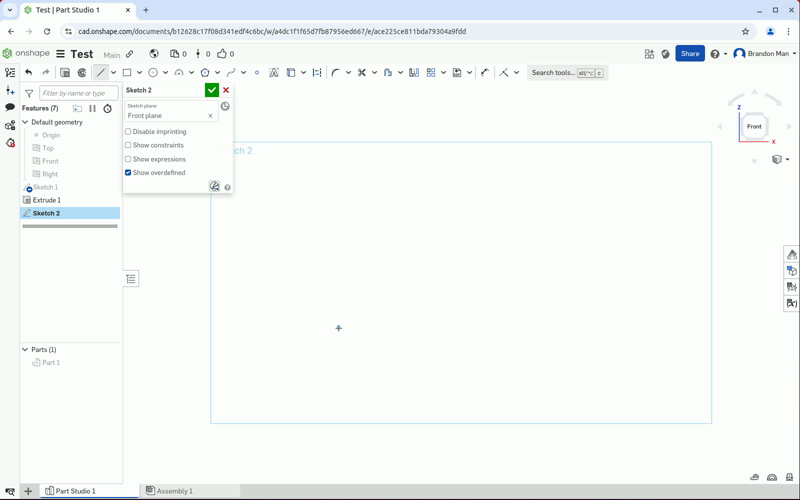
mouse_move(580, 327)
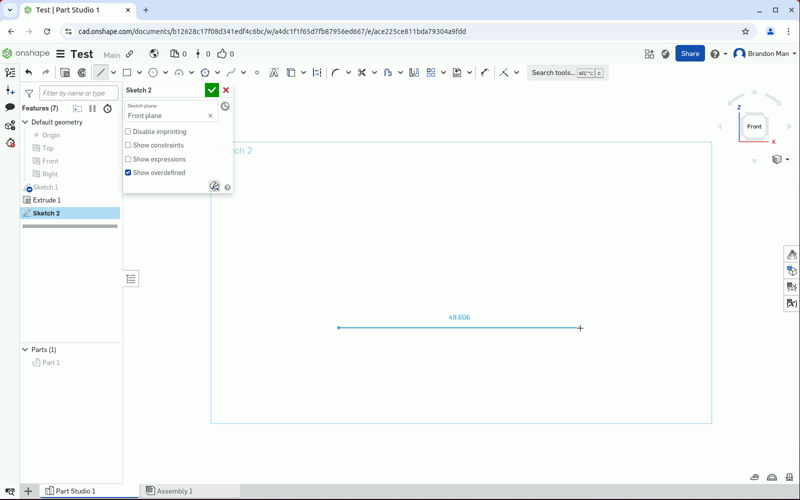
click(580, 327)
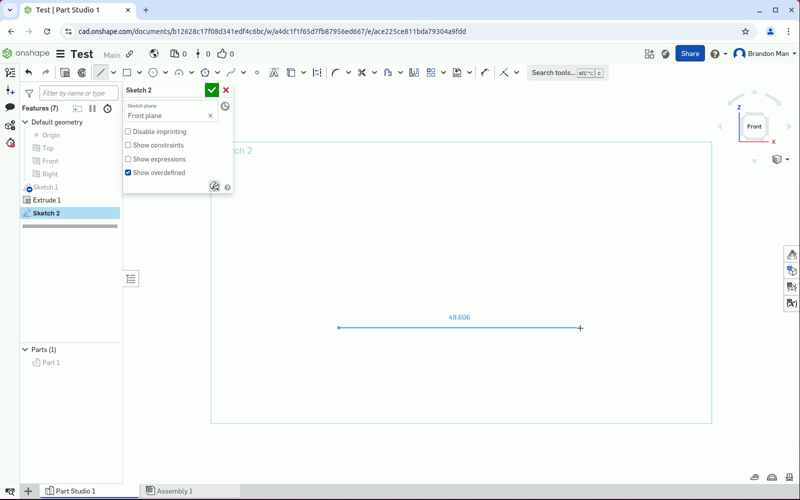
key_up(shift)
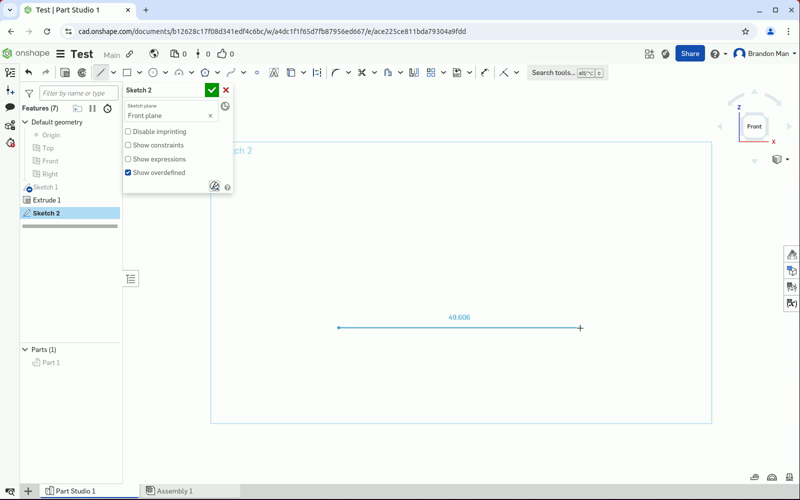
key_down(shift)
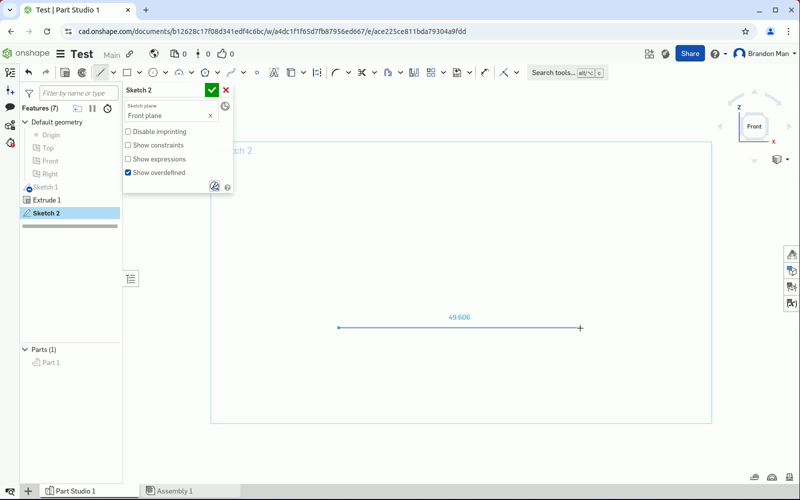
mouse_move(589, 327)
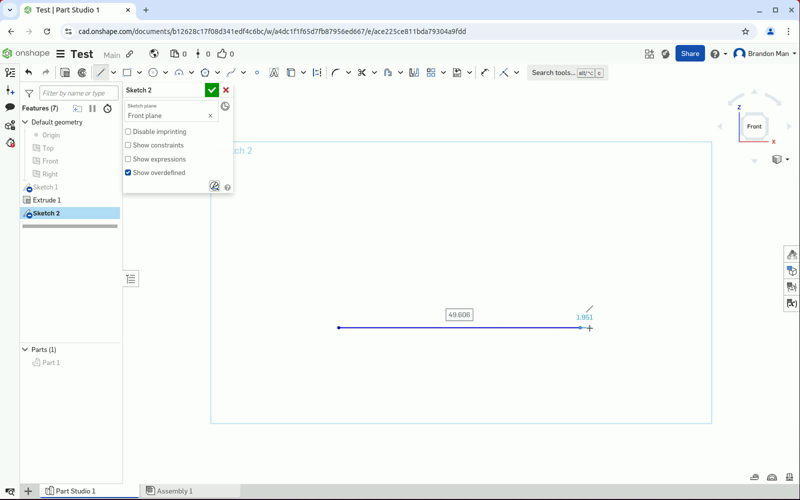
mouse_move(580, 274)
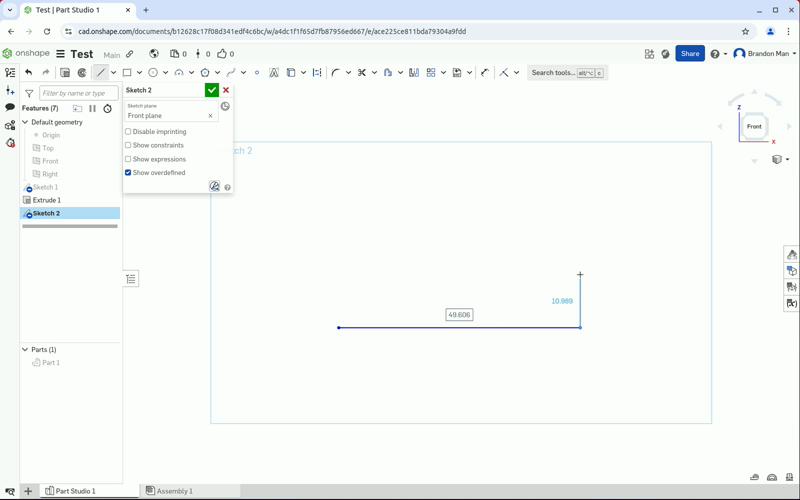
click(580, 274)
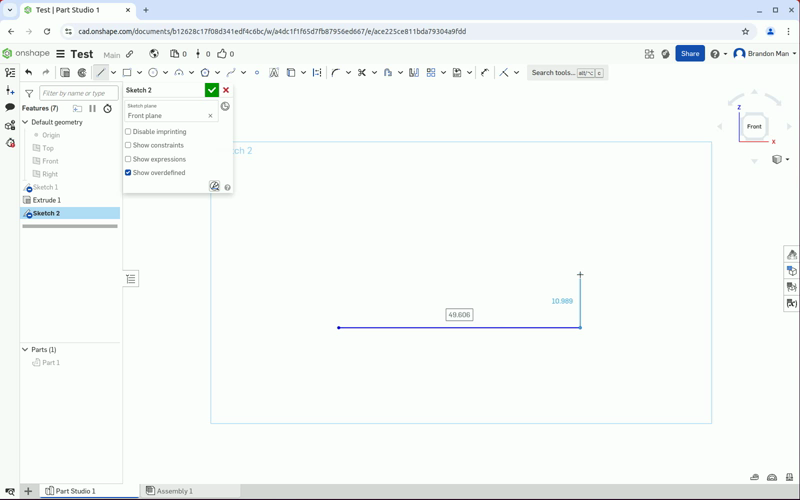
key_up(shift)
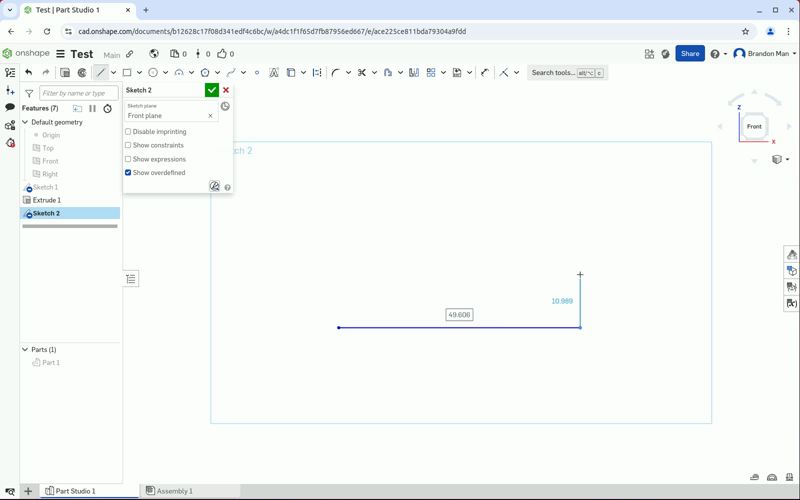
key_down(shift)
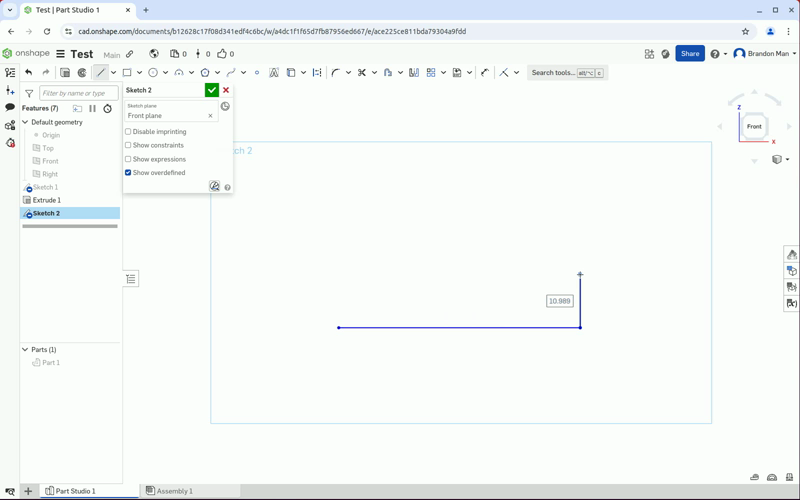
mouse_move(338, 274)
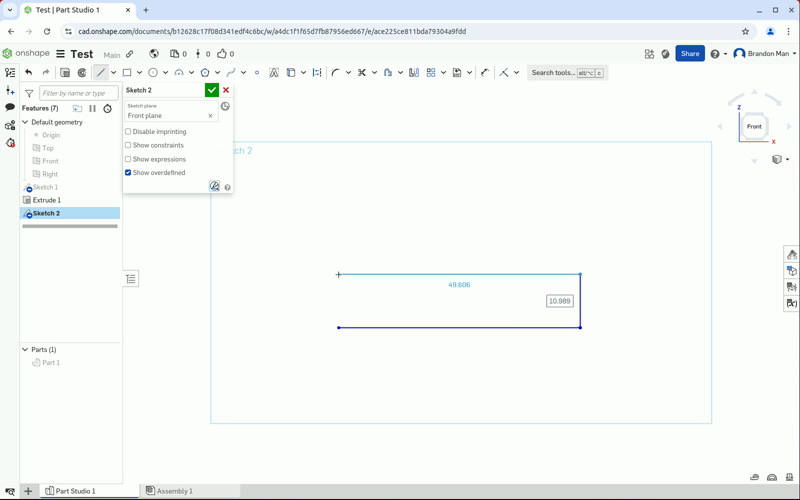
click(338, 274)
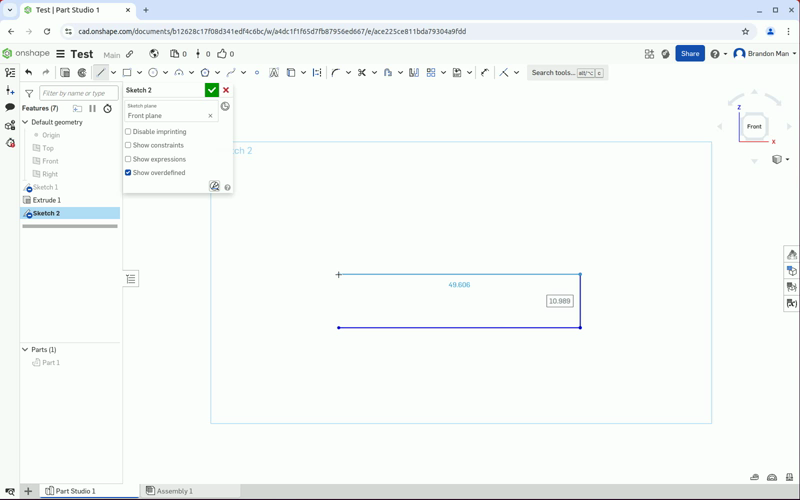
key_up(shift)
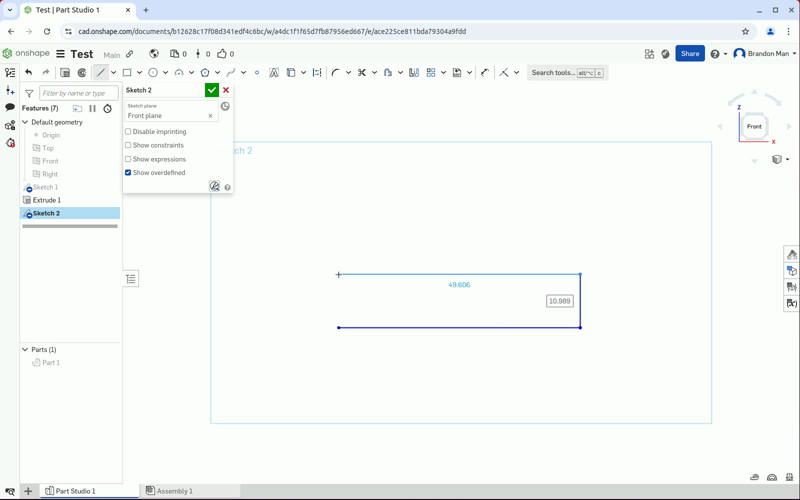
mouse_move(368, 274)
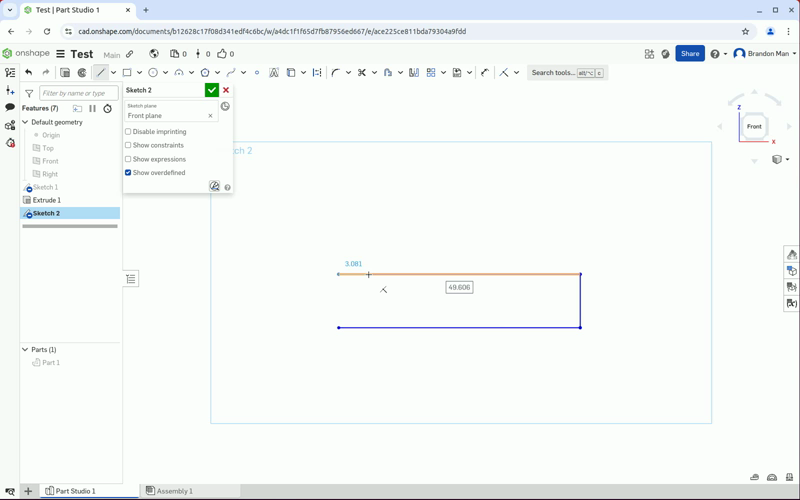
key_down(shift)
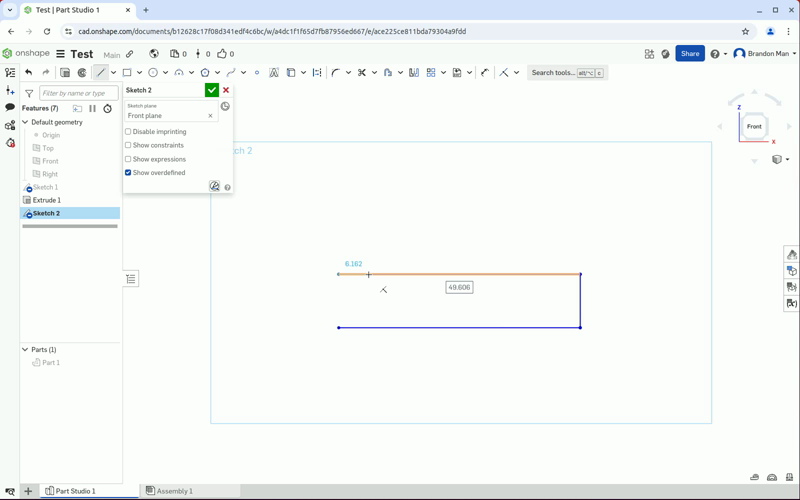
mouse_move(338, 327)
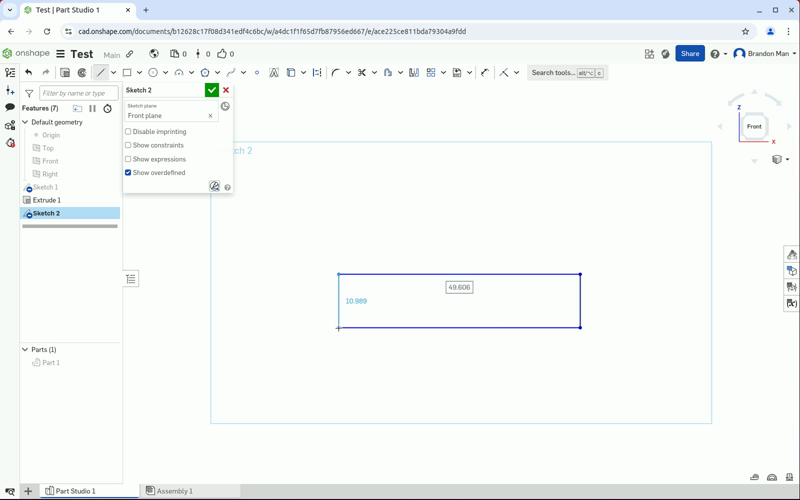
key_up(shift)
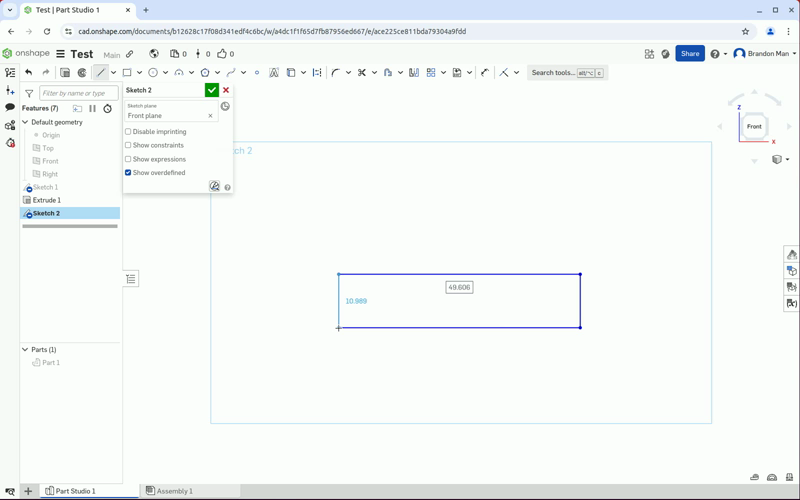
click(338, 327)
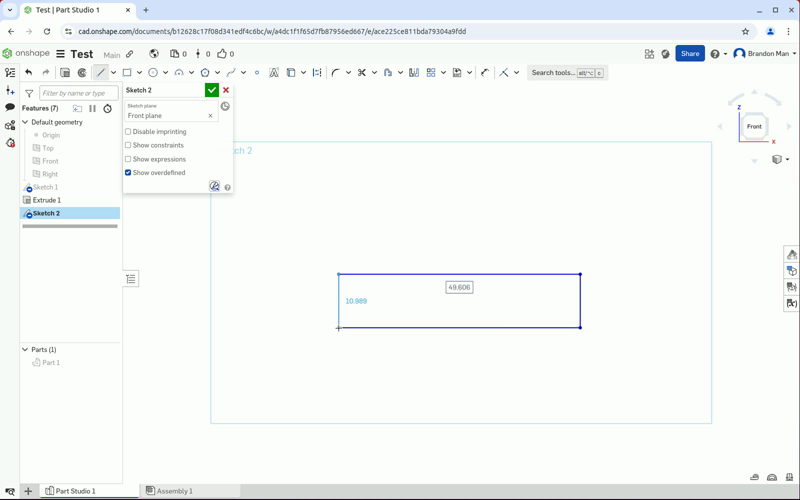
key(esc)
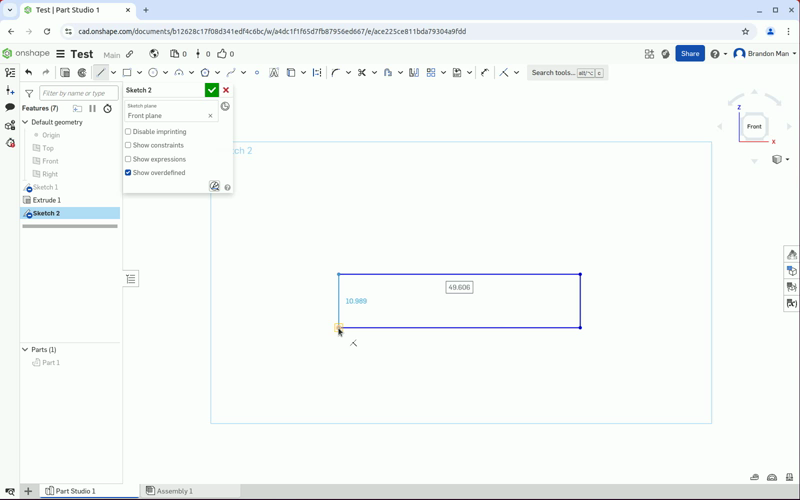
key(l)
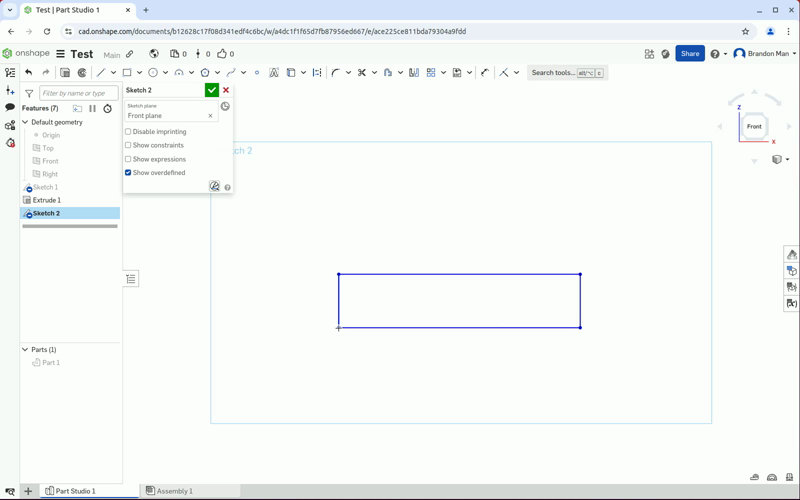
key_down(shift)
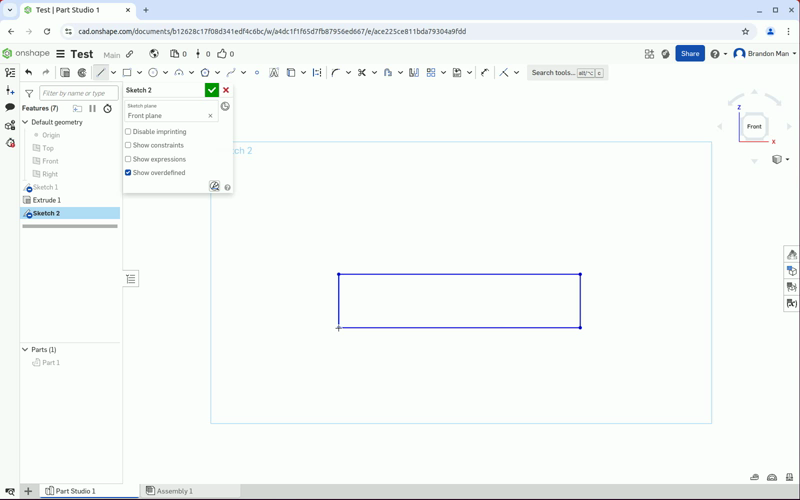
mouse_move(349, 317)
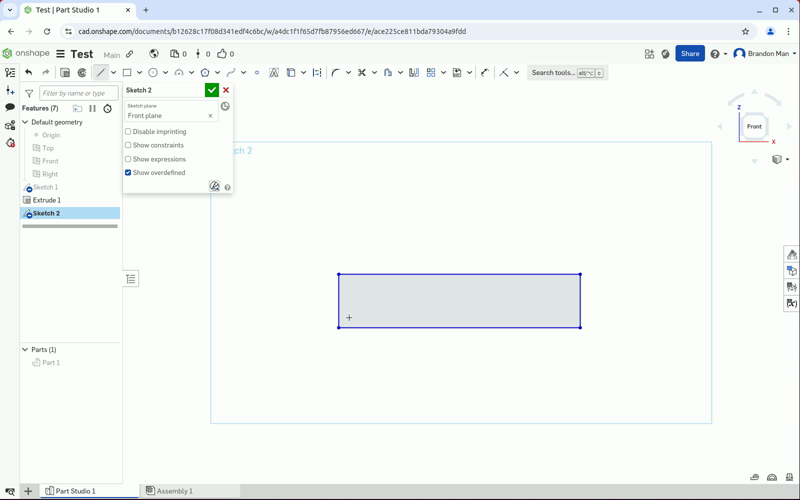
click(349, 317)
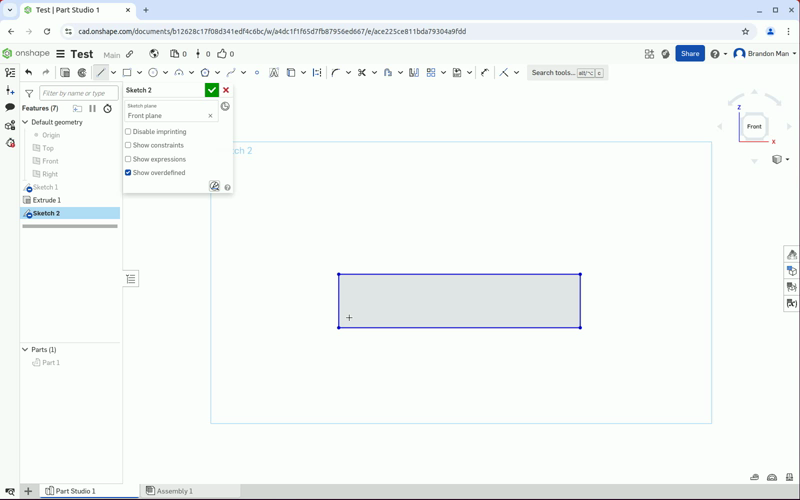
key_up(shift)
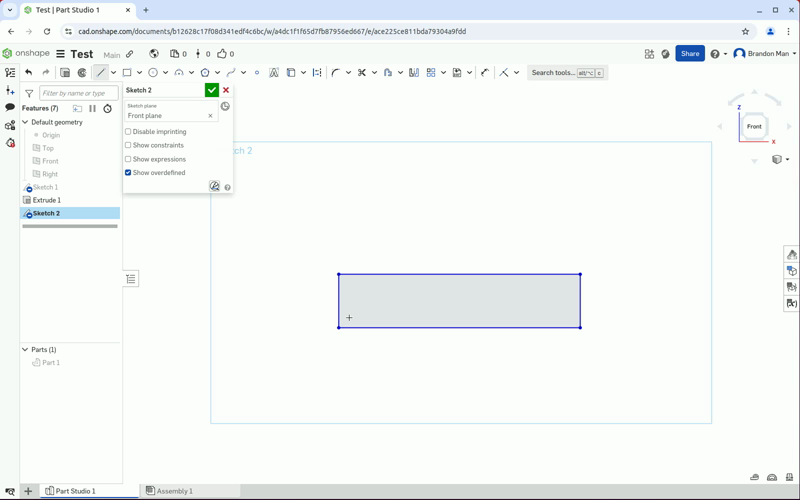
key_down(shift)
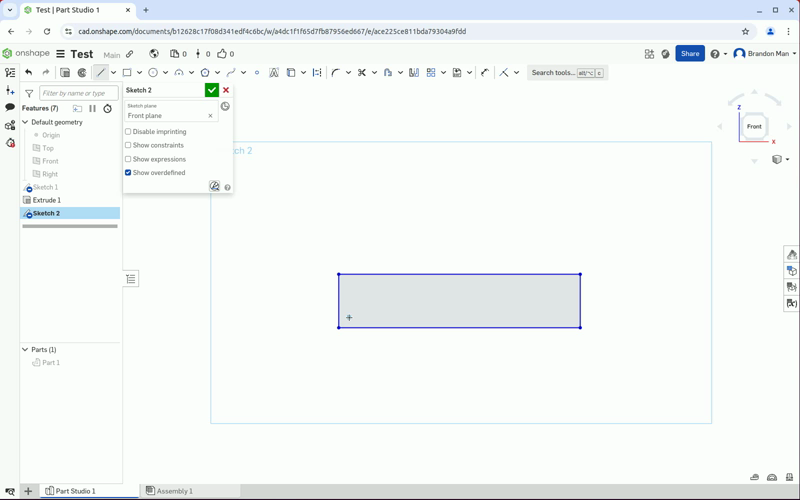
mouse_move(570, 317)
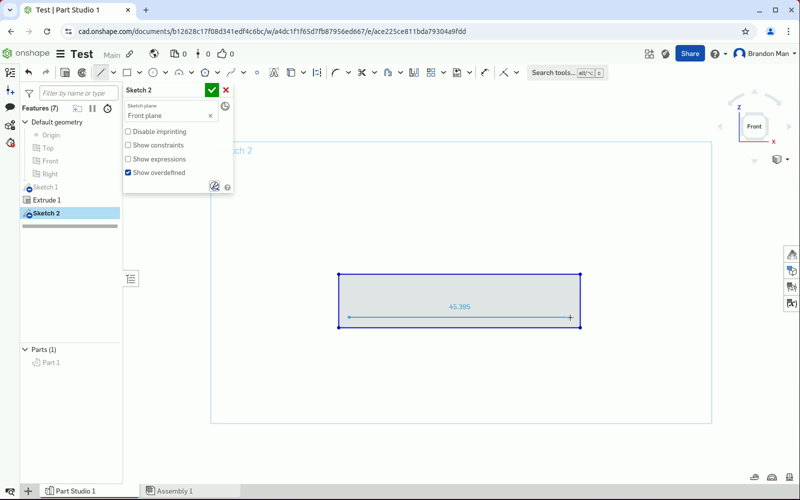
click(570, 317)
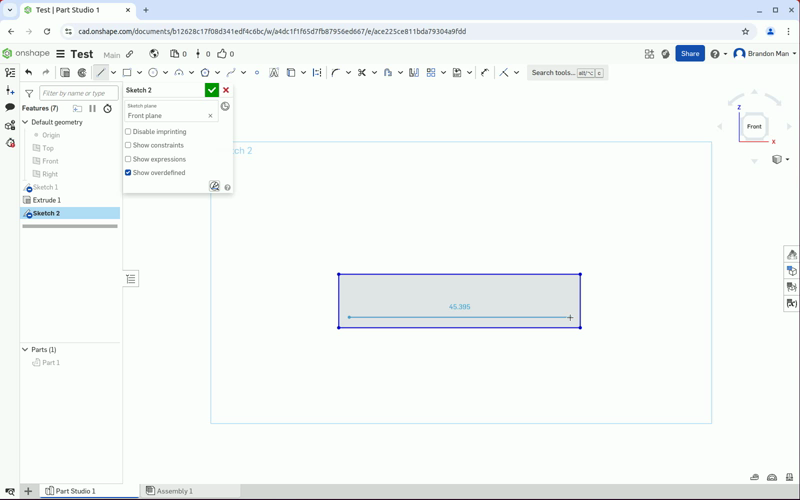
key_up(shift)
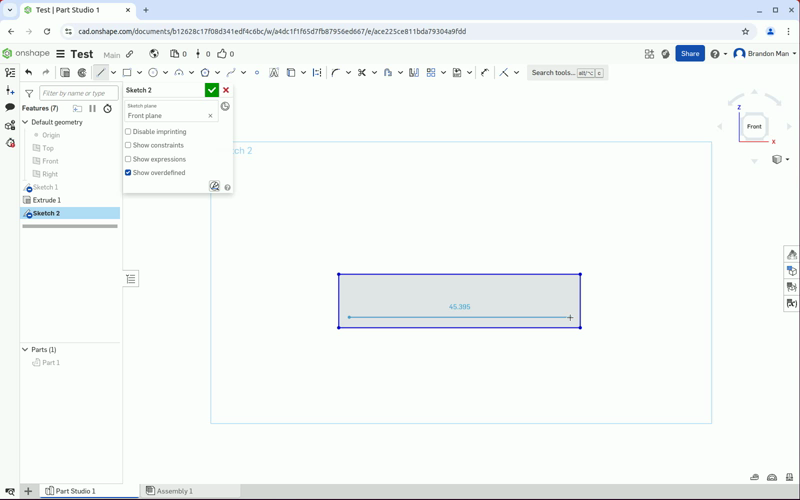
key_down(shift)
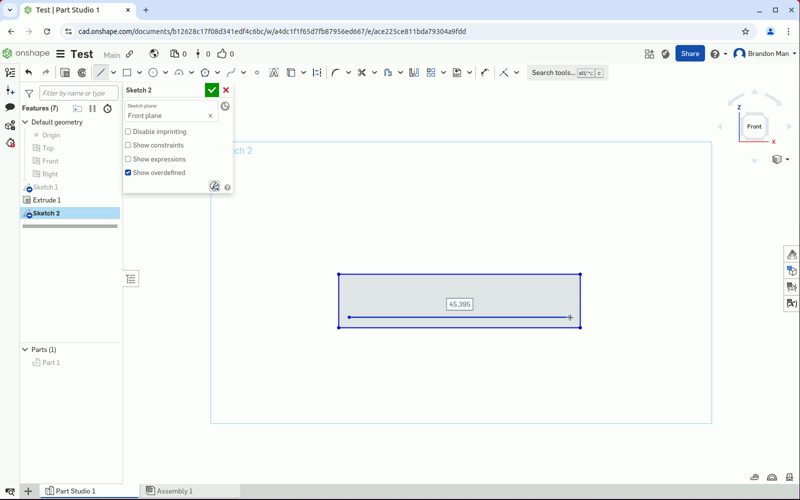
mouse_move(589, 317)
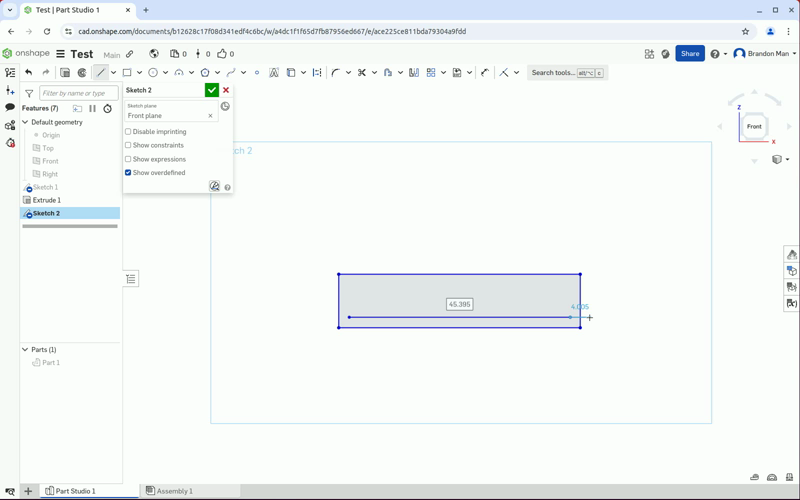
mouse_move(570, 304)
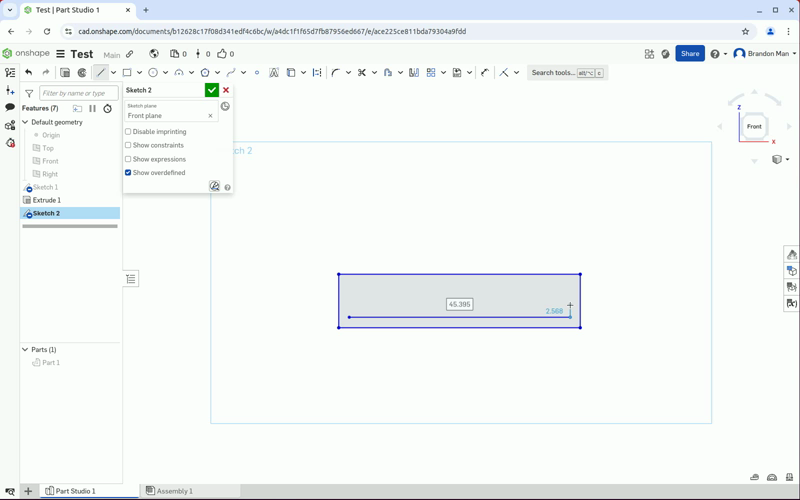
click(570, 304)
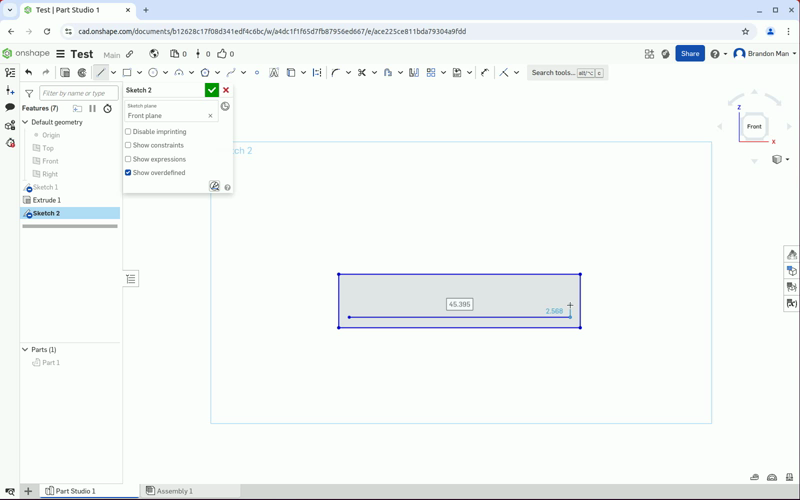
key_up(shift)
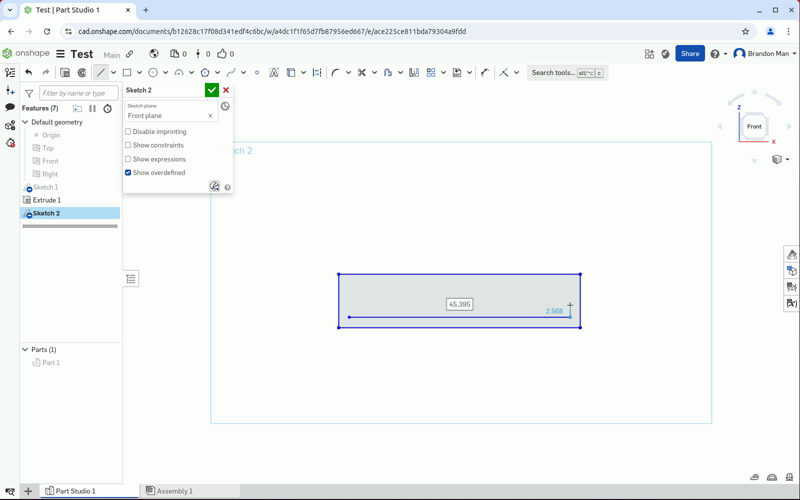
key(esc)
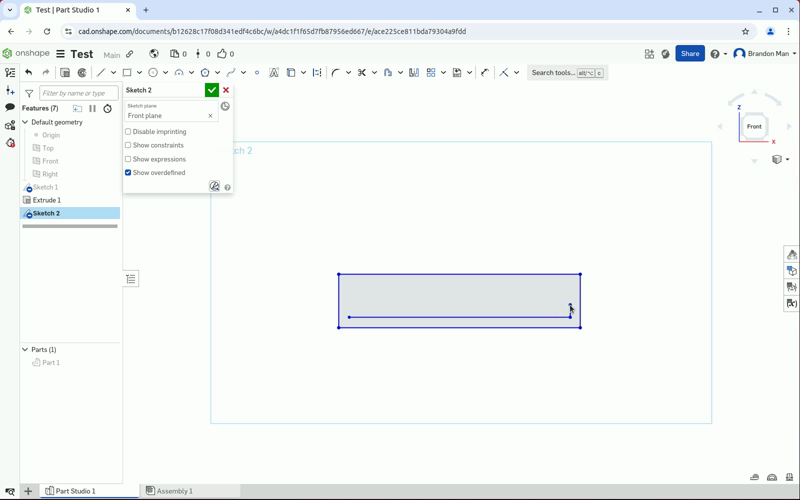
key(a)
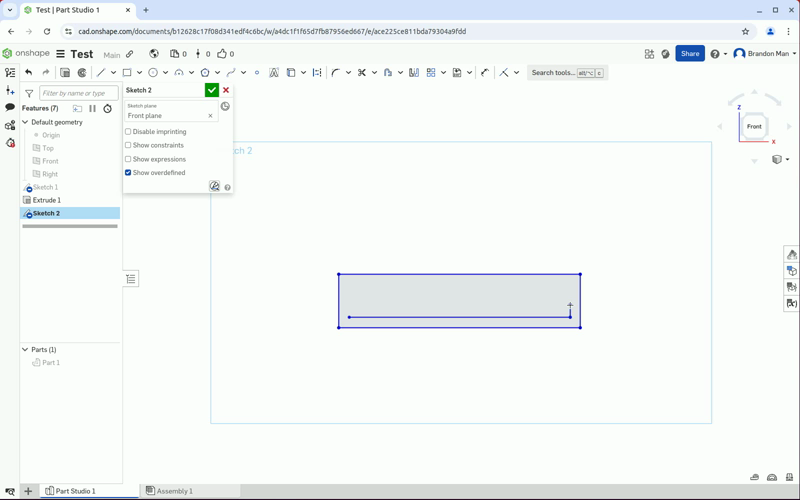
mouse_move(570, 304)
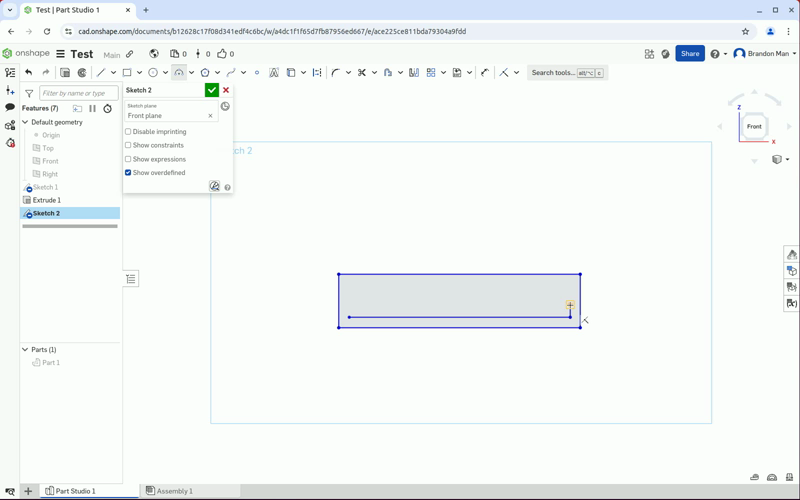
click(570, 304)
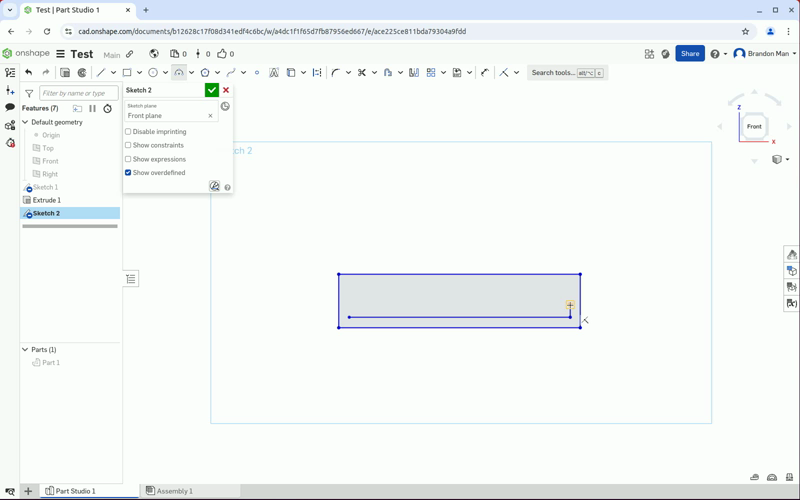
key_down(shift)
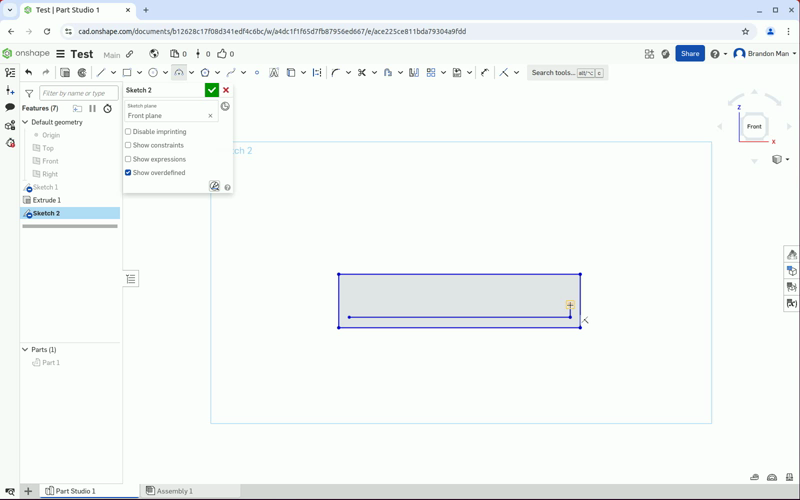
mouse_move(567, 299)
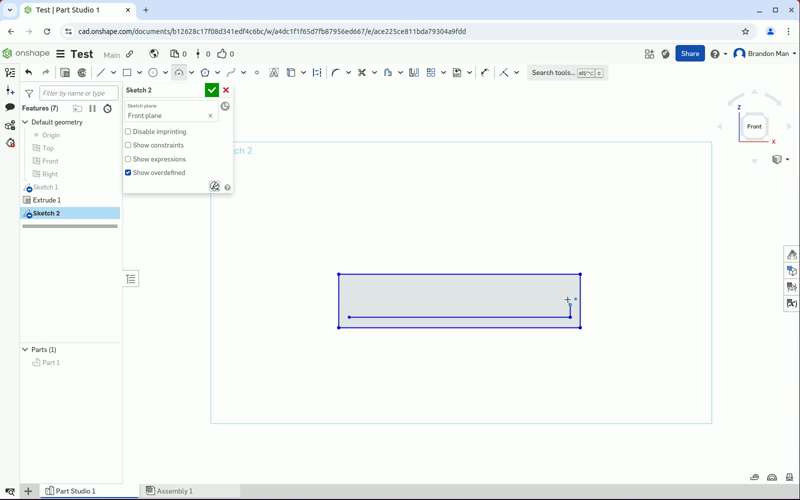
scroll(6)
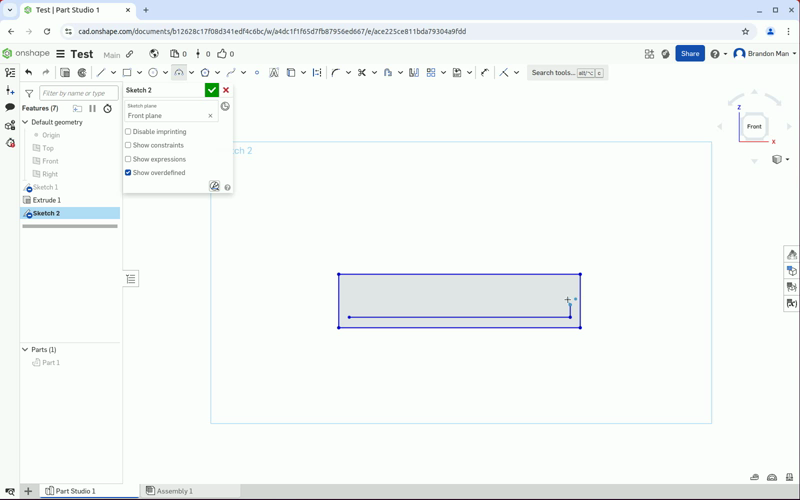
scroll(6)
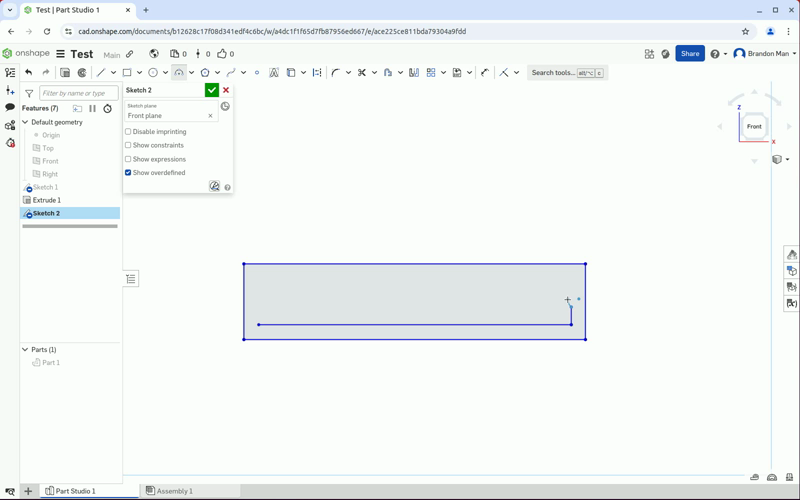
scroll(6)
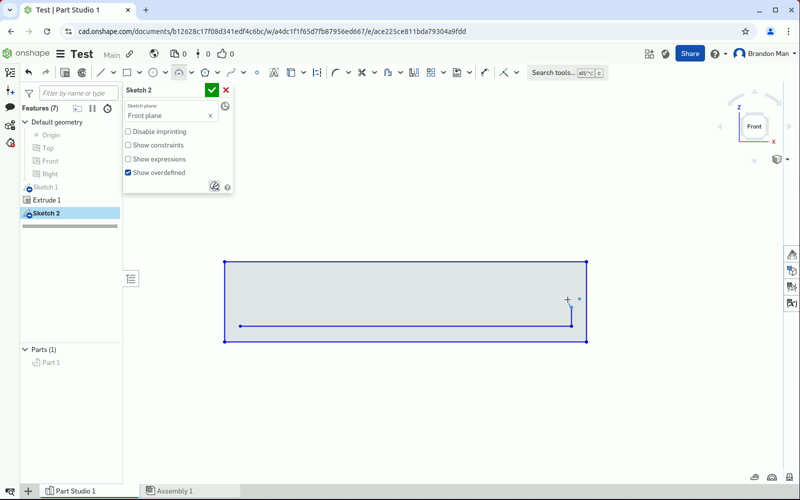
scroll(6)
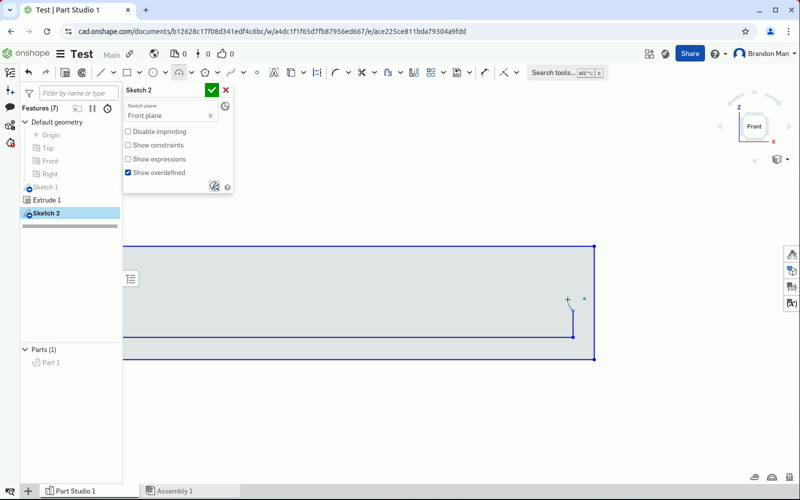
scroll(6)
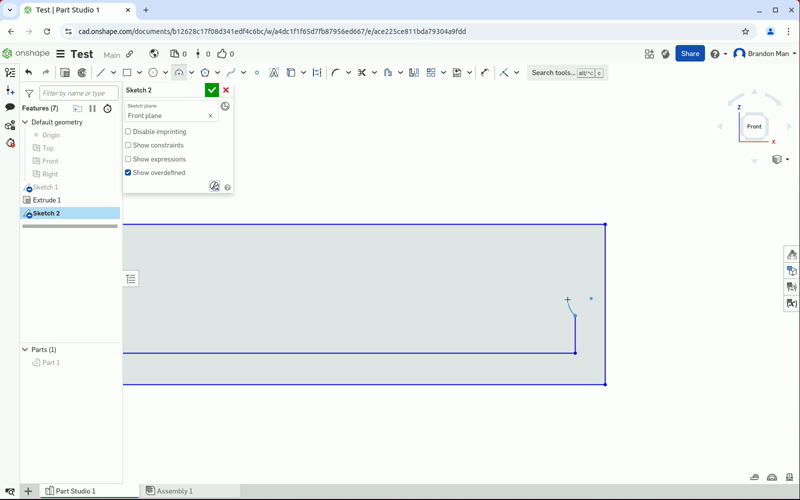
scroll(6)
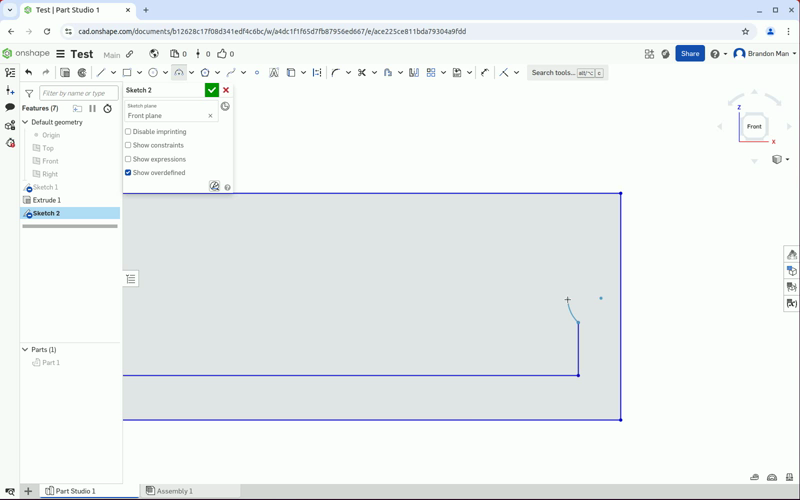
scroll(6)
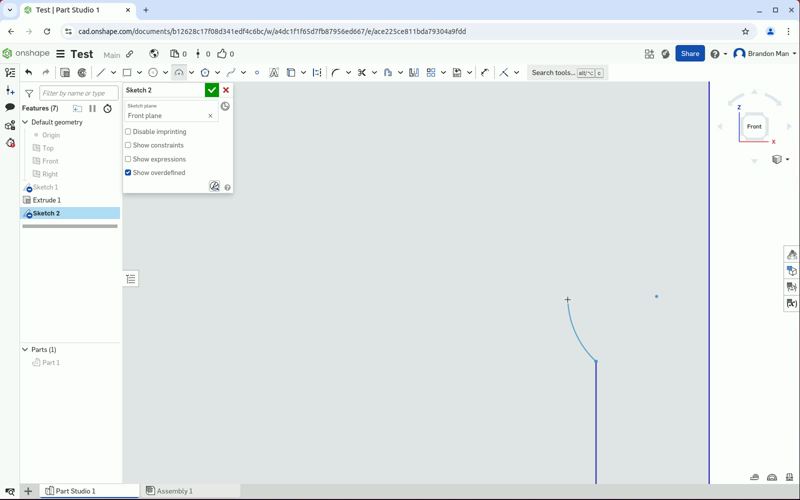
click(567, 299)
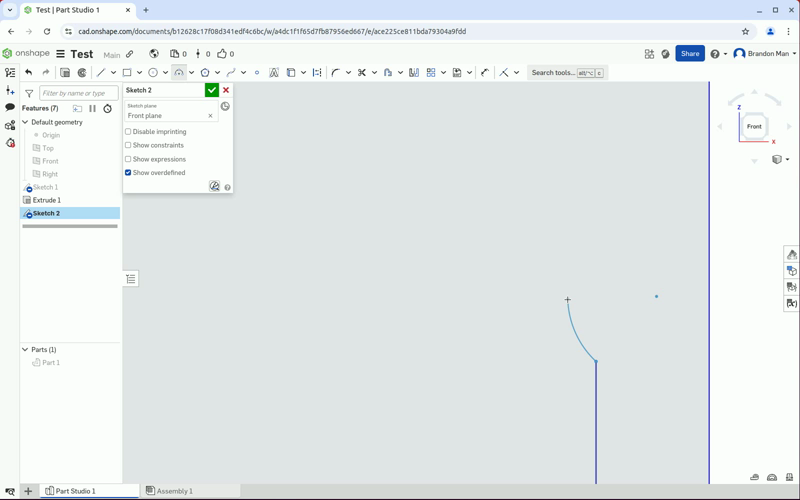
scroll(-6)
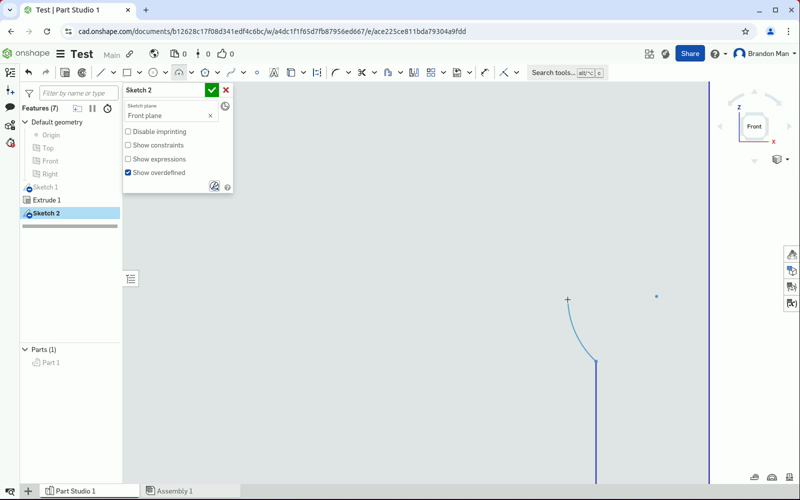
scroll(-6)
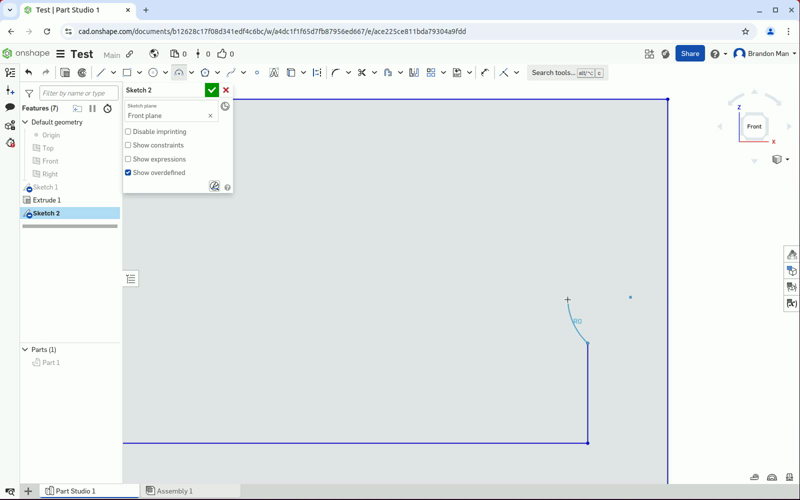
scroll(-6)
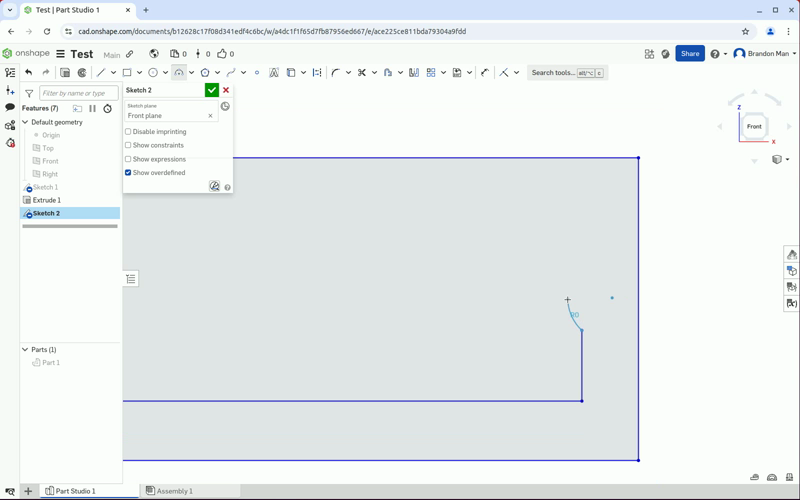
scroll(-6)
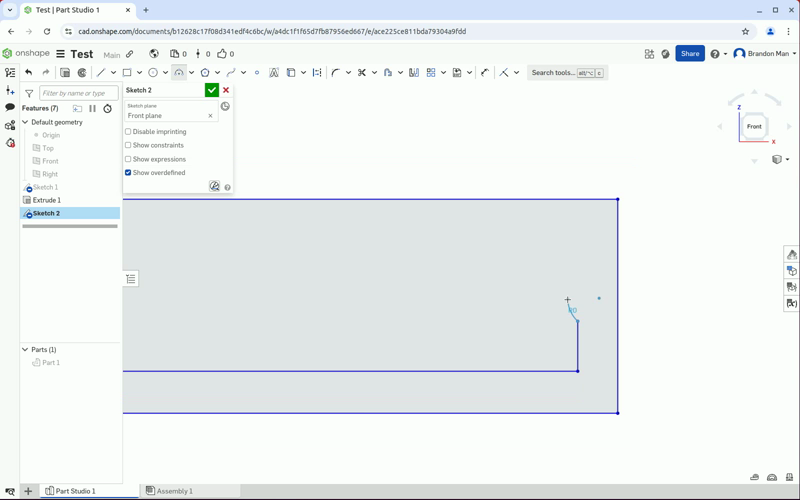
scroll(-6)
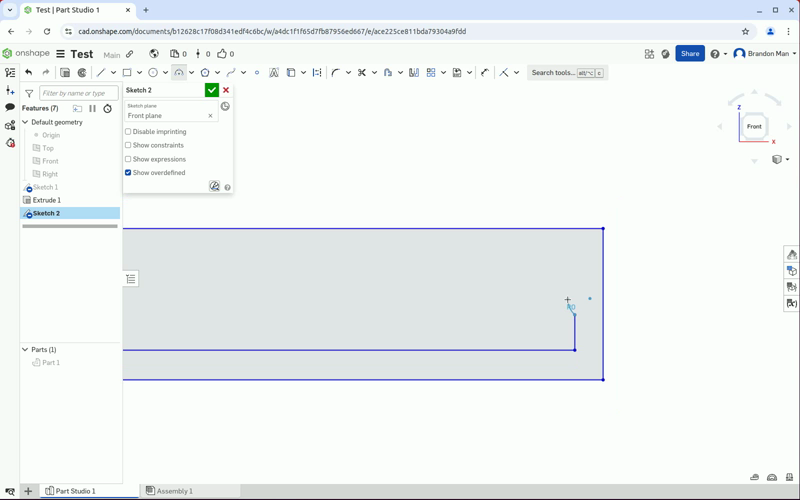
scroll(-6)
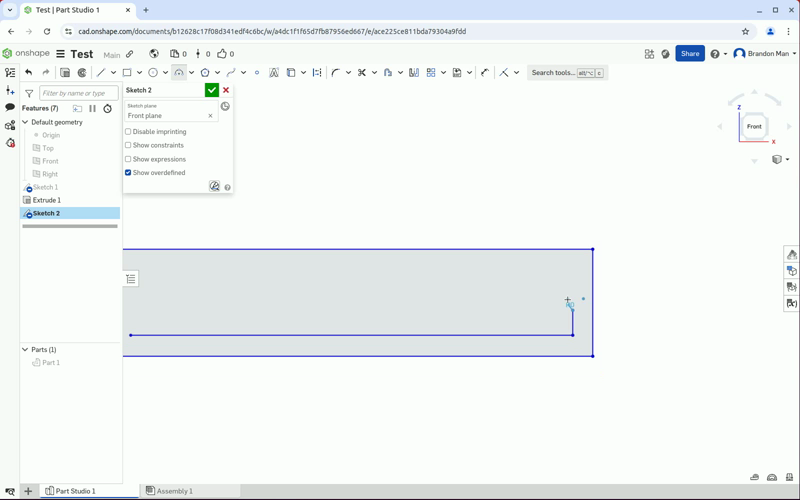
scroll(-6)
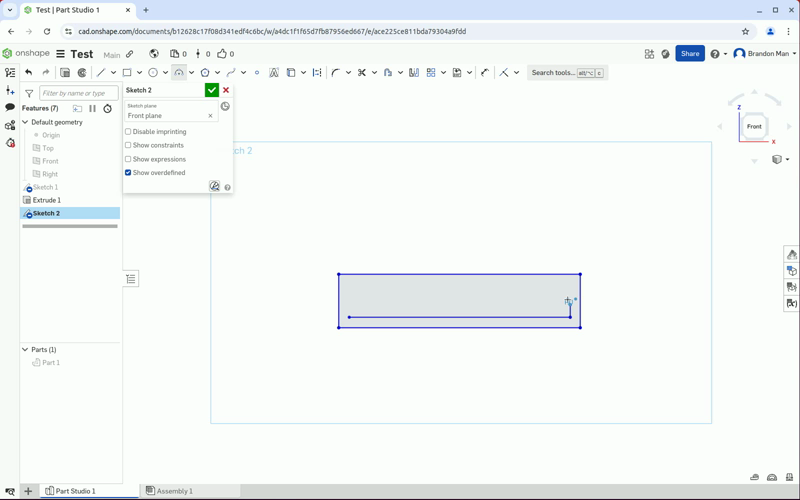
mouse_move(570, 301)
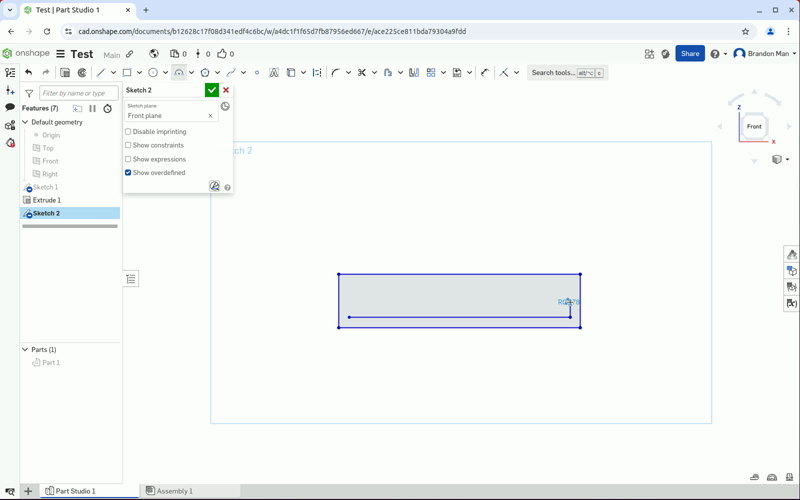
scroll(6)
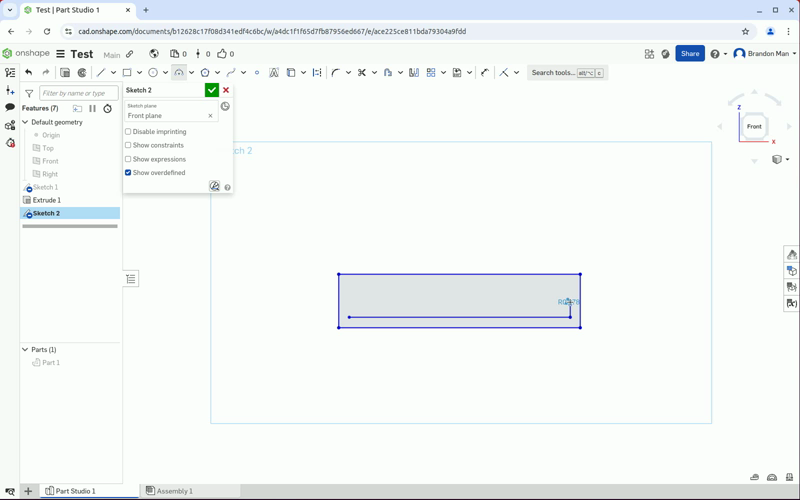
scroll(6)
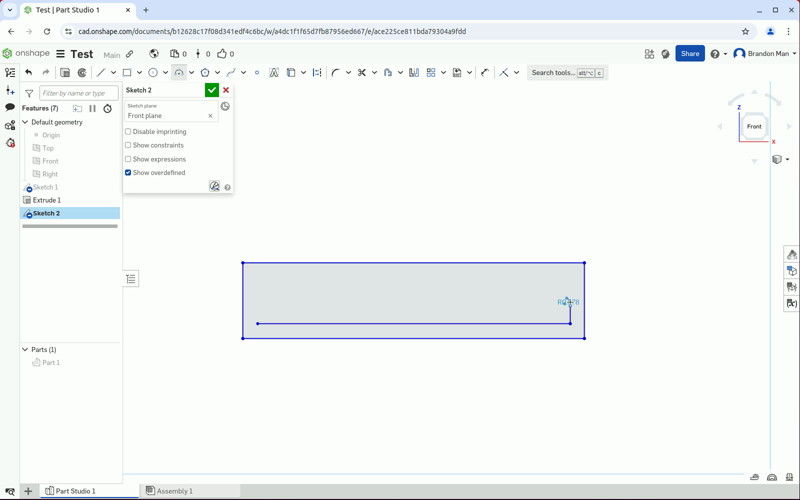
scroll(6)
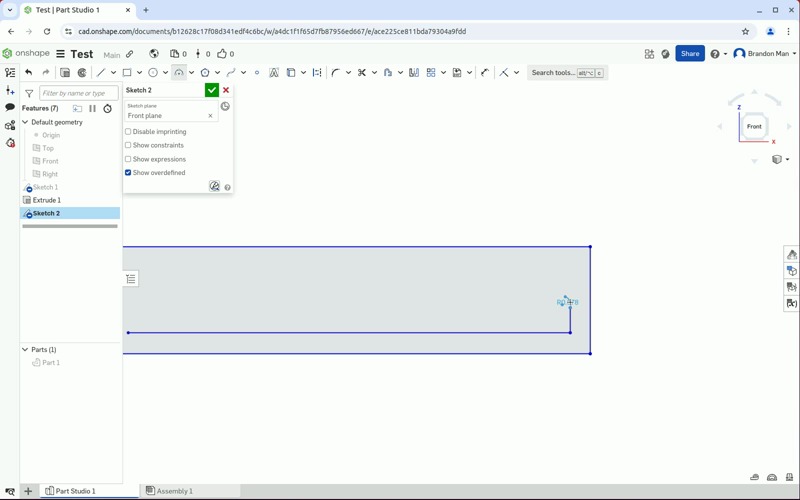
scroll(6)
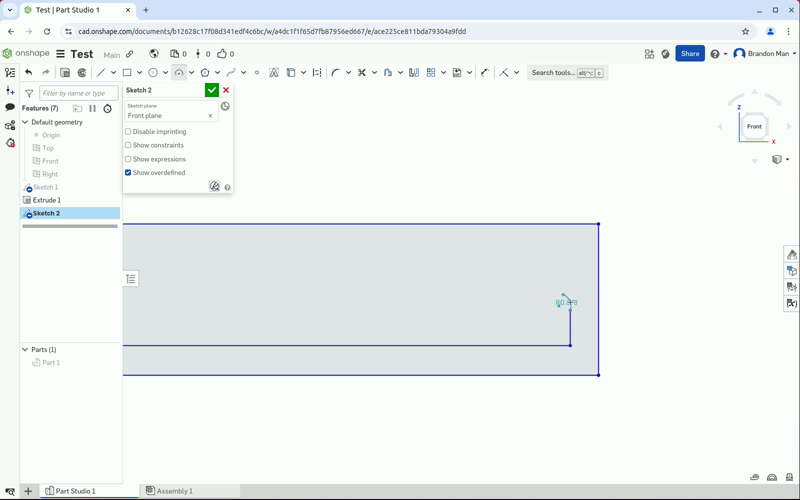
scroll(6)
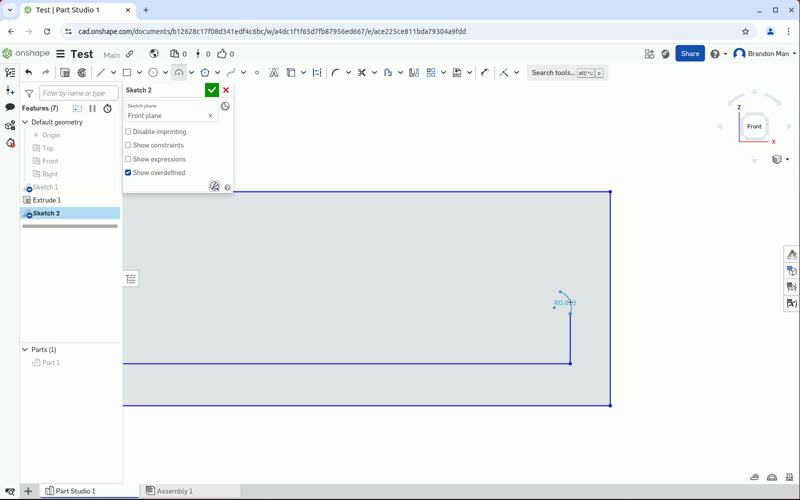
scroll(6)
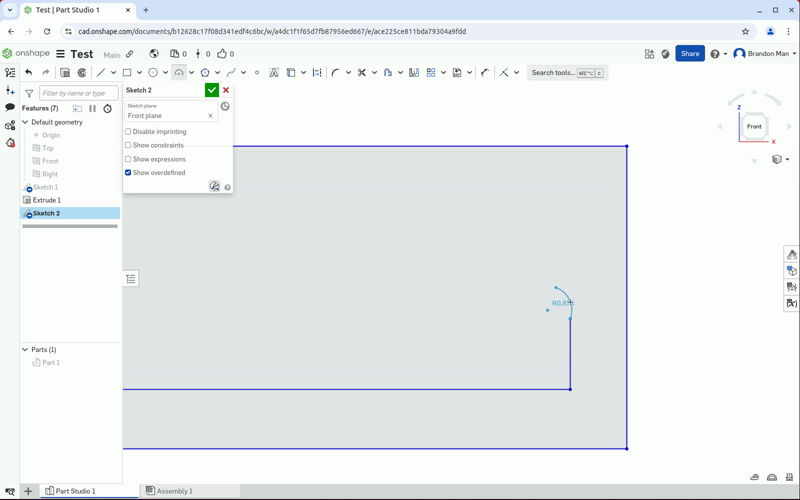
scroll(6)
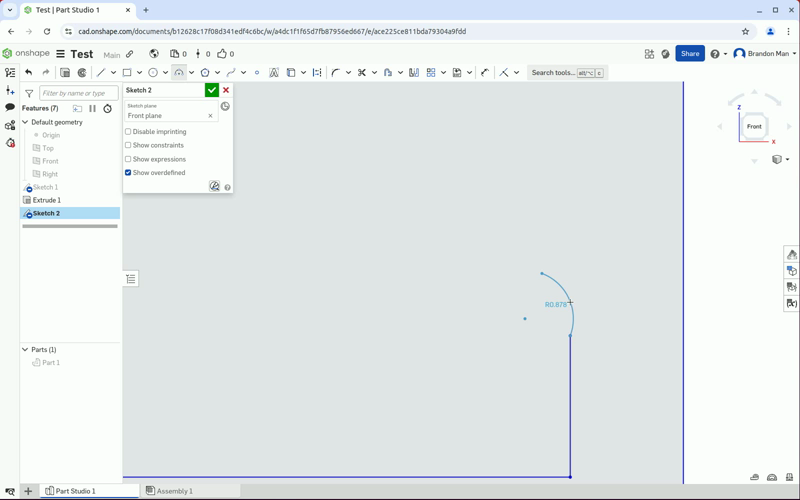
click(570, 301)
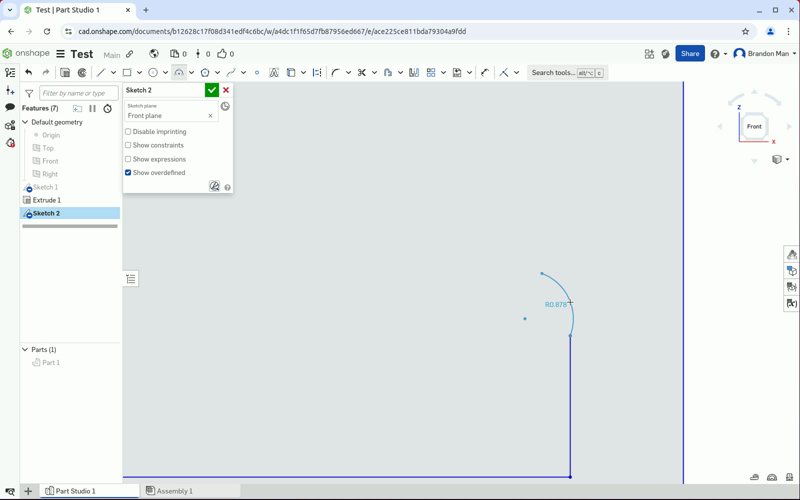
scroll(-6)
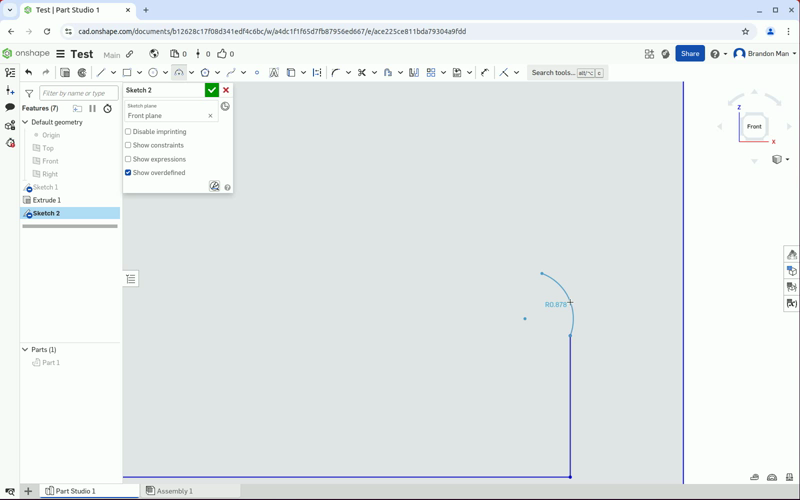
scroll(-6)
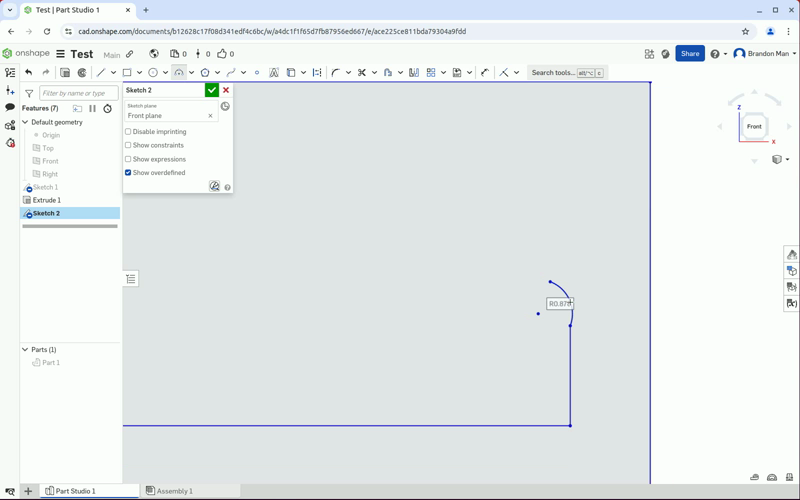
scroll(-6)
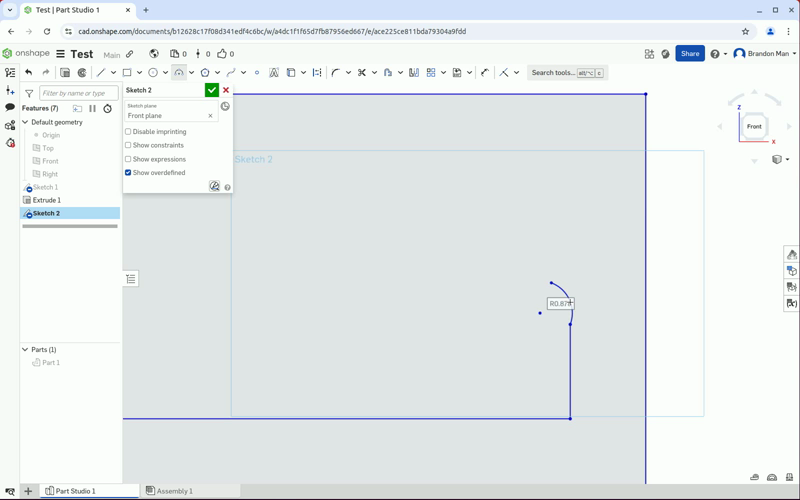
scroll(-6)
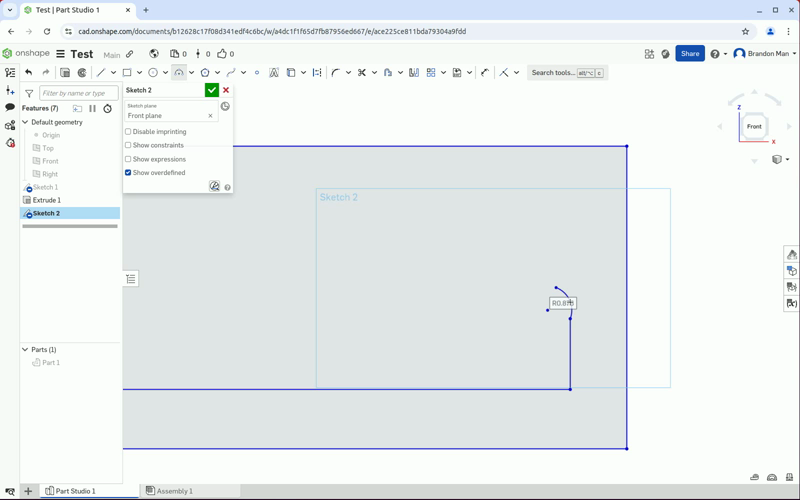
scroll(-6)
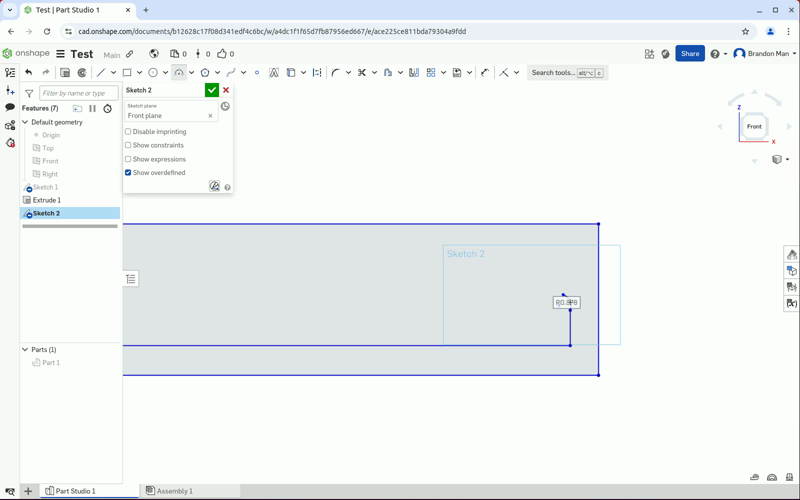
scroll(-6)
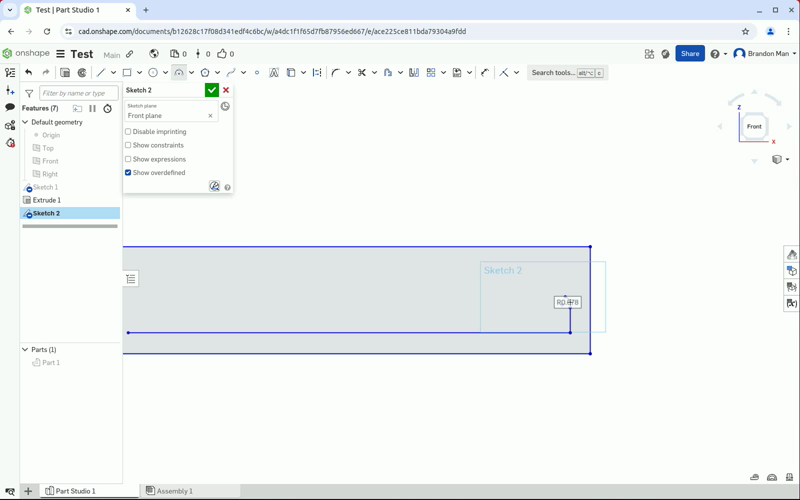
scroll(-6)
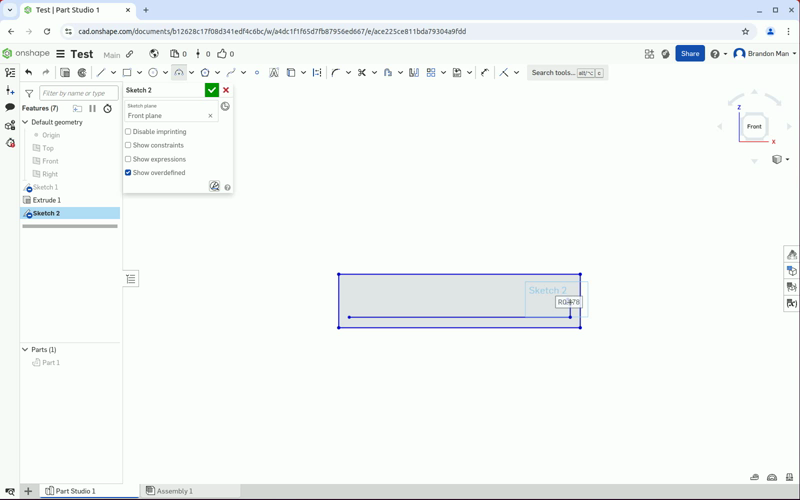
key_up(shift)
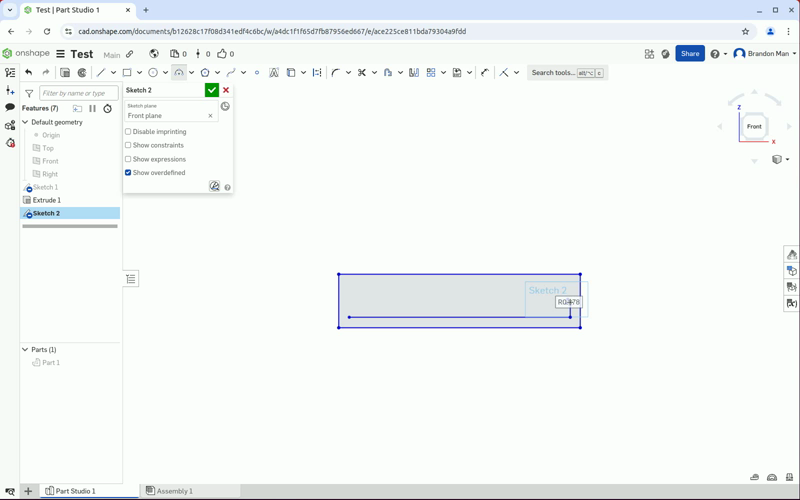
mouse_move(567, 299)
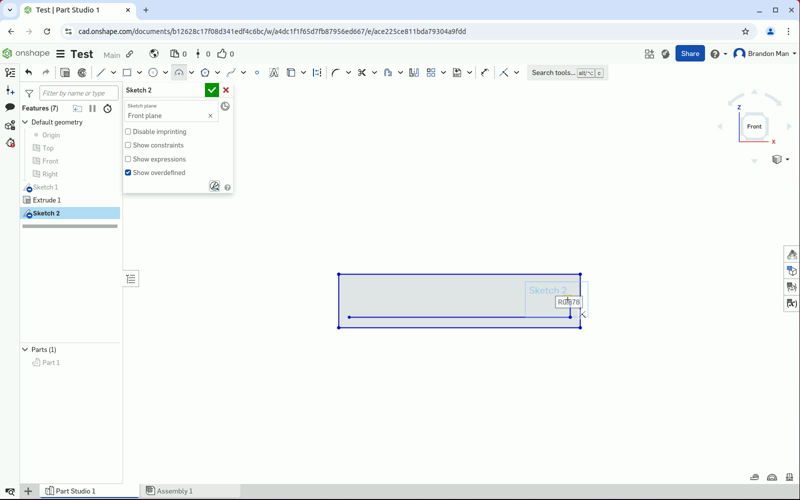
scroll(6)
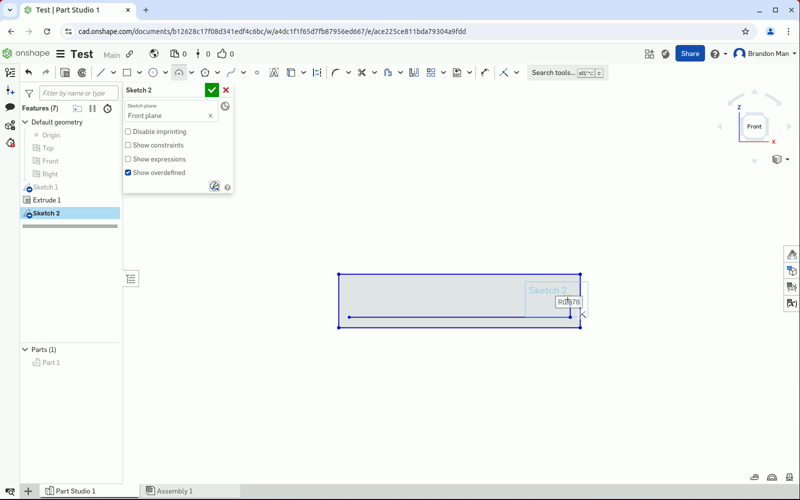
scroll(6)
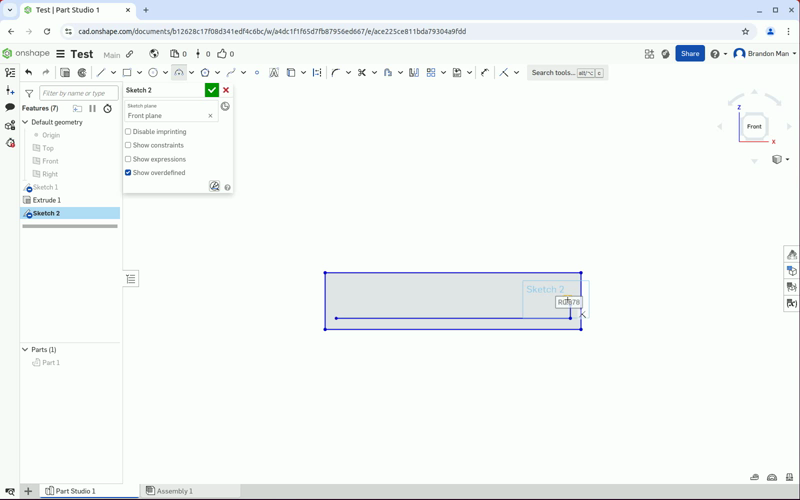
scroll(6)
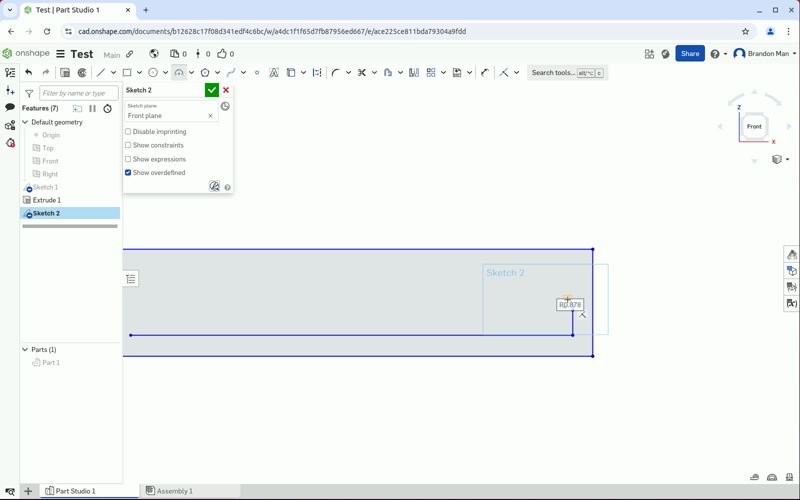
scroll(6)
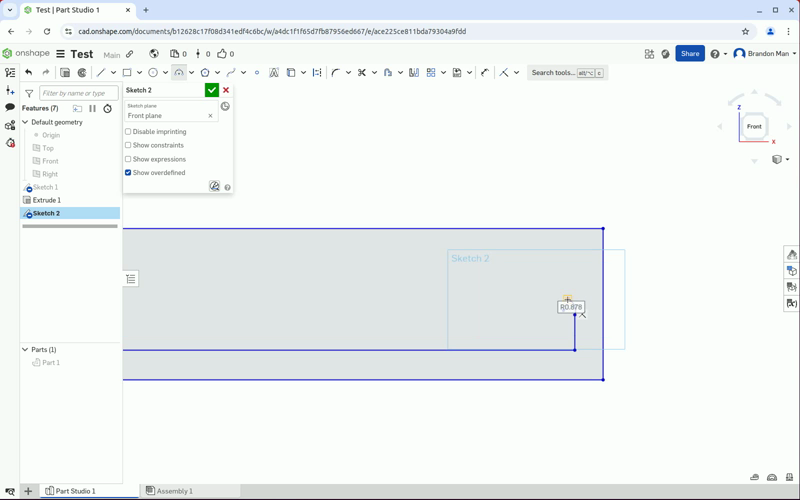
scroll(6)
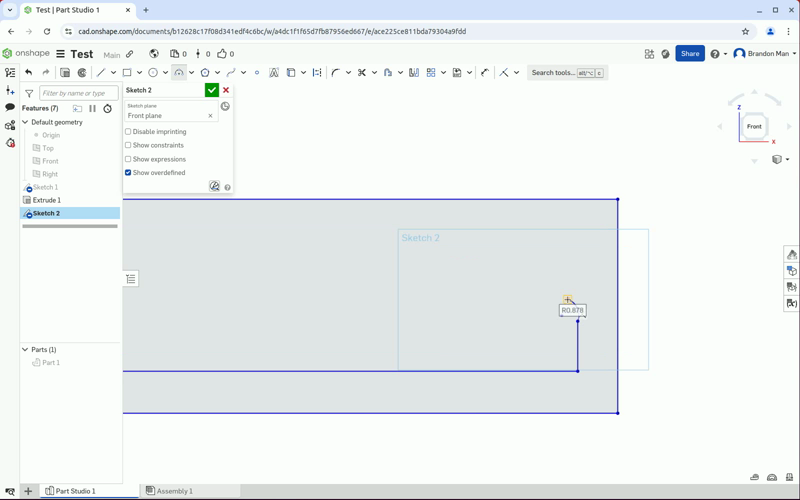
scroll(6)
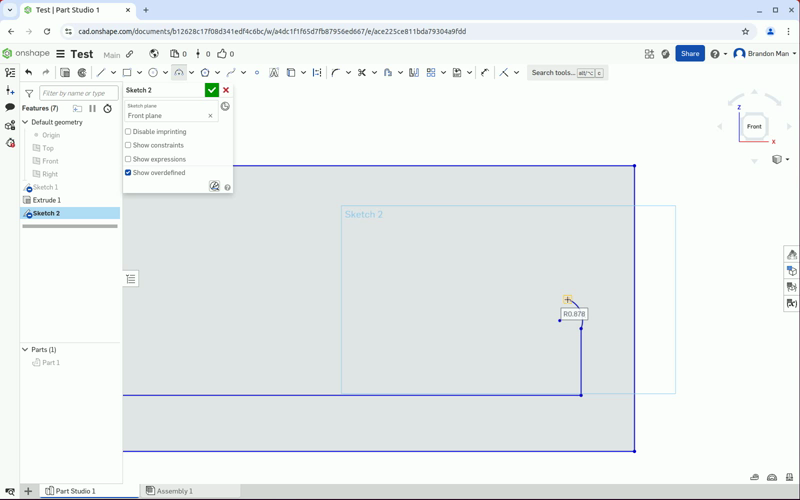
scroll(6)
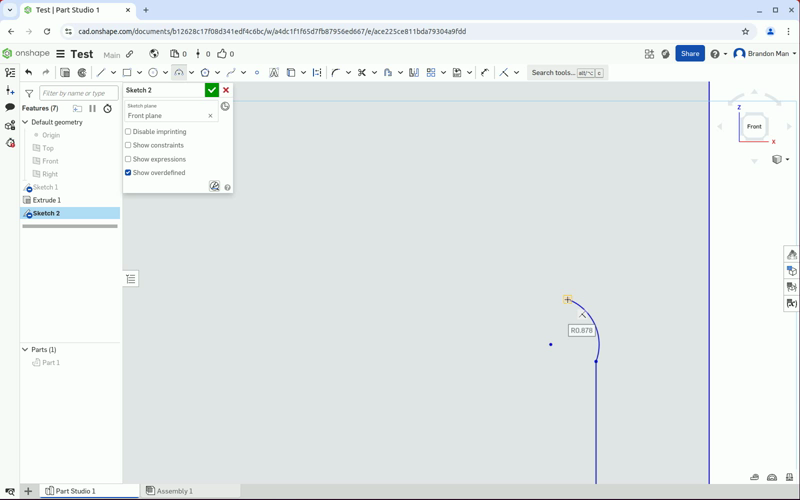
click(567, 299)
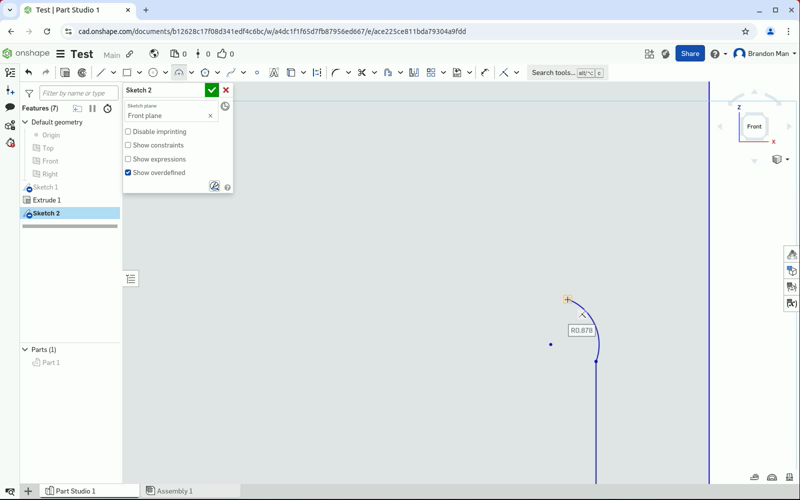
scroll(-6)
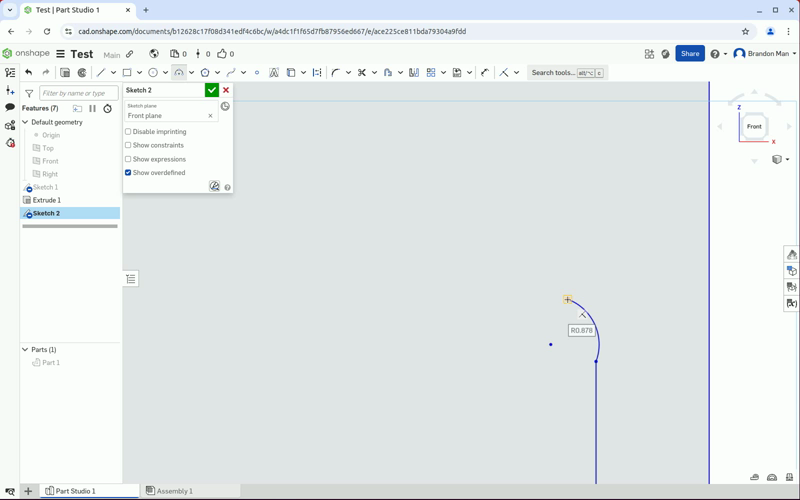
scroll(-6)
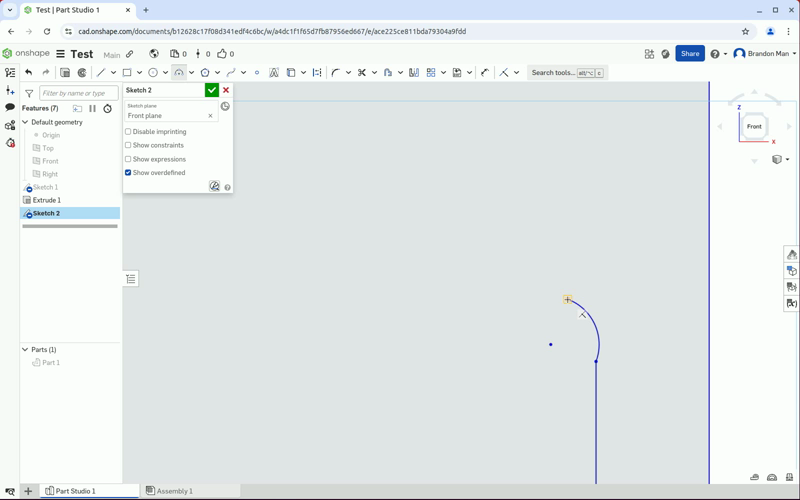
scroll(-6)
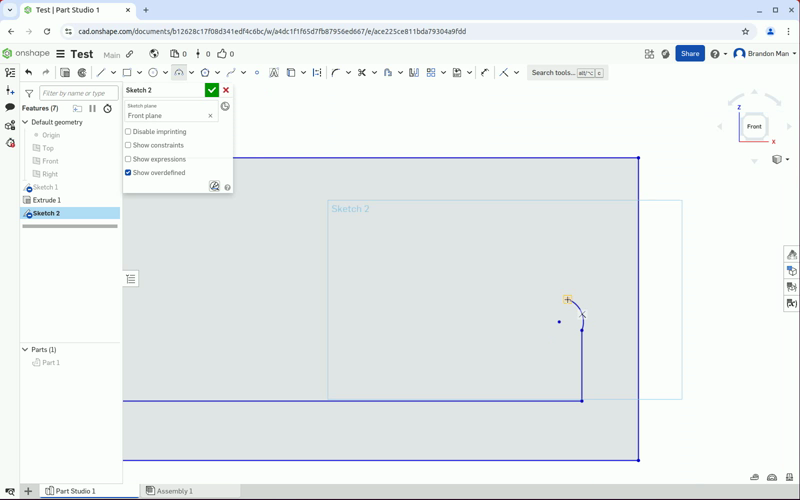
scroll(-6)
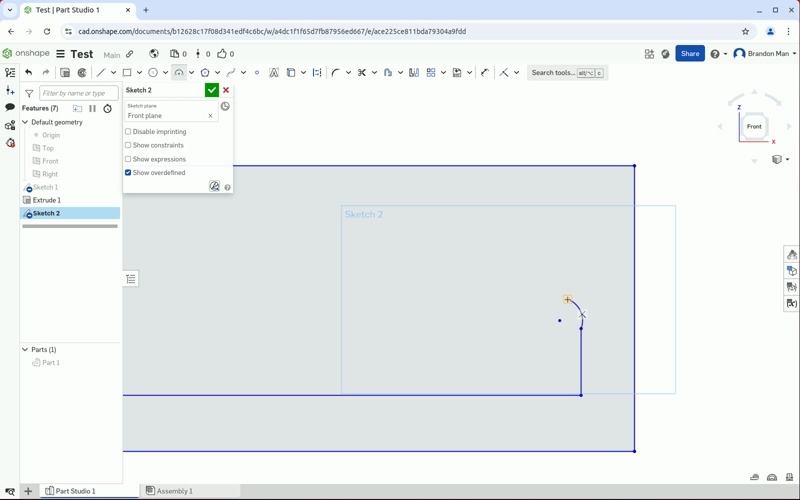
scroll(-6)
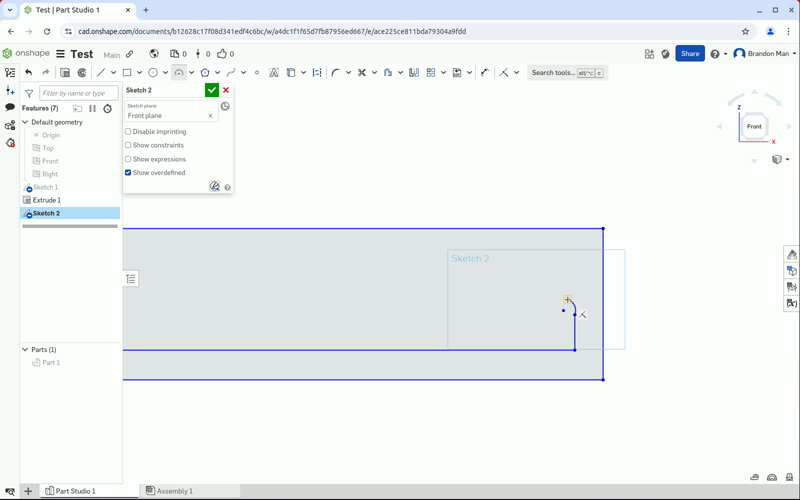
scroll(-6)
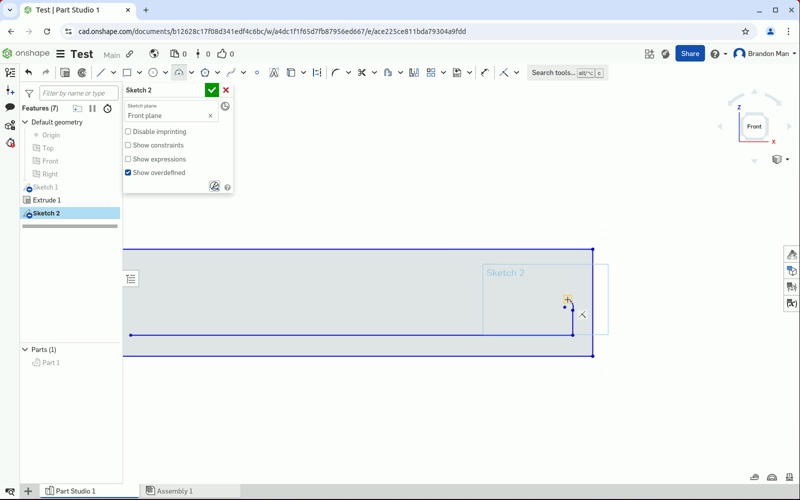
scroll(-6)
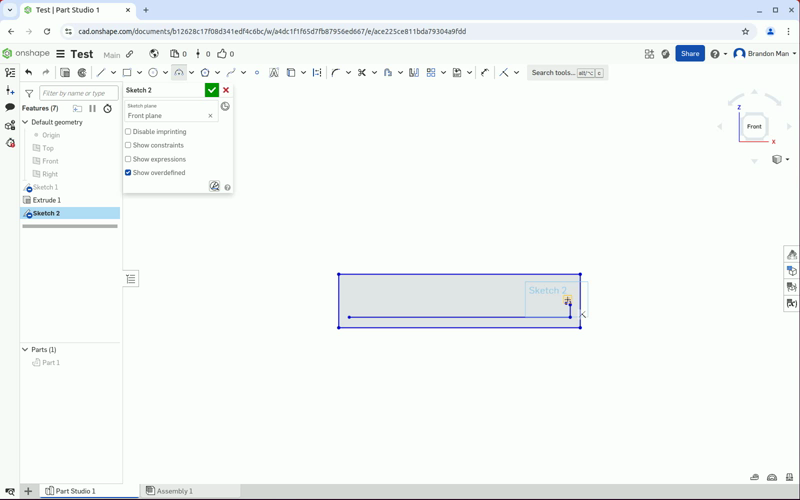
key_down(shift)
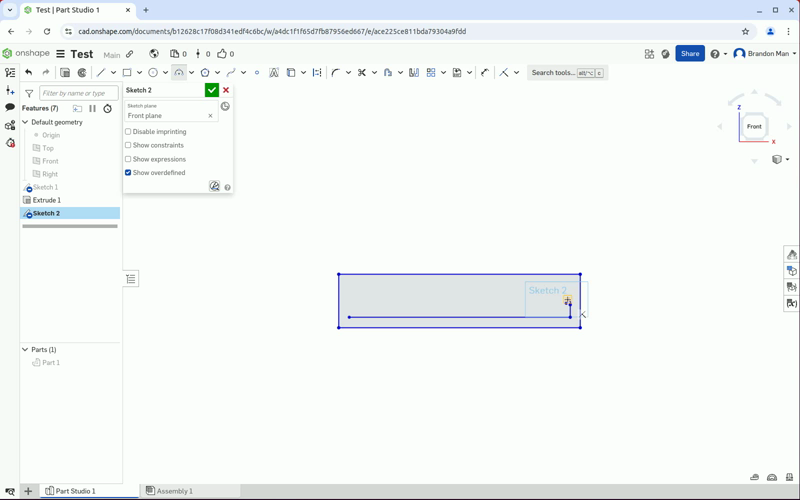
mouse_move(351, 299)
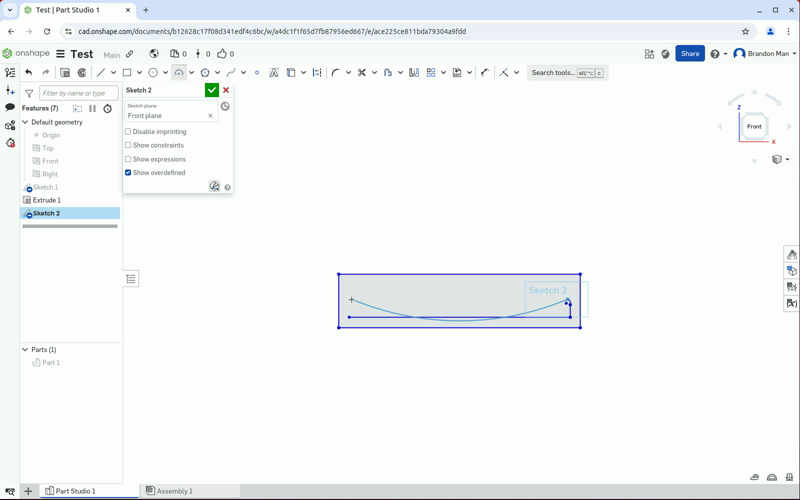
click(351, 299)
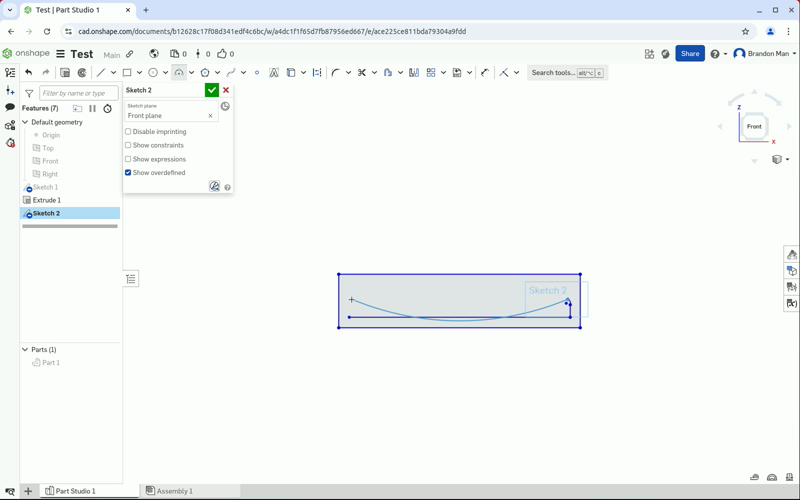
mouse_move(459, 282)
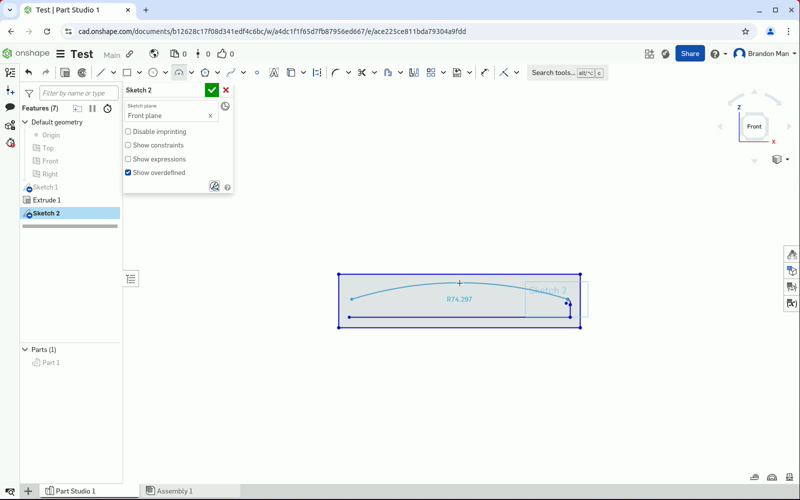
click(459, 282)
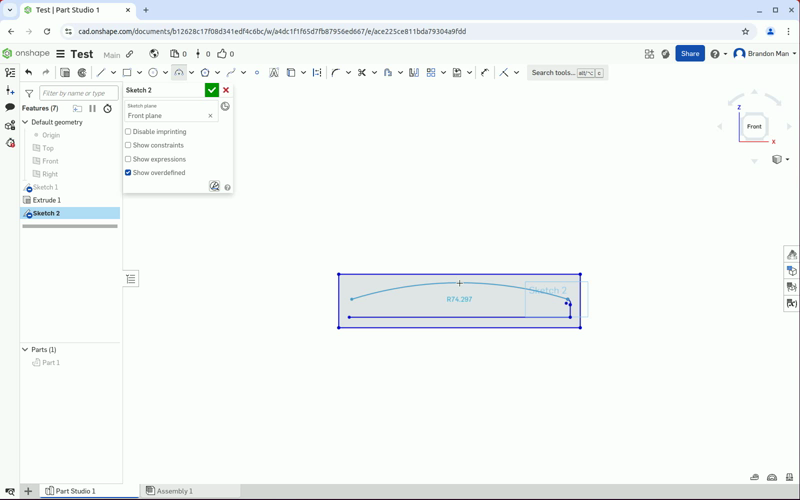
key_up(shift)
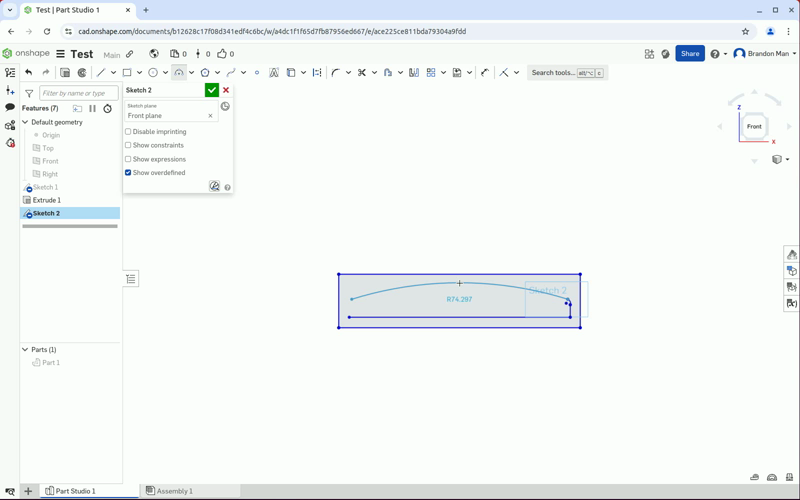
mouse_move(351, 299)
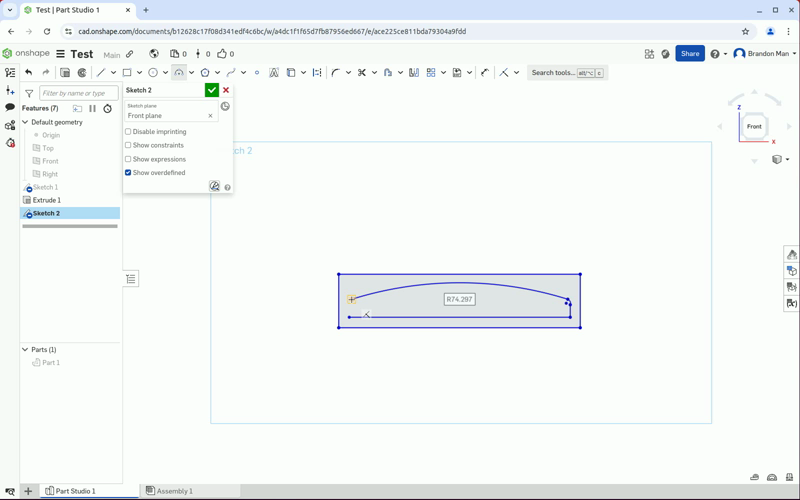
click(351, 299)
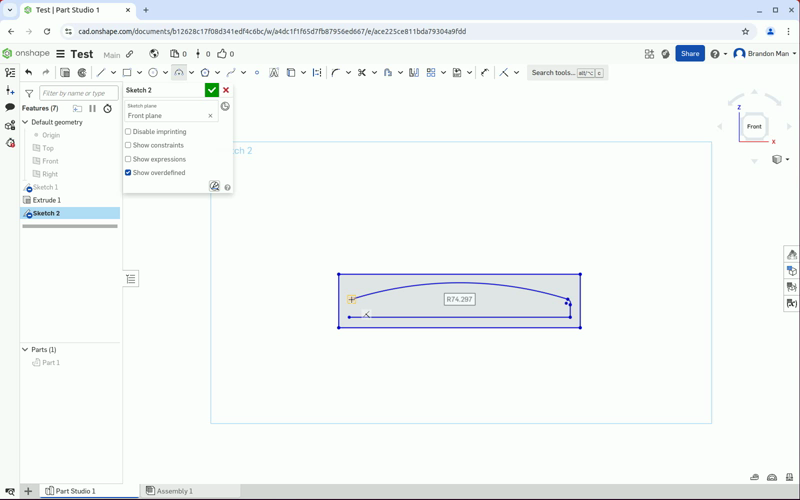
key_down(shift)
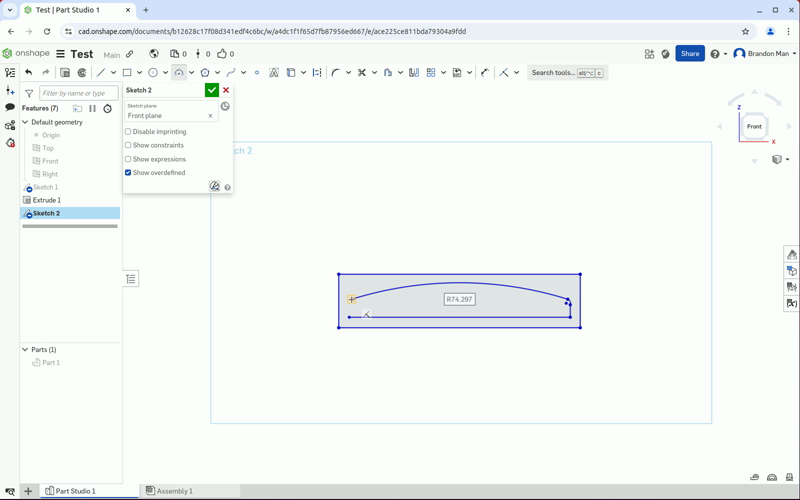
mouse_move(349, 304)
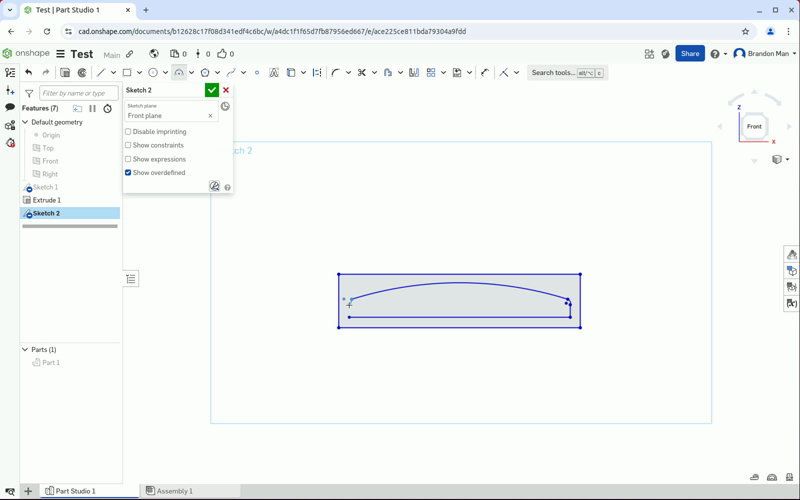
scroll(6)
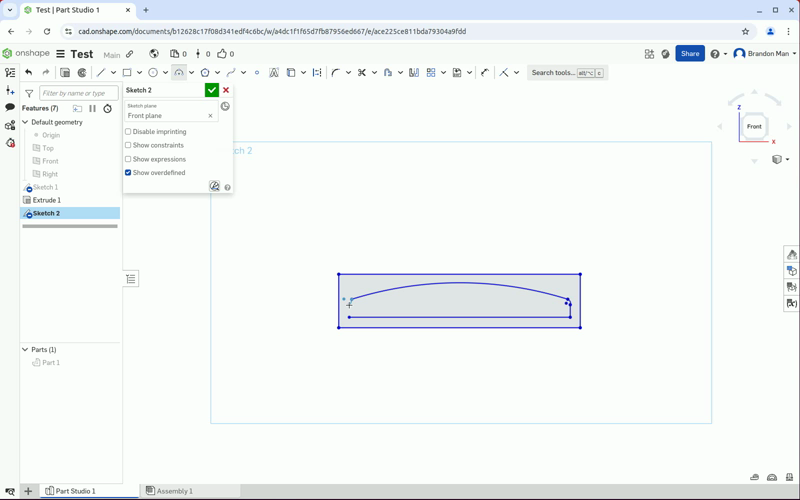
scroll(6)
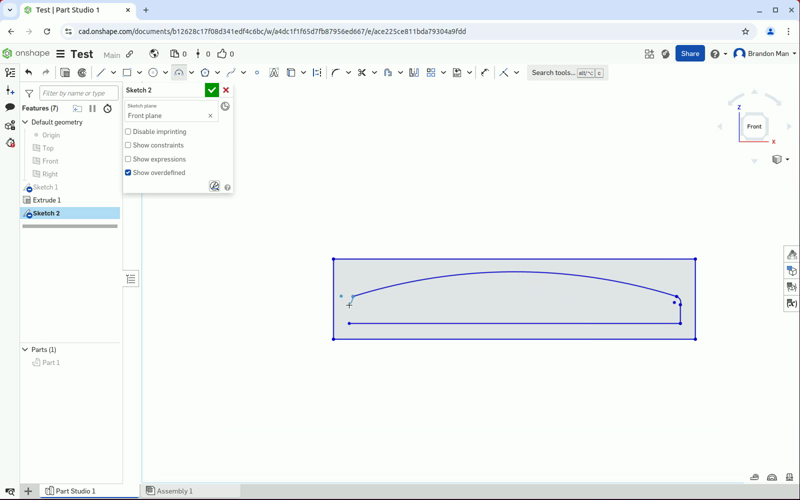
scroll(6)
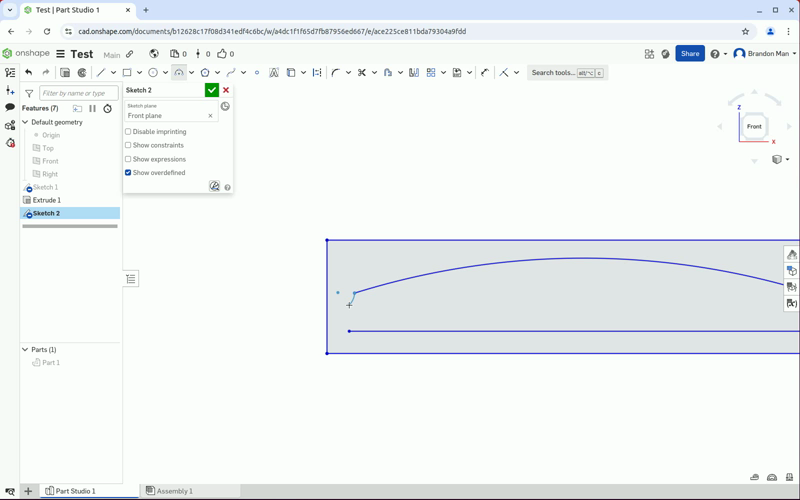
scroll(6)
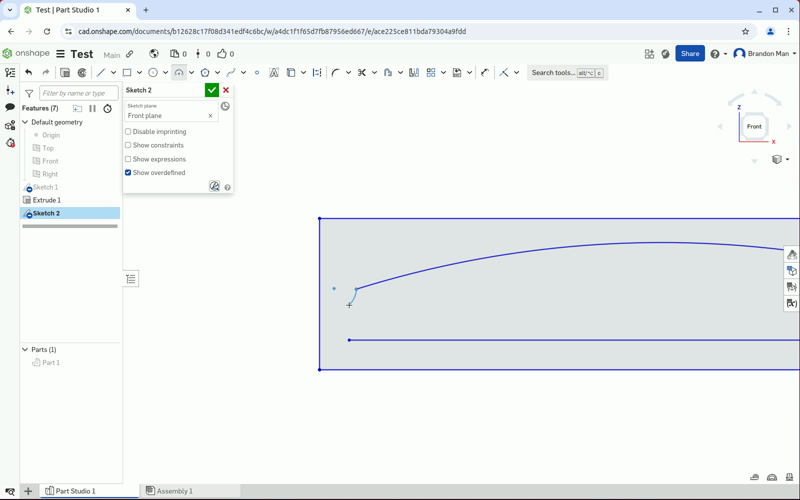
scroll(6)
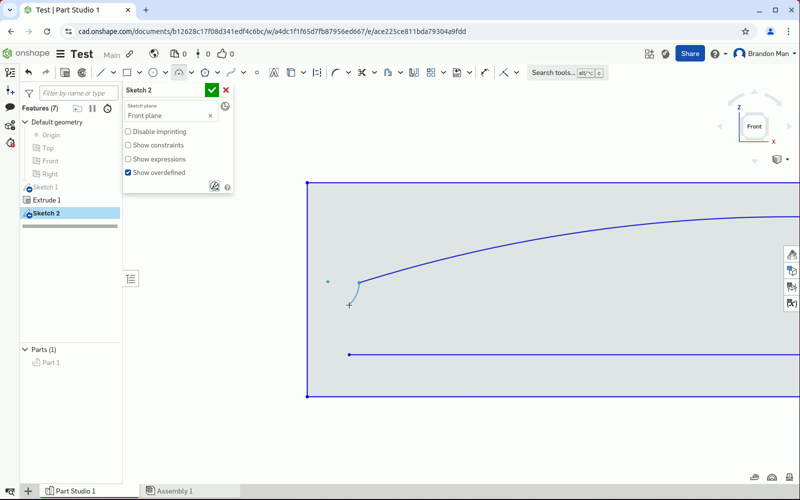
scroll(6)
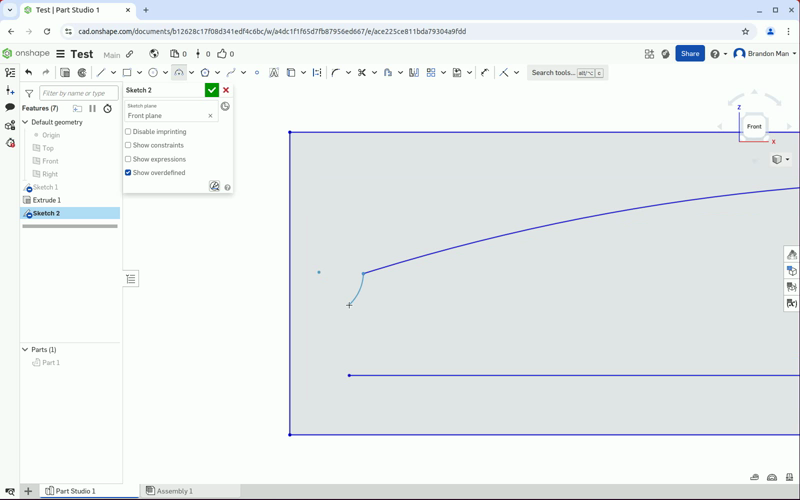
scroll(6)
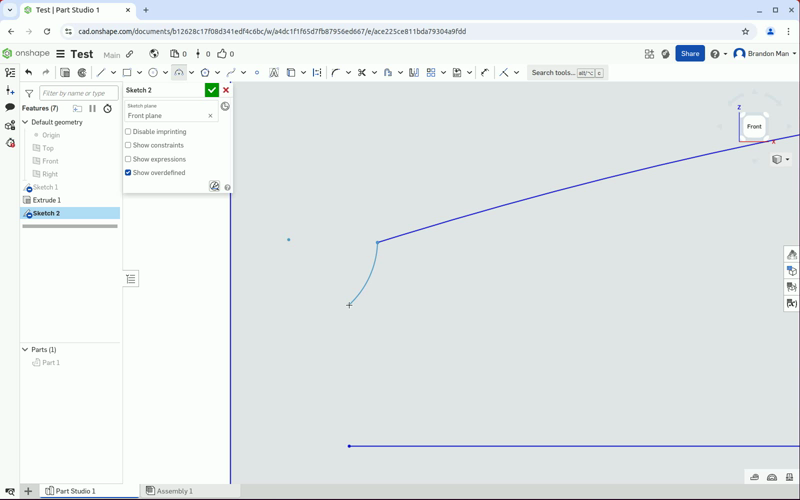
click(349, 304)
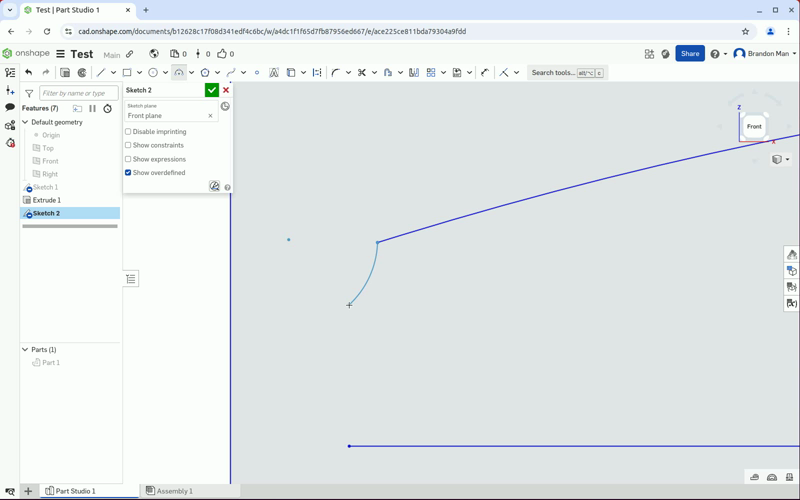
scroll(-6)
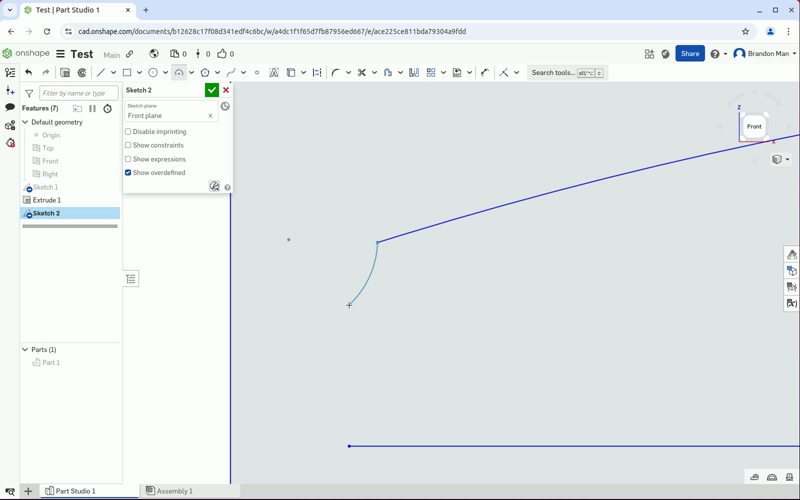
scroll(-6)
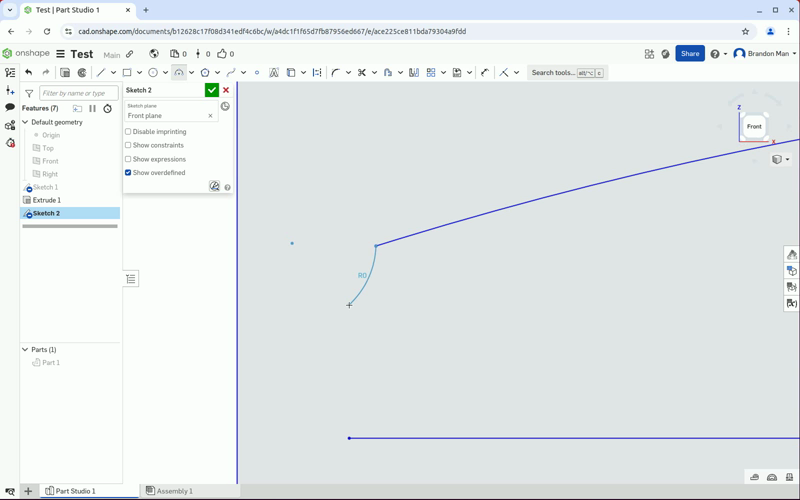
scroll(-6)
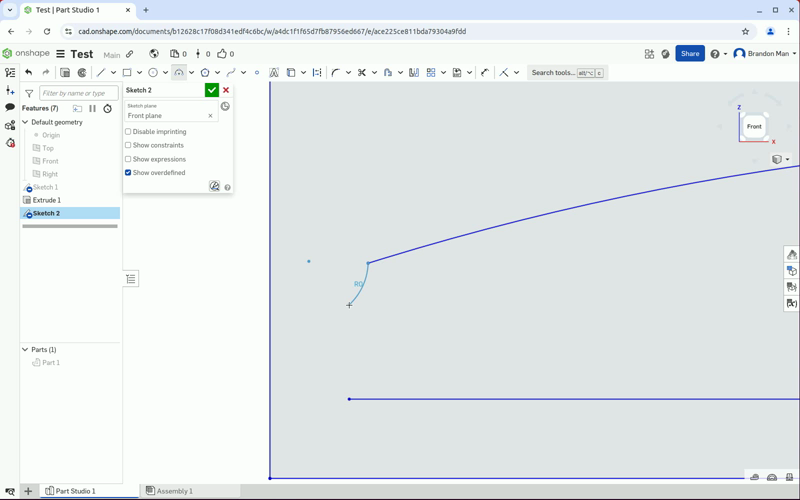
scroll(-6)
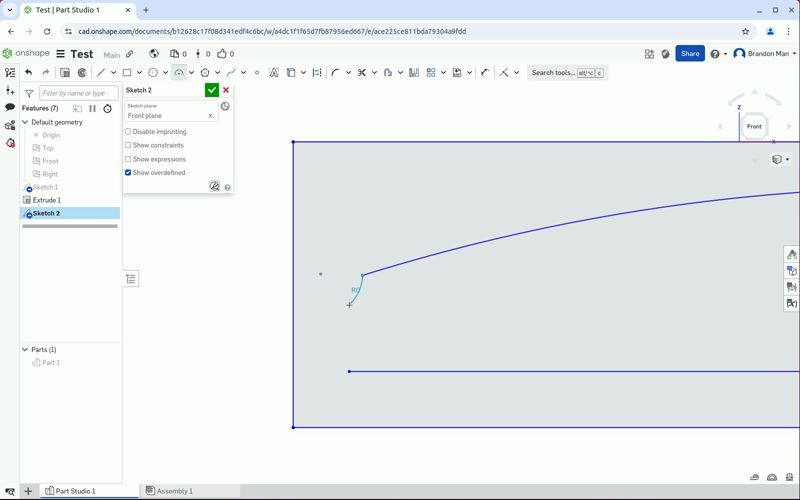
scroll(-6)
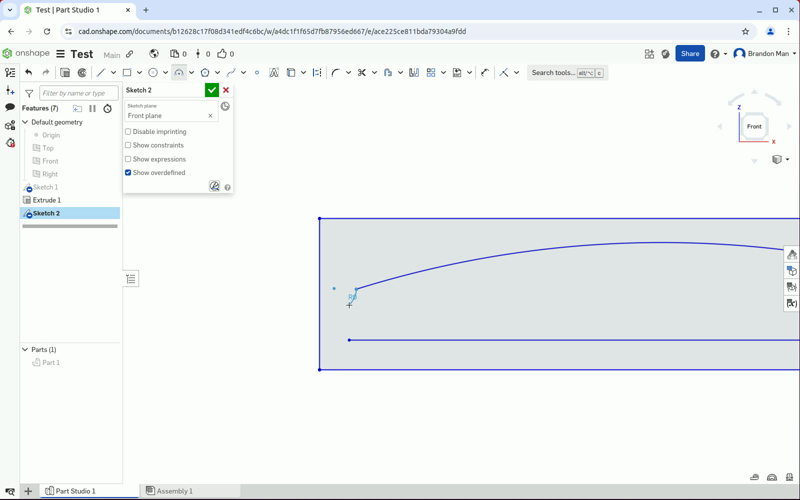
scroll(-6)
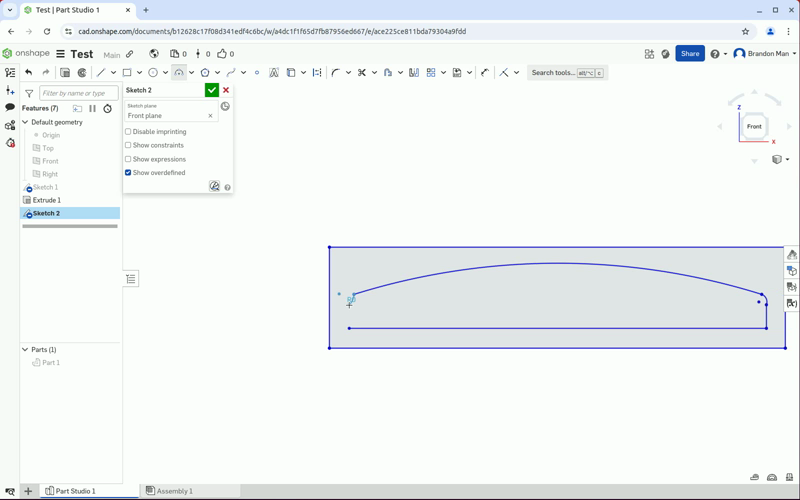
scroll(-6)
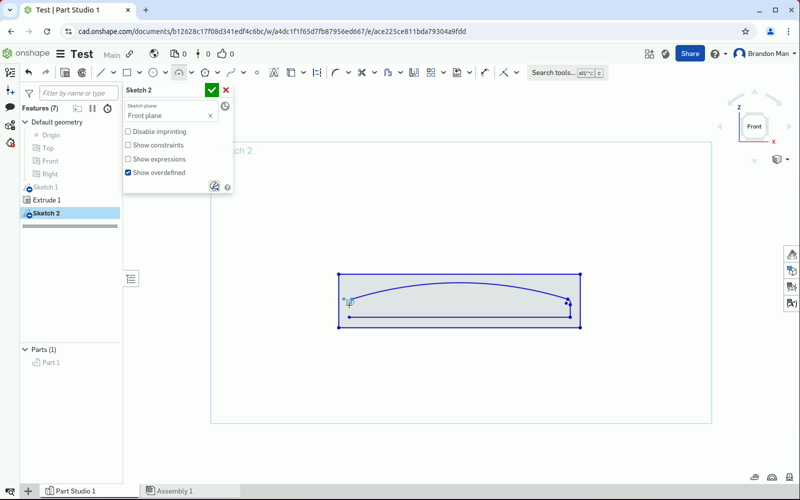
mouse_move(348, 301)
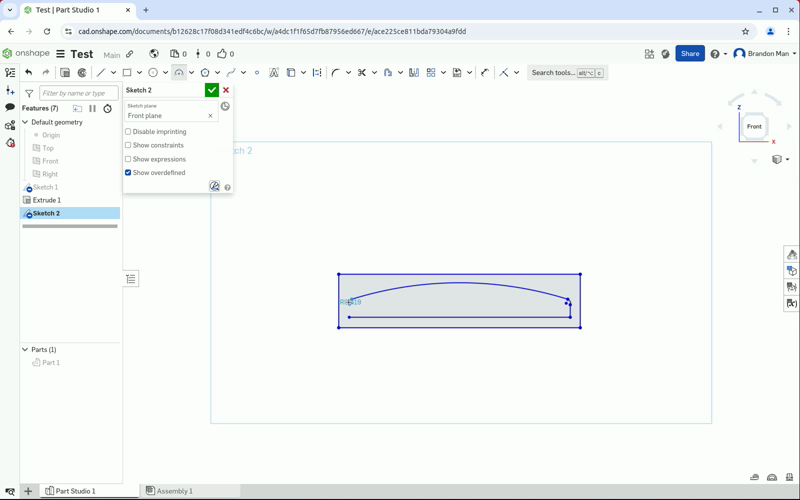
scroll(6)
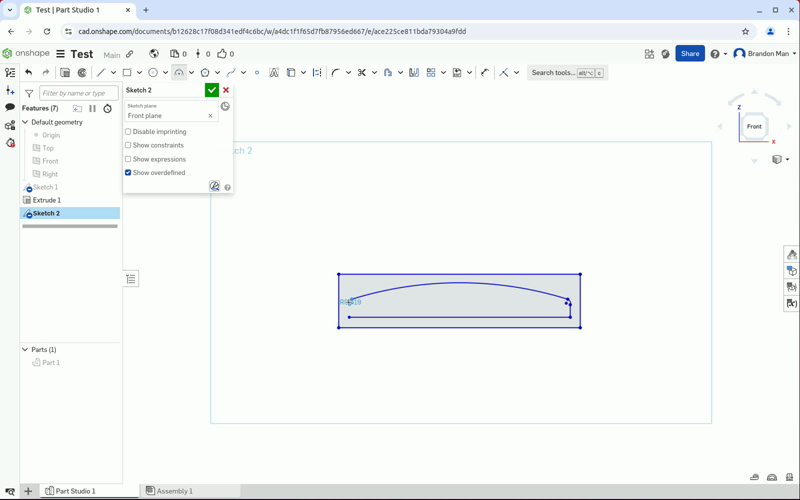
scroll(6)
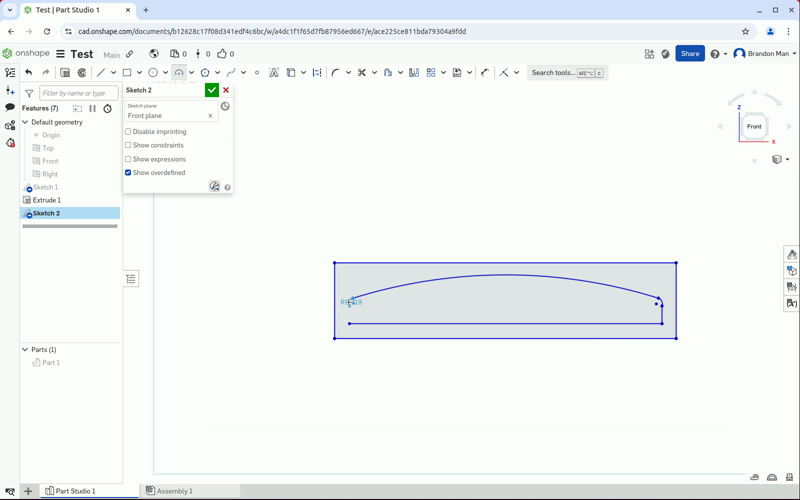
scroll(6)
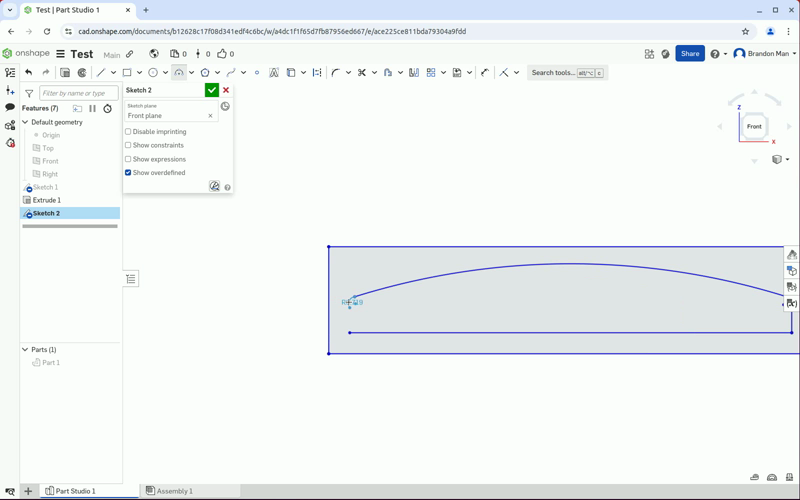
scroll(6)
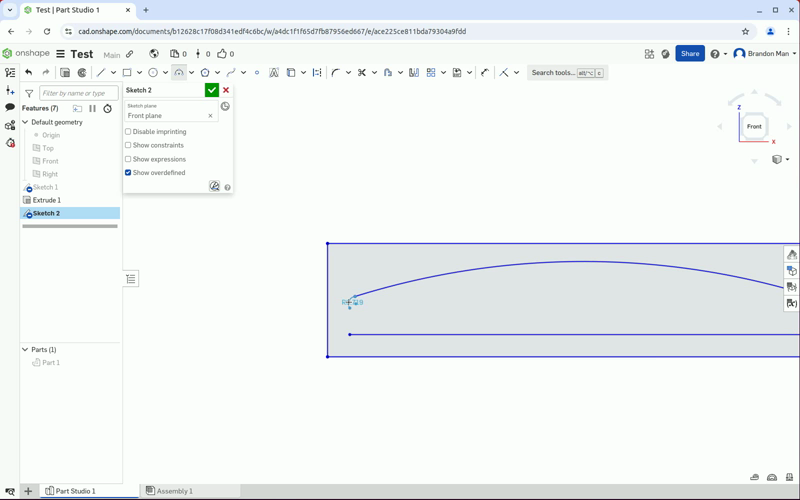
scroll(6)
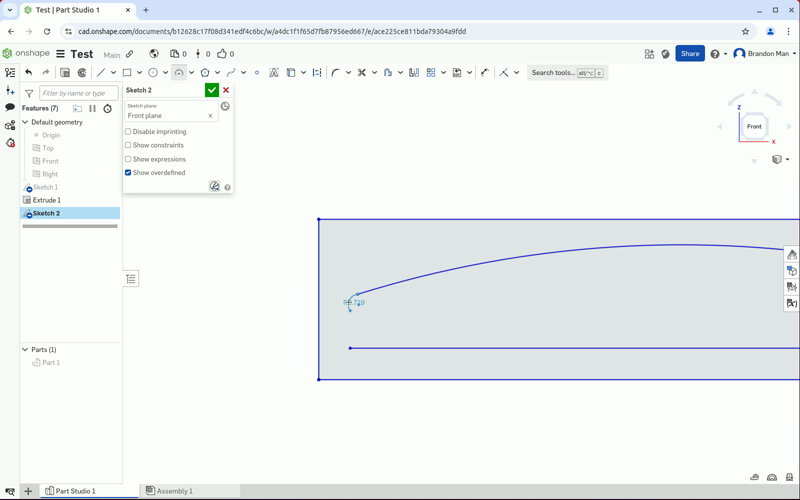
scroll(6)
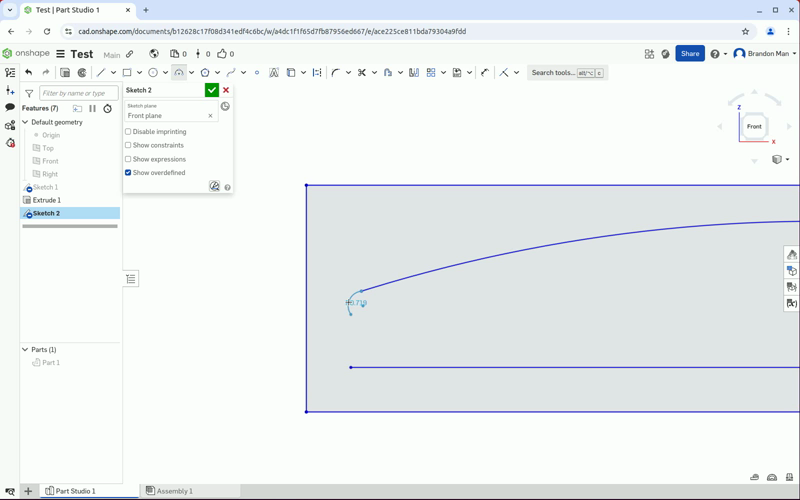
scroll(6)
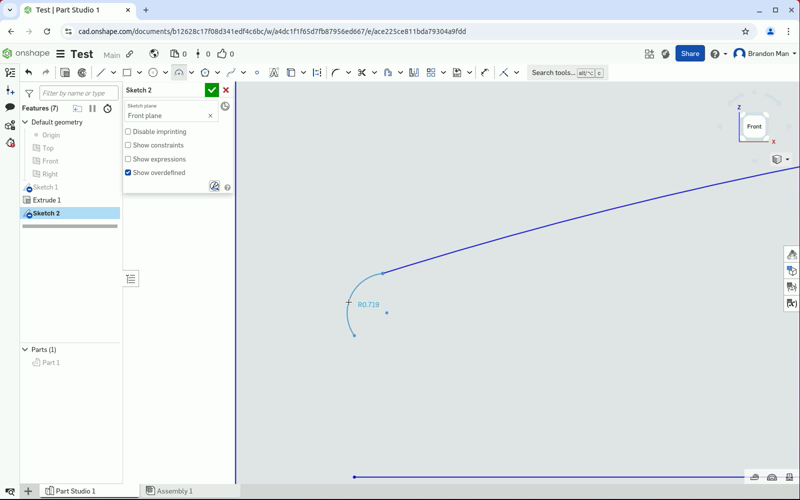
click(348, 301)
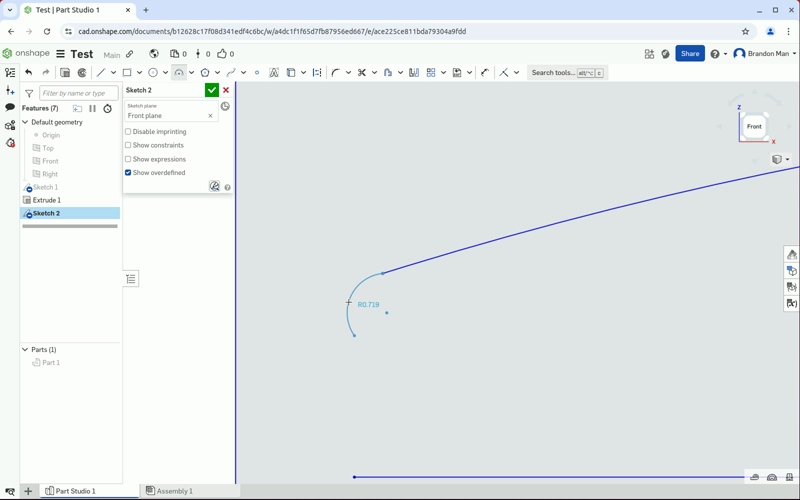
scroll(-6)
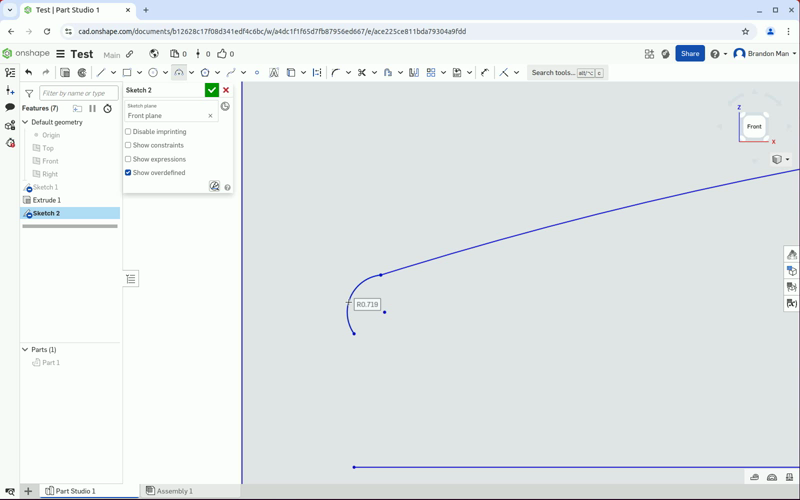
scroll(-6)
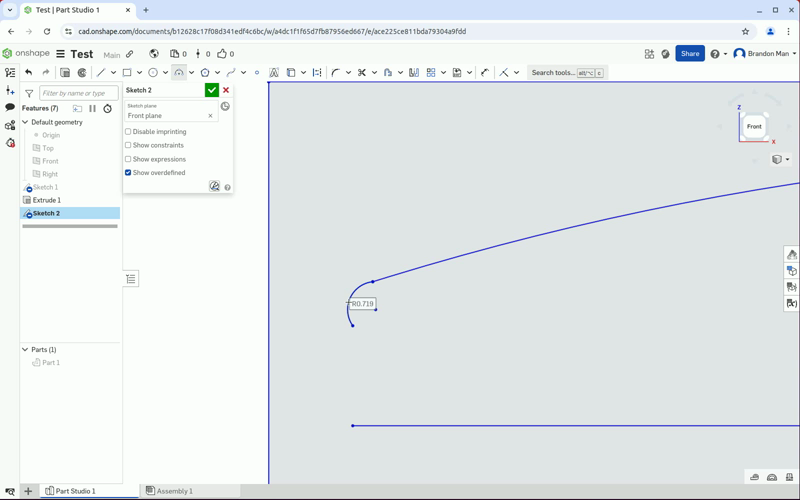
scroll(-6)
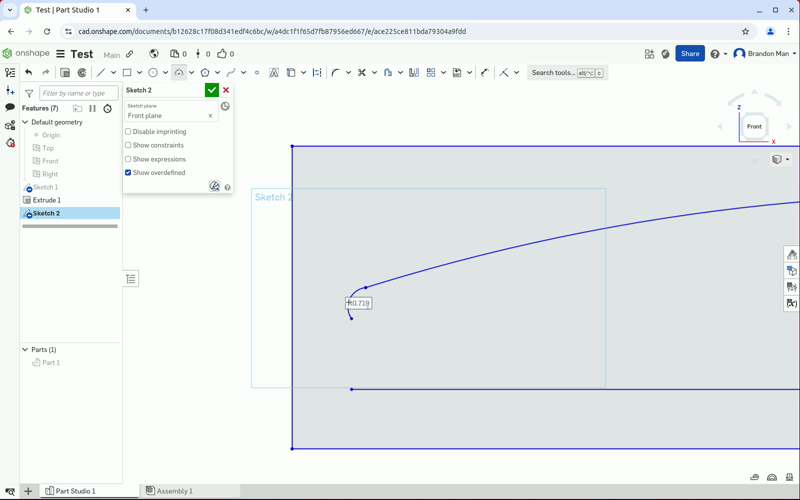
scroll(-6)
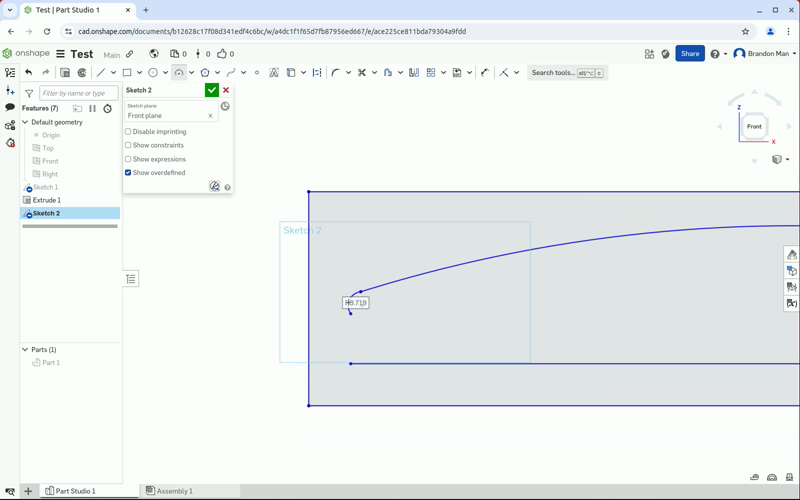
scroll(-6)
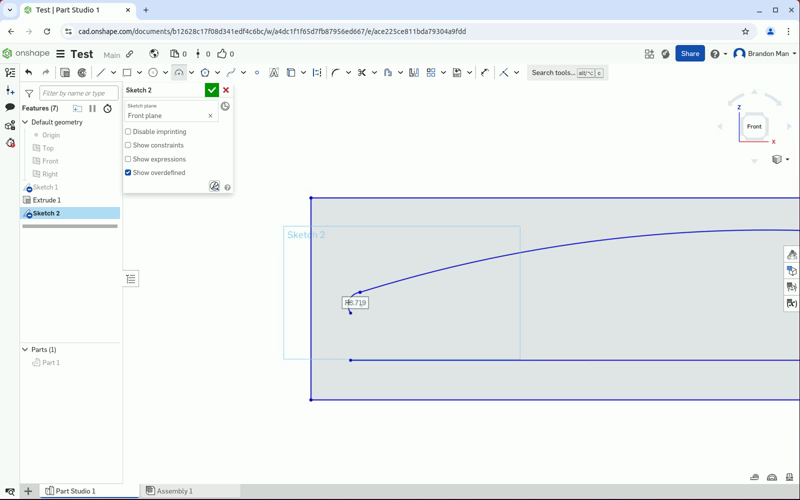
scroll(-6)
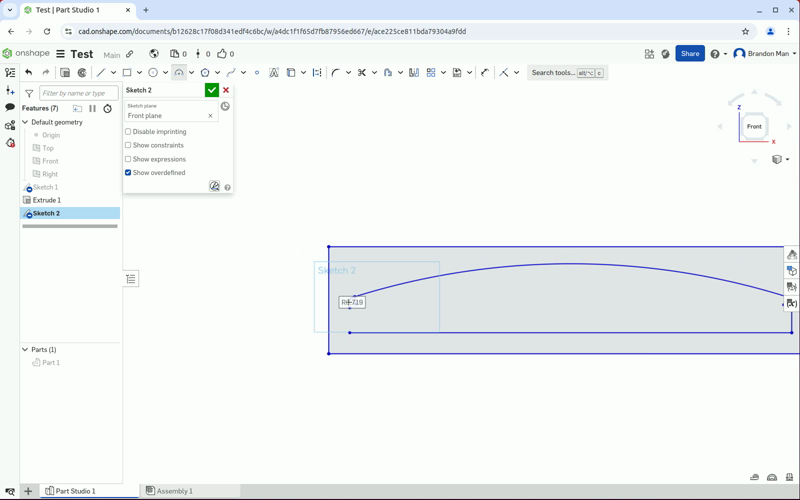
scroll(-6)
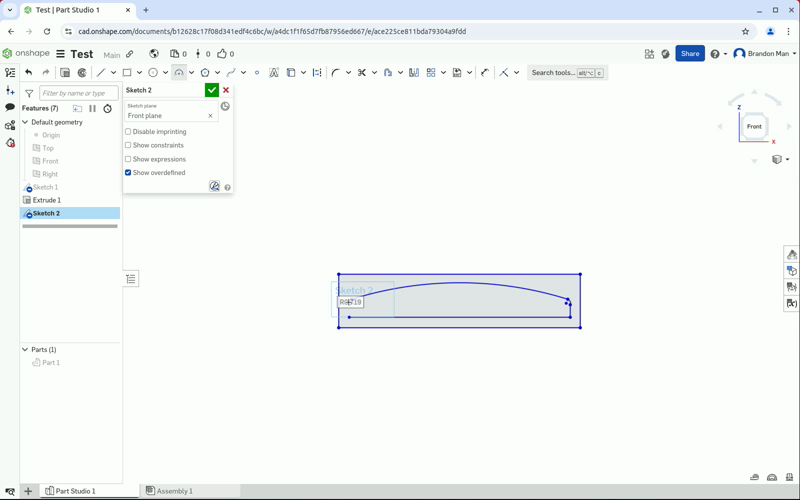
key_up(shift)
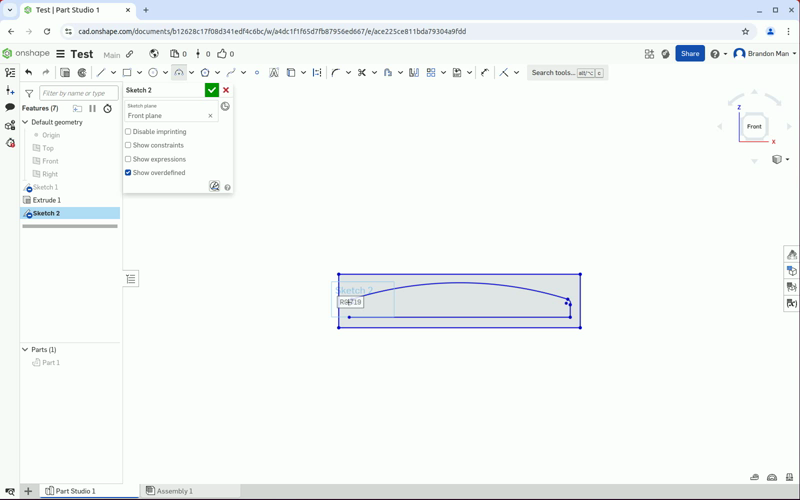
key(esc)
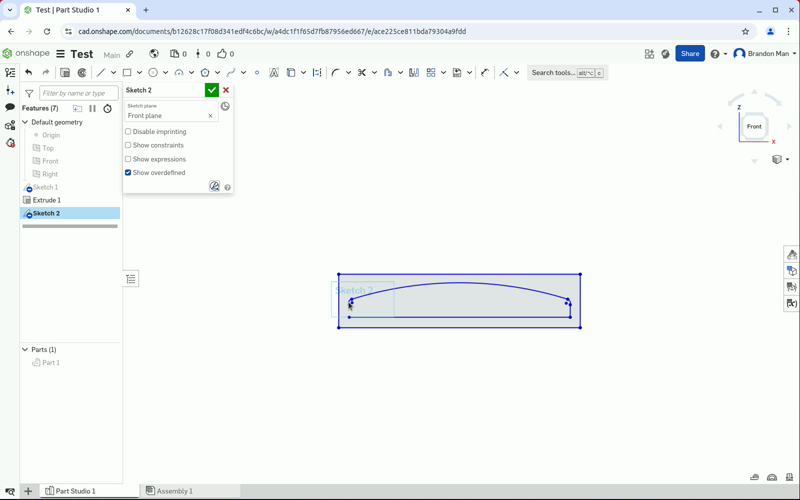
key(l)
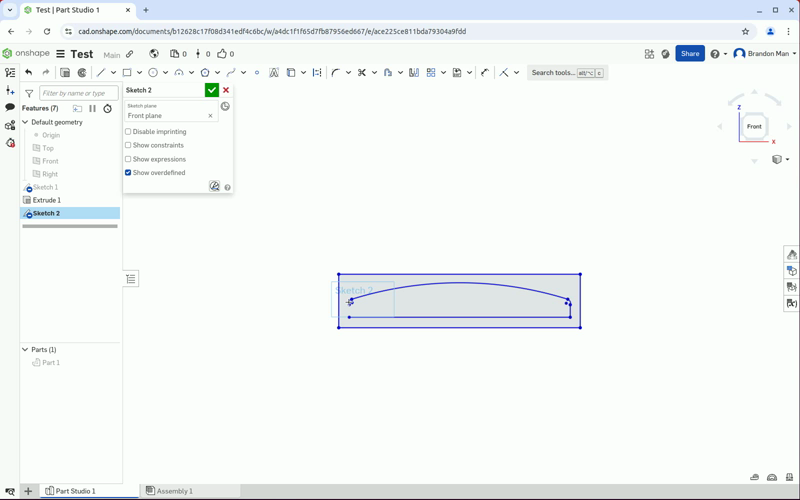
mouse_move(349, 304)
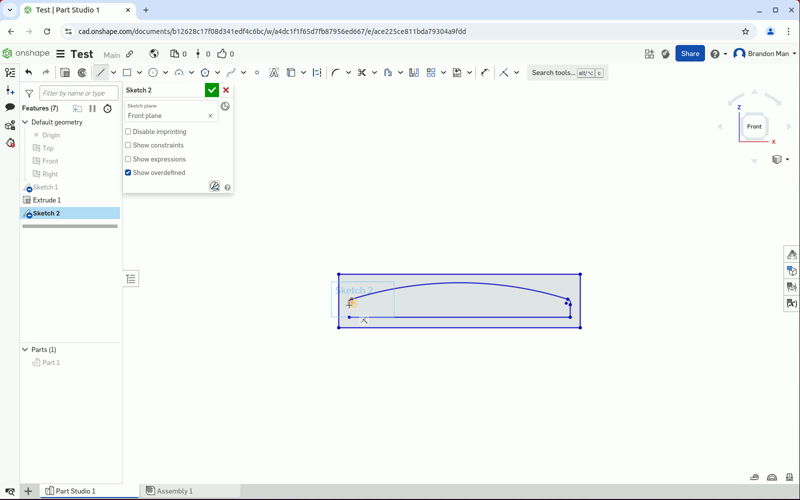
scroll(6)
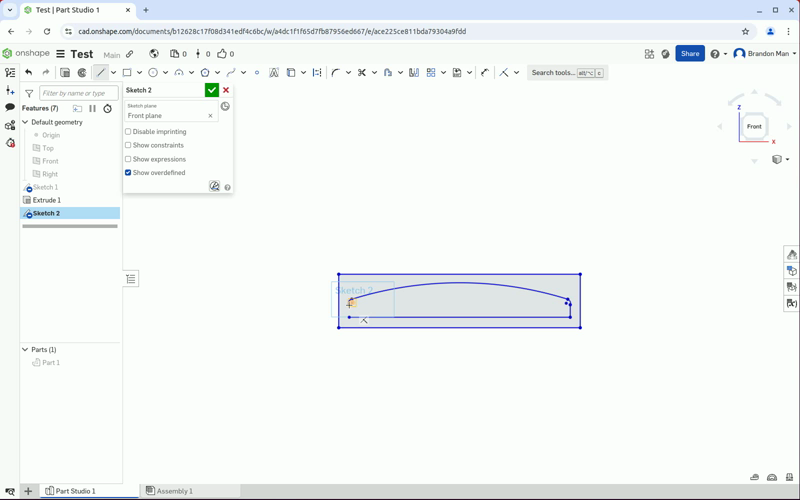
scroll(6)
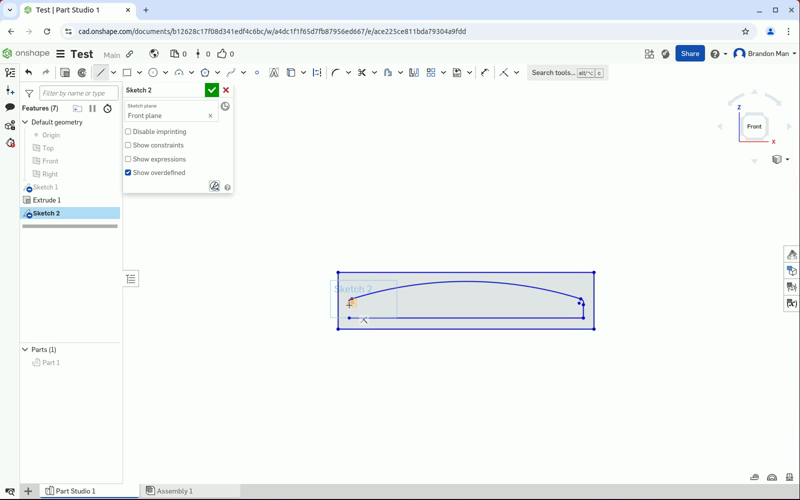
scroll(6)
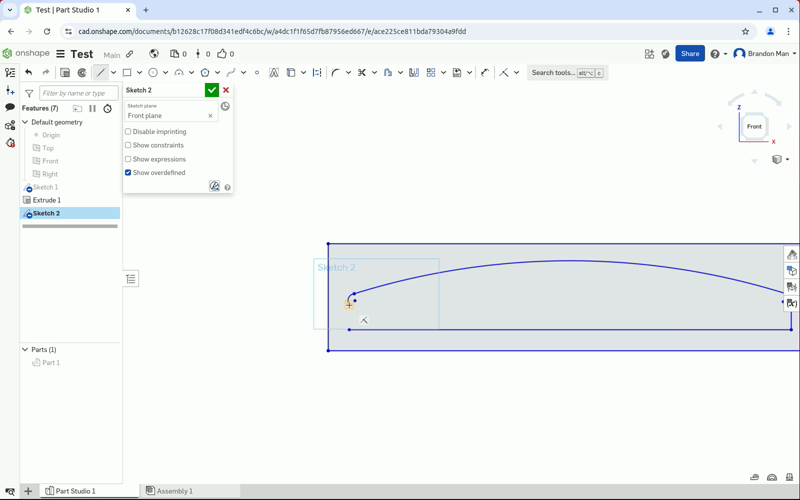
scroll(6)
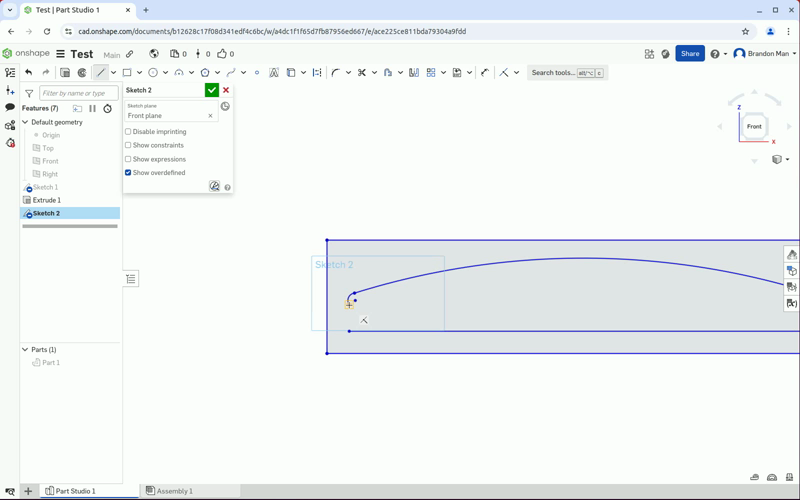
scroll(6)
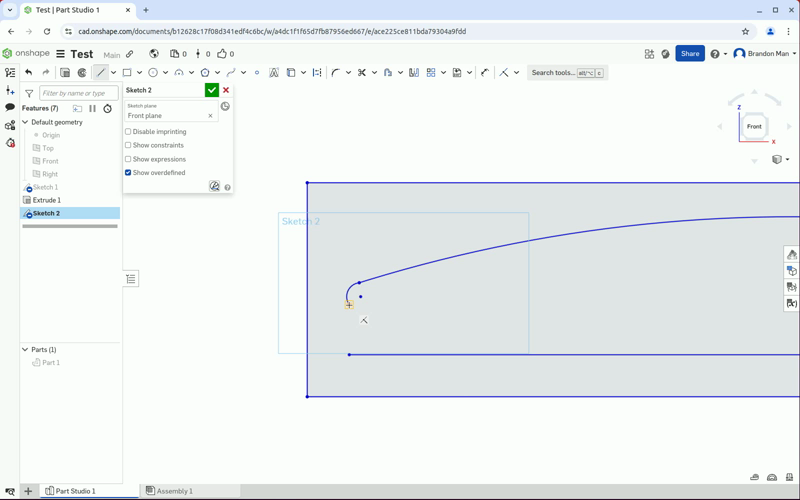
scroll(6)
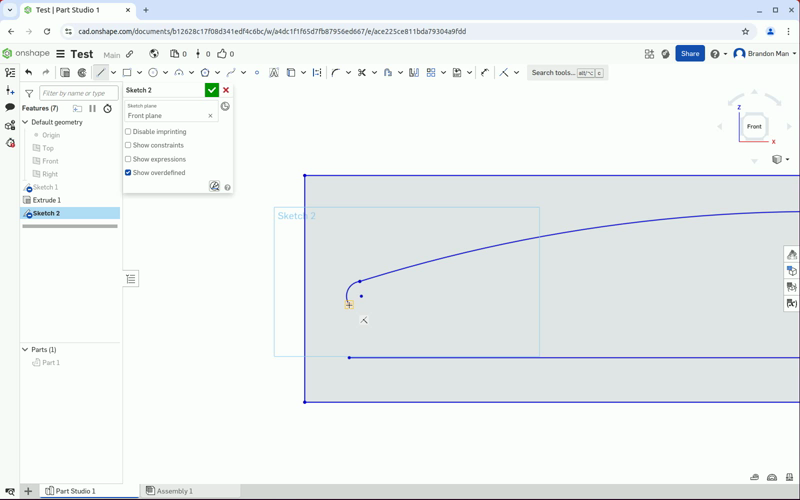
scroll(6)
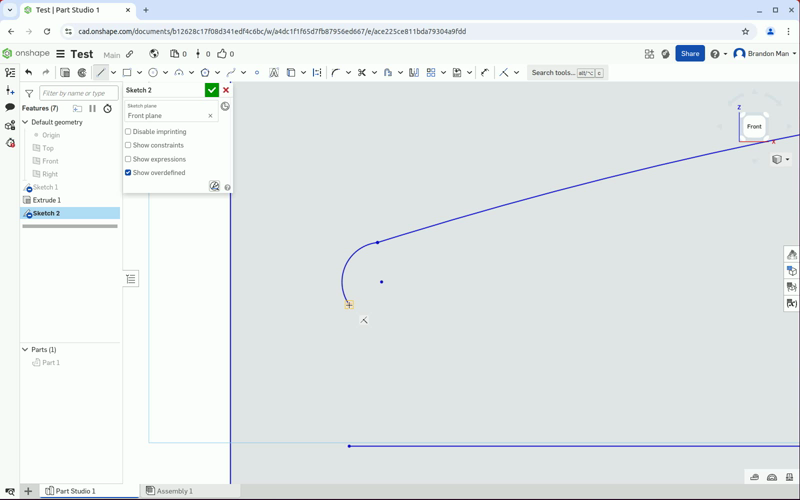
click(349, 304)
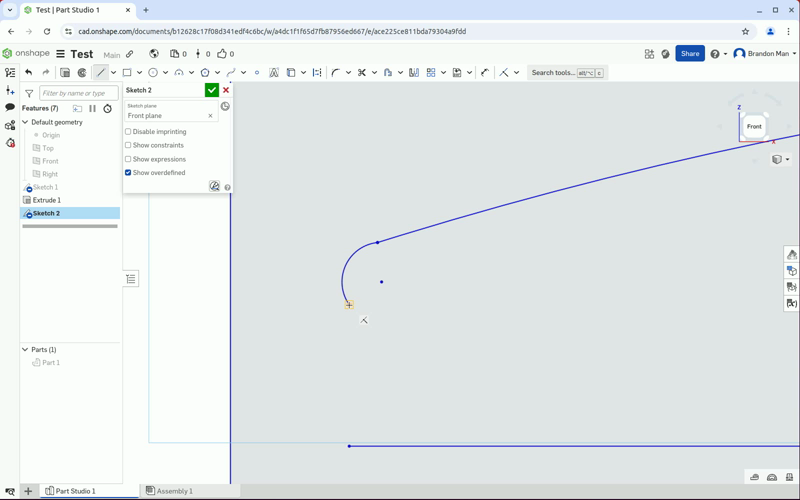
scroll(-6)
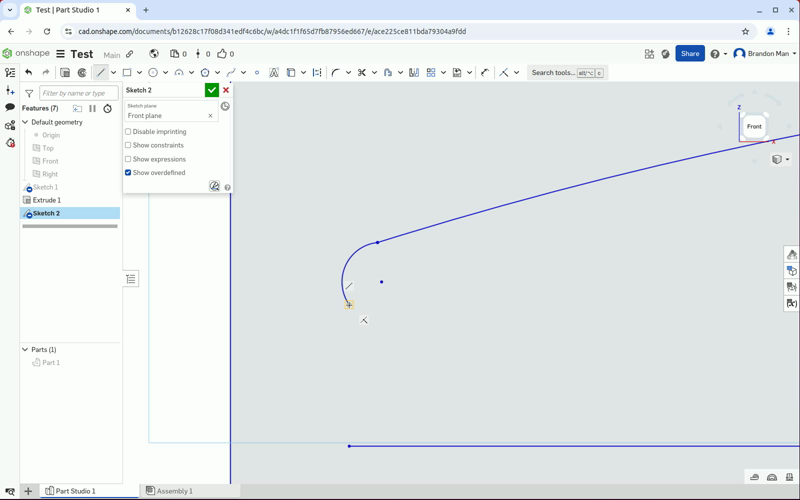
scroll(-6)
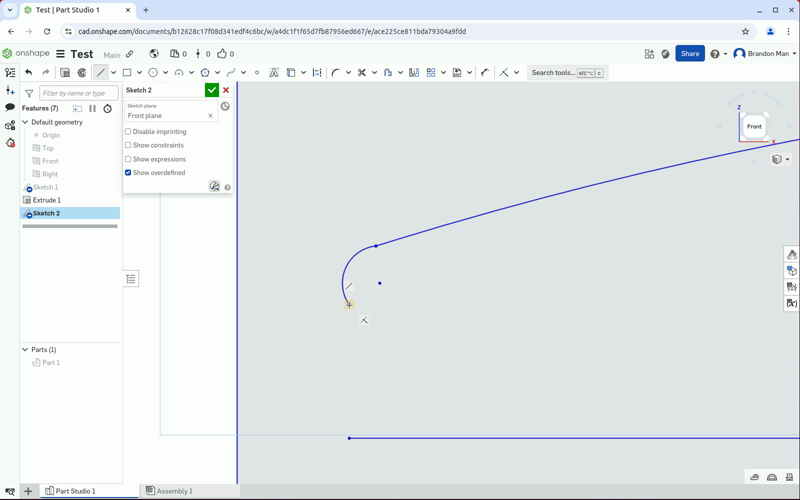
scroll(-6)
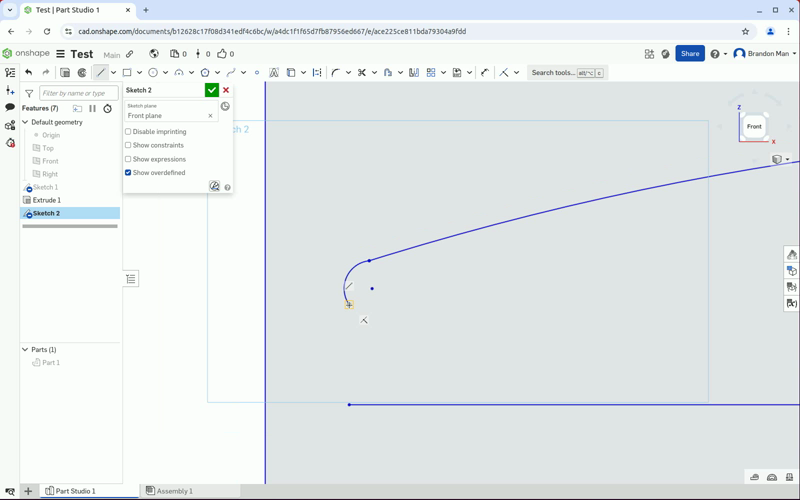
scroll(-6)
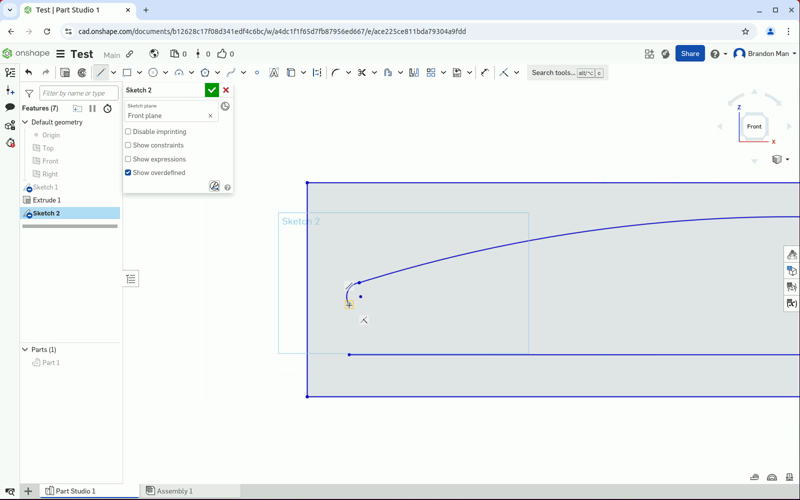
scroll(-6)
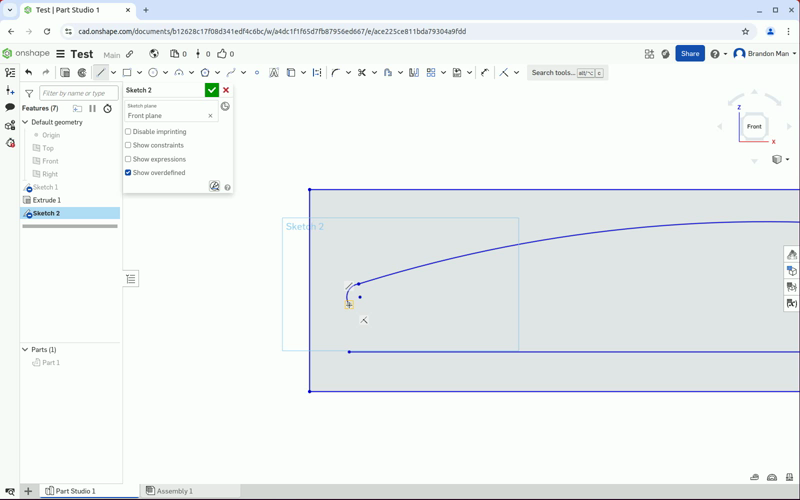
scroll(-6)
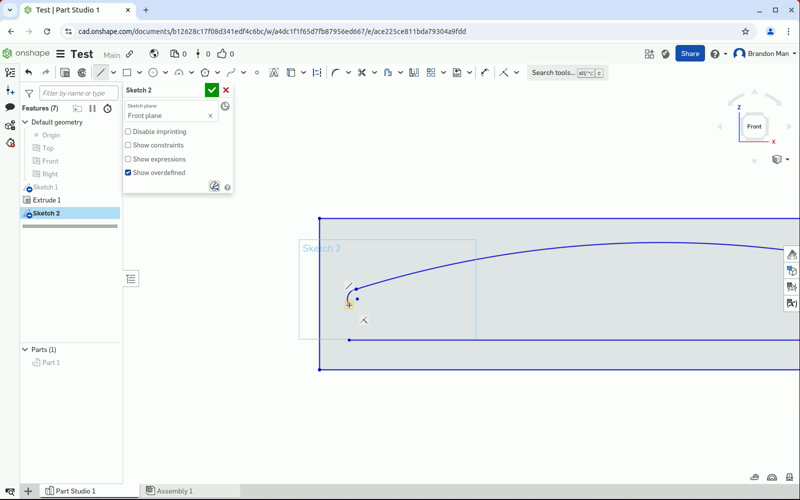
scroll(-6)
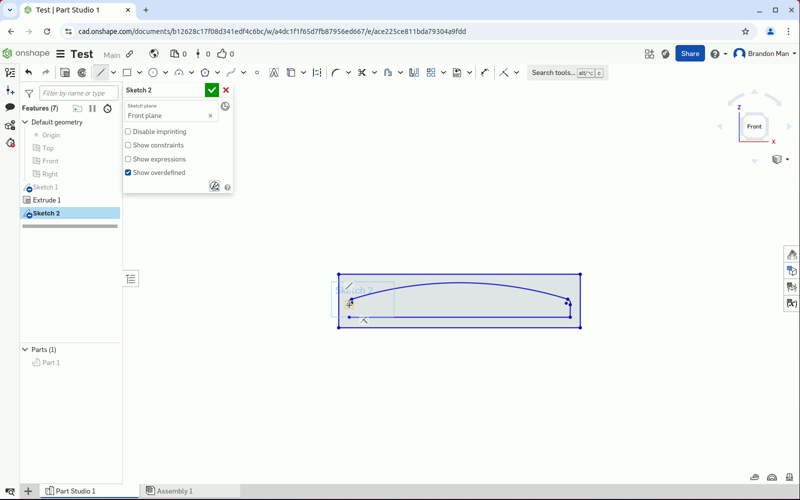
mouse_move(379, 304)
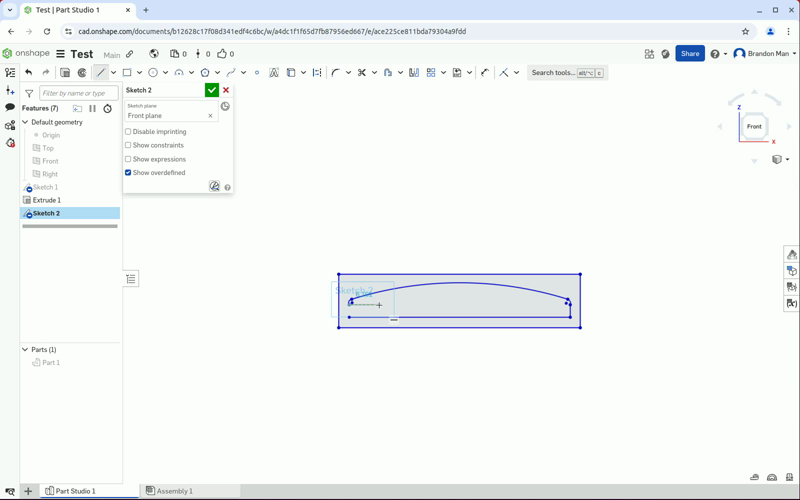
key_down(shift)
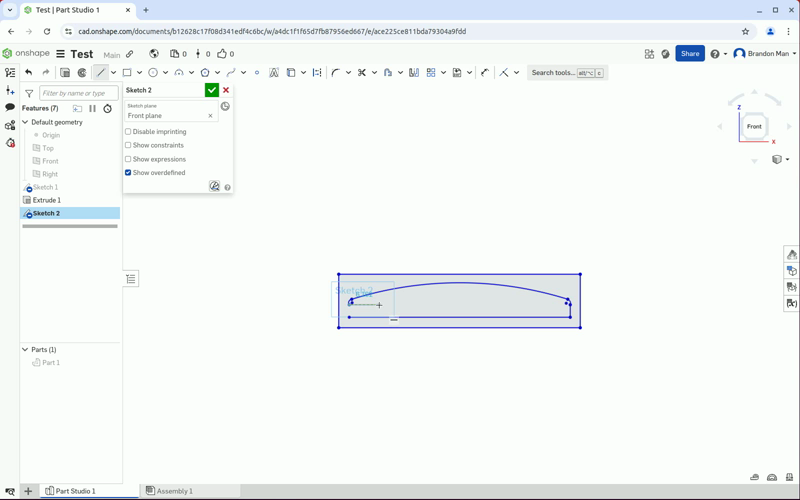
mouse_move(349, 317)
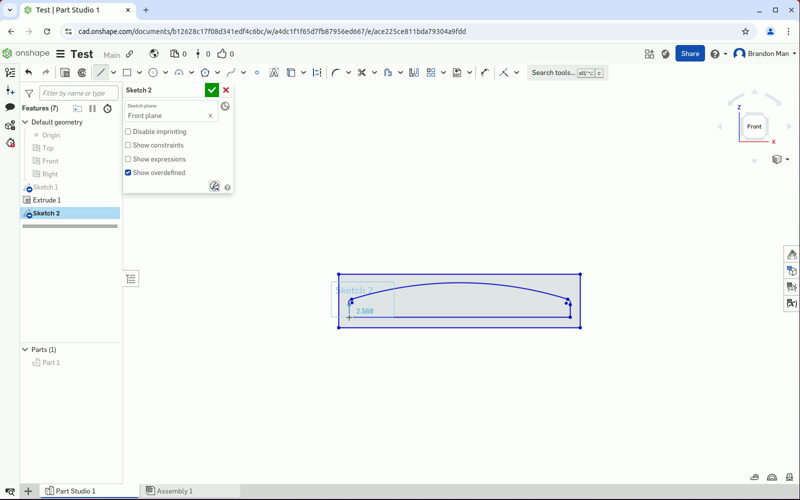
key_up(shift)
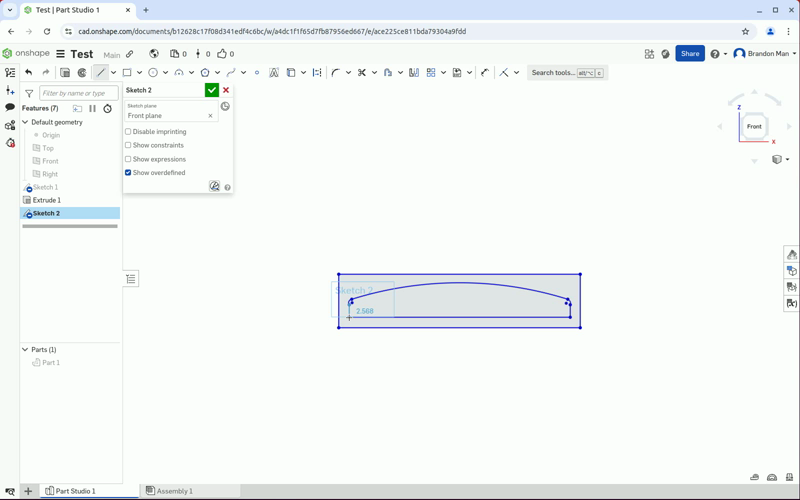
click(349, 317)
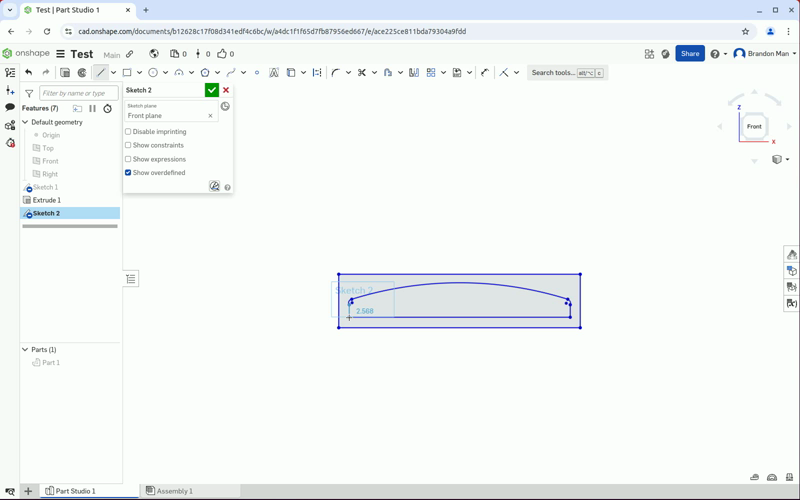
key(esc)
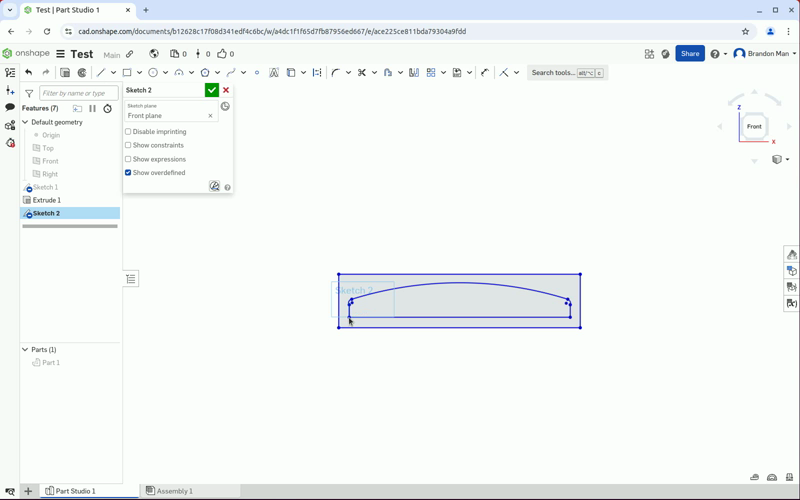
mouse_move(364, 279)
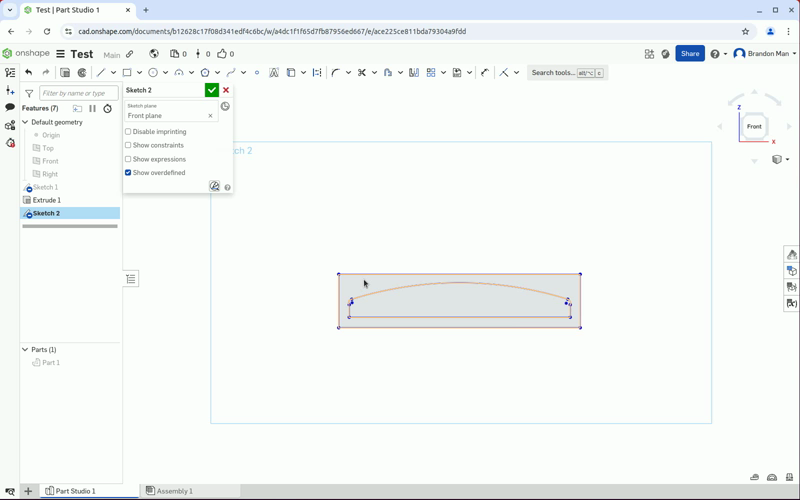
click(364, 279)
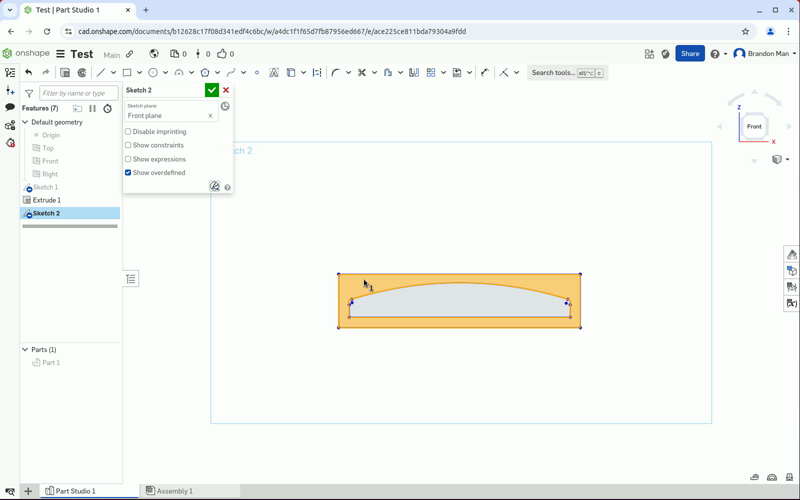
mouse_move(73, 352)
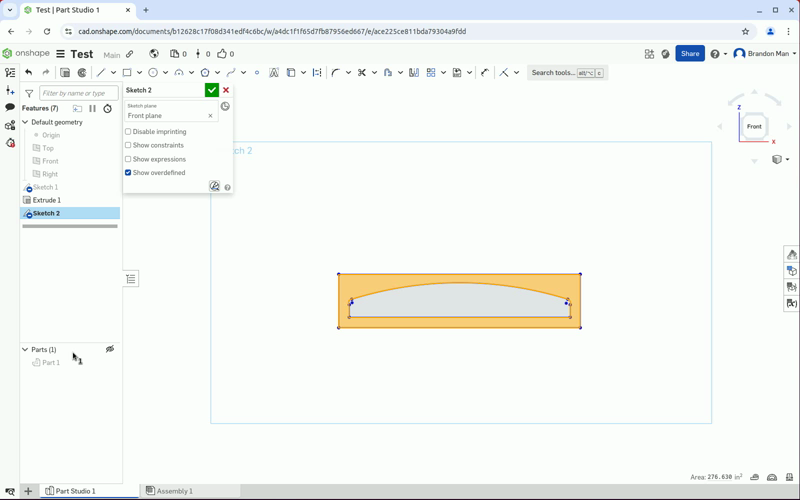
key(shift+y)
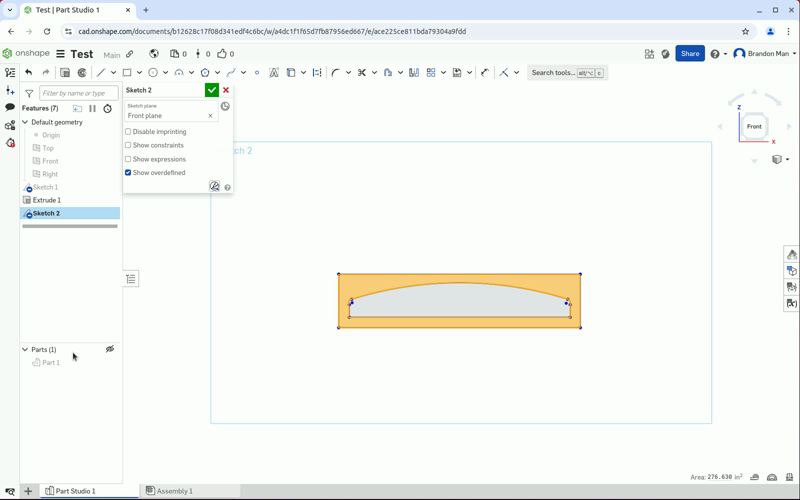
key(shift+e)
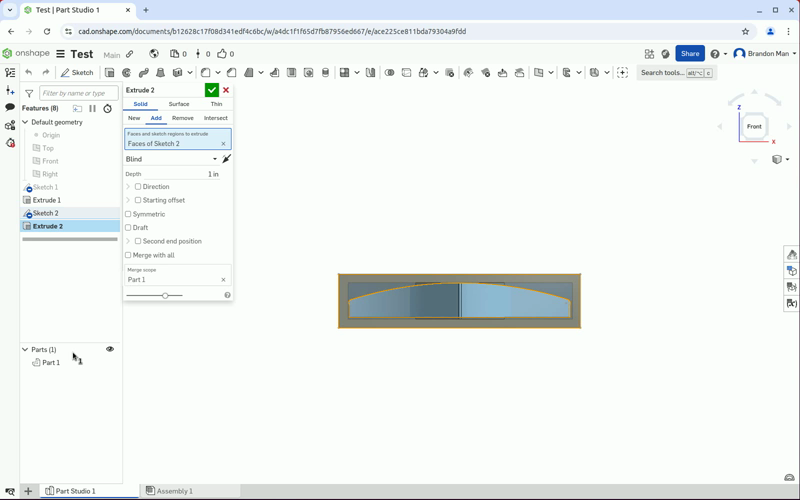
mouse_move(143, 106)
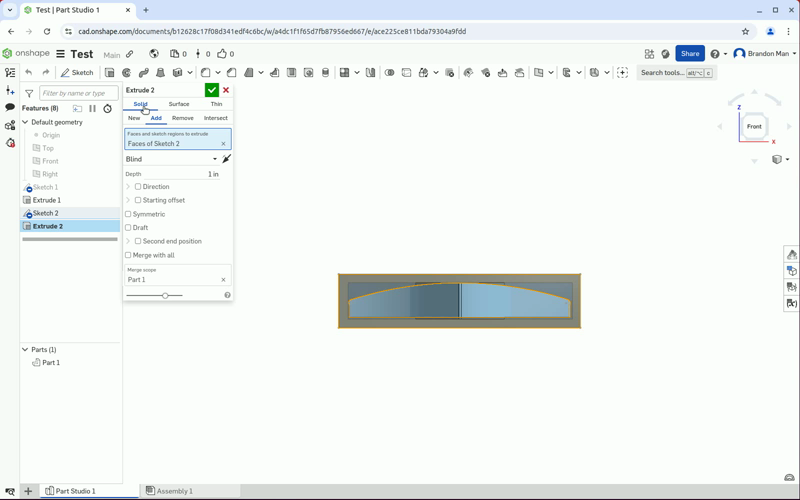
click(143, 106)
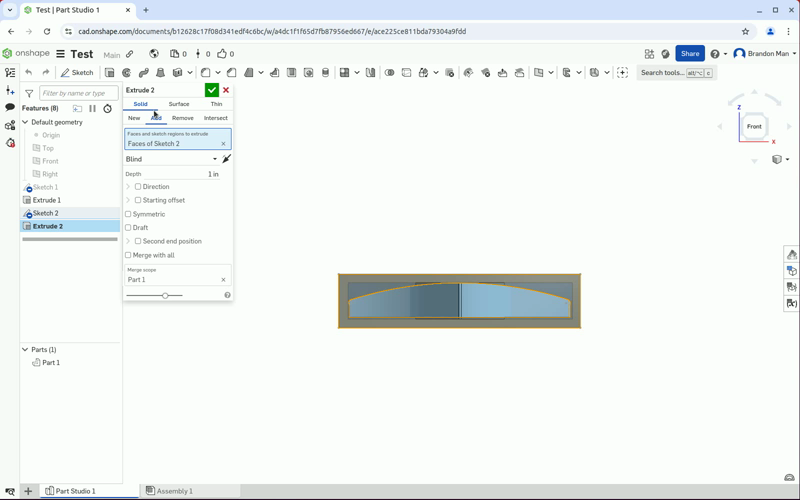
mouse_move(186, 120)
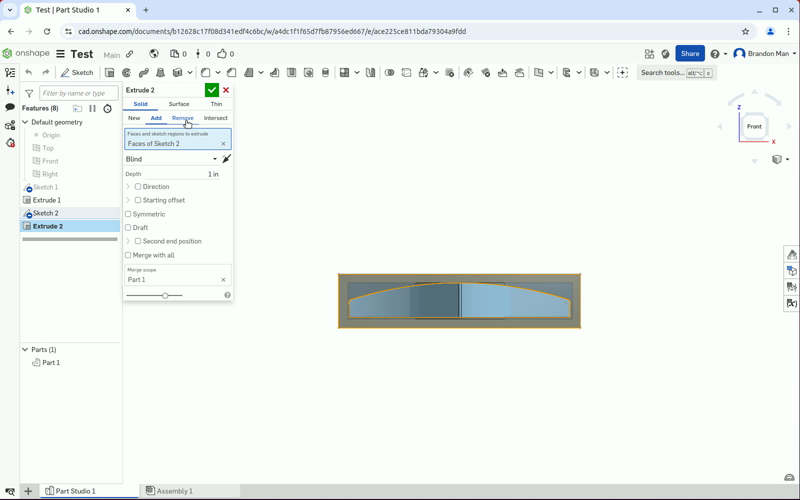
click(186, 120)
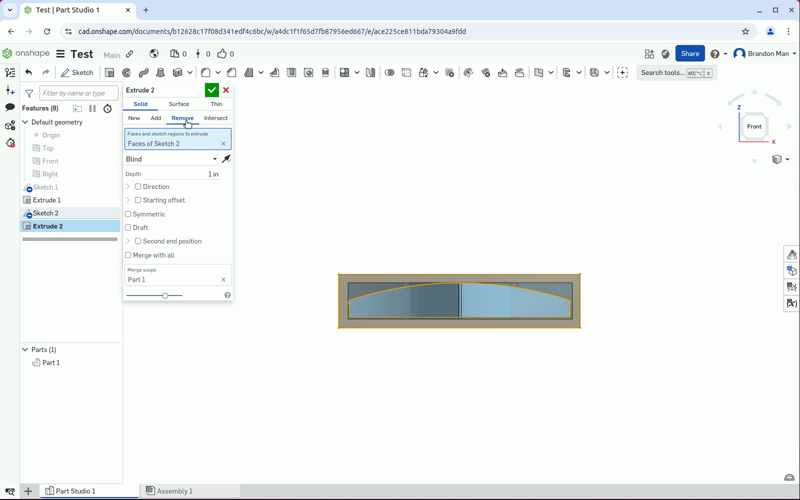
key(tab, 4)
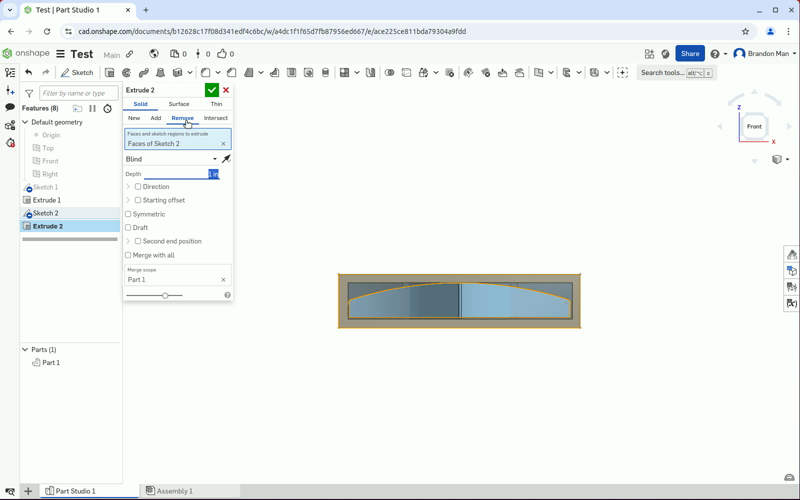
text(37.07)
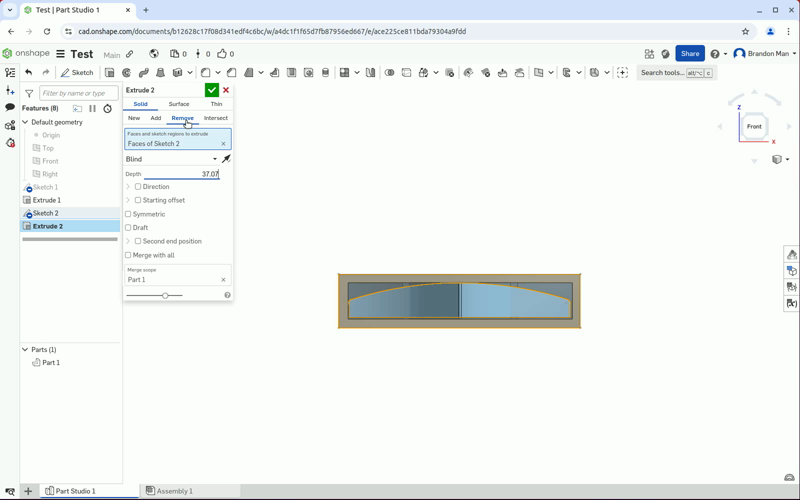
key(tab, 3)
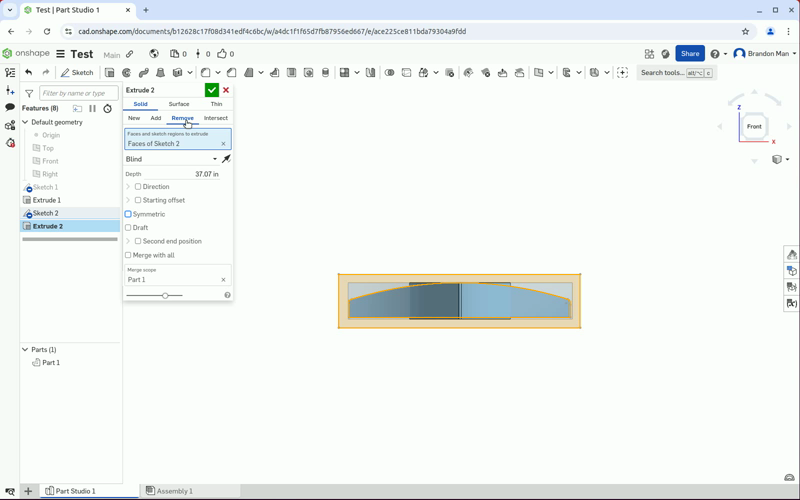
key(space)
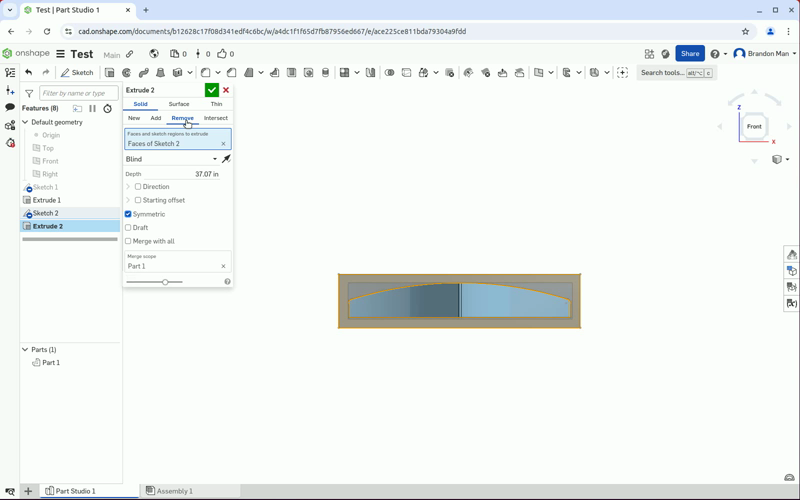
key(tab, 2)
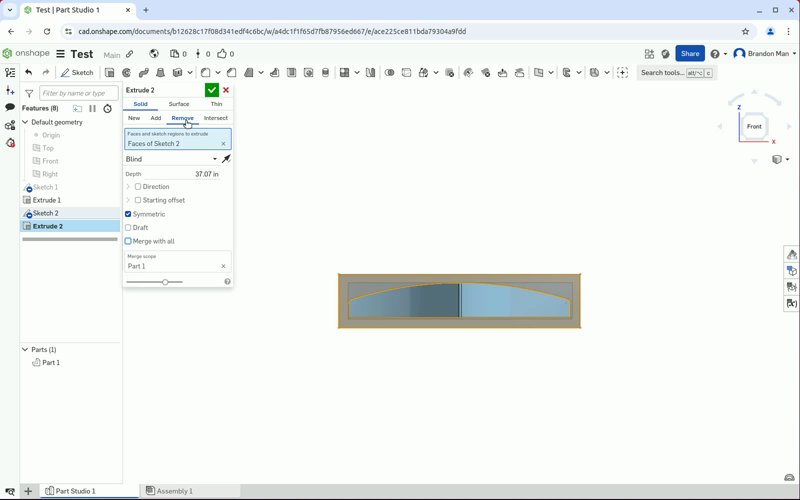
key(space)
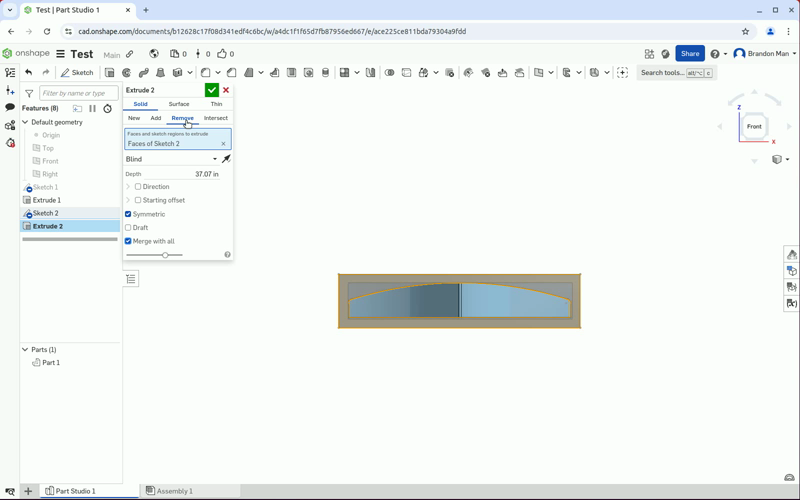
key(enter)
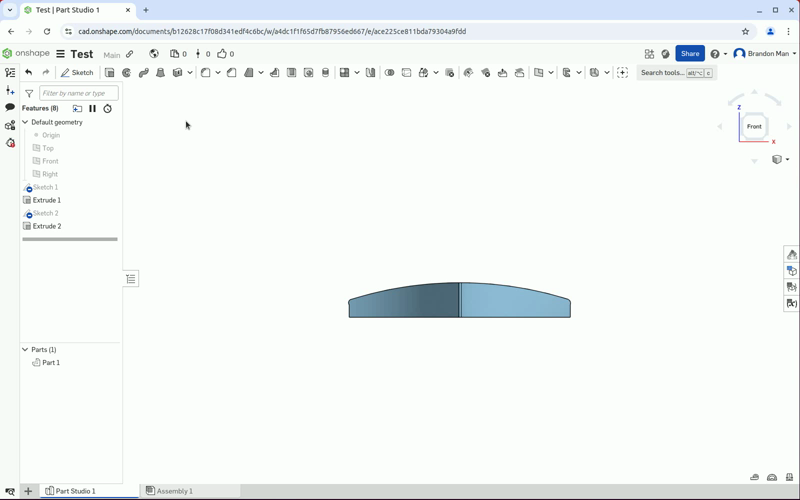
key(shift+h)
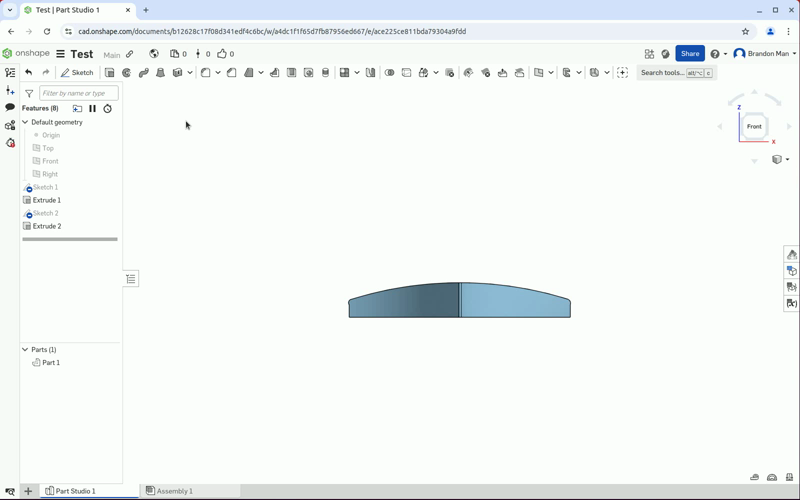
key(shift+h)
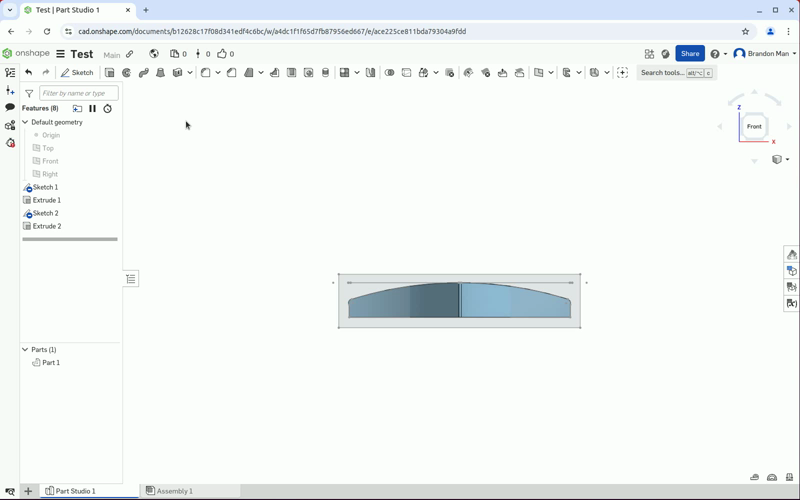
key(shift+7)
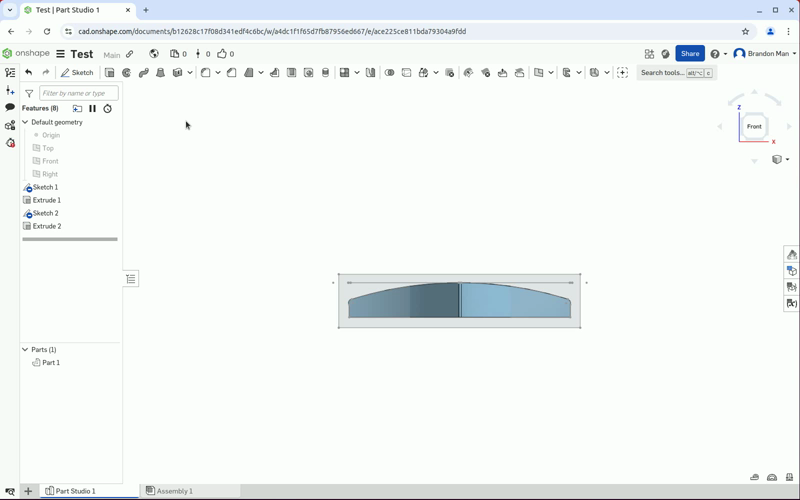
key(left, 2)
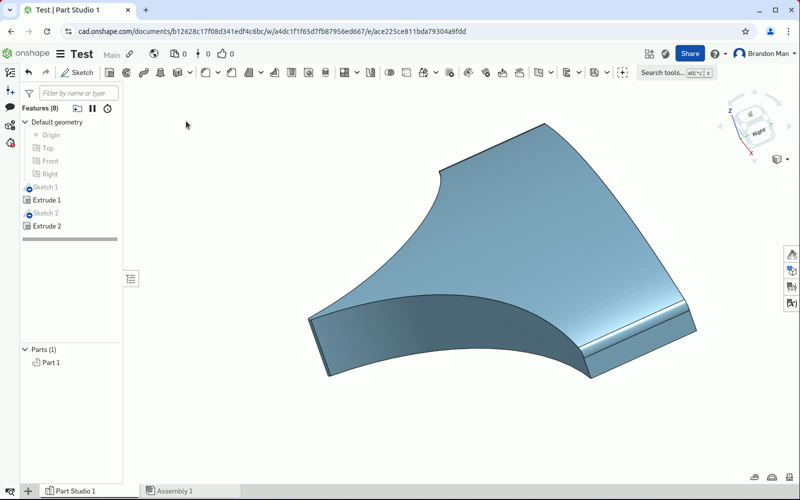
key(down, 2)
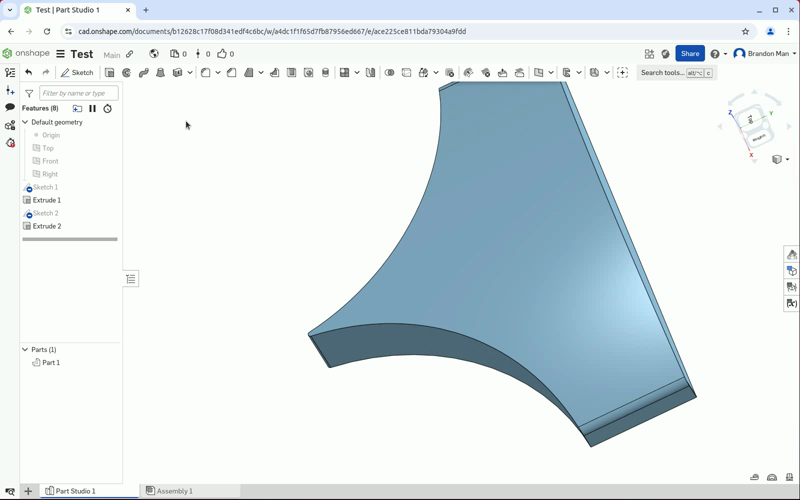
key(up, 2)
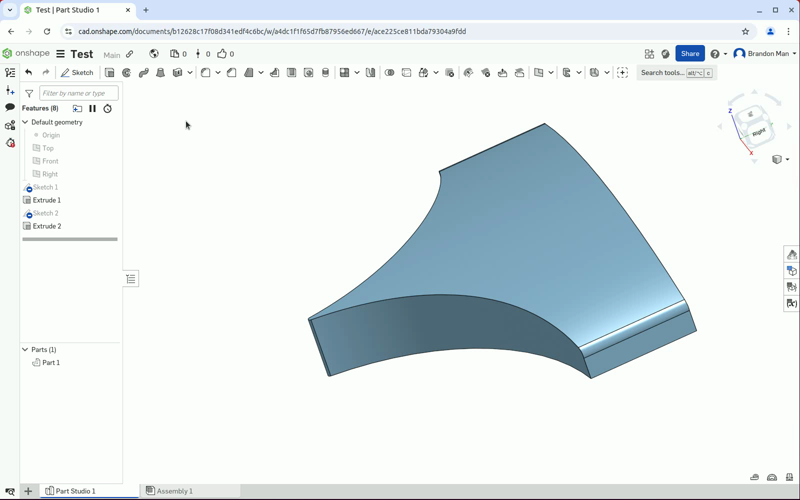
key(right, 2)
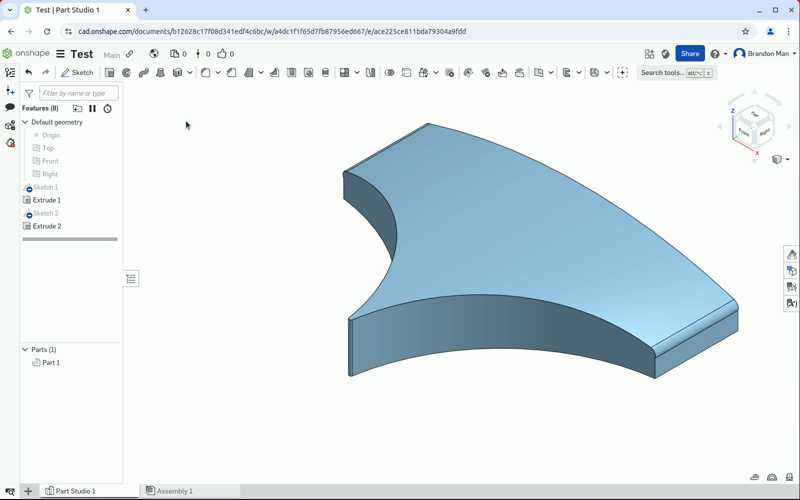
mouse_move(73, 189)
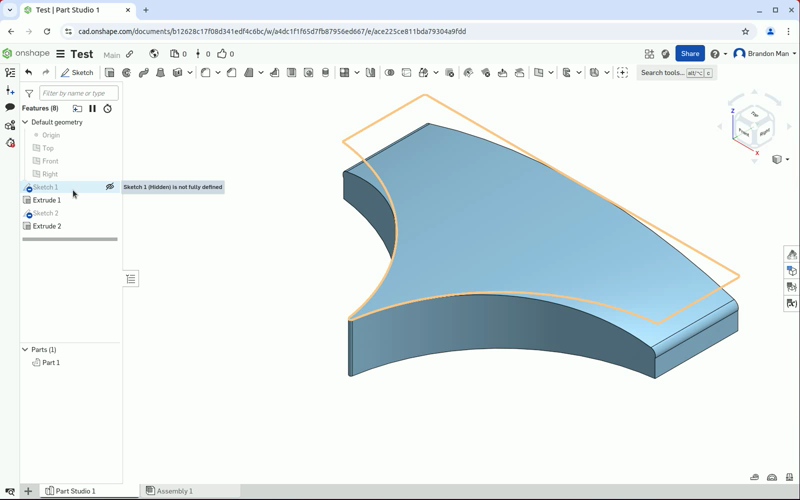
click(73, 189)